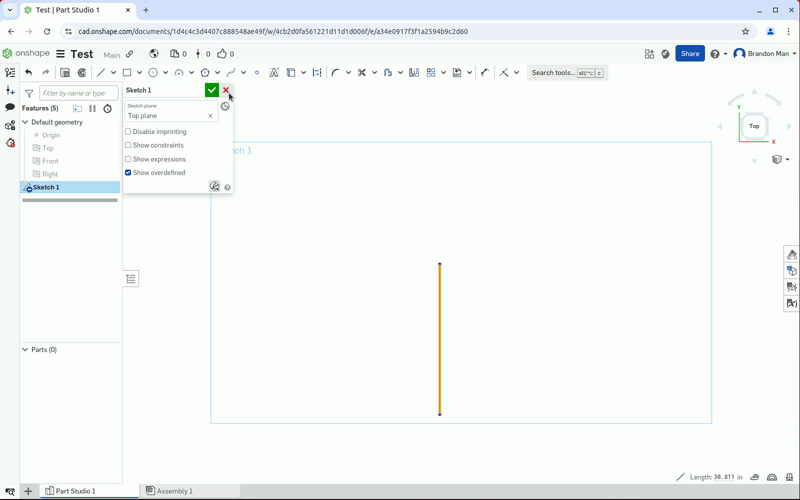
key(shift+h)
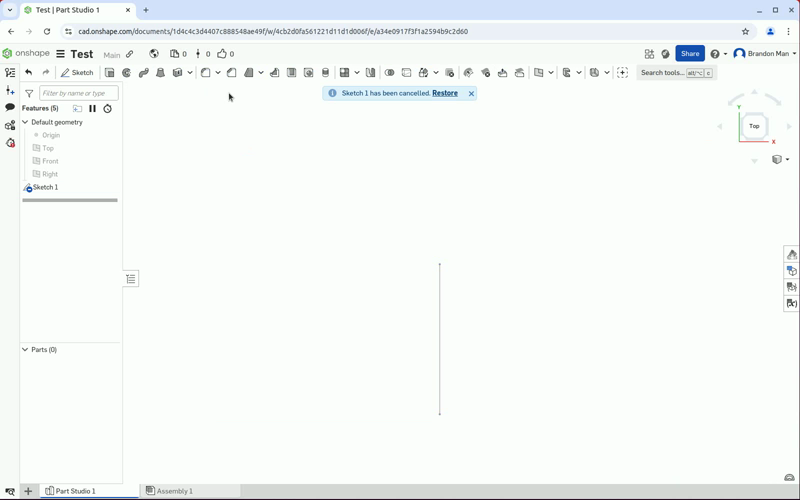
key(shift+s)
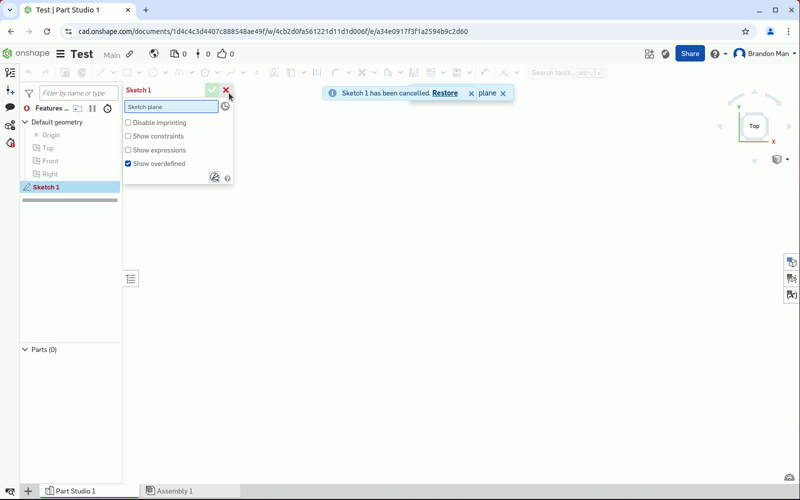
mouse_move(73, 150)
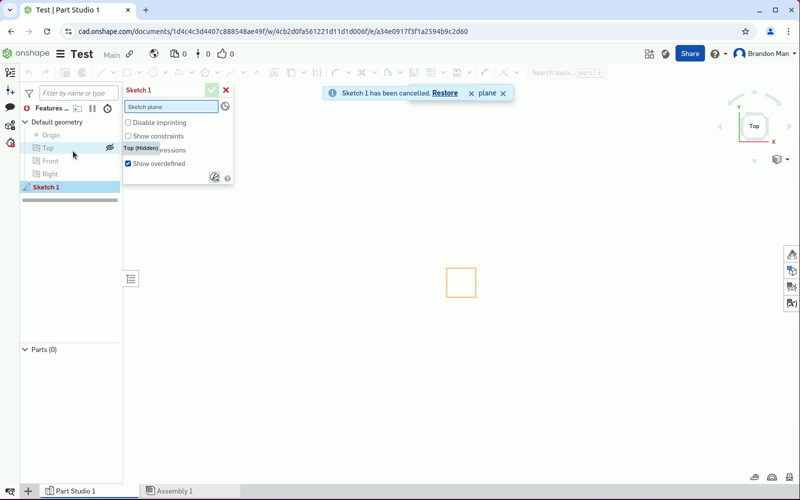
click(73, 150)
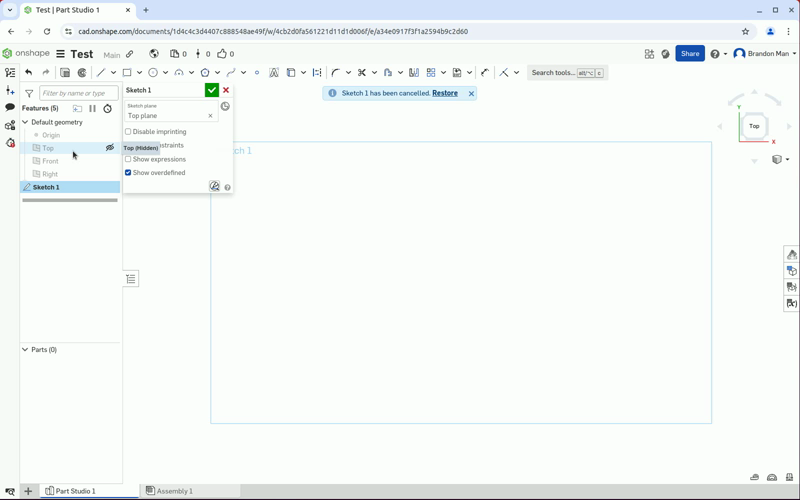
mouse_move(73, 352)
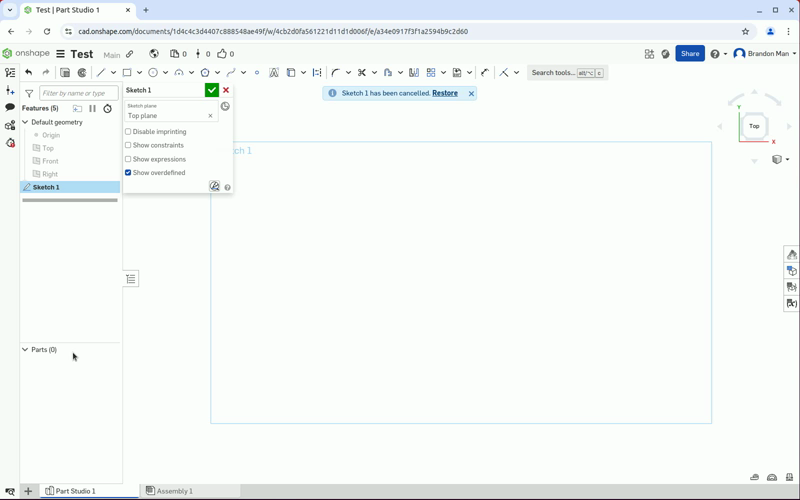
key(y)
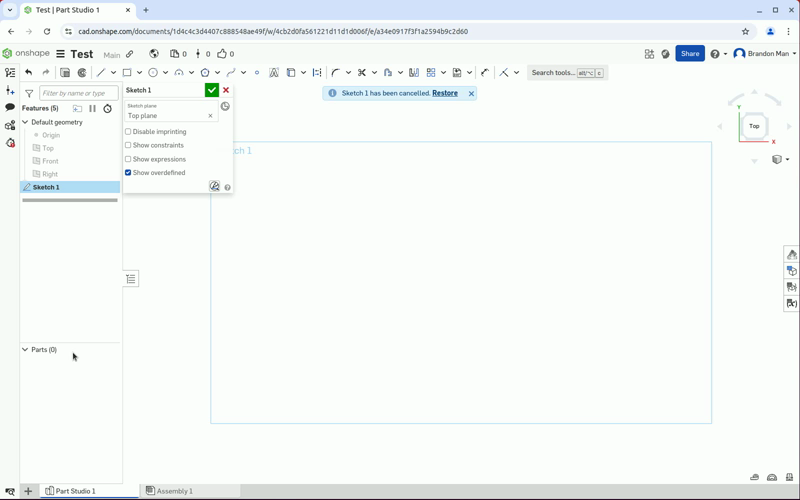
key(l)
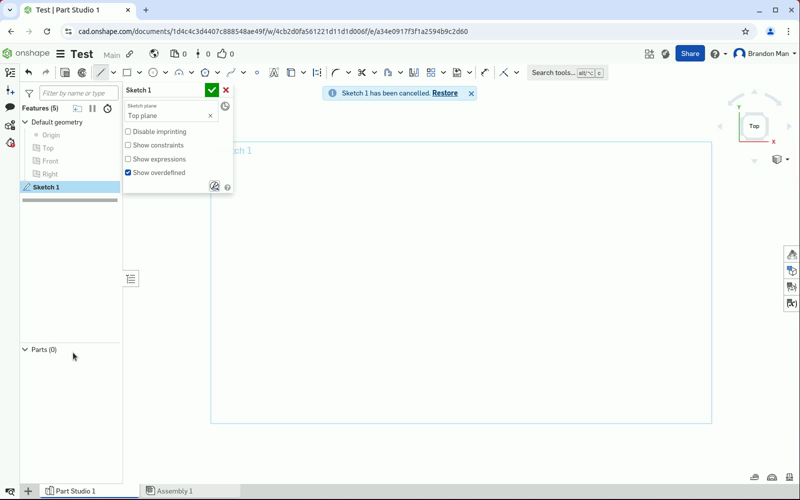
key_down(shift)
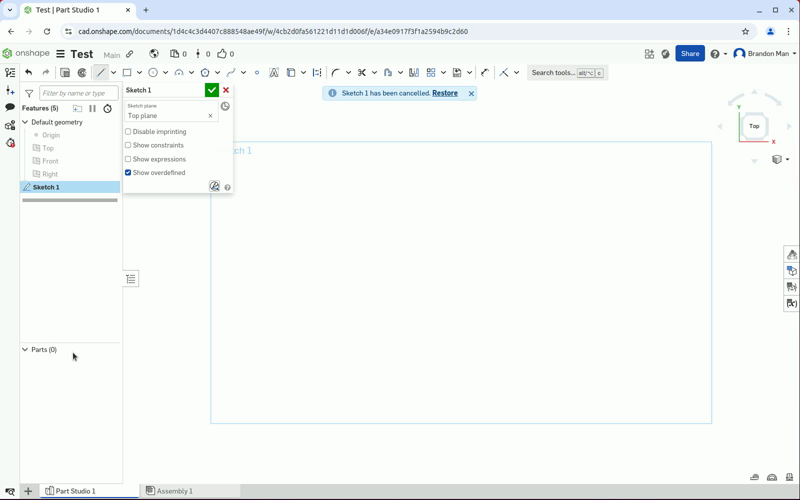
mouse_move(460, 244)
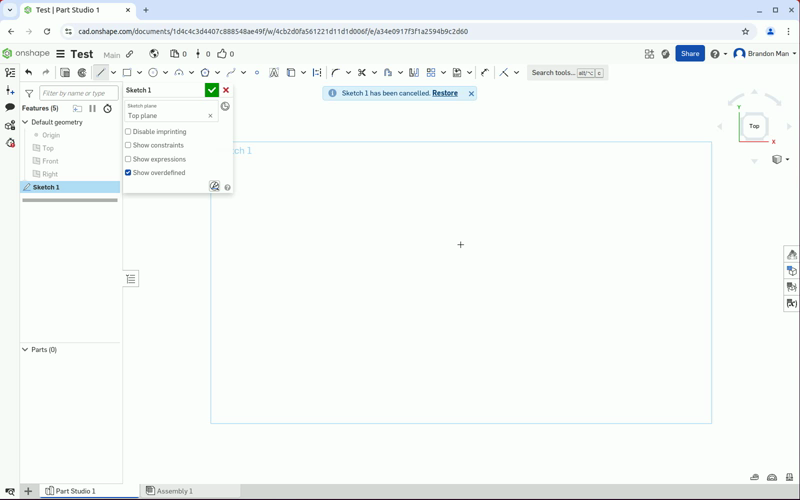
click(460, 244)
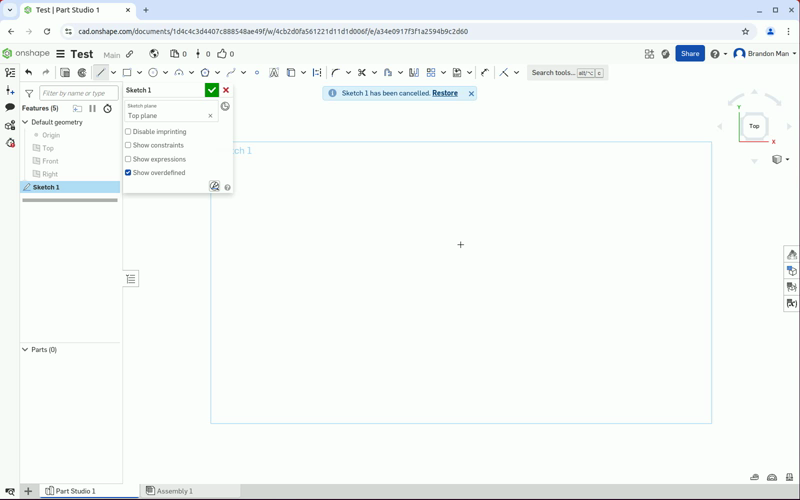
key_up(shift)
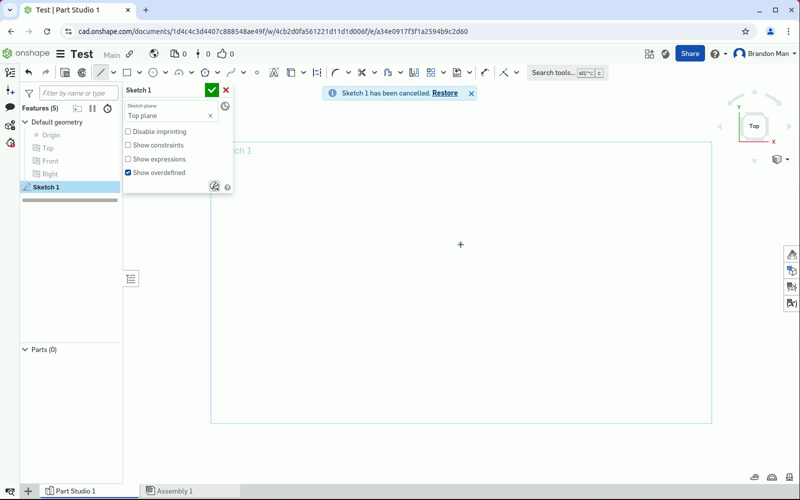
key_down(shift)
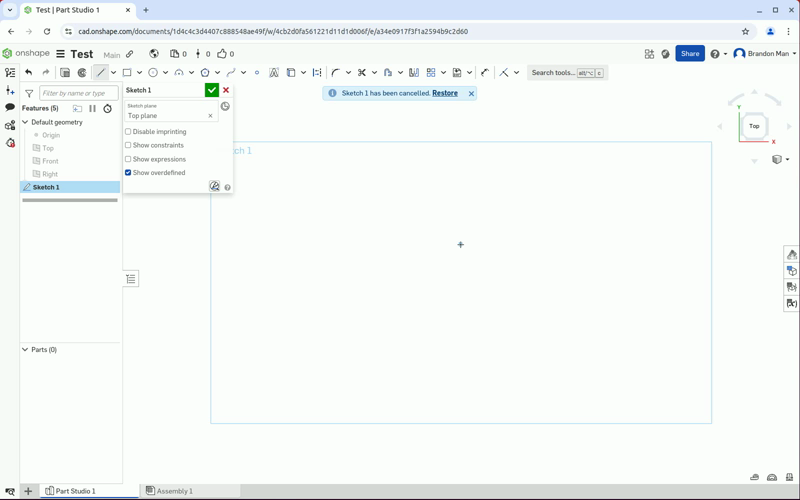
mouse_move(490, 244)
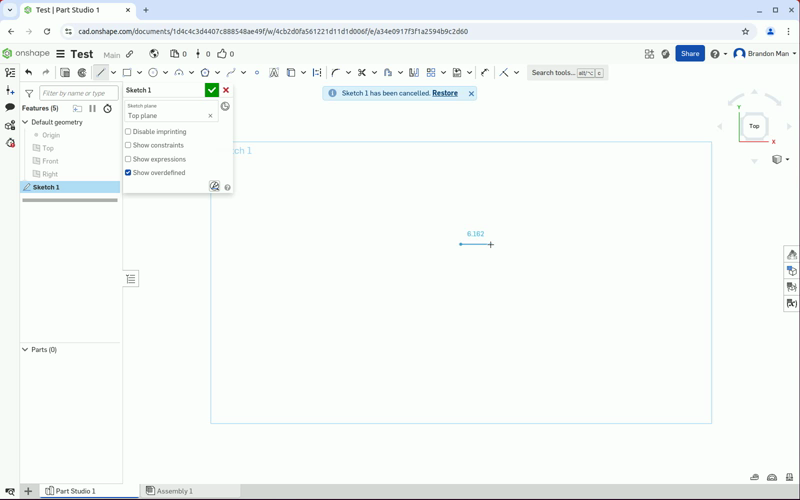
mouse_move(477, 244)
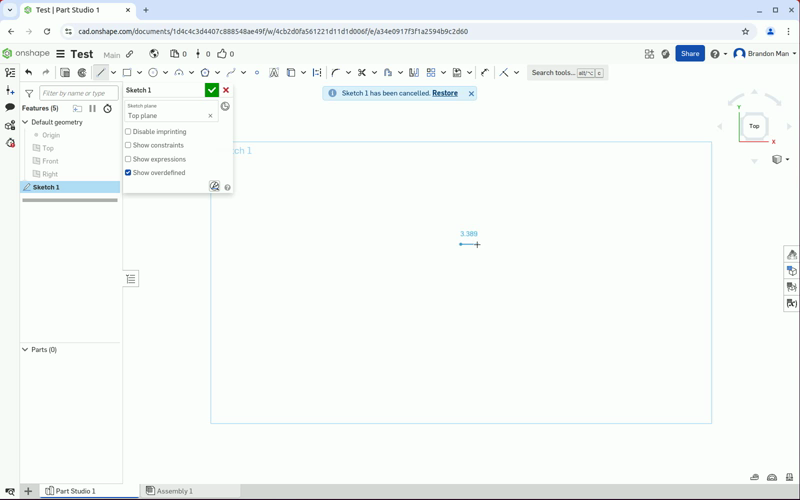
click(477, 244)
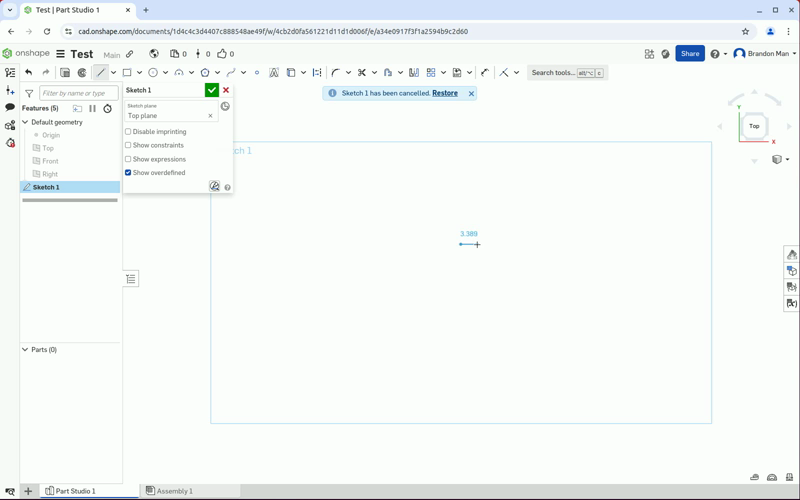
key_up(shift)
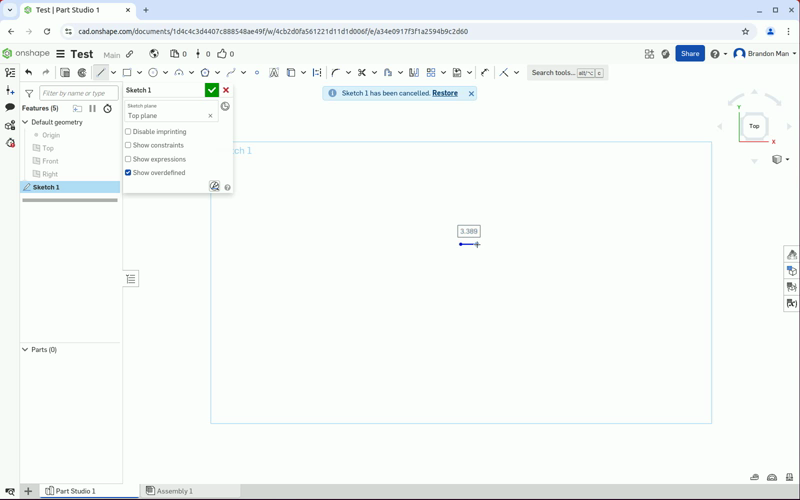
key_down(shift)
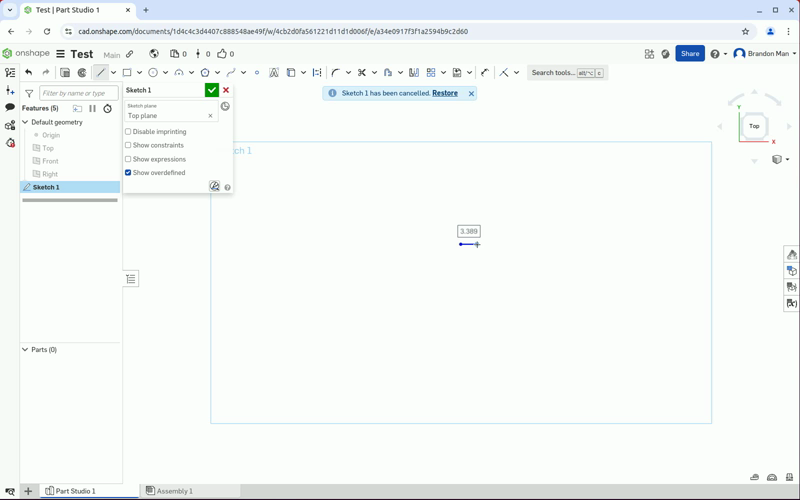
mouse_move(507, 244)
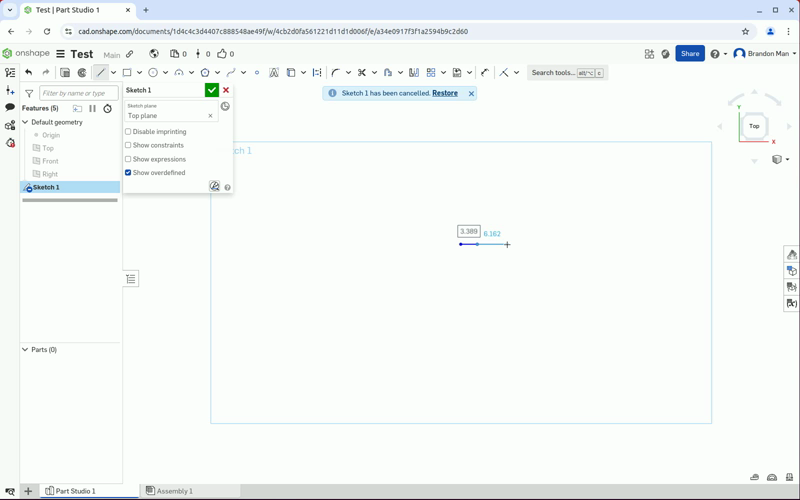
mouse_move(460, 201)
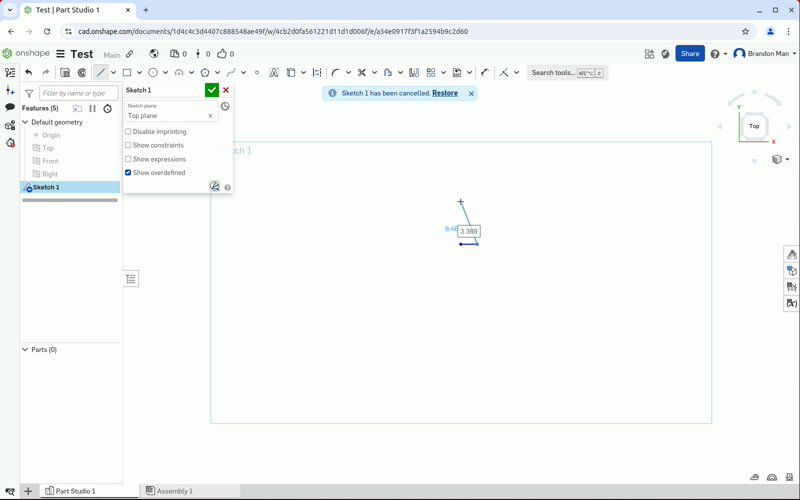
click(460, 201)
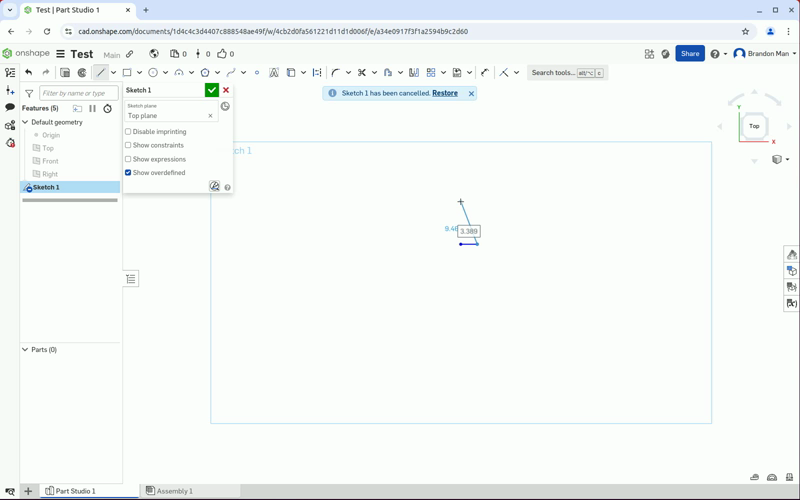
key_up(shift)
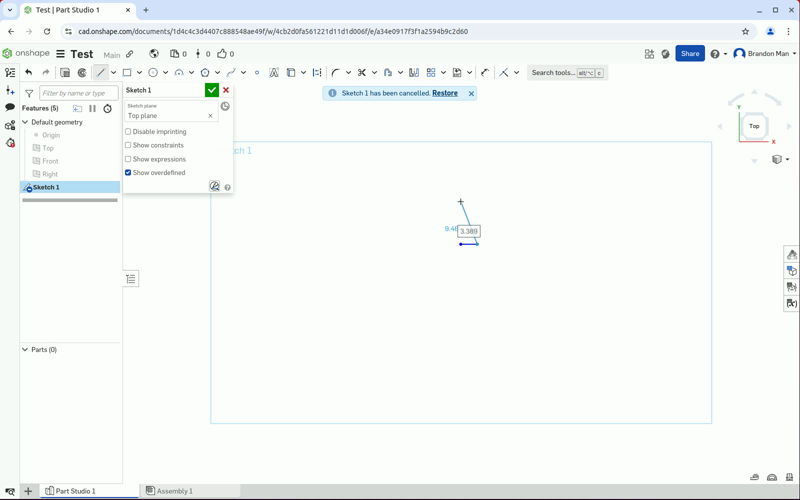
mouse_move(490, 201)
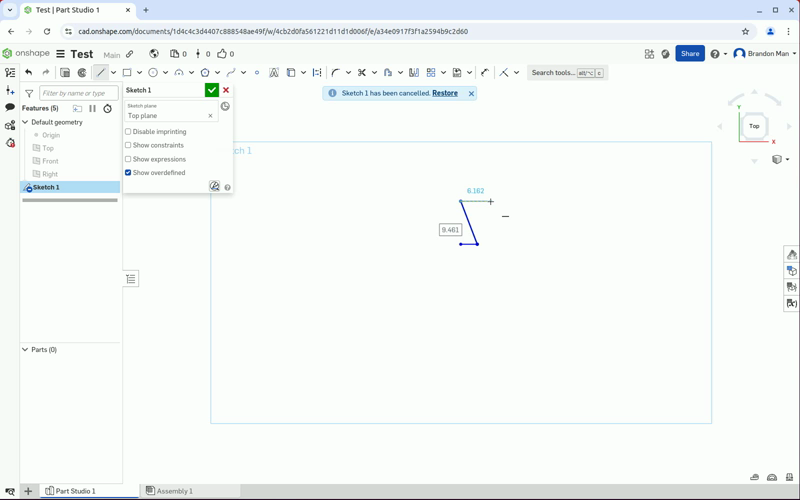
key_down(shift)
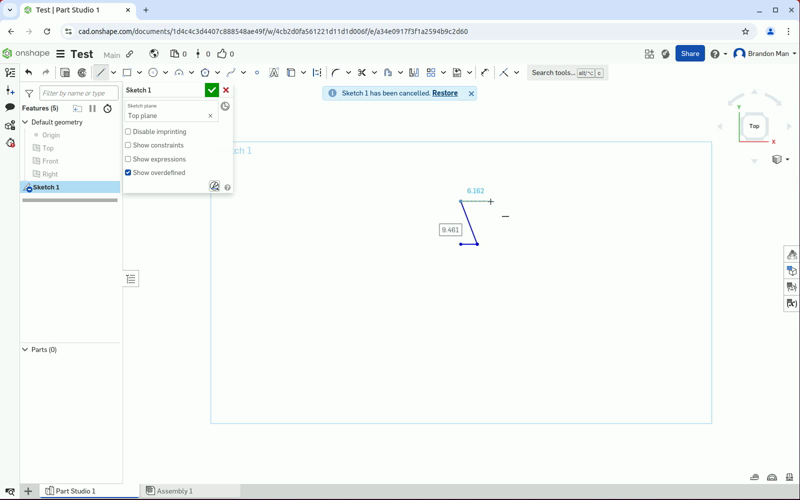
mouse_move(460, 244)
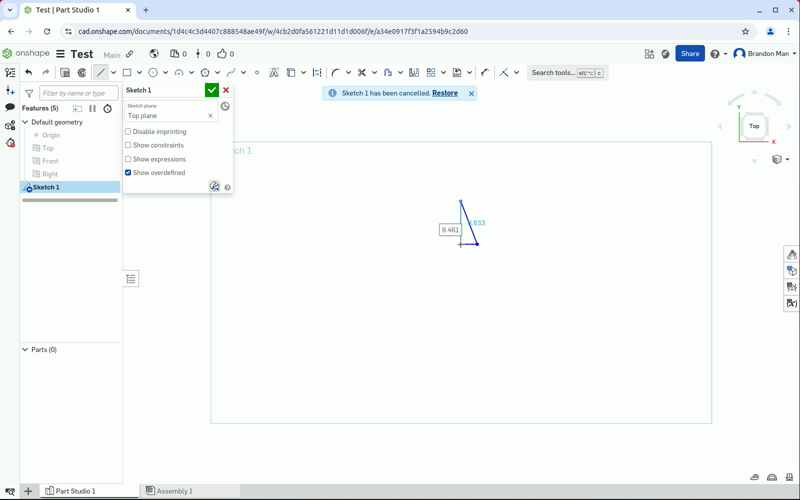
key_up(shift)
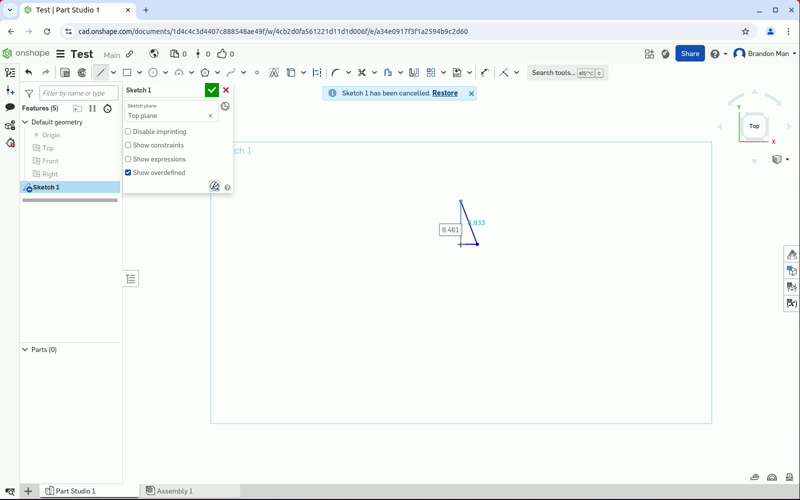
click(460, 244)
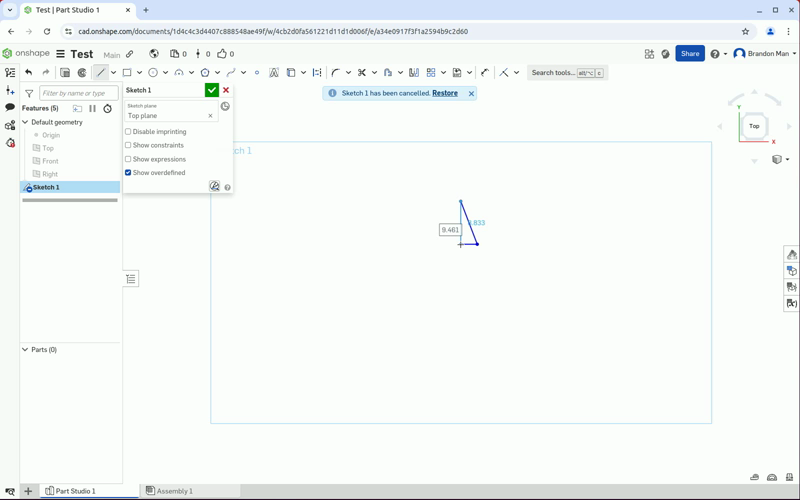
key(esc)
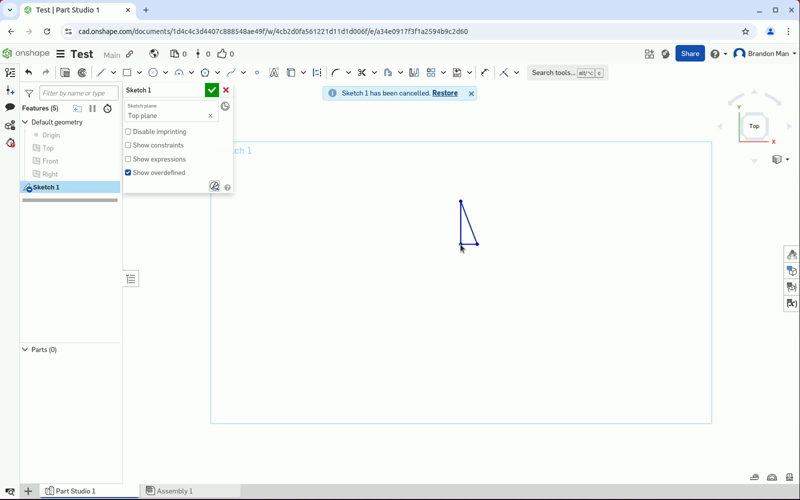
mouse_move(469, 234)
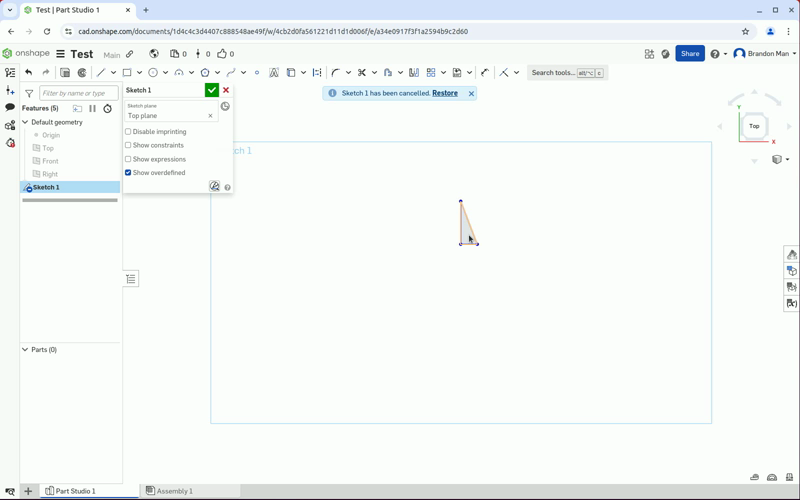
scroll(6)
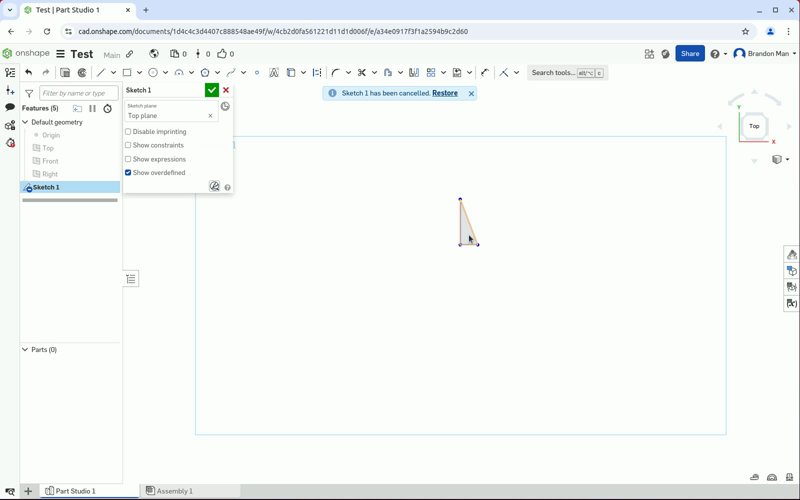
scroll(6)
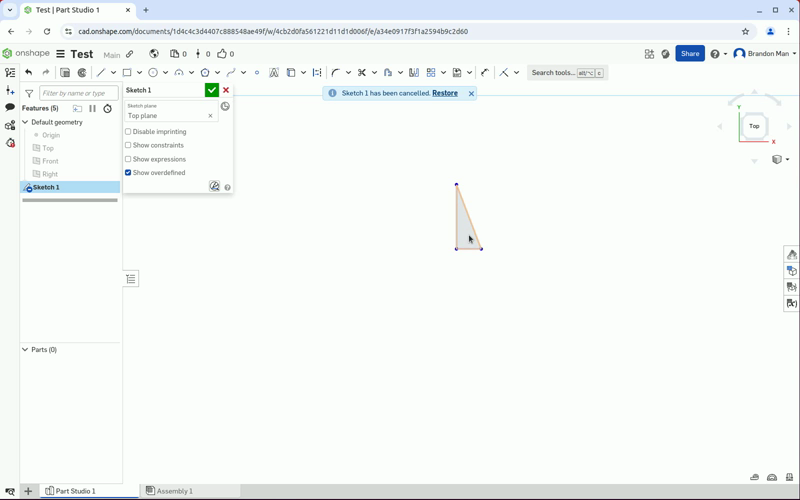
scroll(6)
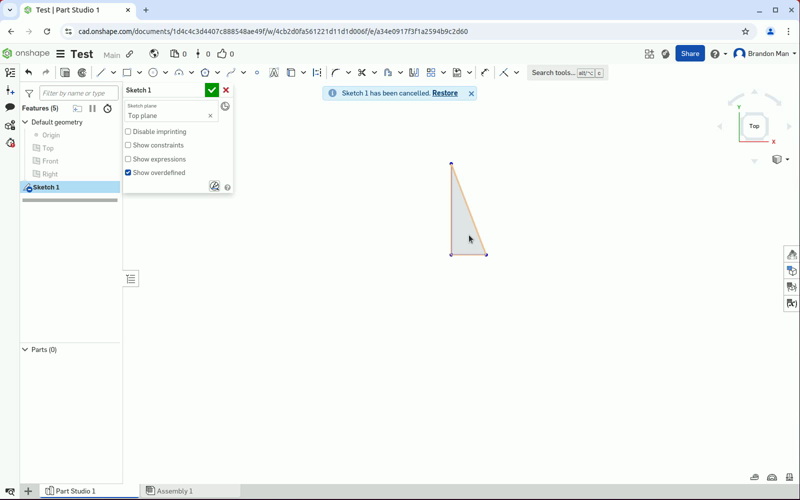
scroll(6)
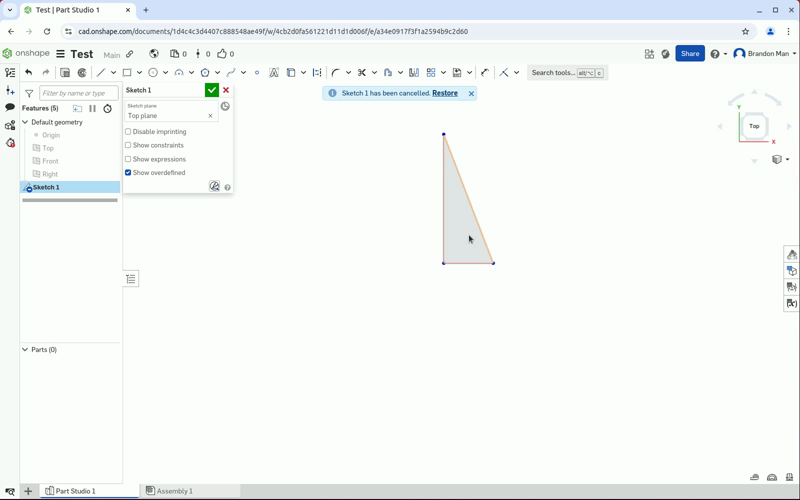
scroll(6)
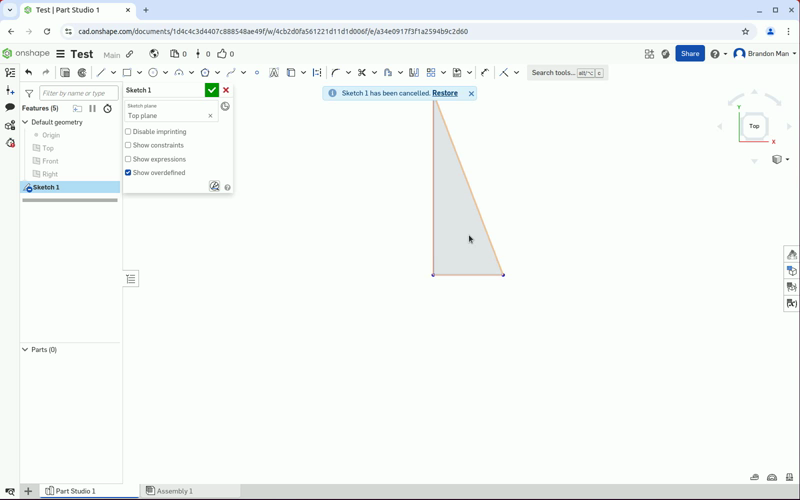
scroll(6)
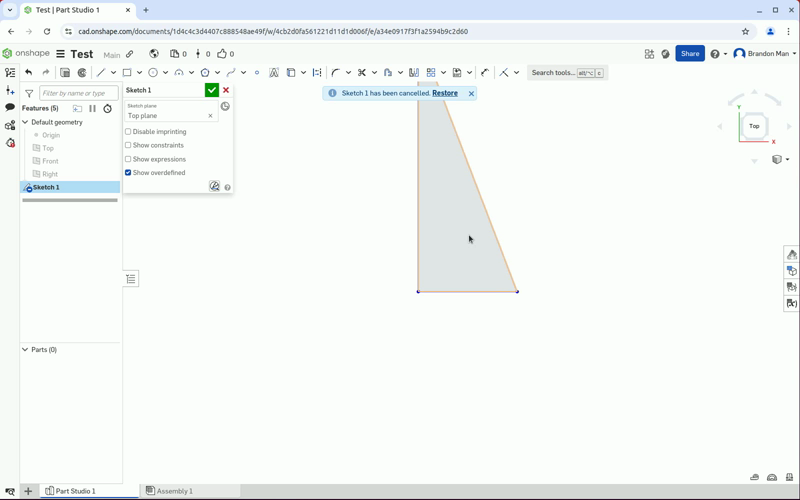
scroll(6)
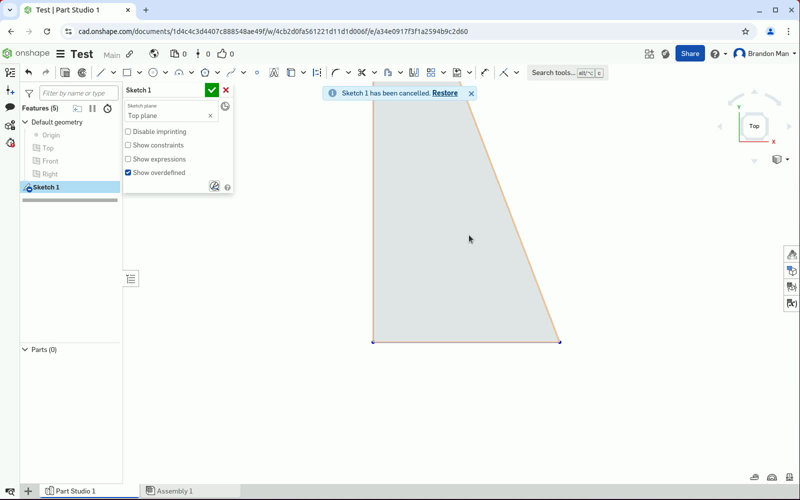
click(469, 234)
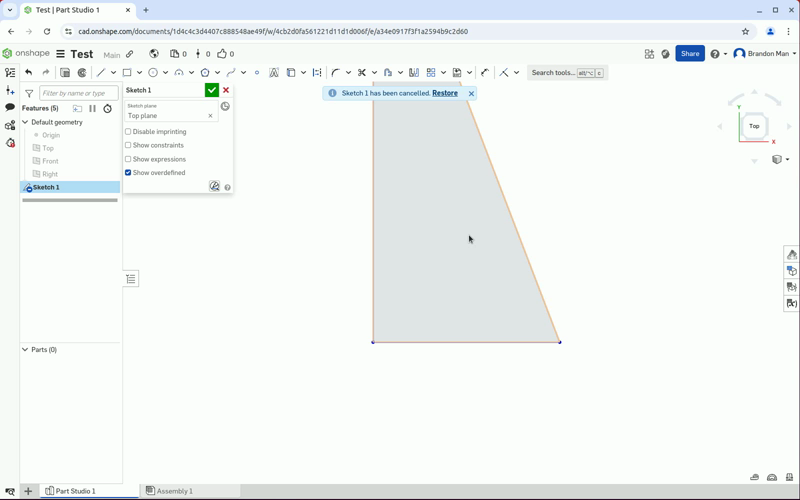
scroll(-6)
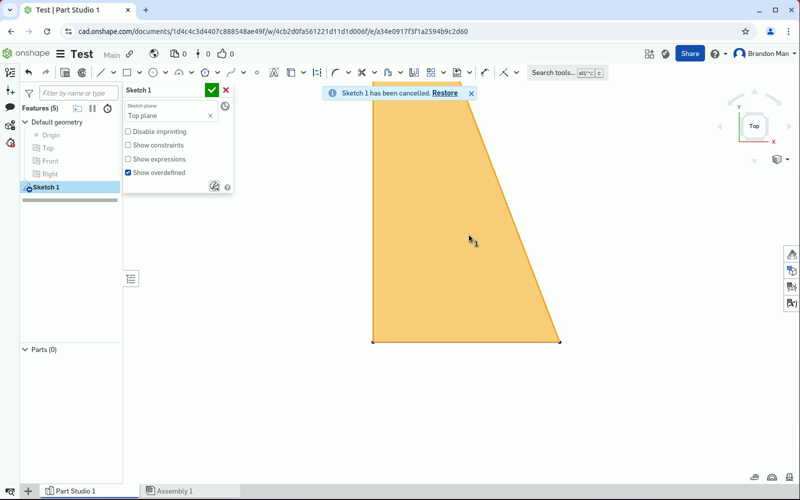
scroll(-6)
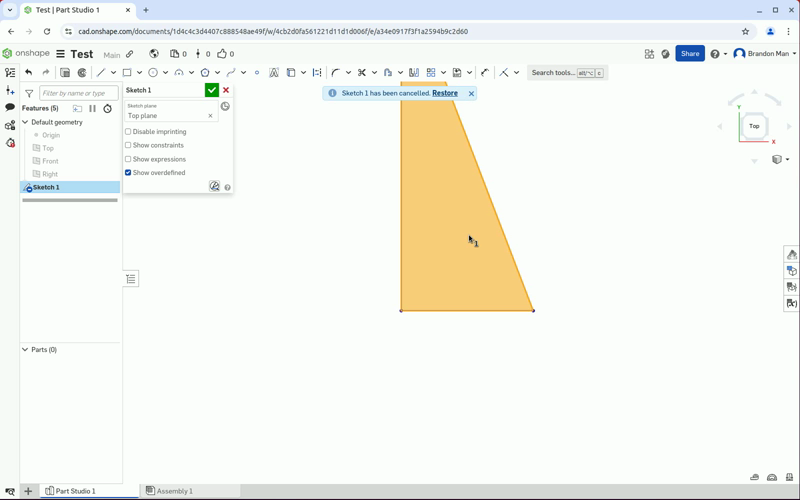
scroll(-6)
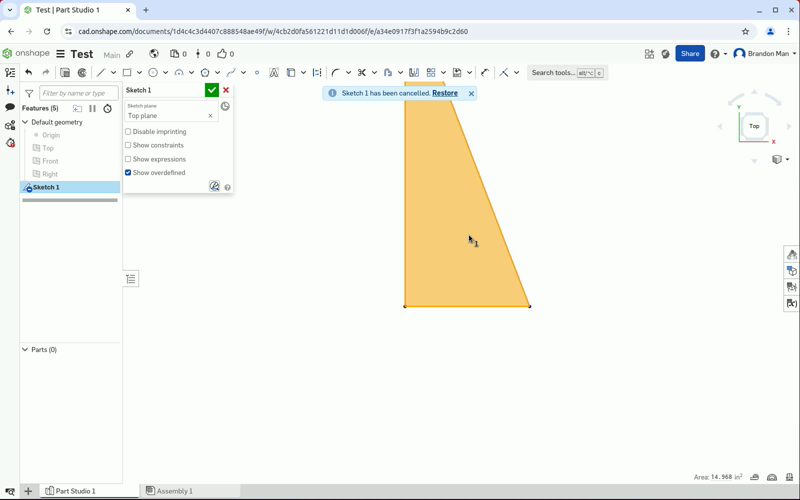
scroll(-6)
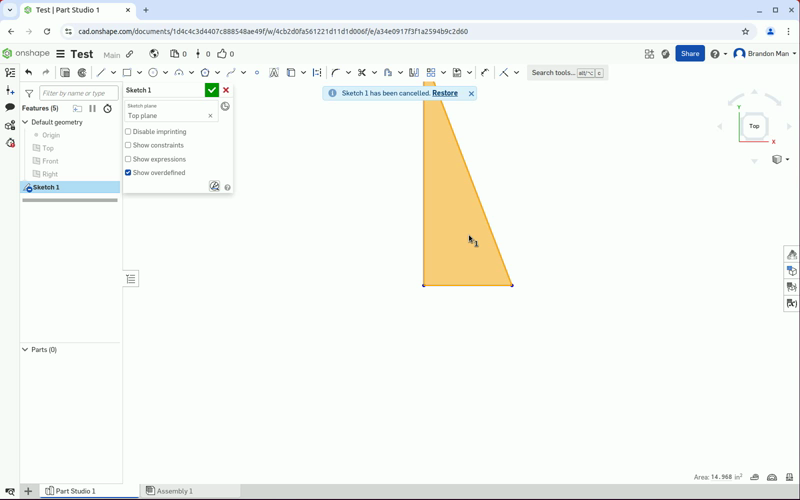
scroll(-6)
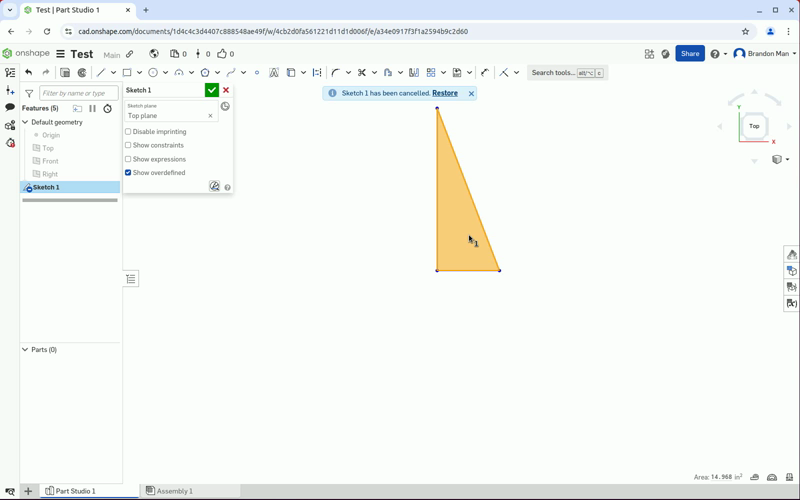
scroll(-6)
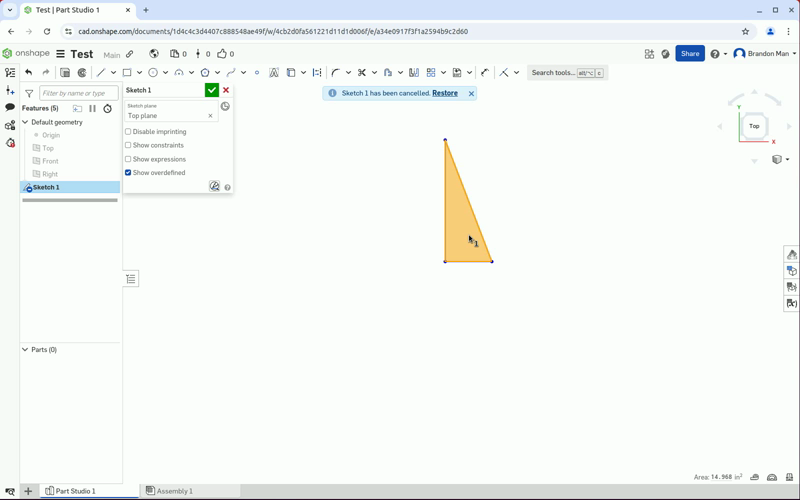
scroll(-6)
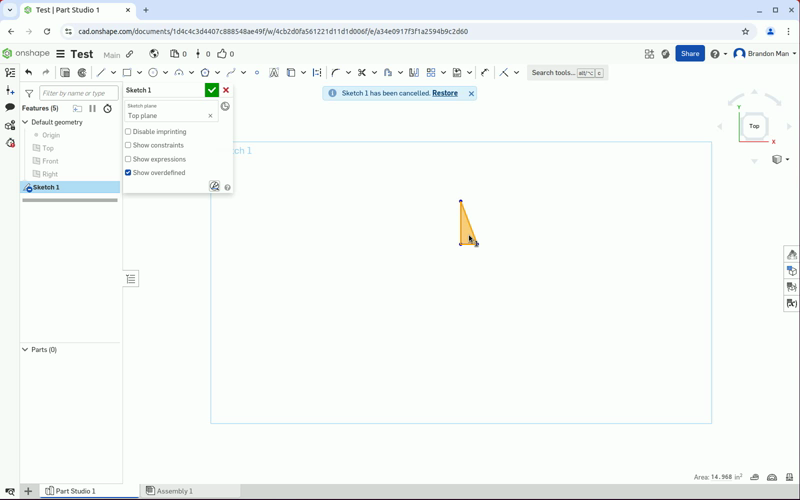
mouse_move(73, 352)
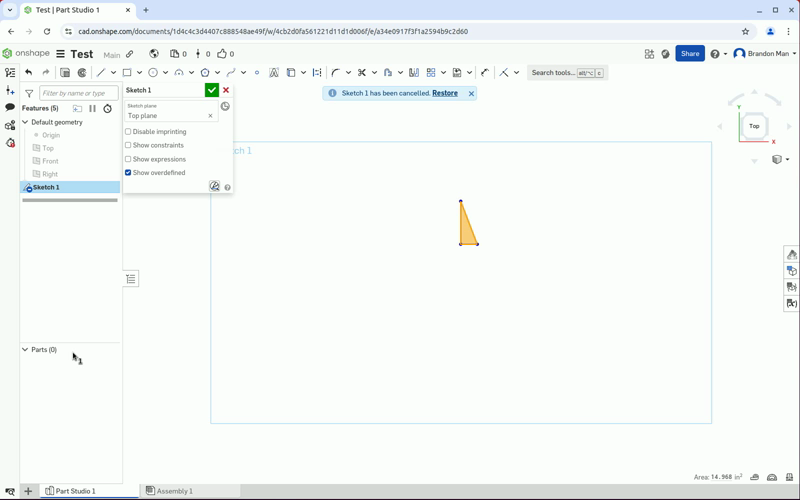
key(shift+y)
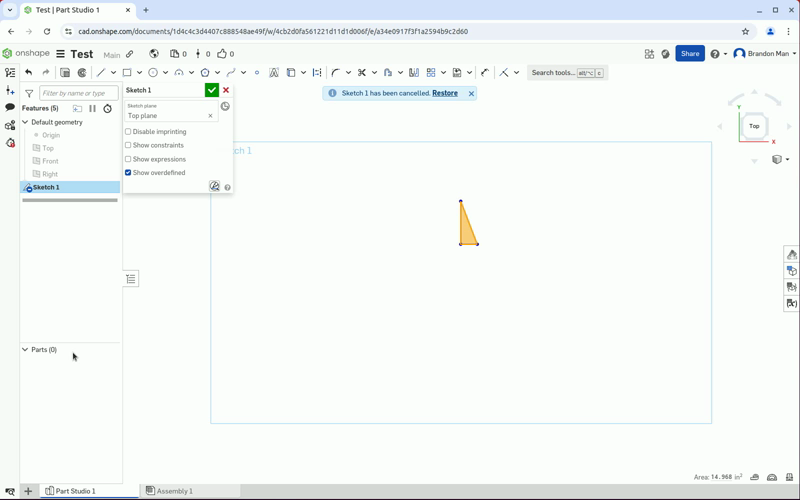
key(shift+e)
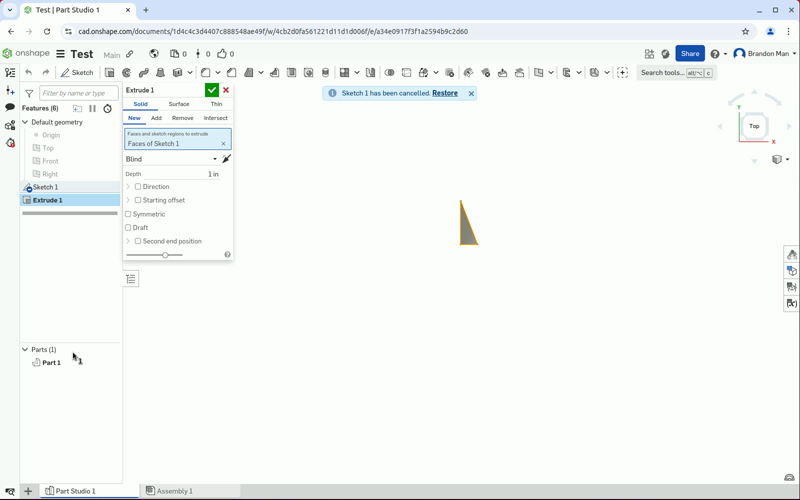
mouse_move(143, 106)
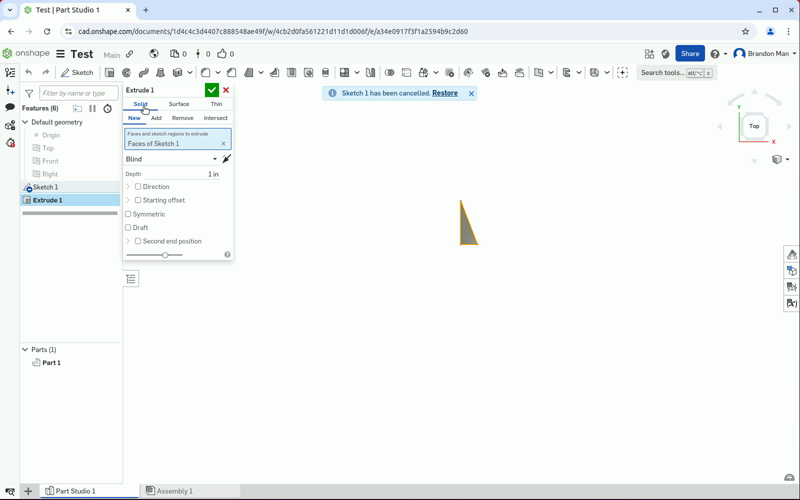
click(143, 106)
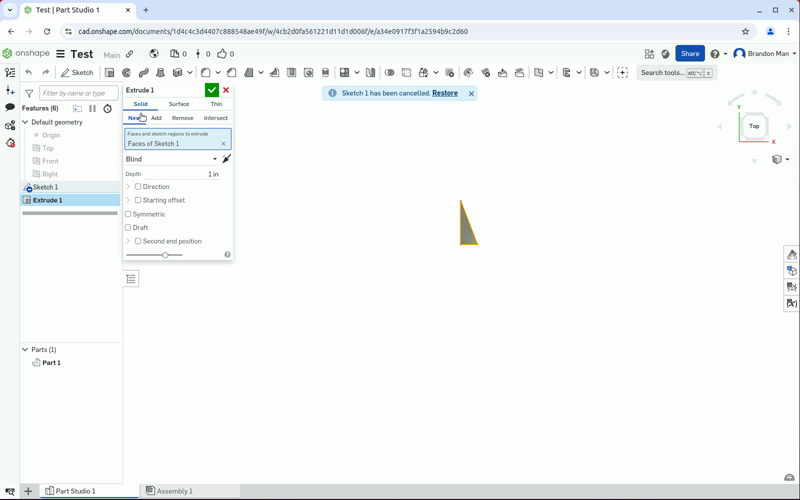
mouse_move(137, 120)
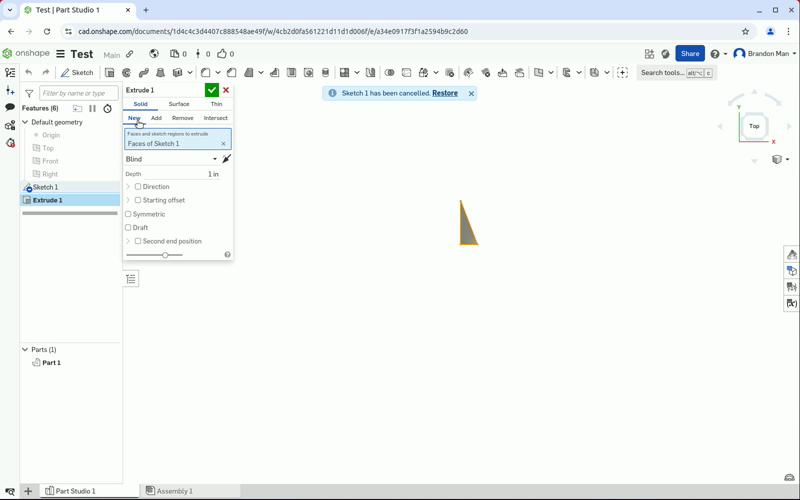
click(137, 120)
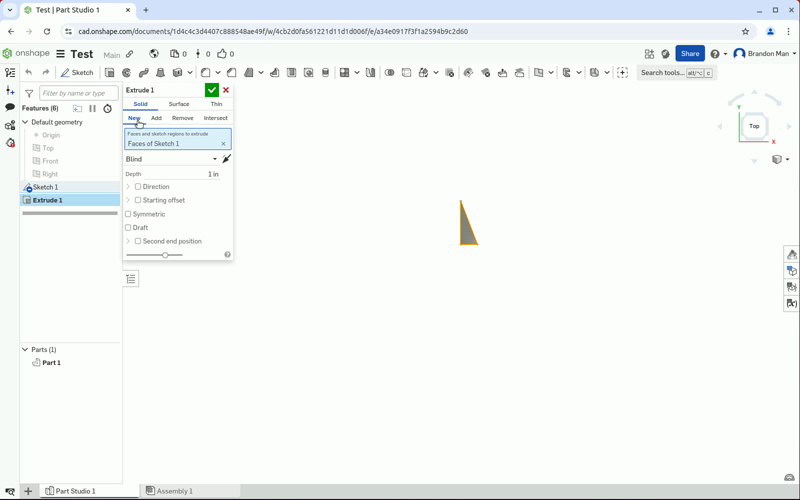
key(tab, 4)
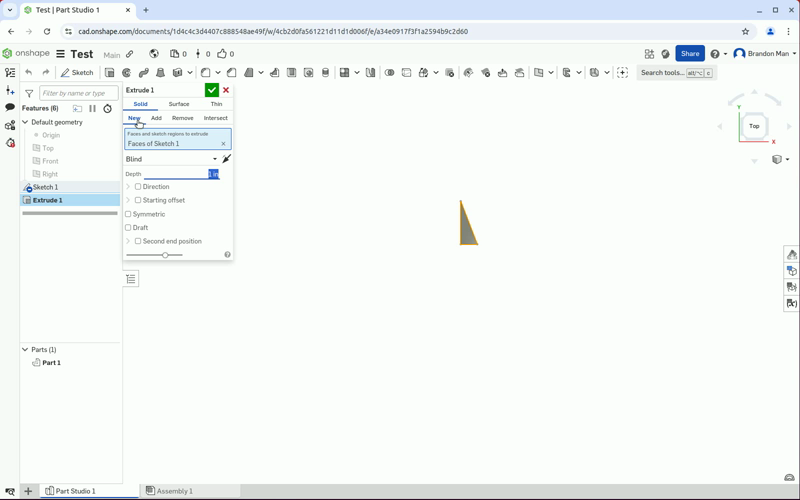
text(8.425)
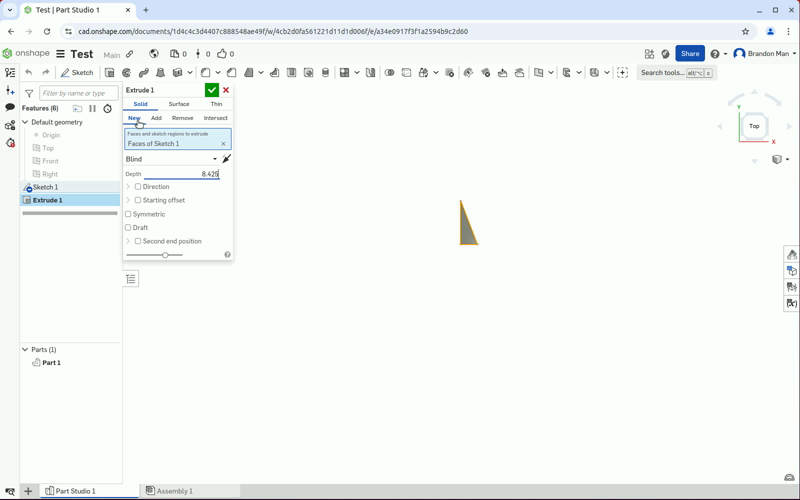
key(enter)
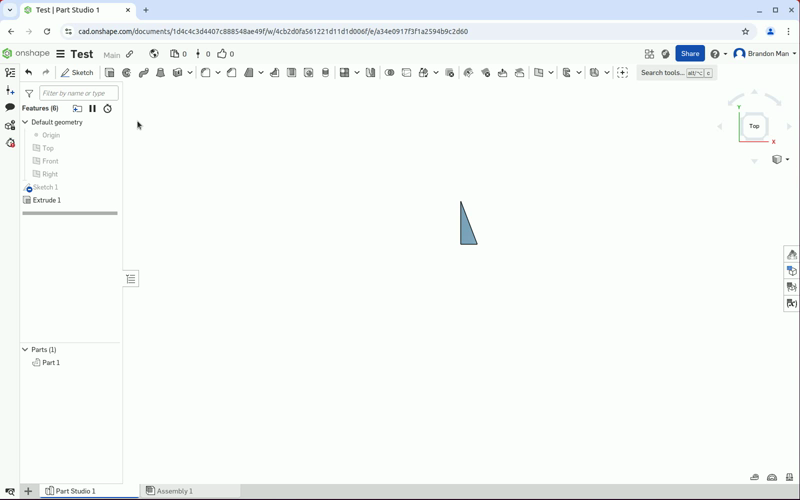
key(shift+h)
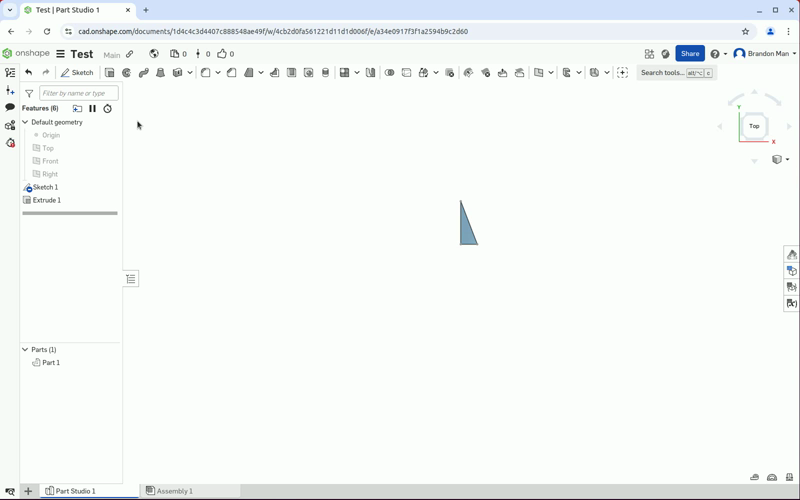
key(shift+h)
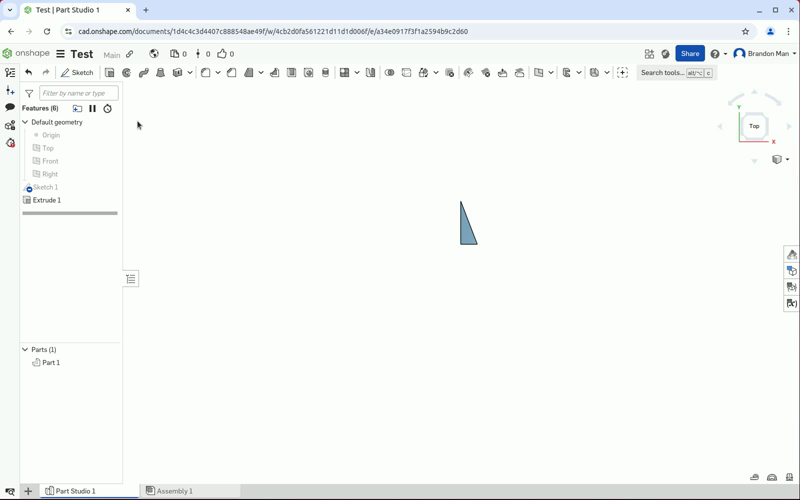
mouse_move(73, 189)
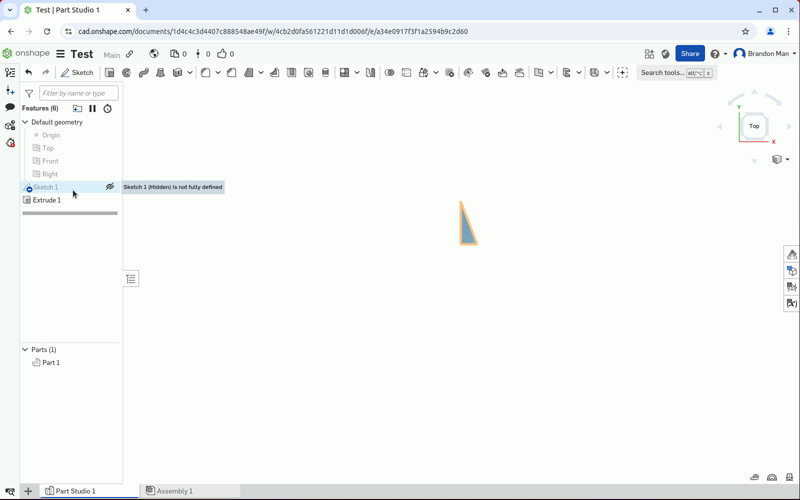
click(73, 189)
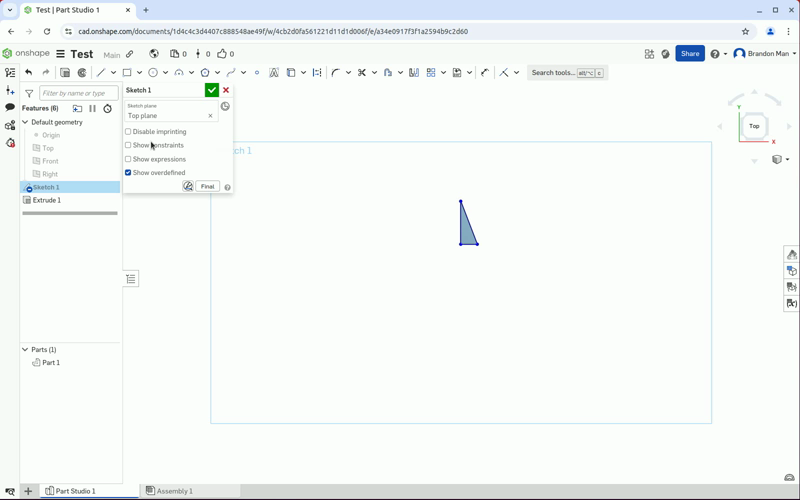
mouse_move(229, 92)
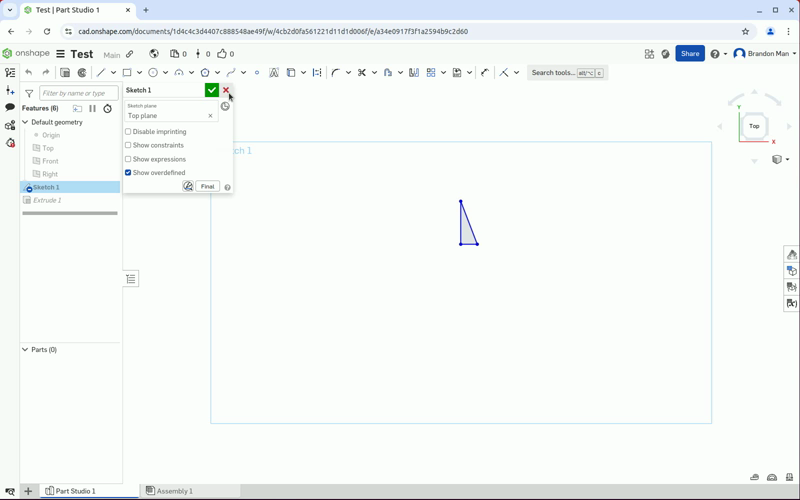
click(229, 92)
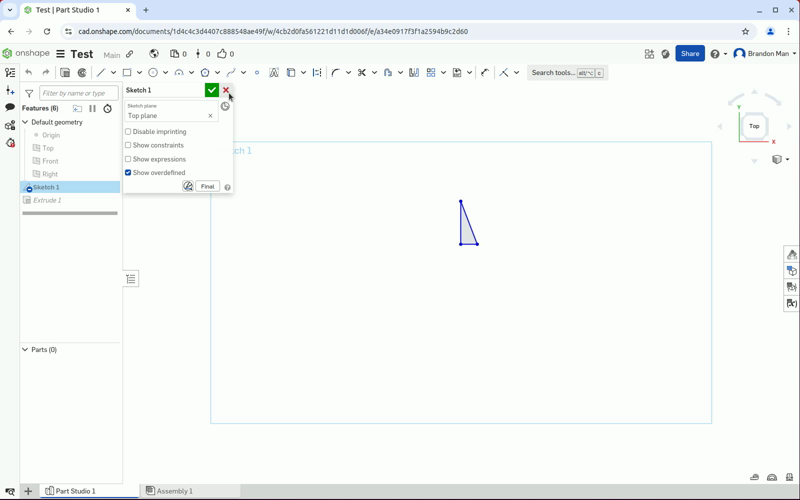
key(shift+s)
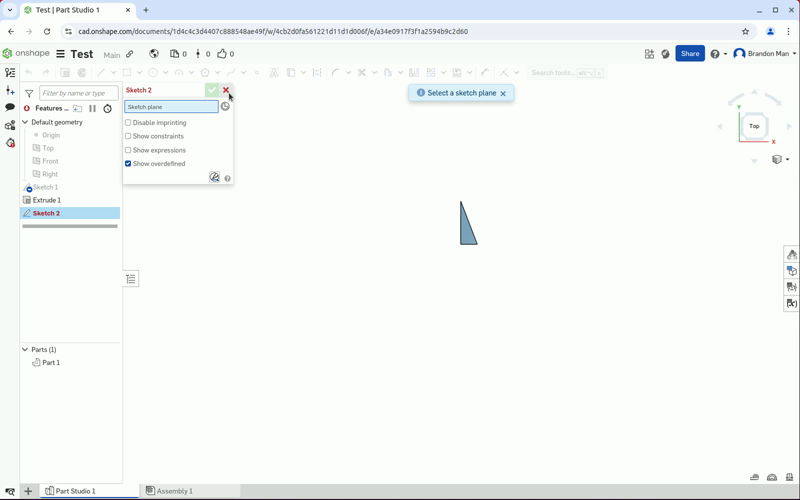
mouse_move(73, 150)
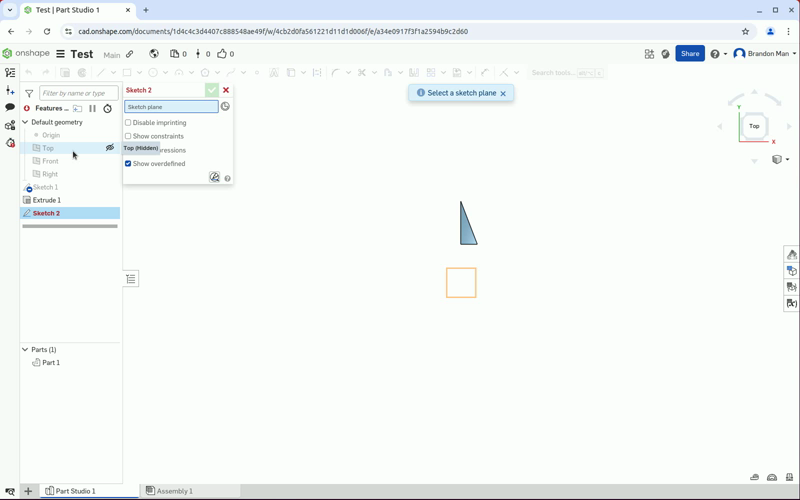
click(73, 150)
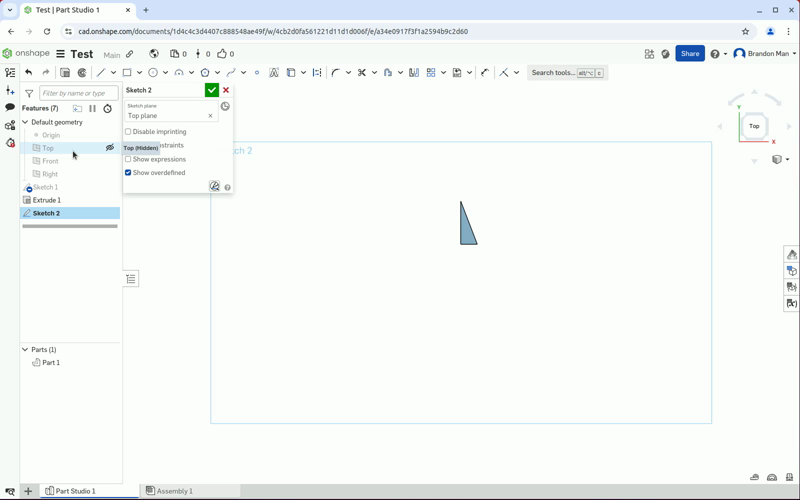
mouse_move(73, 352)
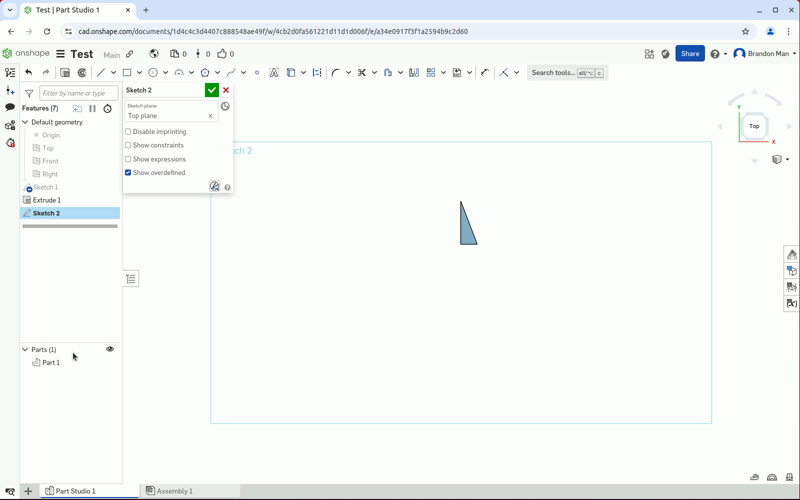
key(y)
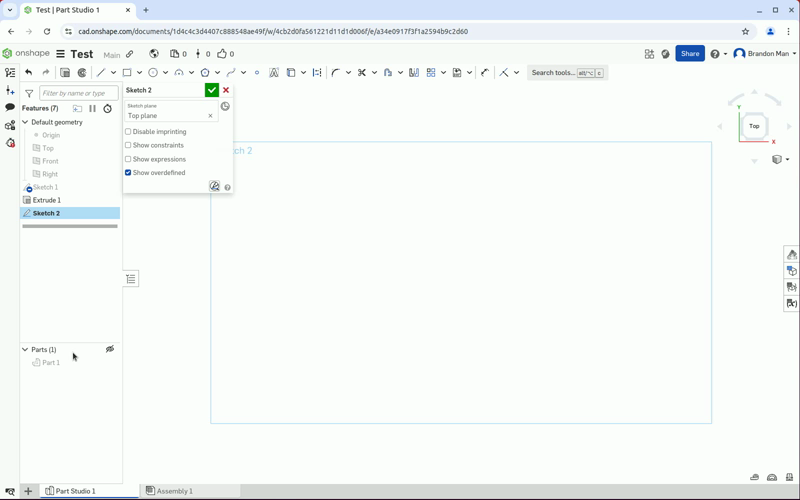
key(l)
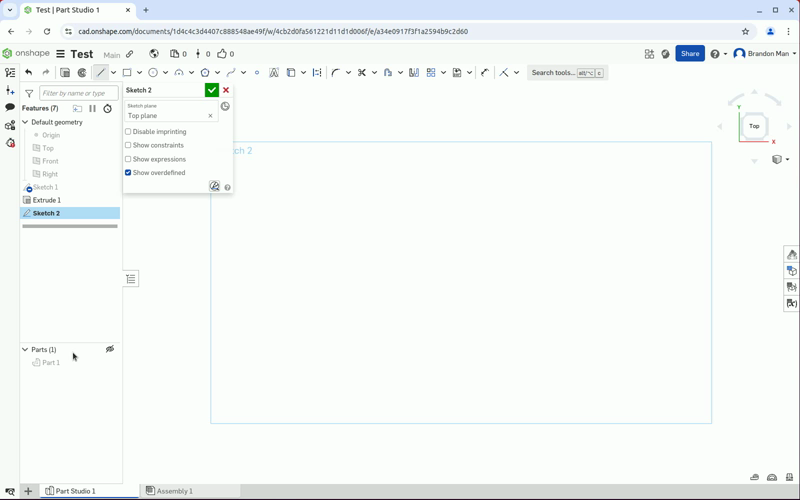
key_down(shift)
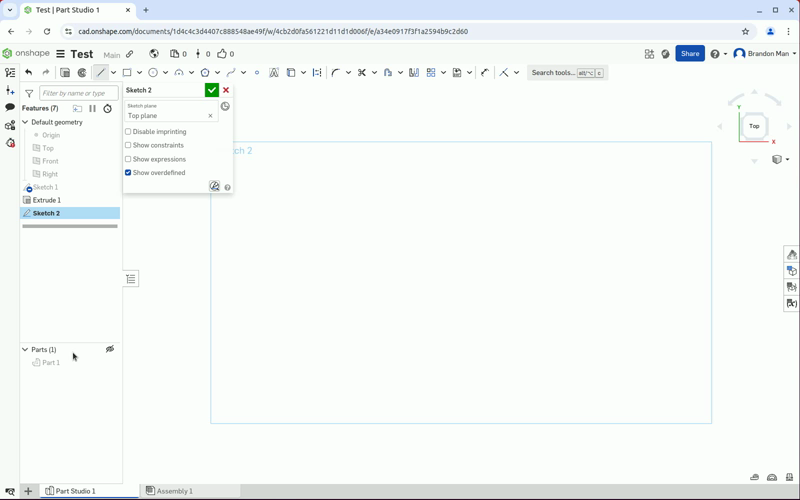
mouse_move(422, 395)
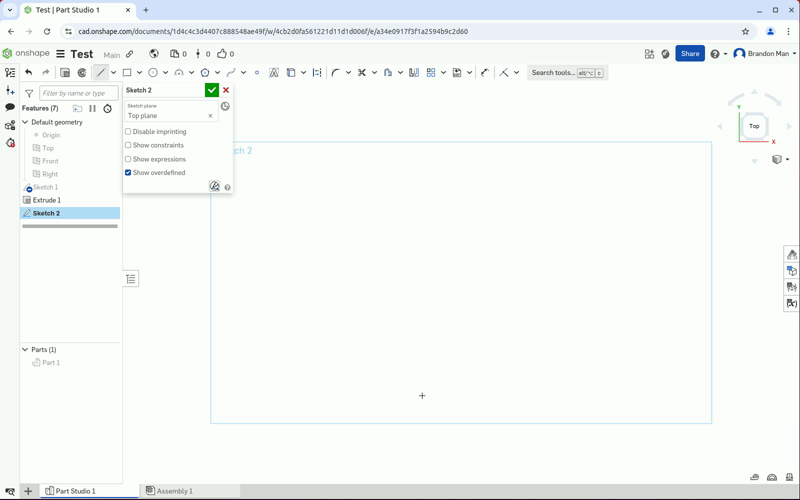
click(422, 395)
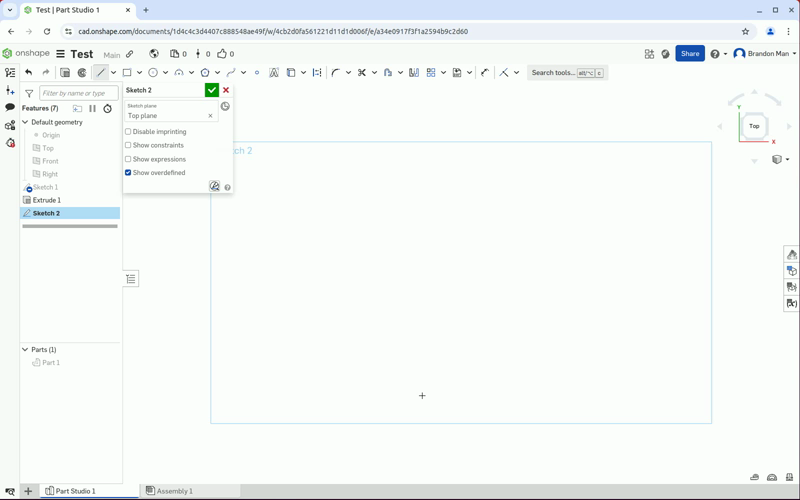
key_up(shift)
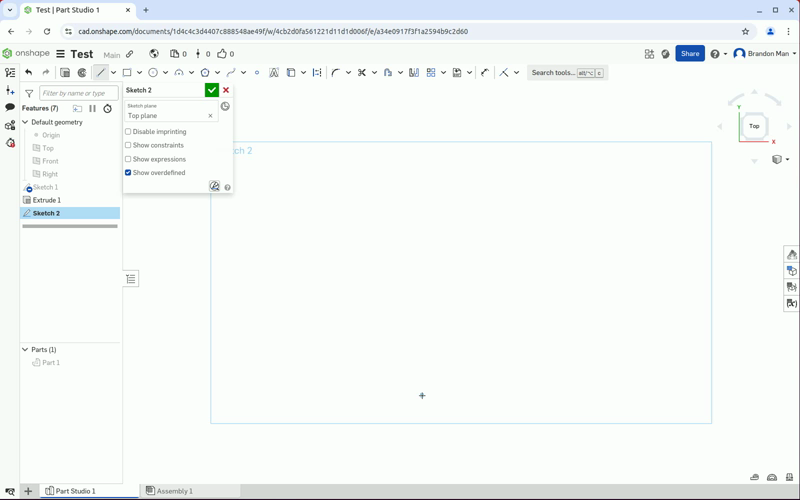
key_down(shift)
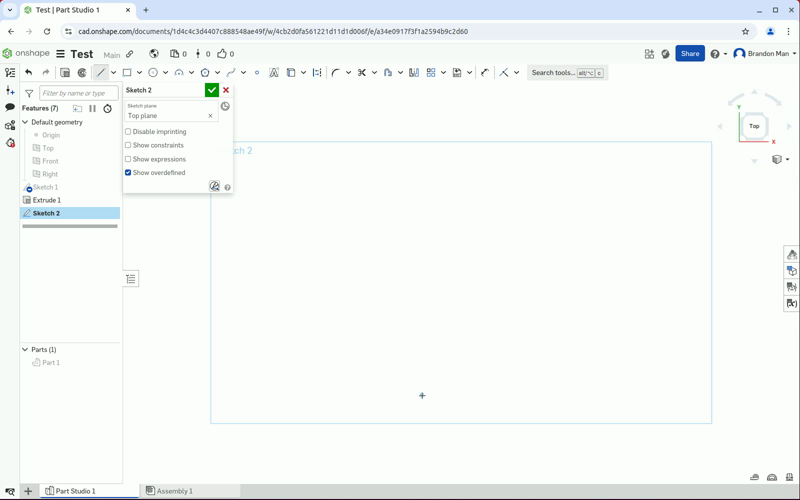
mouse_move(452, 395)
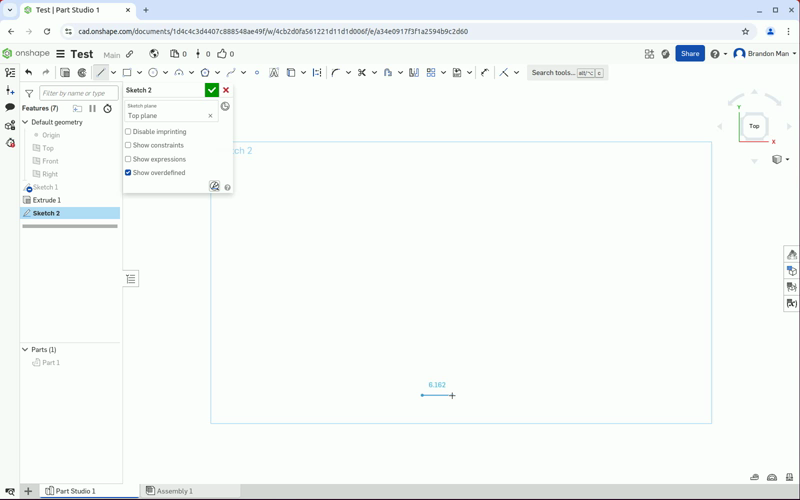
mouse_move(459, 395)
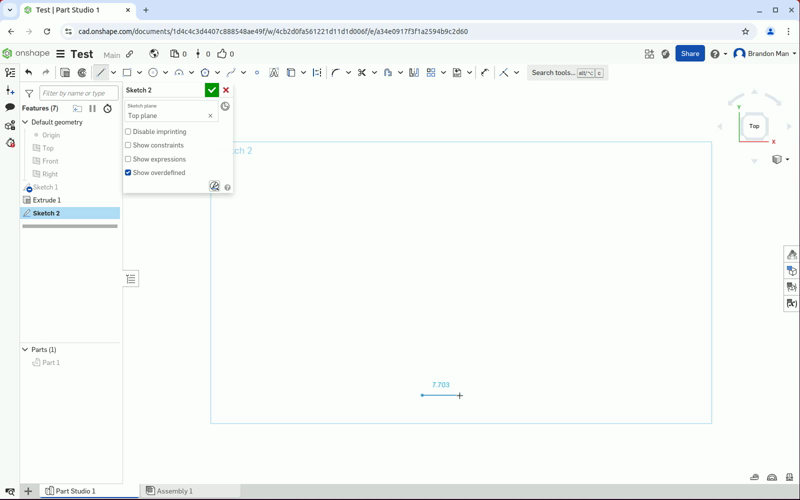
click(459, 395)
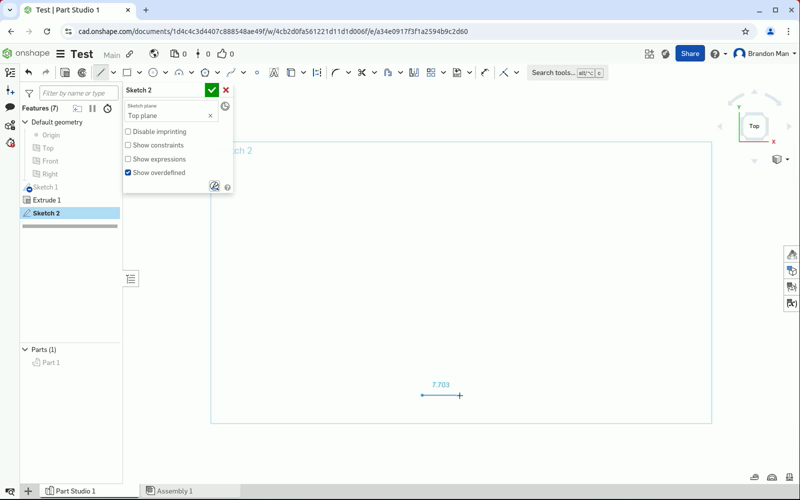
key_up(shift)
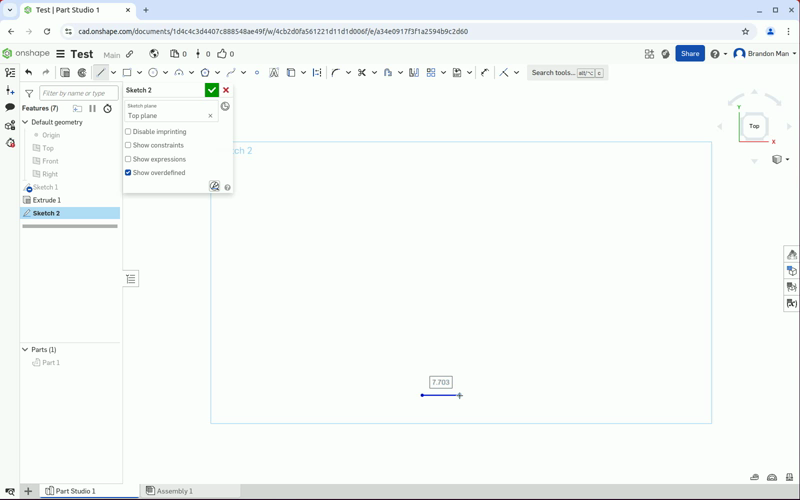
key_down(shift)
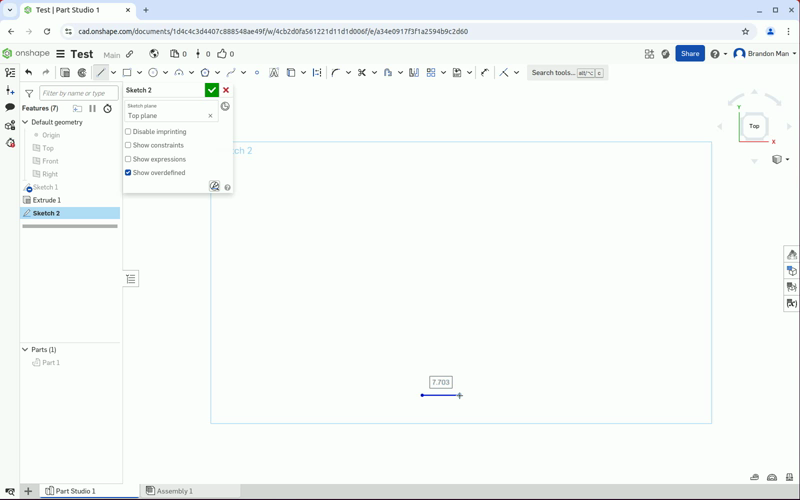
mouse_move(459, 244)
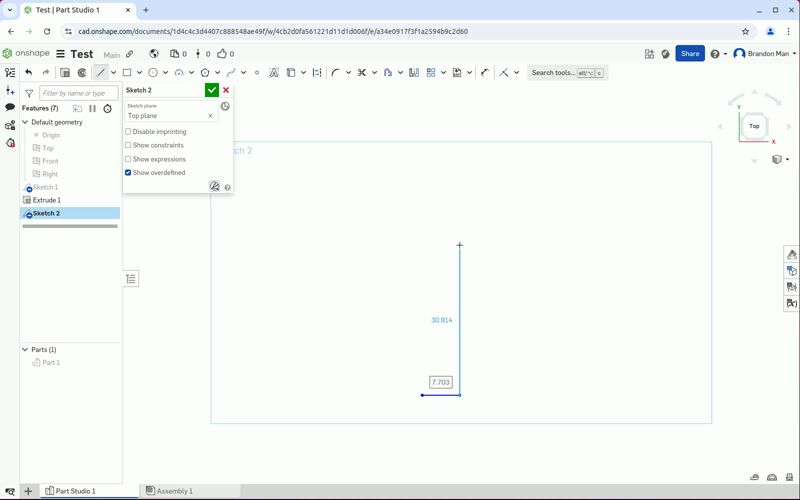
click(459, 244)
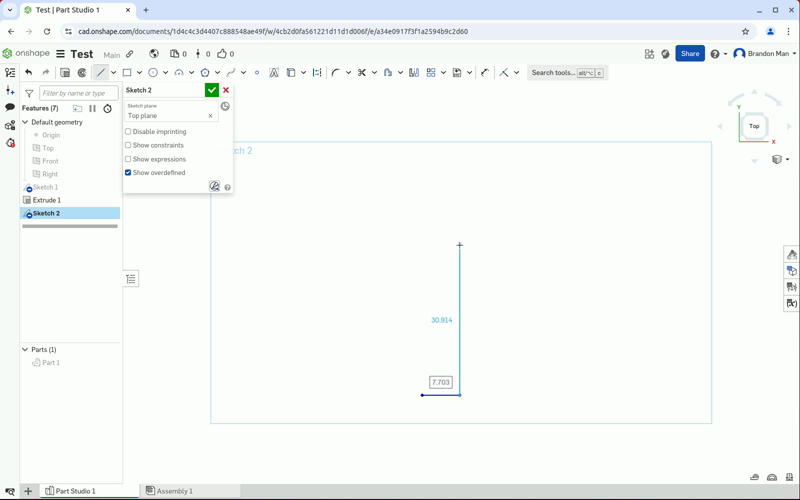
key_up(shift)
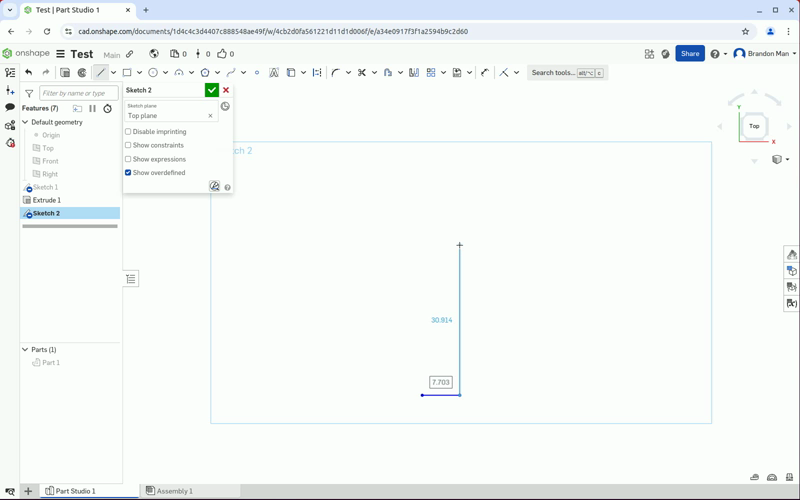
key_down(shift)
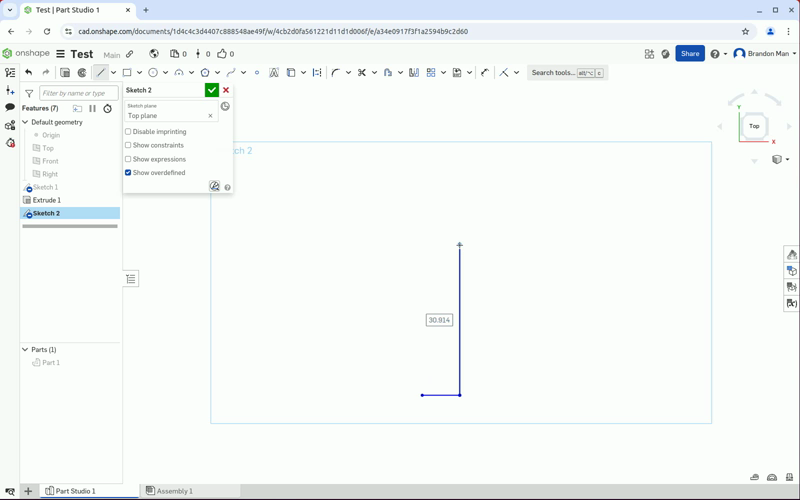
mouse_move(489, 244)
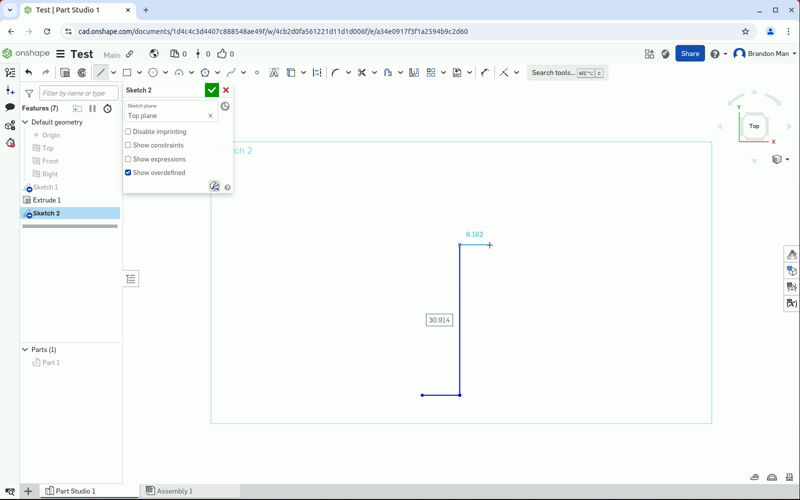
mouse_move(459, 202)
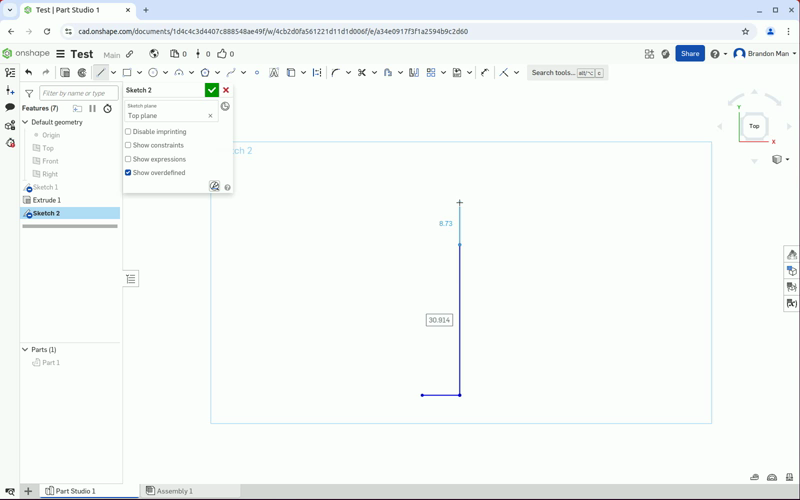
click(459, 202)
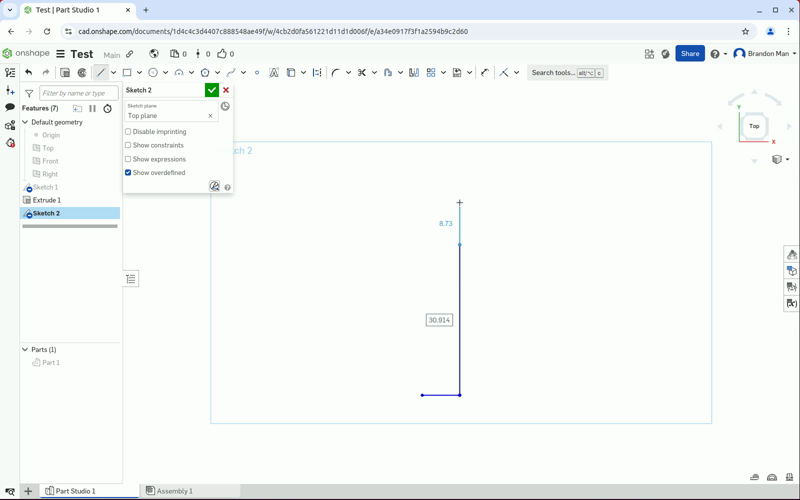
key_up(shift)
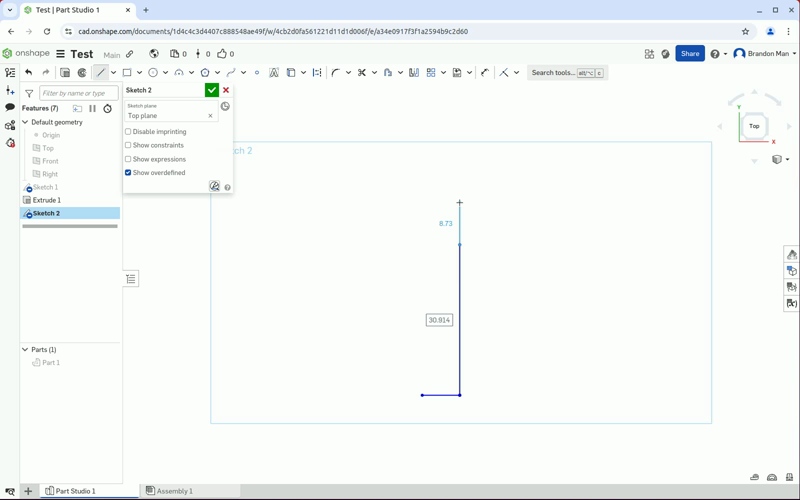
key(esc)
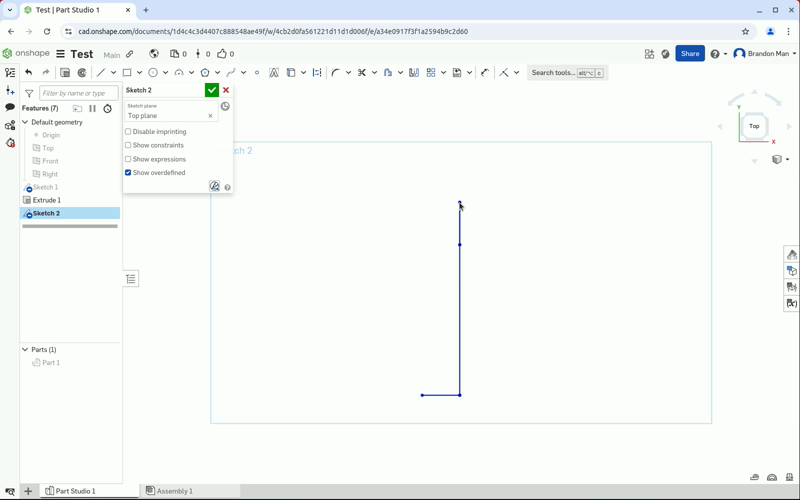
key(a)
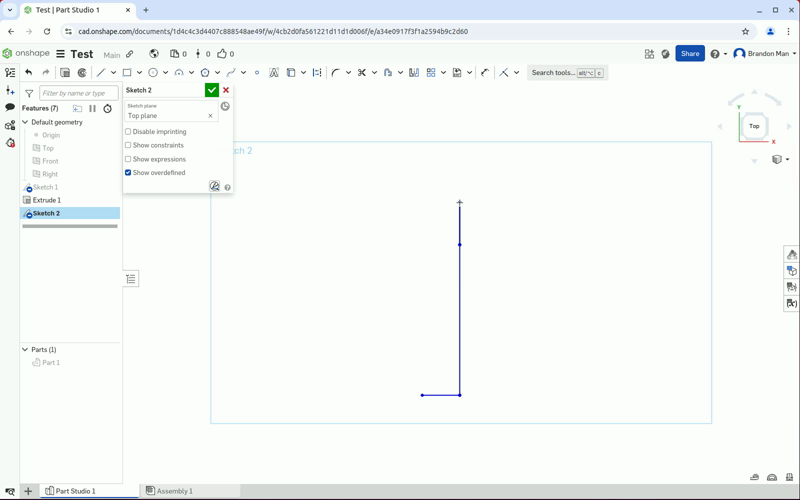
mouse_move(459, 202)
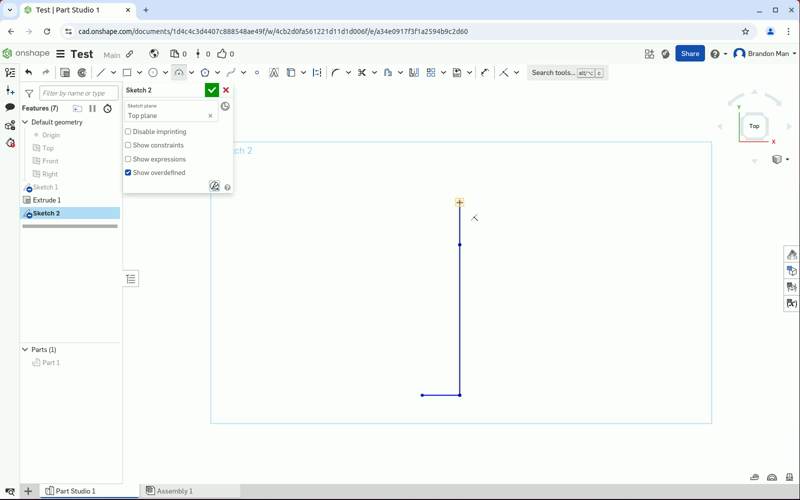
click(459, 202)
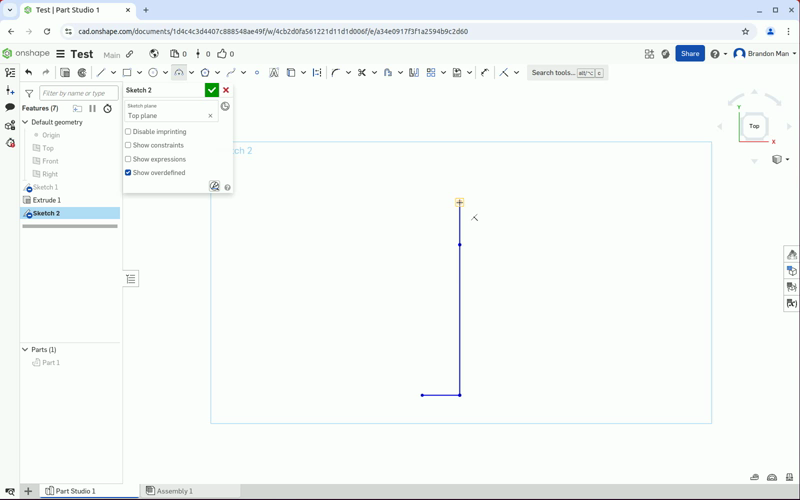
key_down(shift)
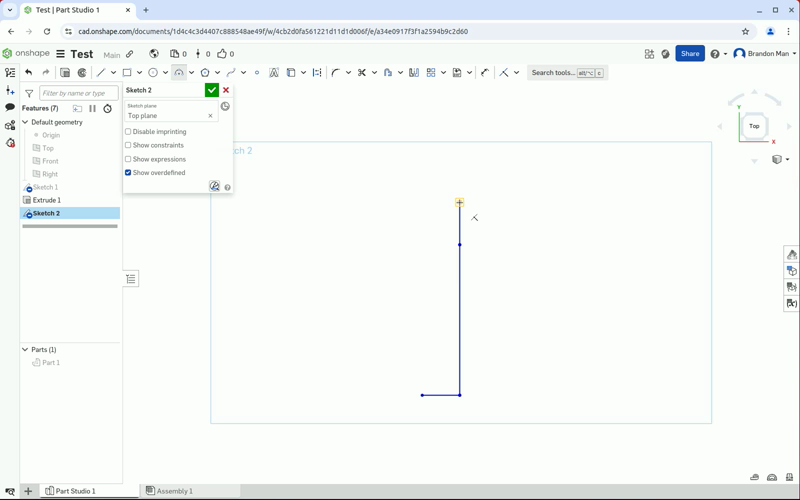
mouse_move(450, 176)
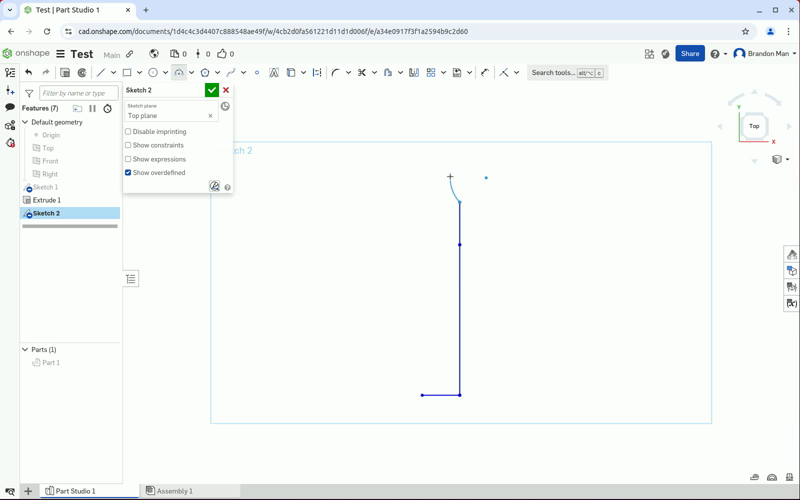
click(450, 176)
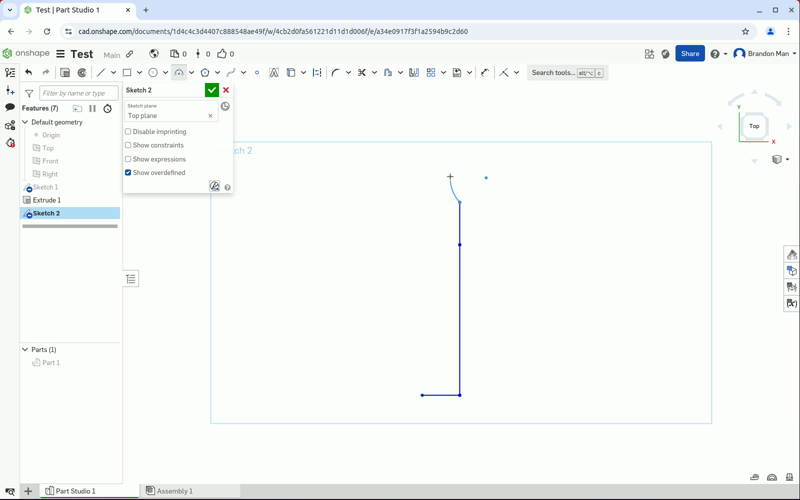
mouse_move(449, 191)
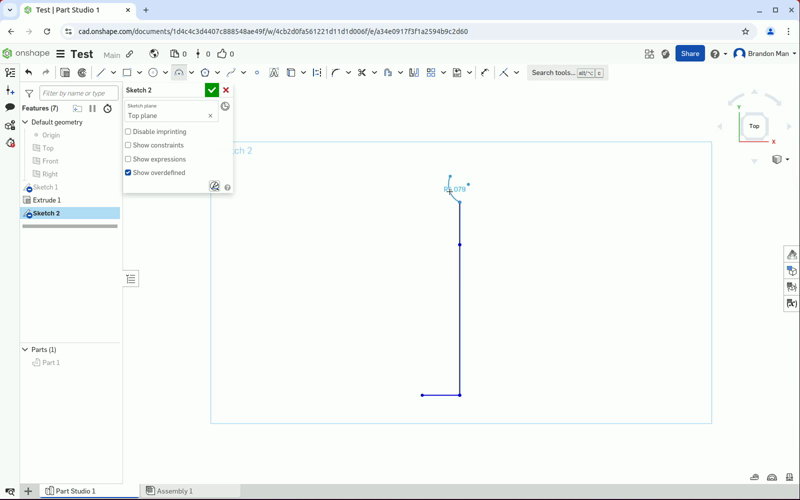
click(449, 191)
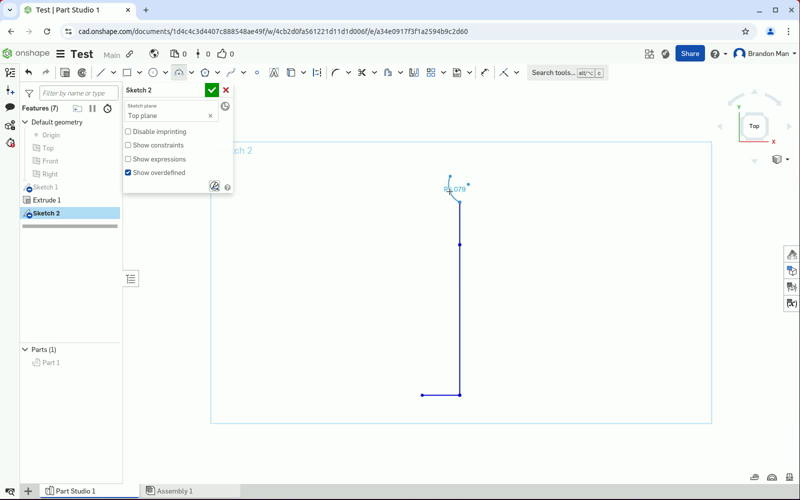
key_up(shift)
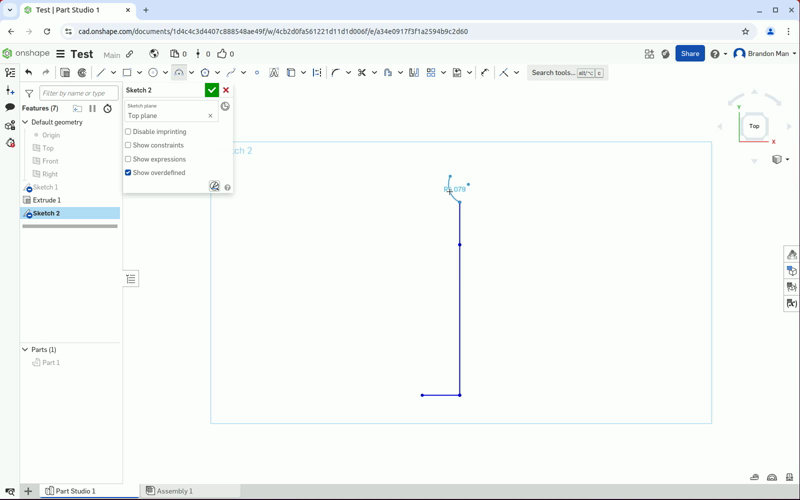
mouse_move(450, 176)
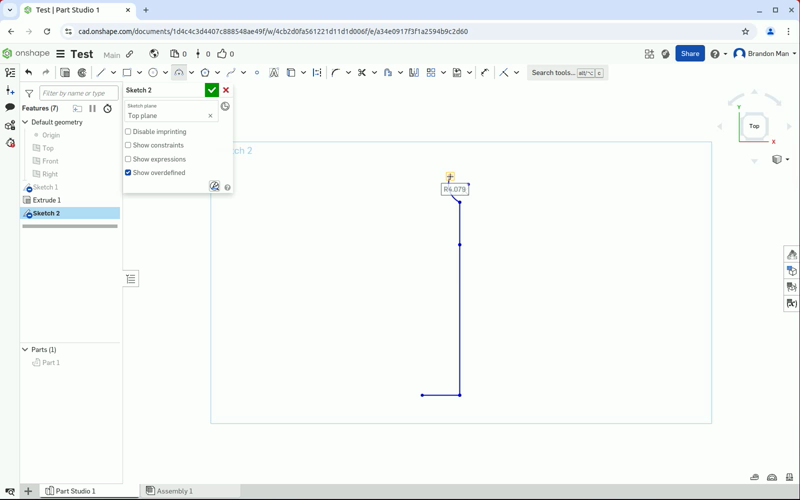
click(450, 176)
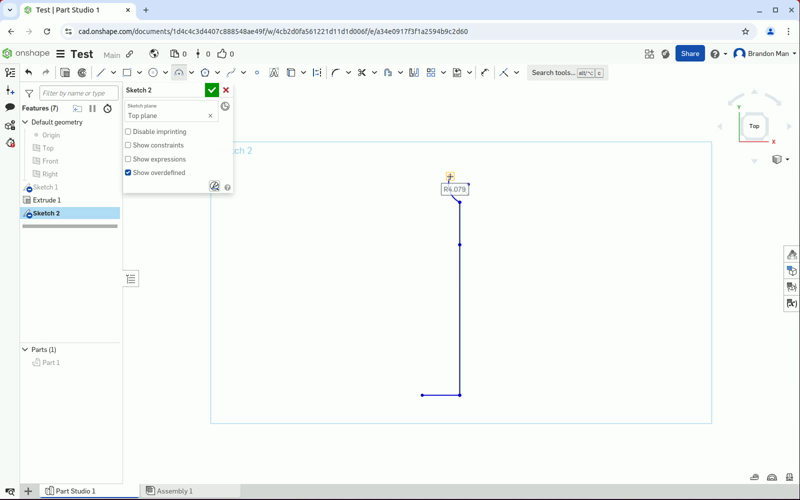
key_down(shift)
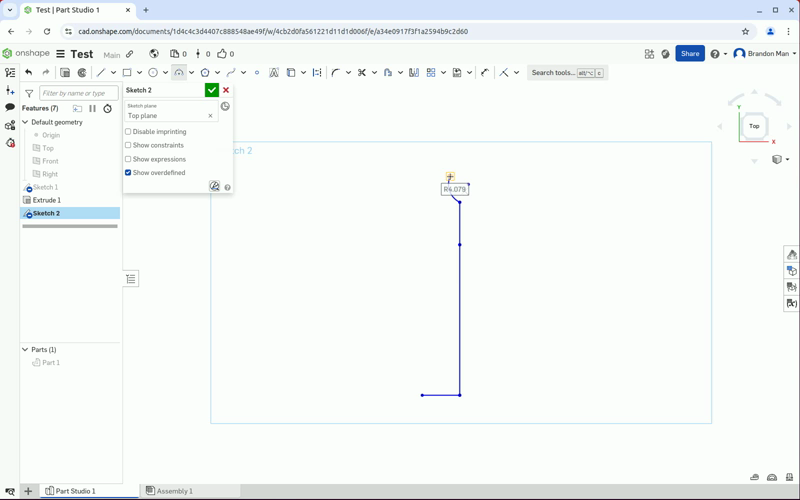
mouse_move(447, 171)
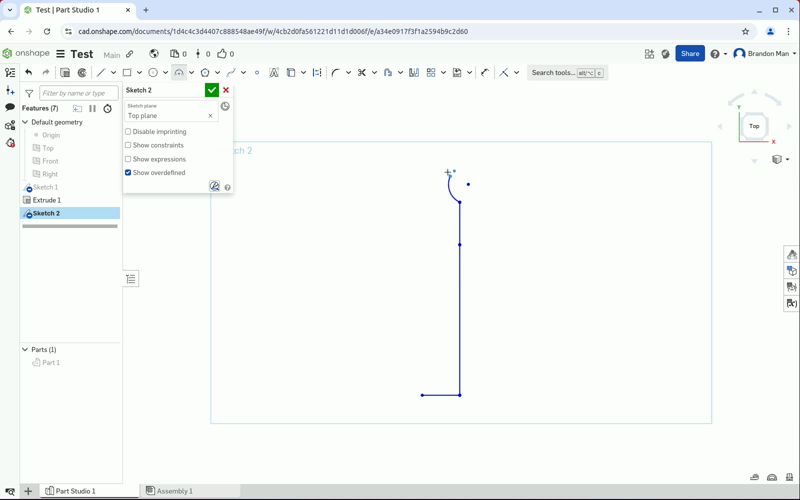
scroll(6)
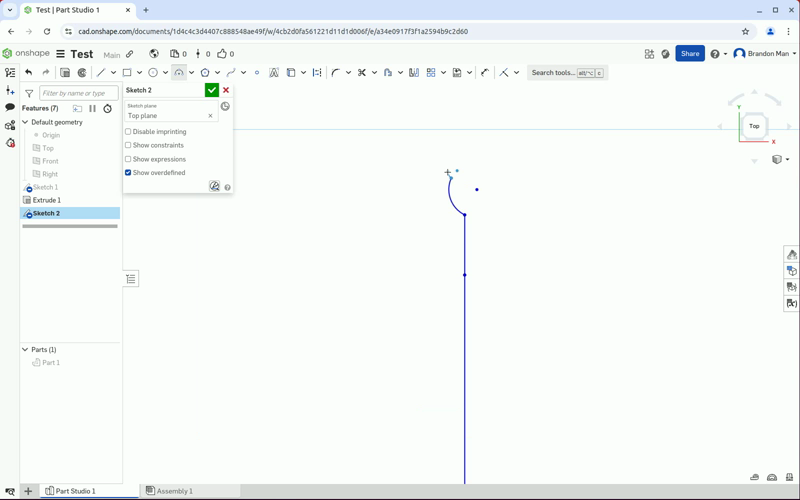
scroll(6)
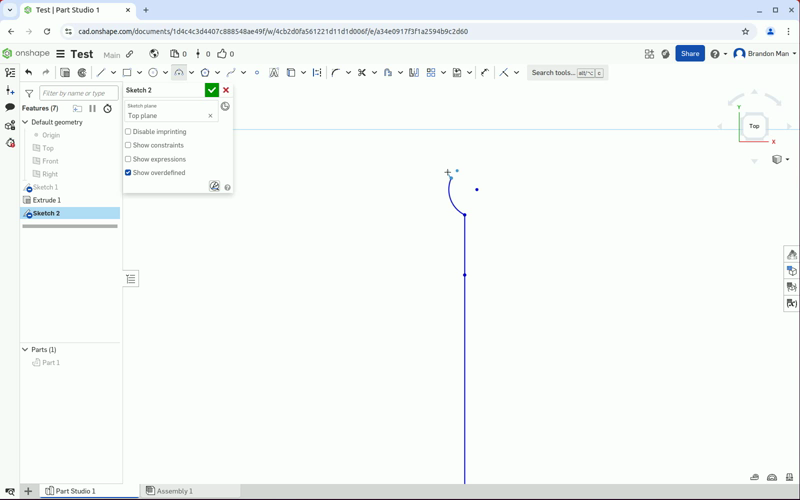
scroll(6)
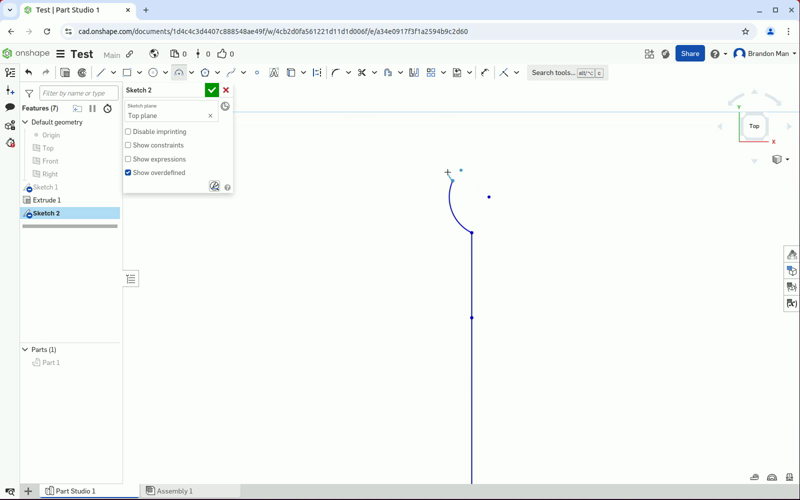
scroll(6)
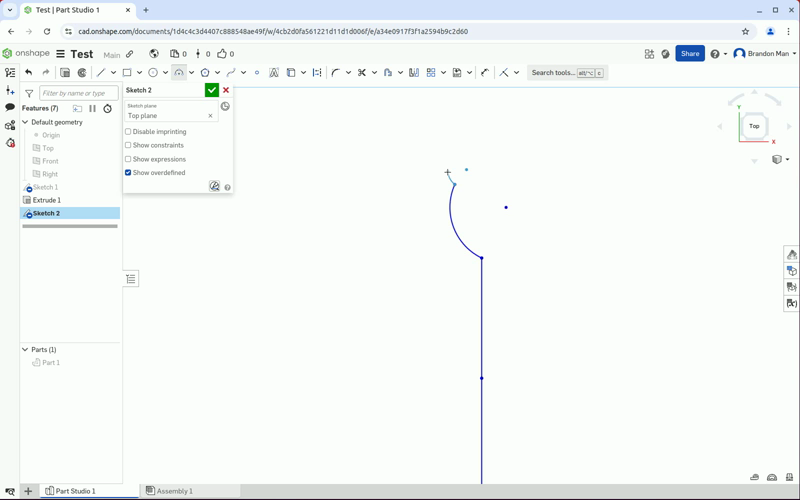
scroll(6)
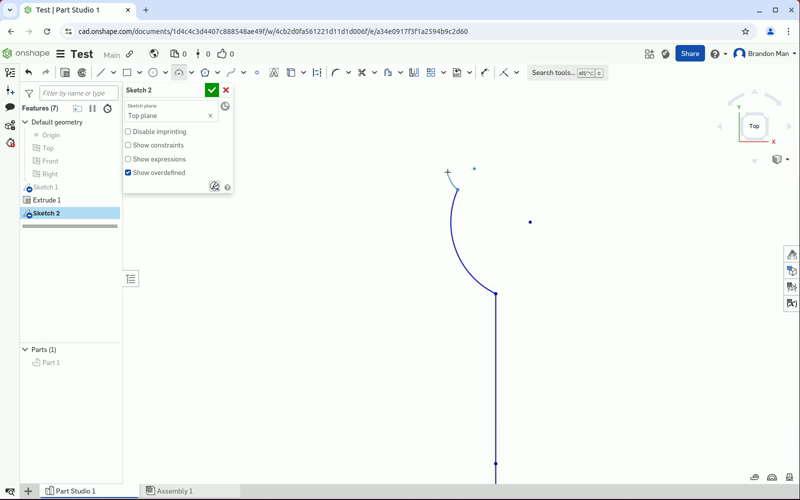
scroll(6)
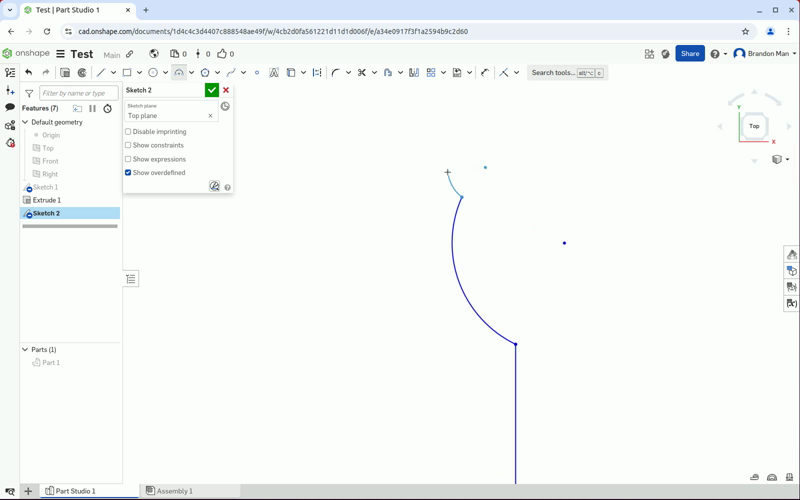
scroll(6)
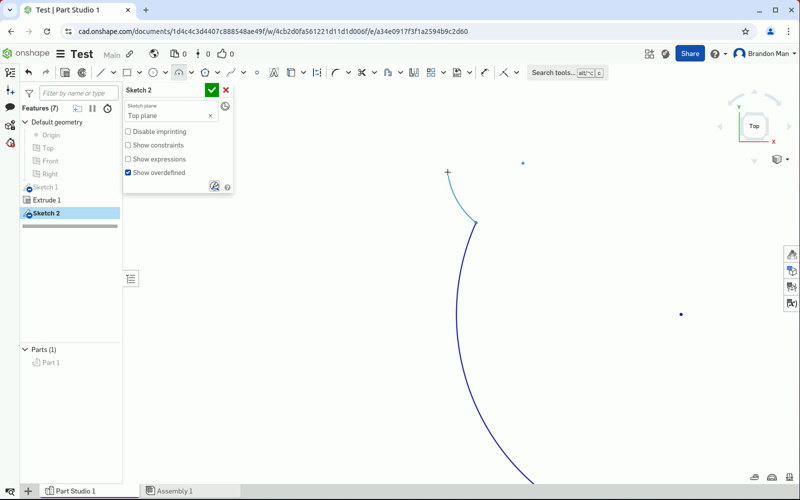
click(447, 171)
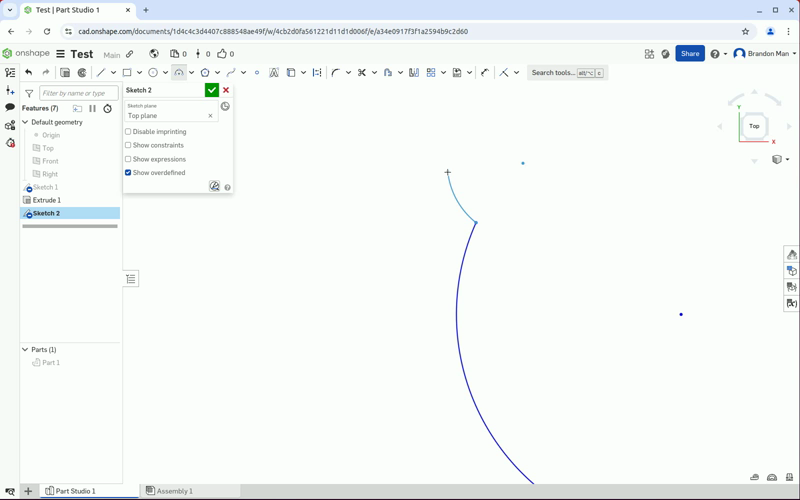
scroll(-6)
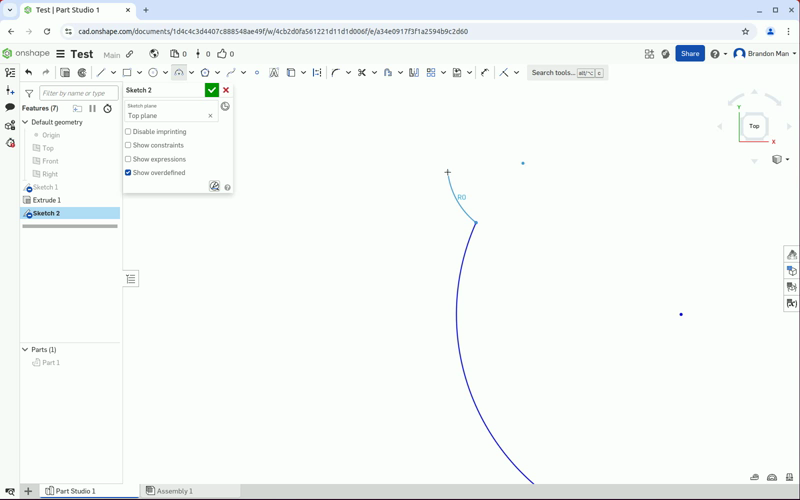
scroll(-6)
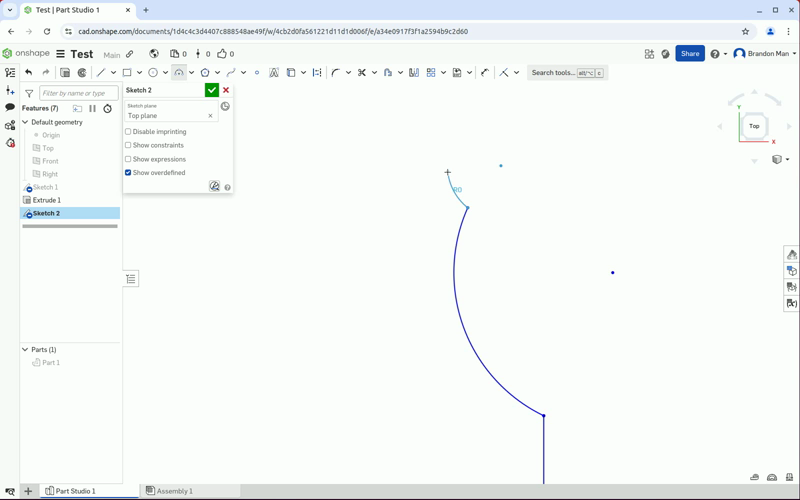
scroll(-6)
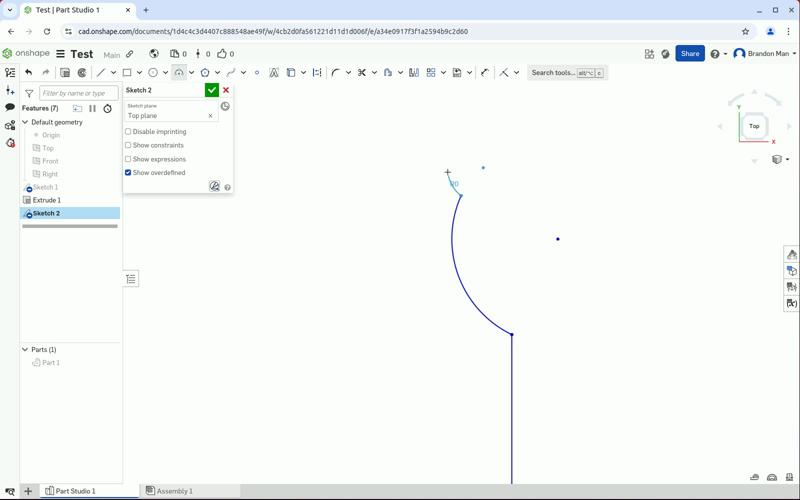
scroll(-6)
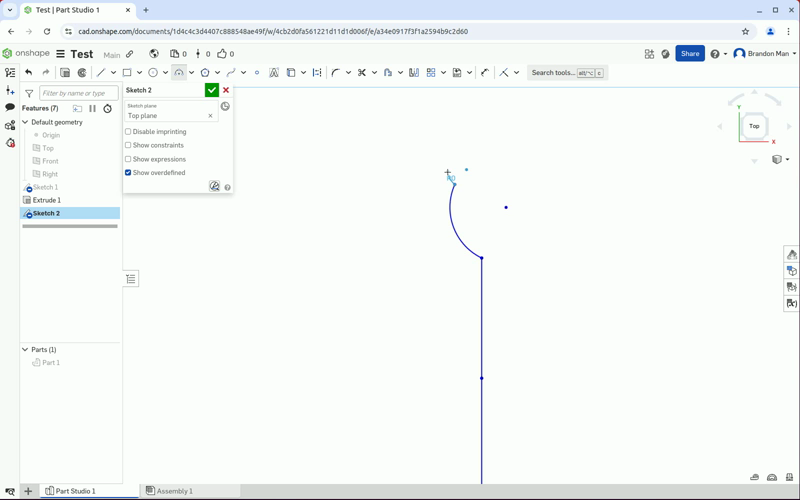
scroll(-6)
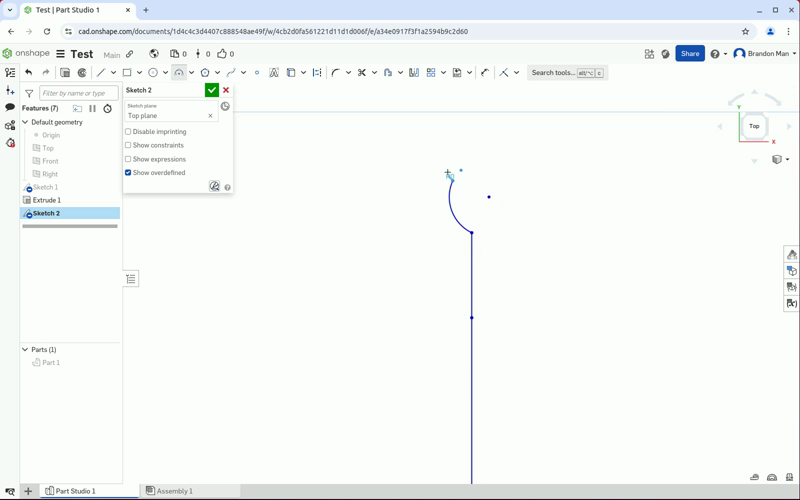
scroll(-6)
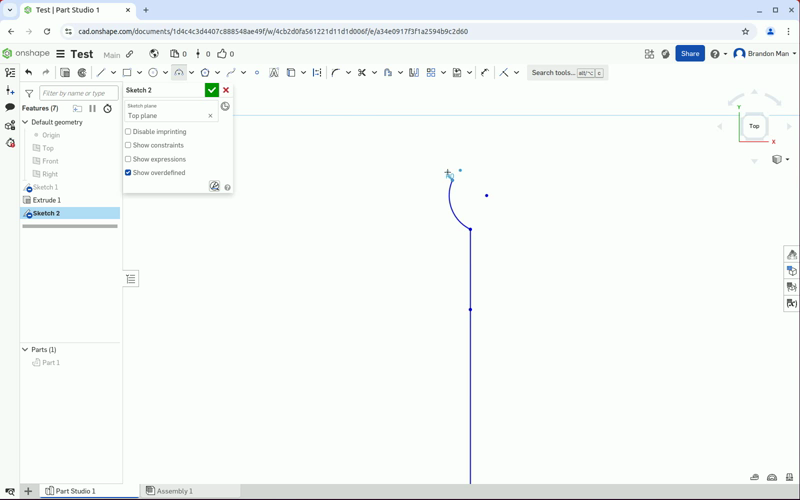
scroll(-6)
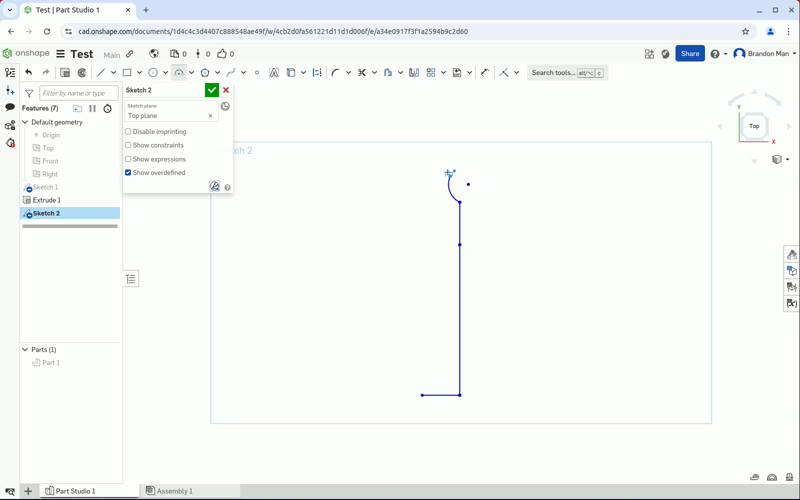
mouse_move(451, 173)
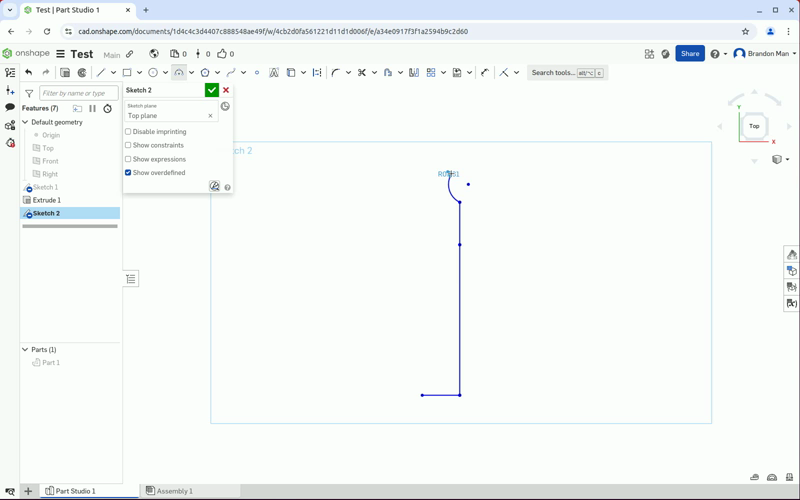
scroll(6)
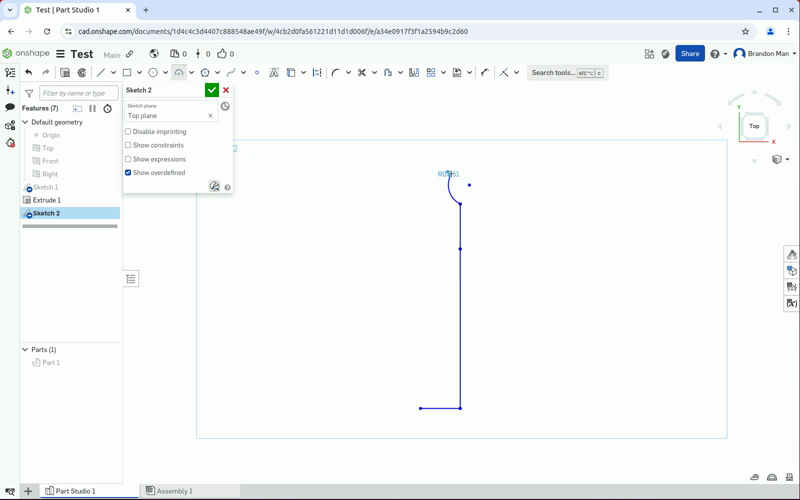
scroll(6)
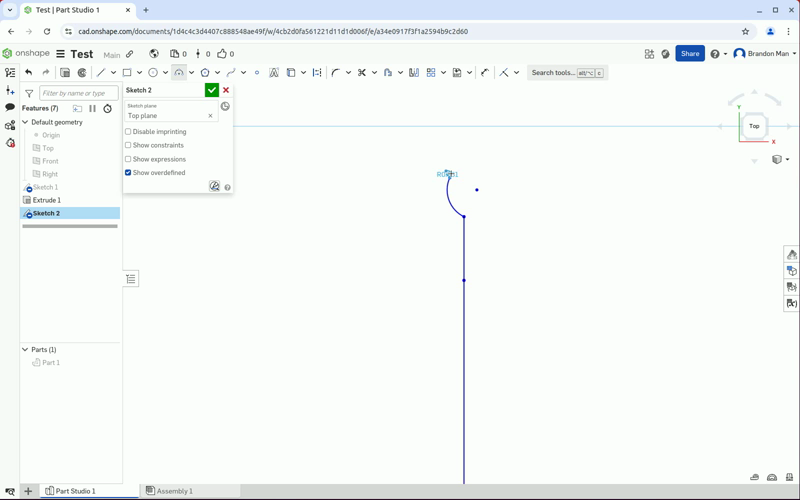
scroll(6)
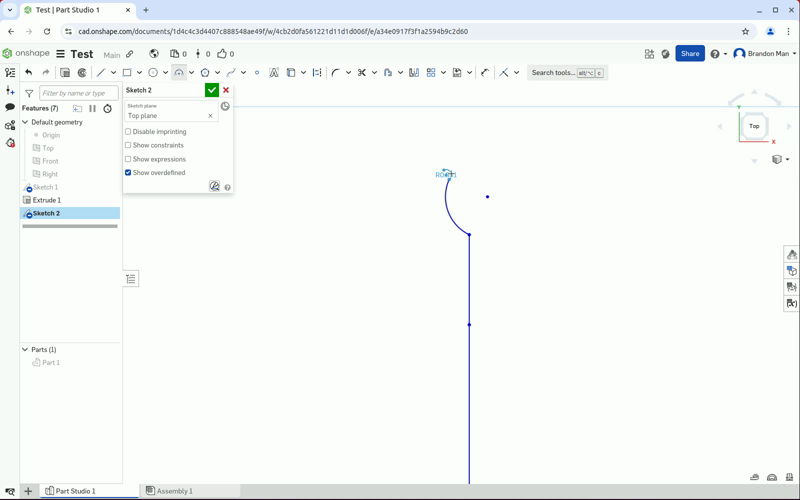
scroll(6)
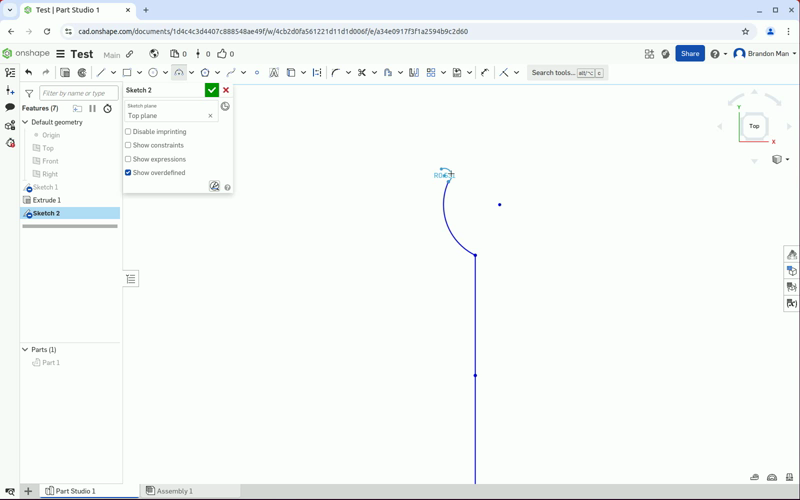
scroll(6)
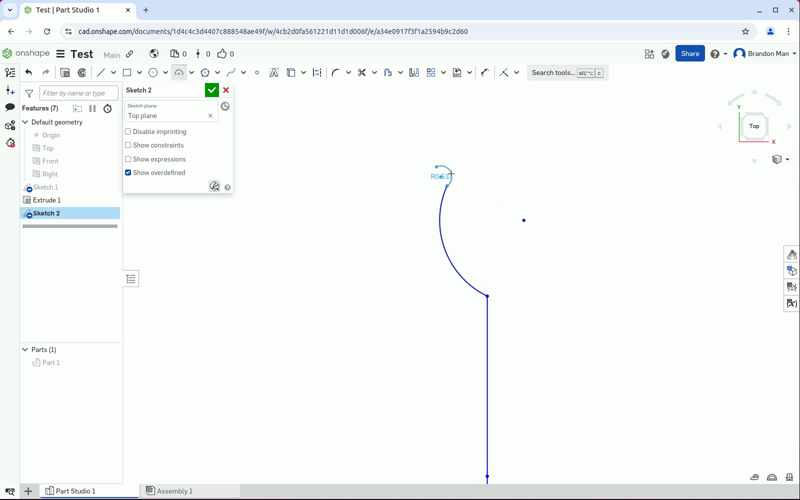
scroll(6)
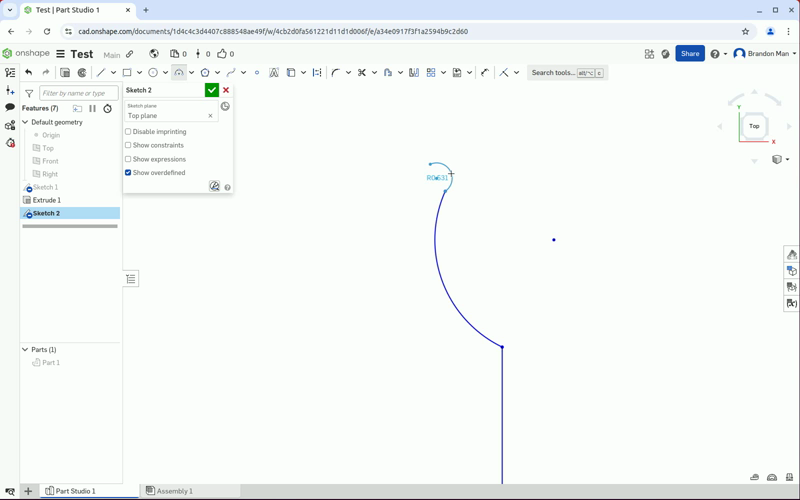
scroll(6)
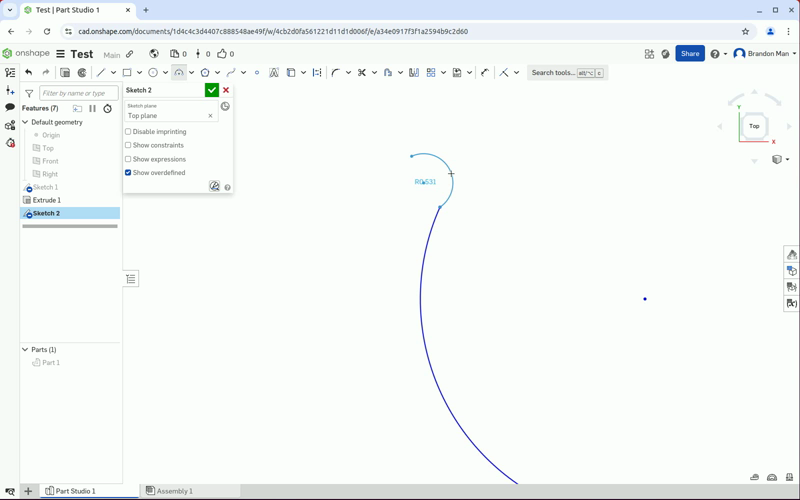
click(451, 173)
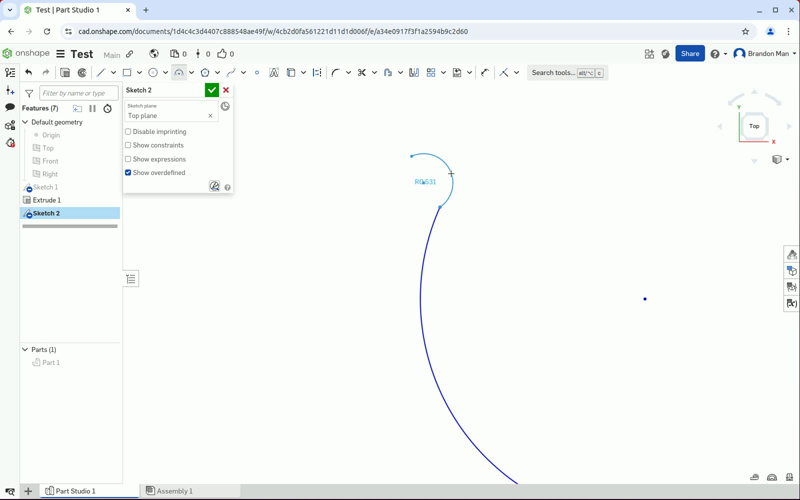
scroll(-6)
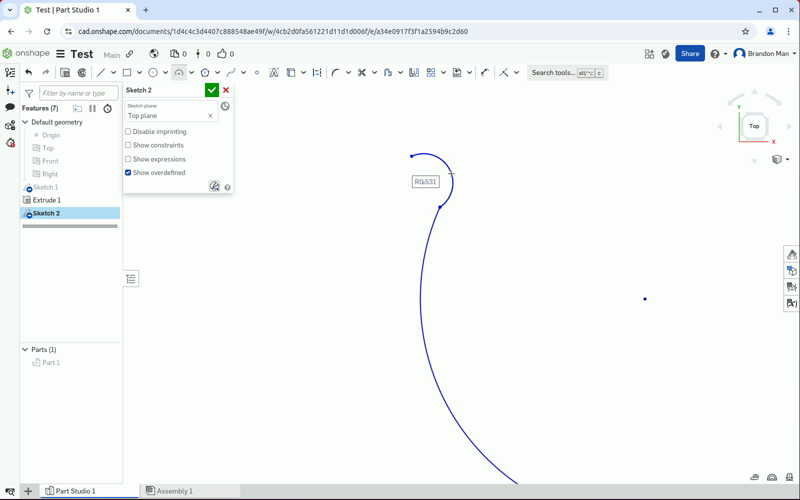
scroll(-6)
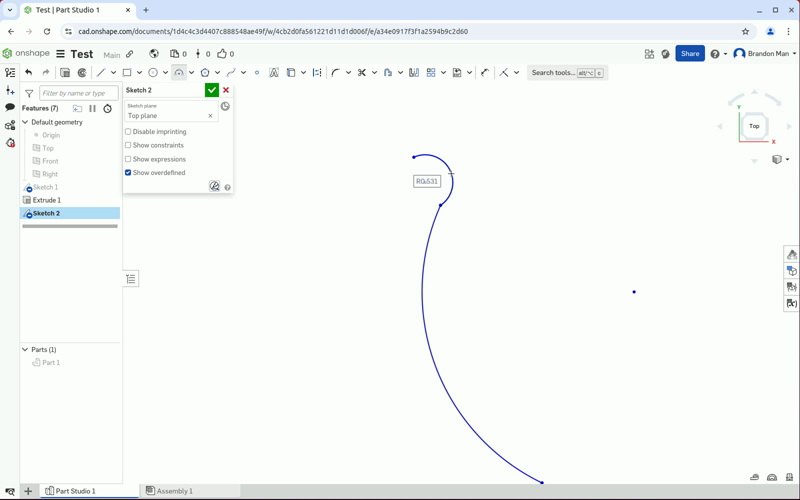
scroll(-6)
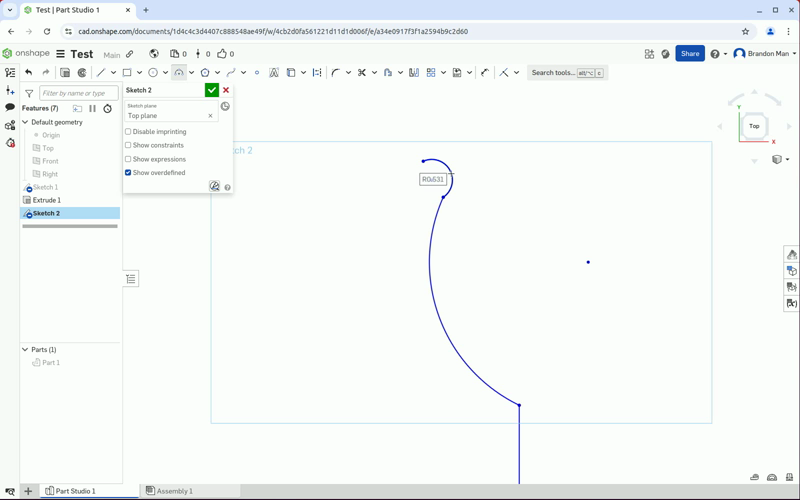
scroll(-6)
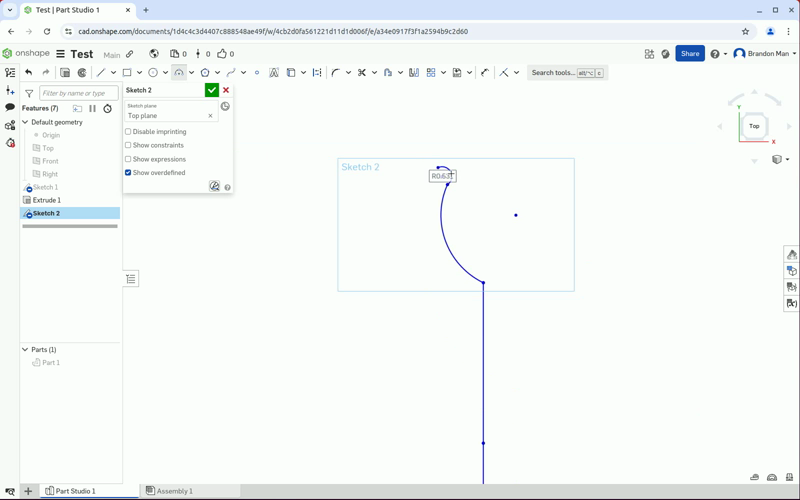
scroll(-6)
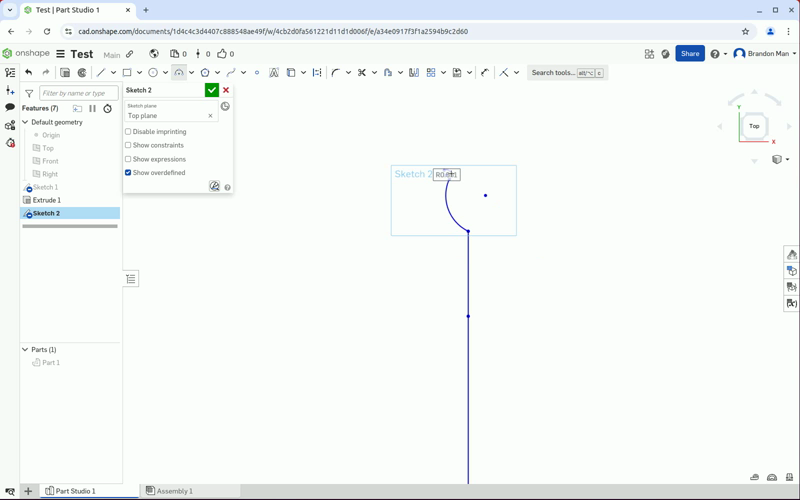
scroll(-6)
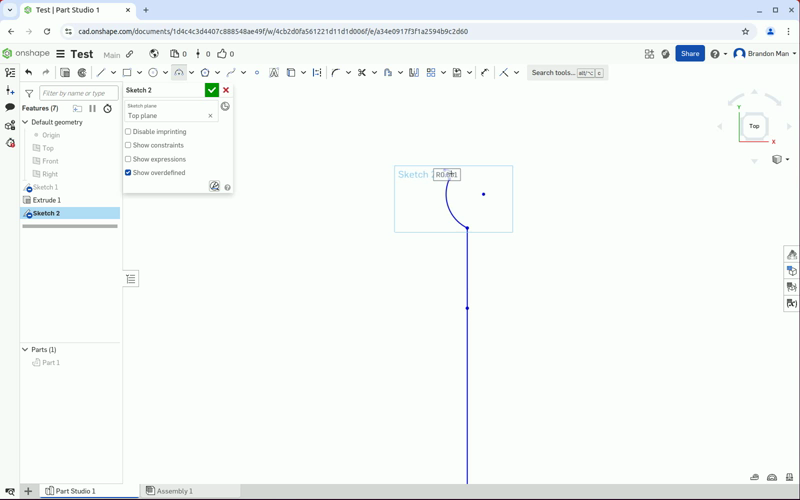
scroll(-6)
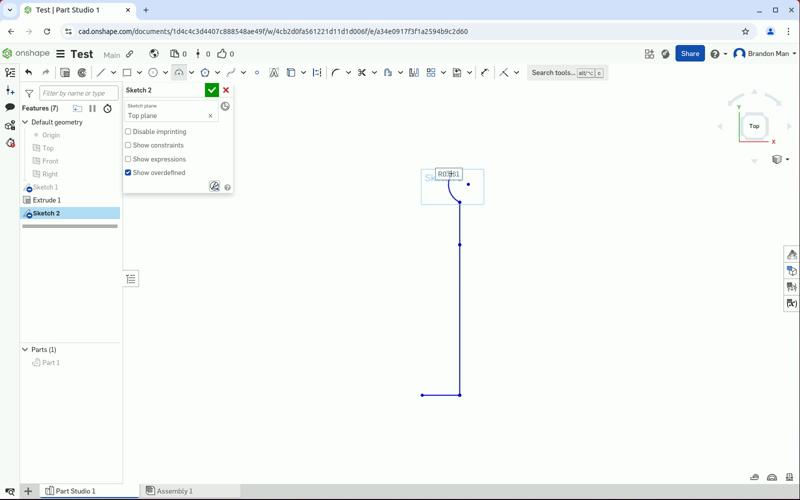
key_up(shift)
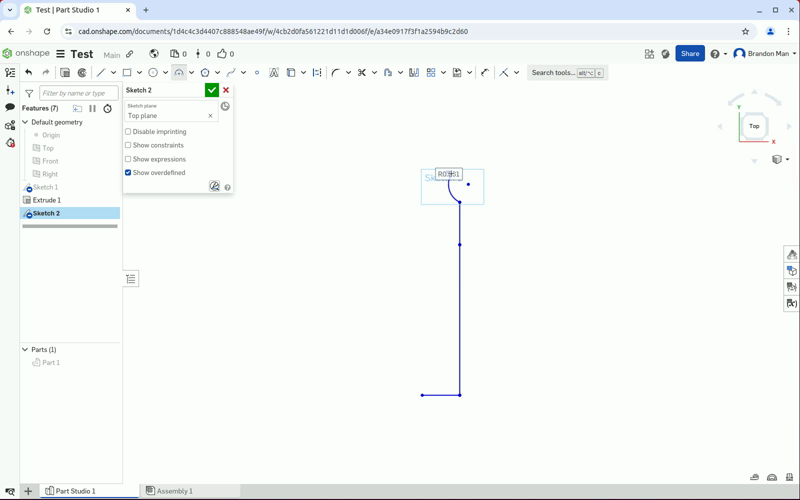
key(esc)
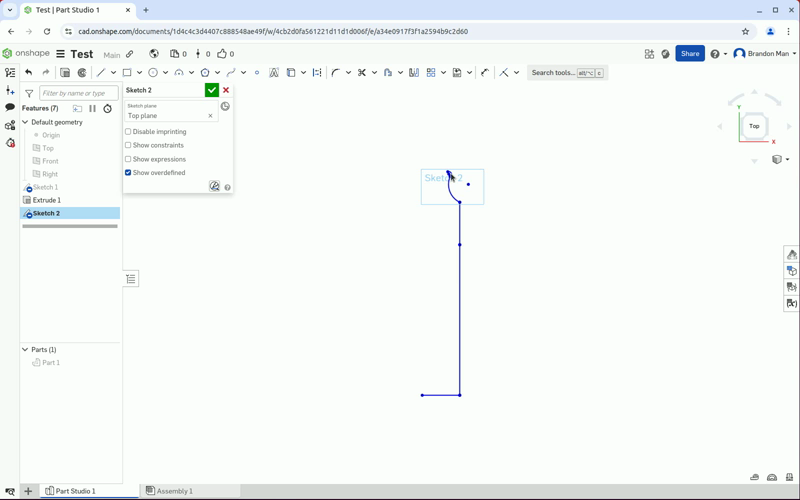
key(l)
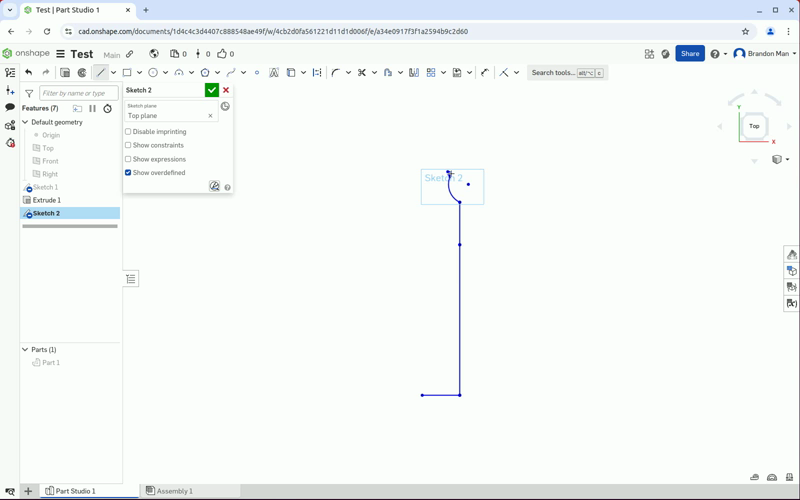
mouse_move(447, 171)
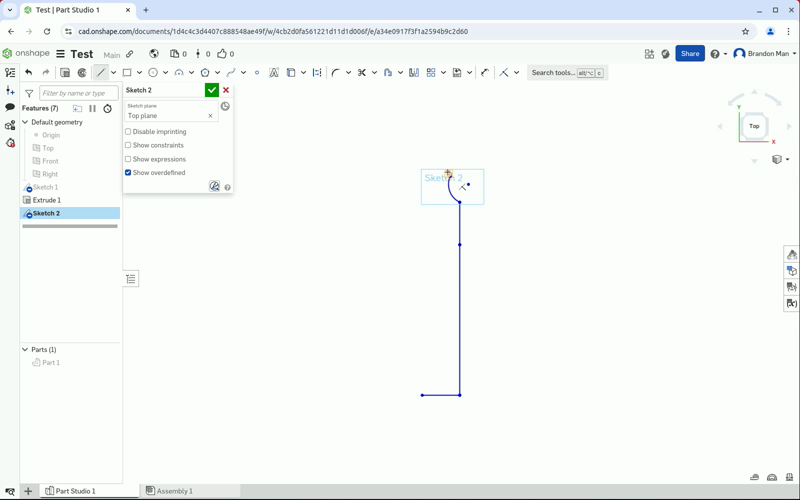
scroll(6)
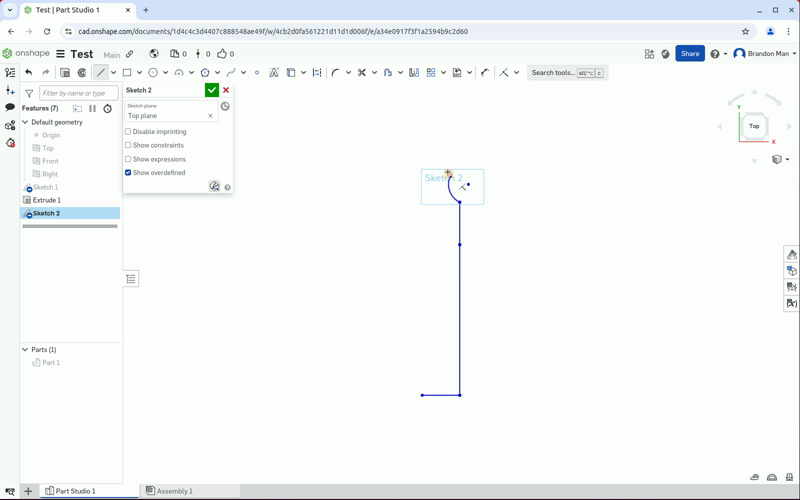
scroll(6)
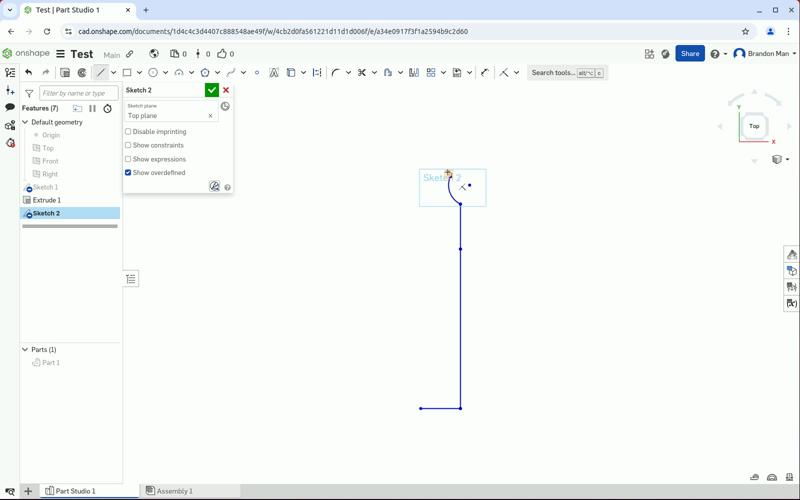
scroll(6)
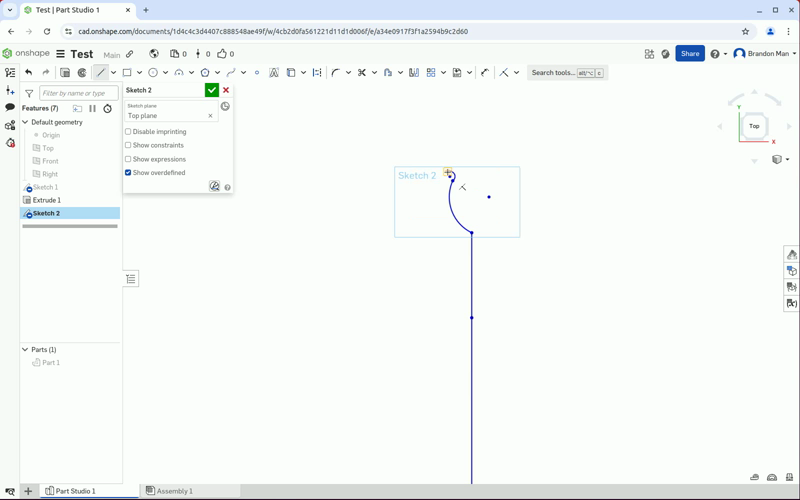
scroll(6)
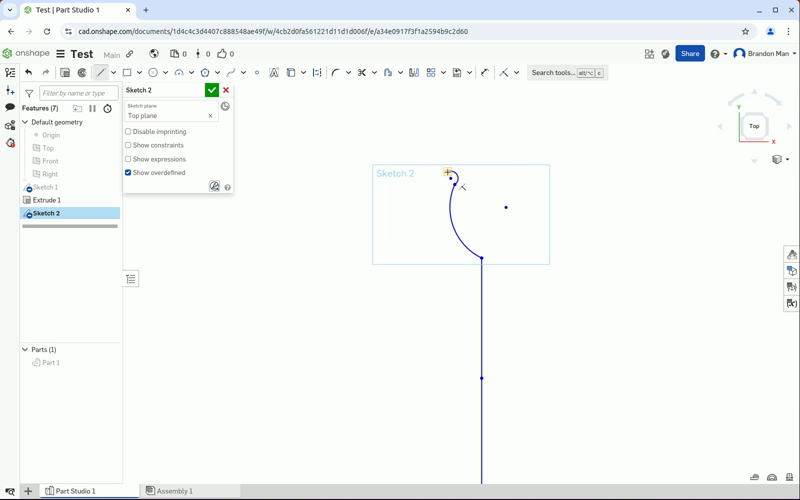
scroll(6)
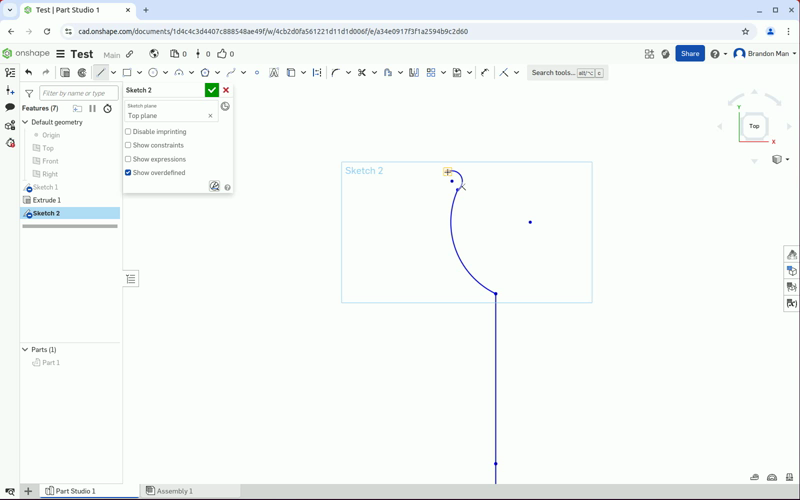
scroll(6)
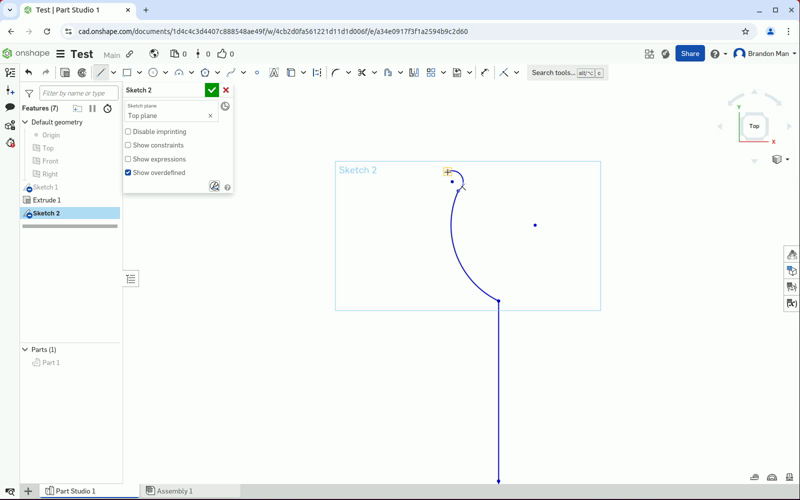
scroll(6)
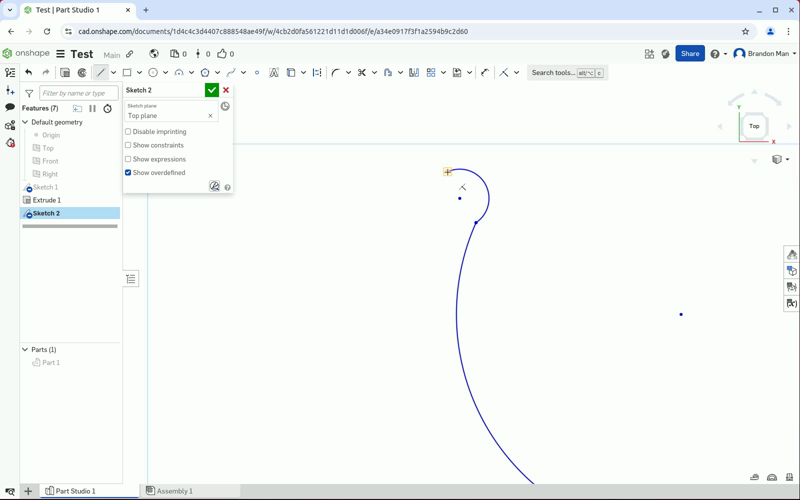
click(447, 171)
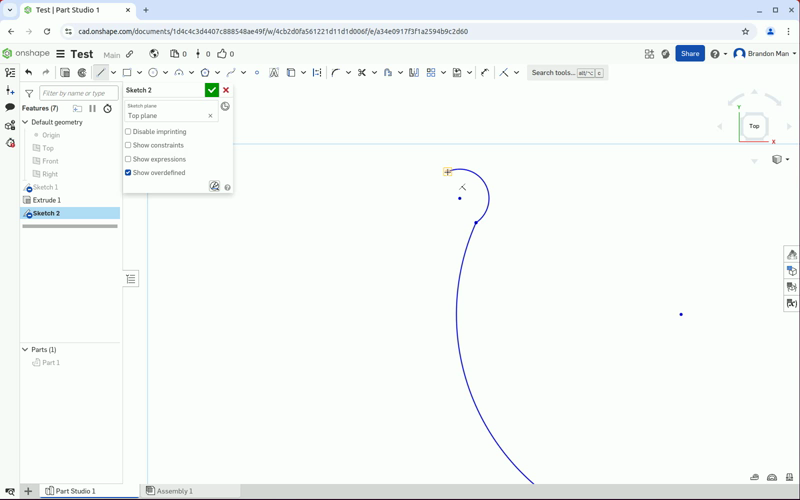
scroll(-6)
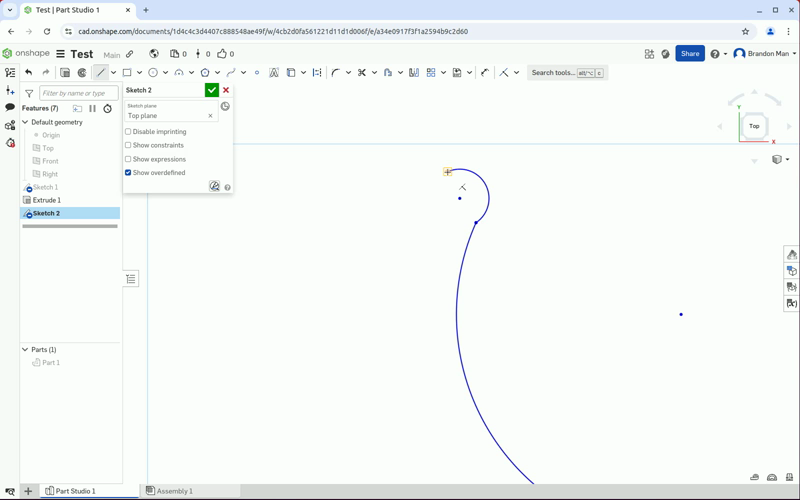
scroll(-6)
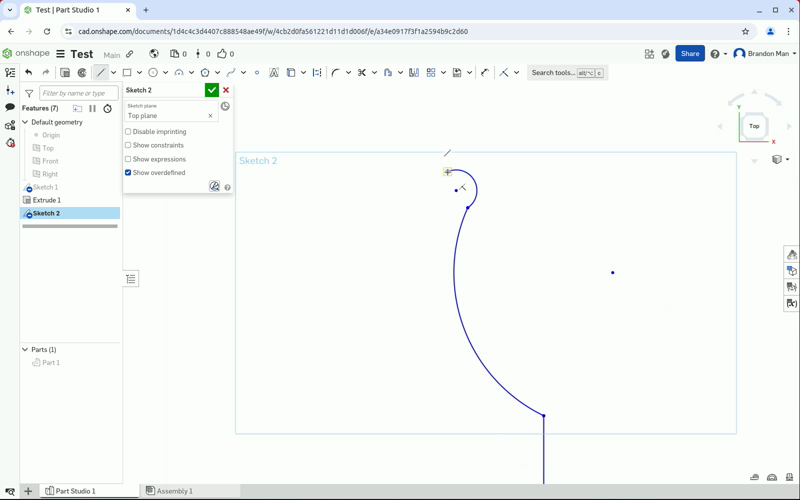
scroll(-6)
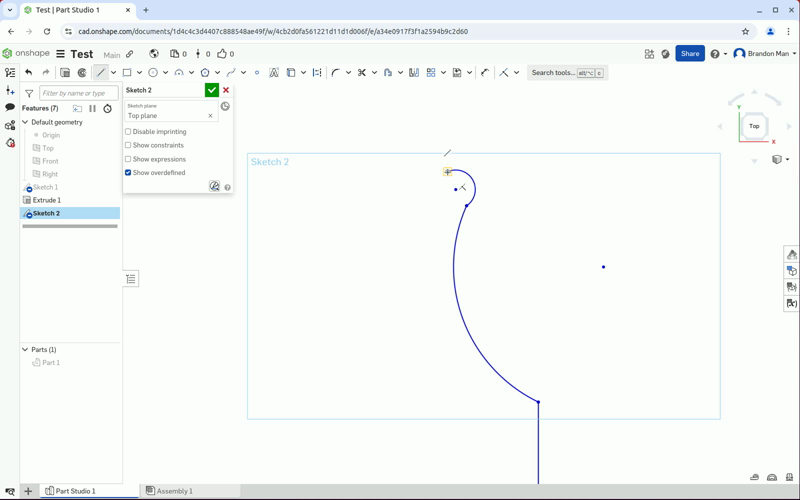
scroll(-6)
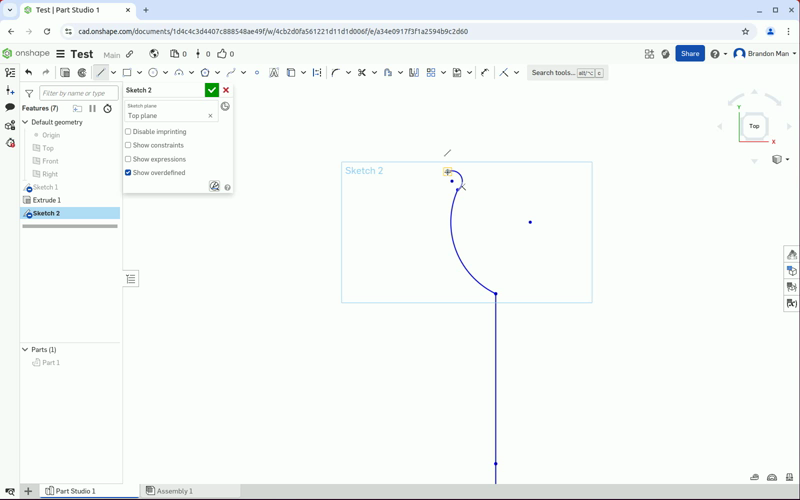
scroll(-6)
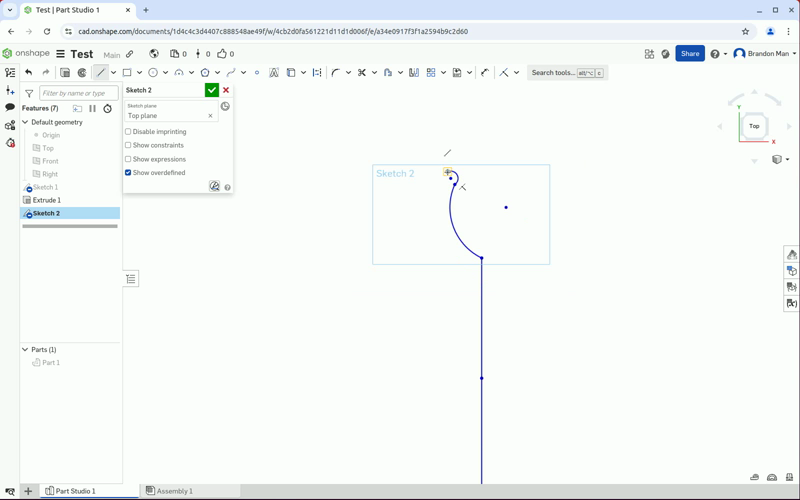
scroll(-6)
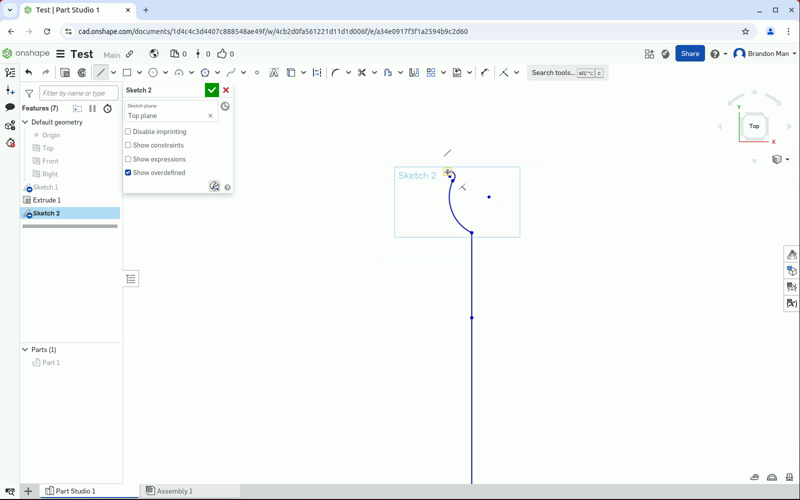
scroll(-6)
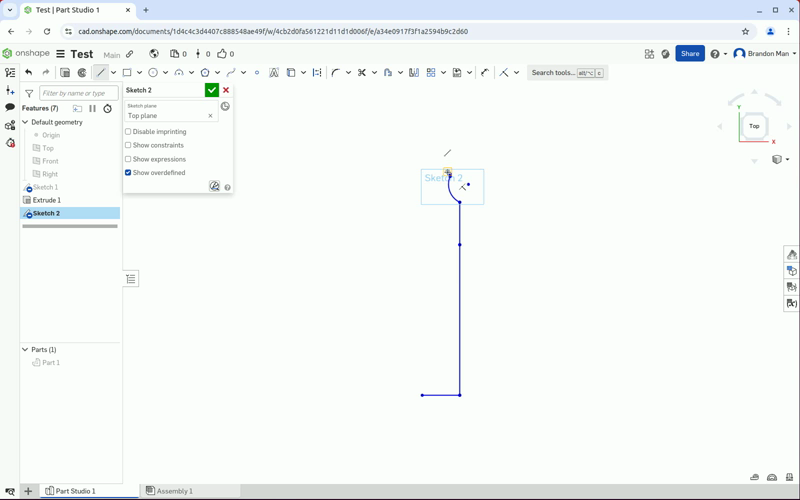
key_down(shift)
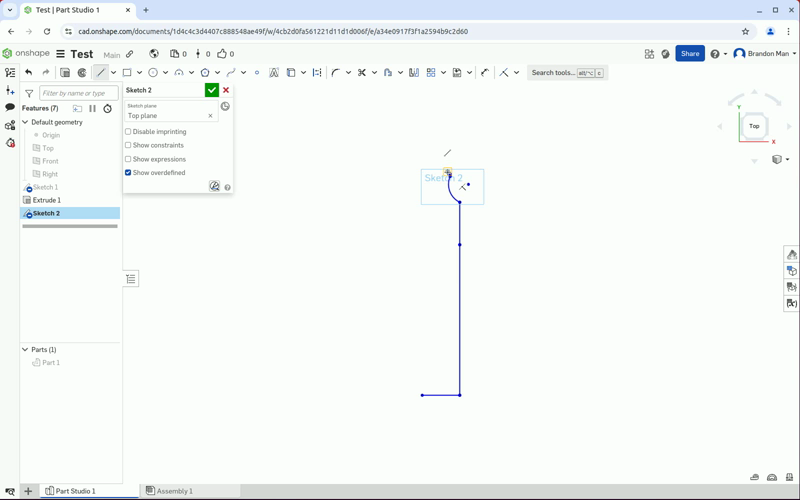
mouse_move(477, 171)
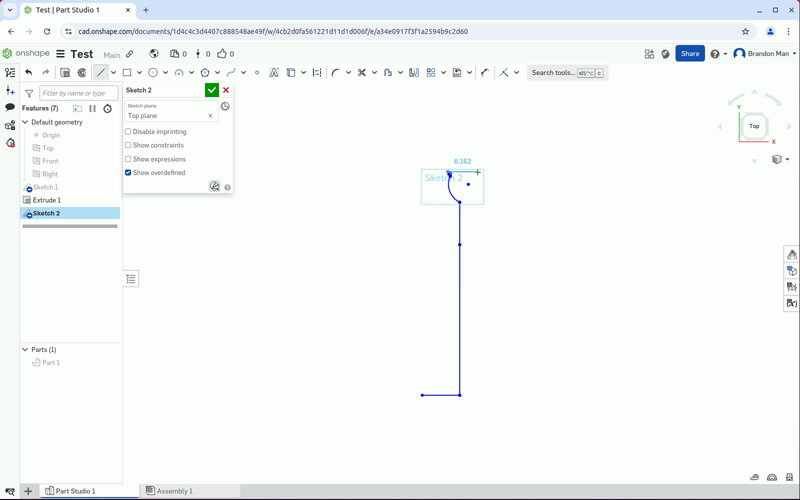
mouse_move(429, 171)
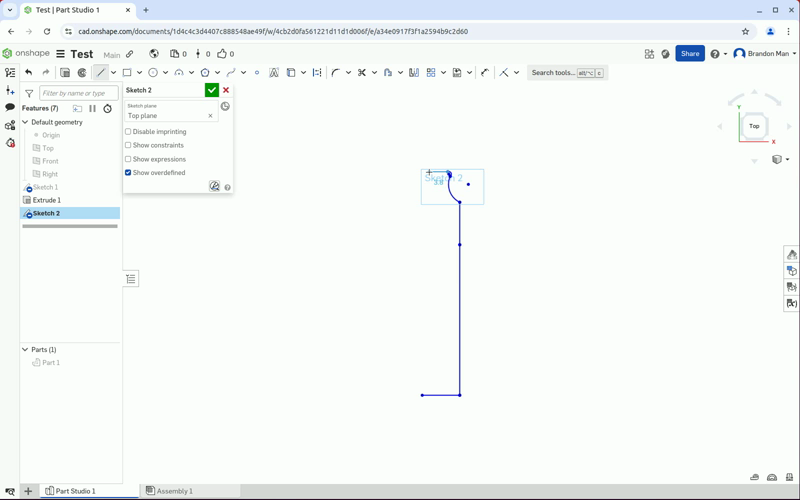
click(429, 171)
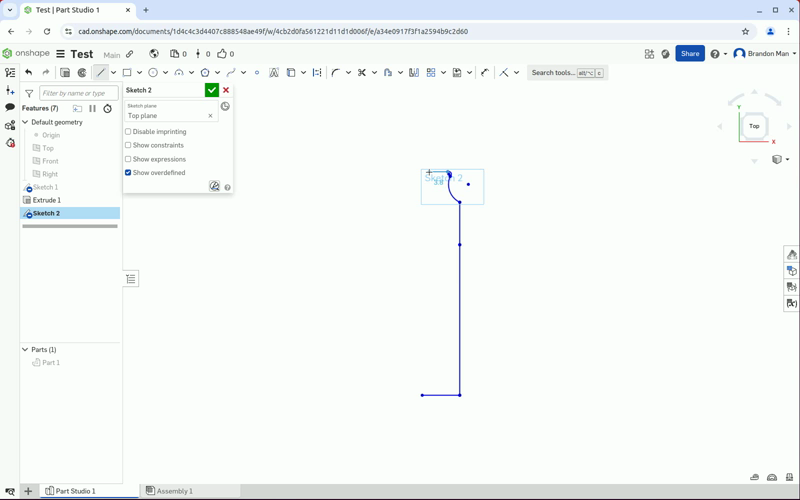
key_up(shift)
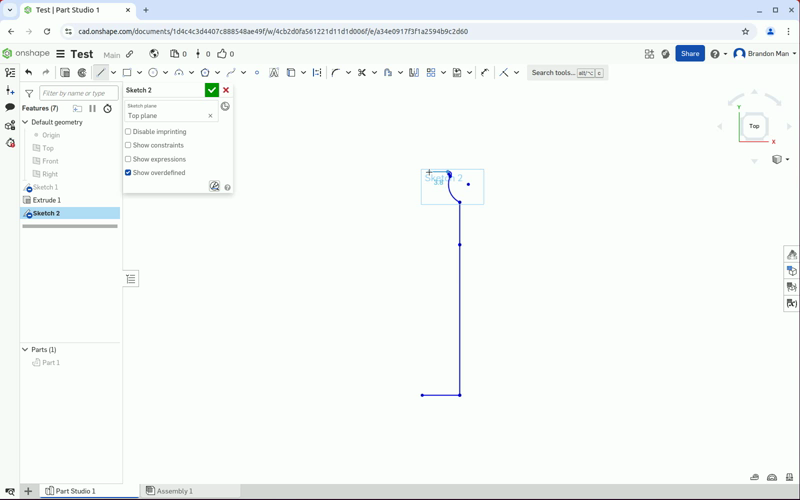
key(esc)
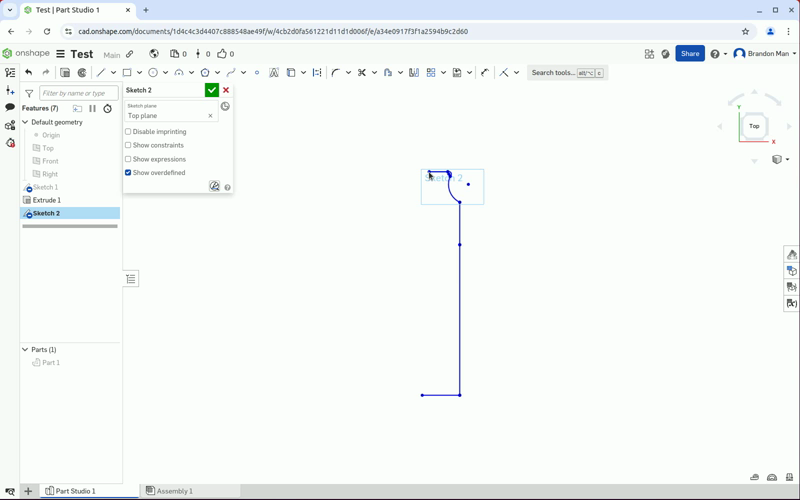
key(a)
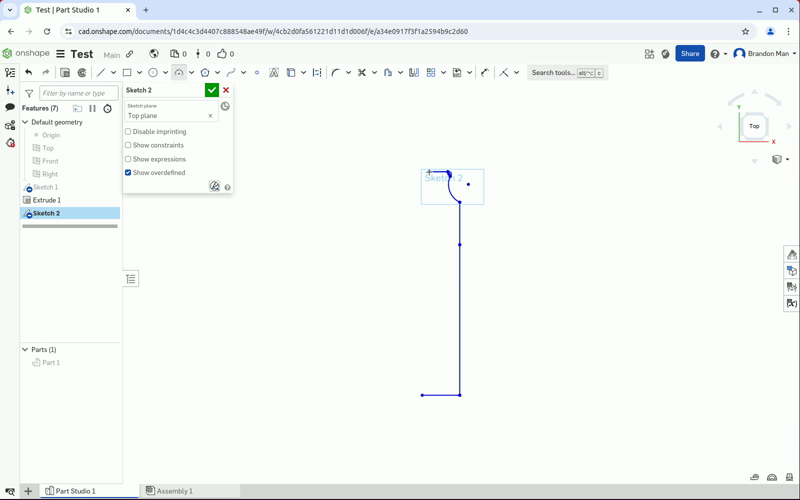
mouse_move(429, 171)
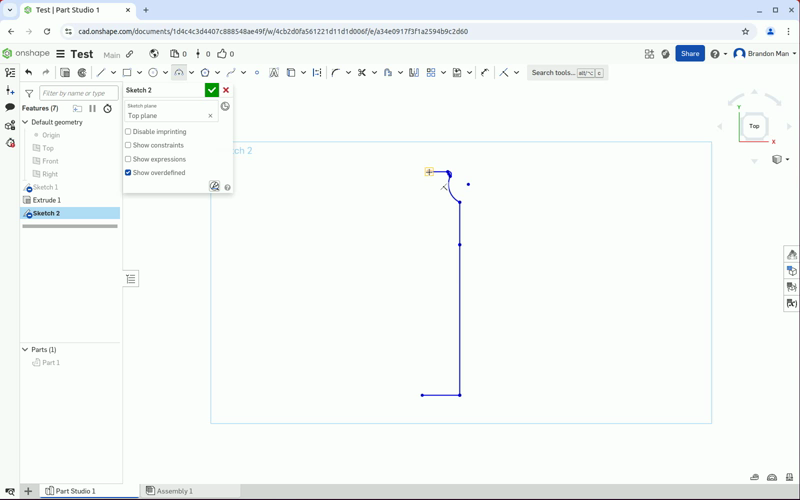
click(429, 171)
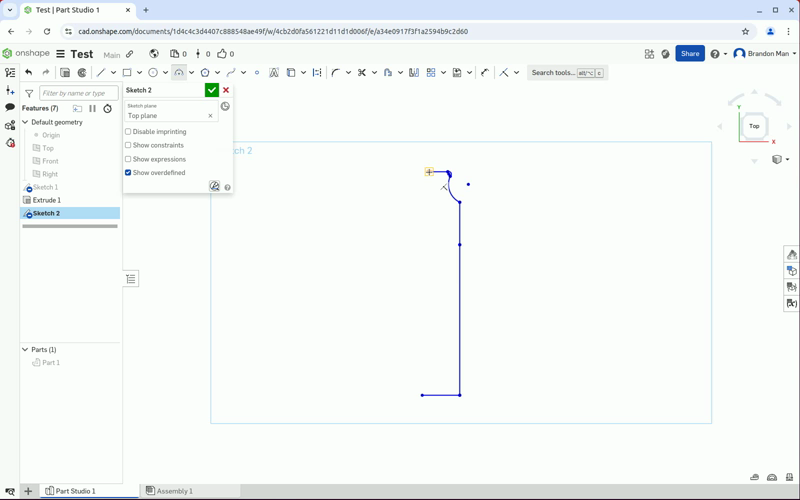
key_down(shift)
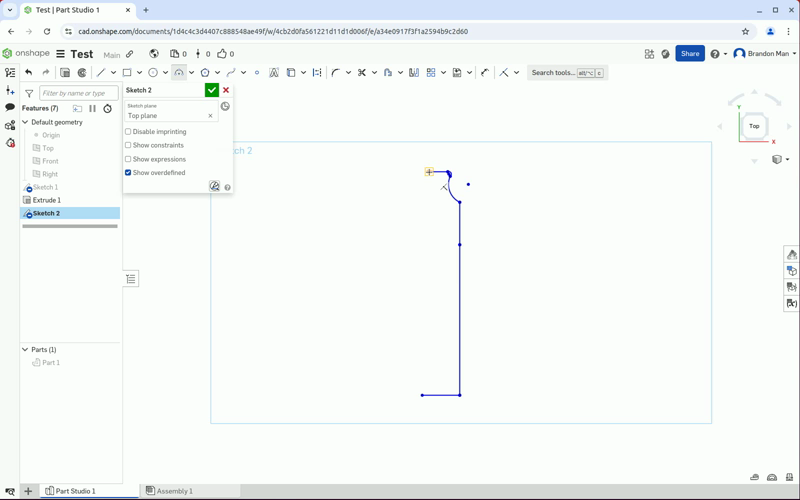
mouse_move(422, 178)
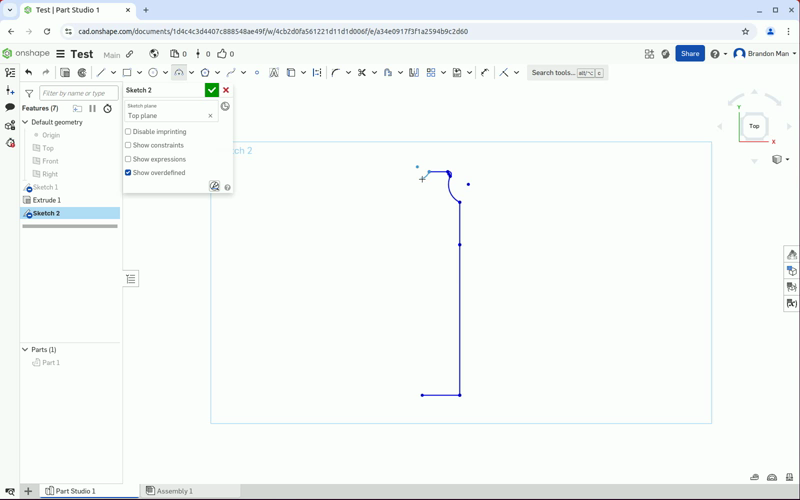
click(422, 178)
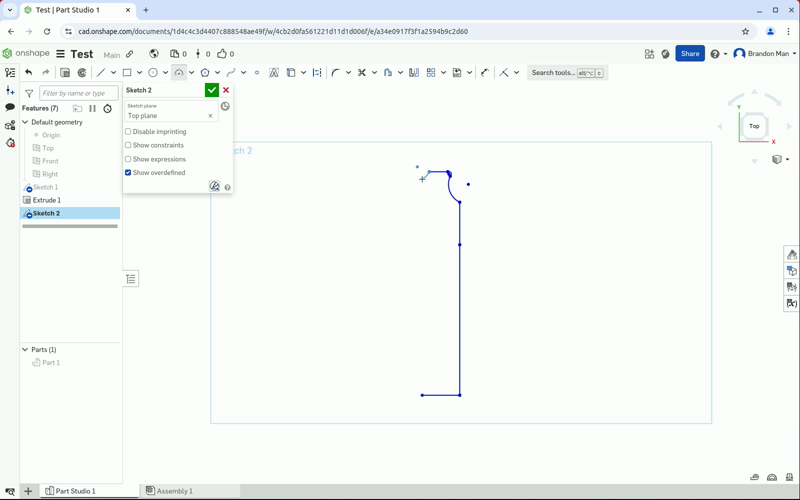
mouse_move(424, 173)
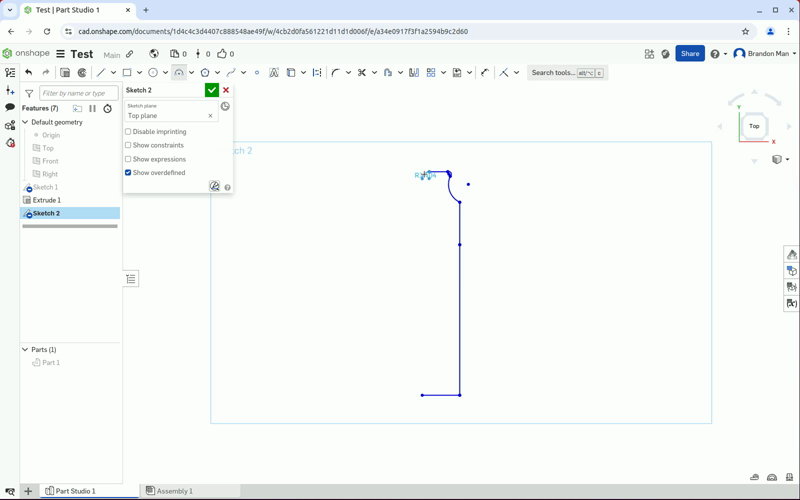
click(424, 173)
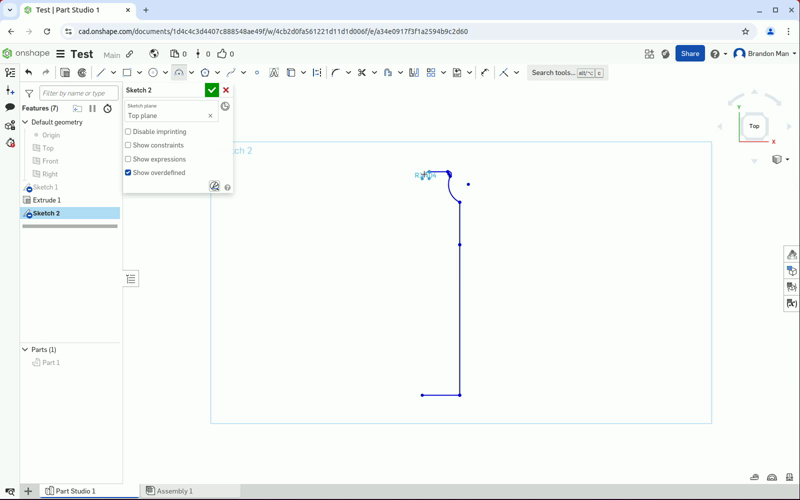
key_up(shift)
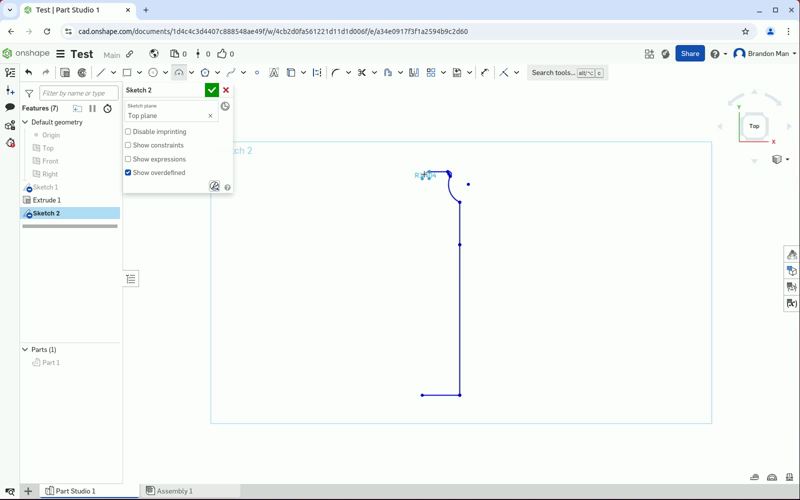
key(esc)
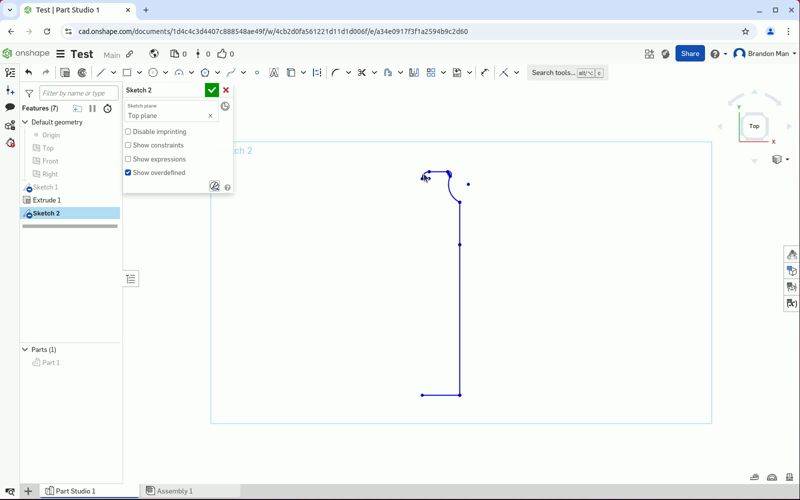
key(l)
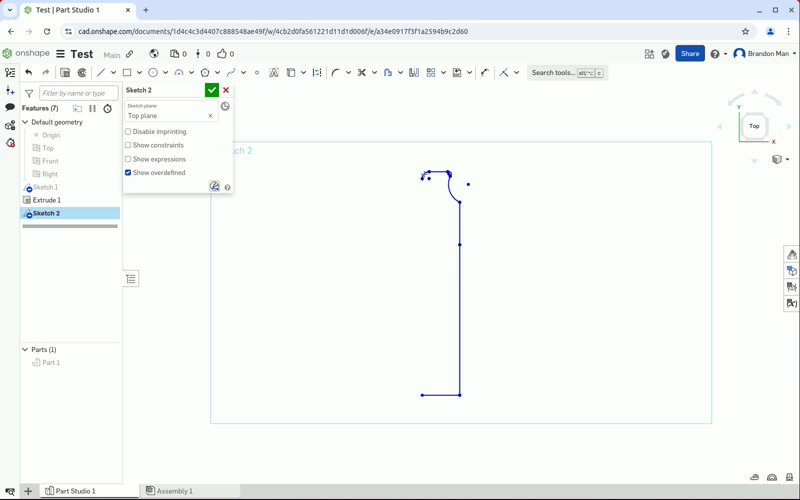
mouse_move(422, 178)
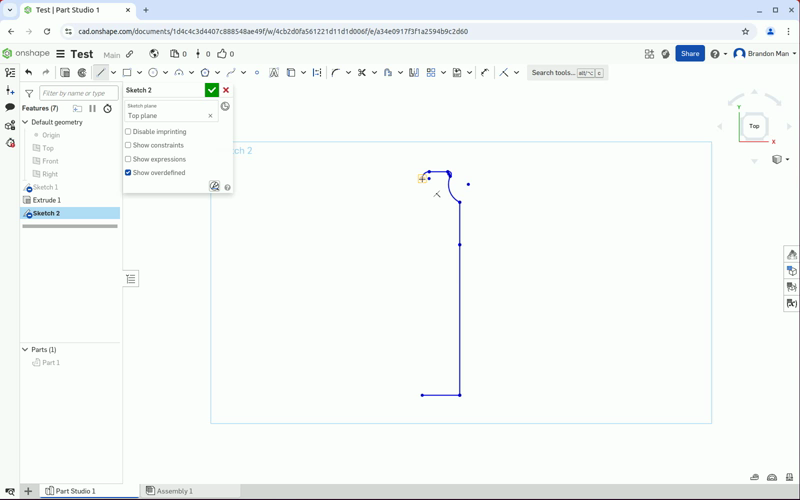
click(422, 178)
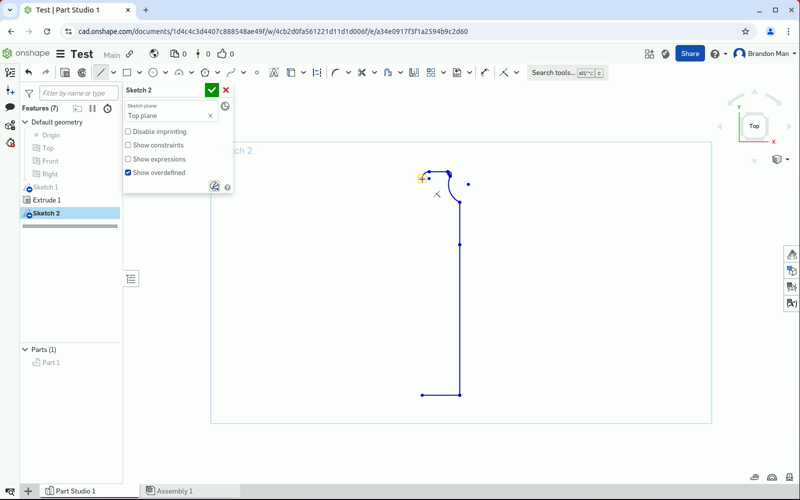
key_down(shift)
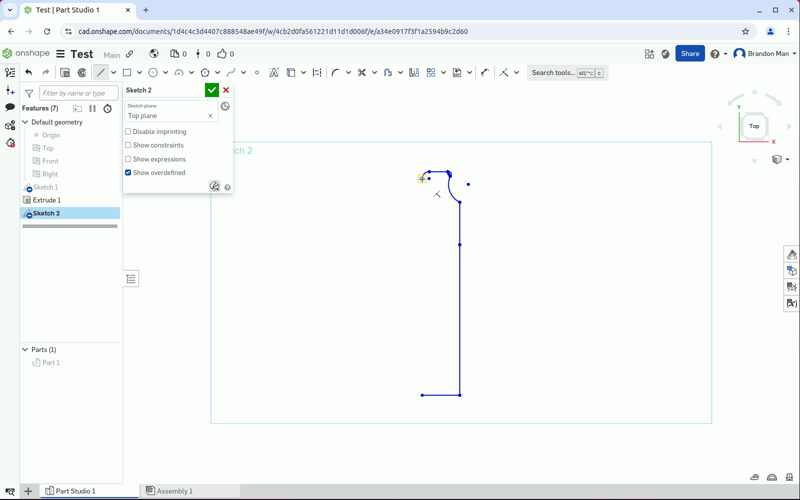
mouse_move(422, 395)
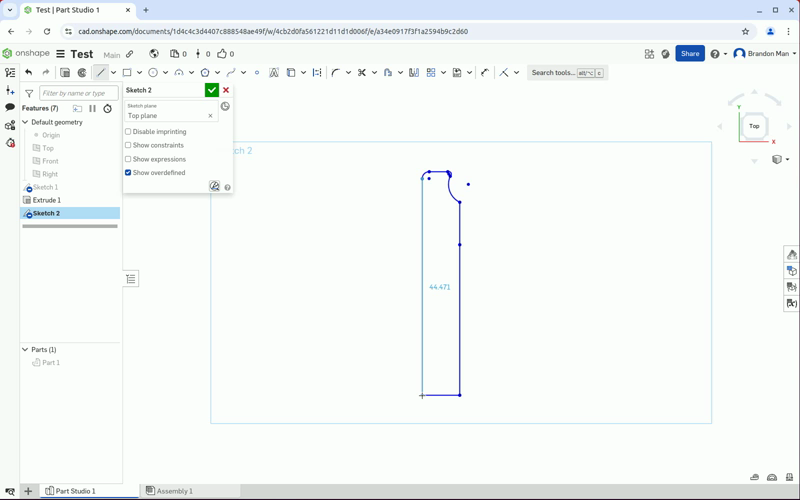
key_up(shift)
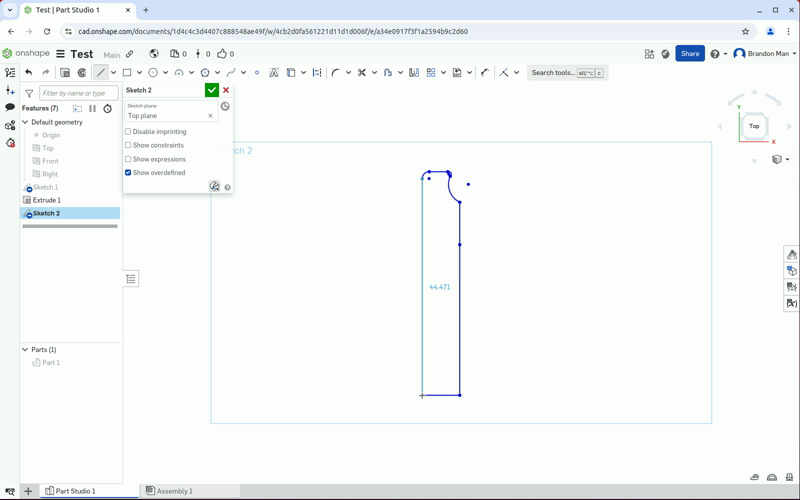
click(422, 395)
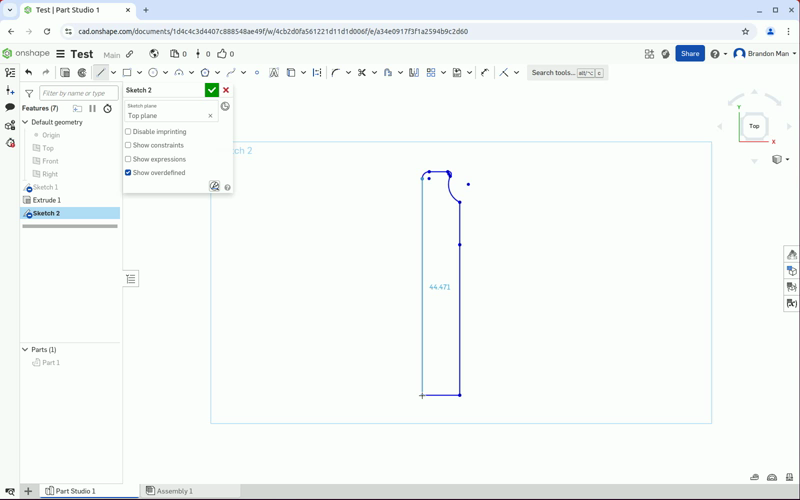
key(esc)
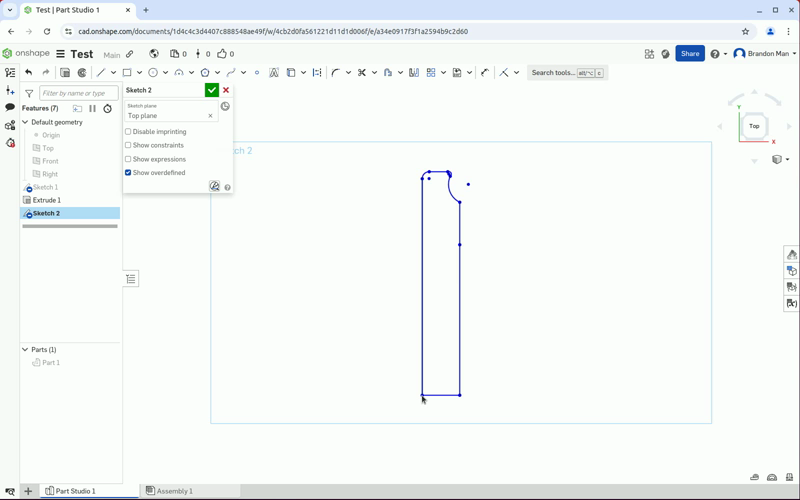
mouse_move(452, 245)
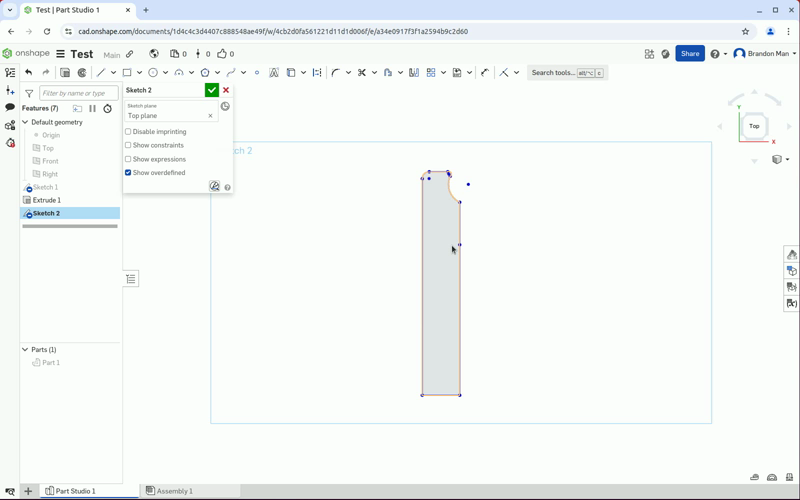
click(452, 245)
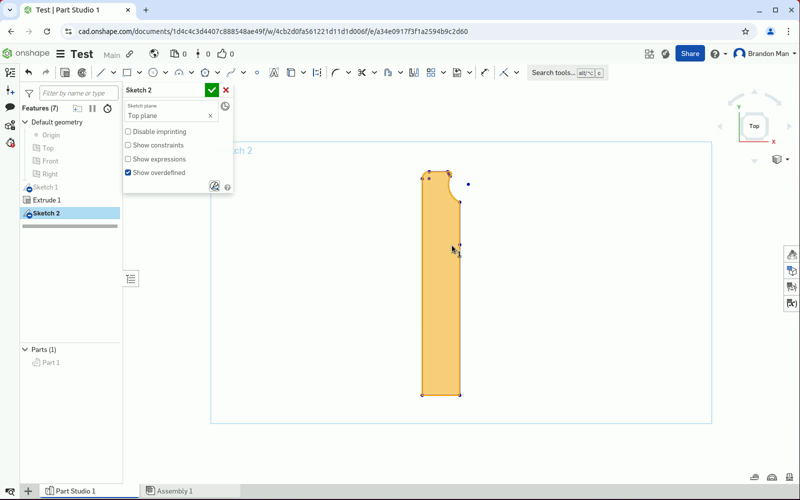
mouse_move(73, 352)
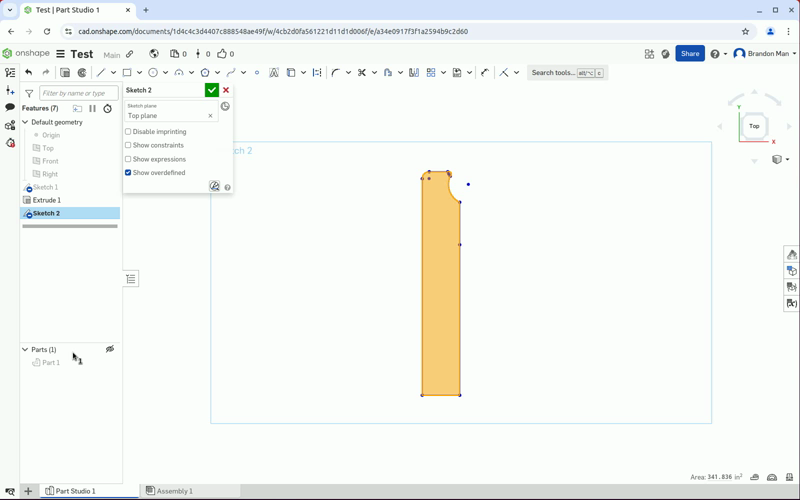
key(shift+y)
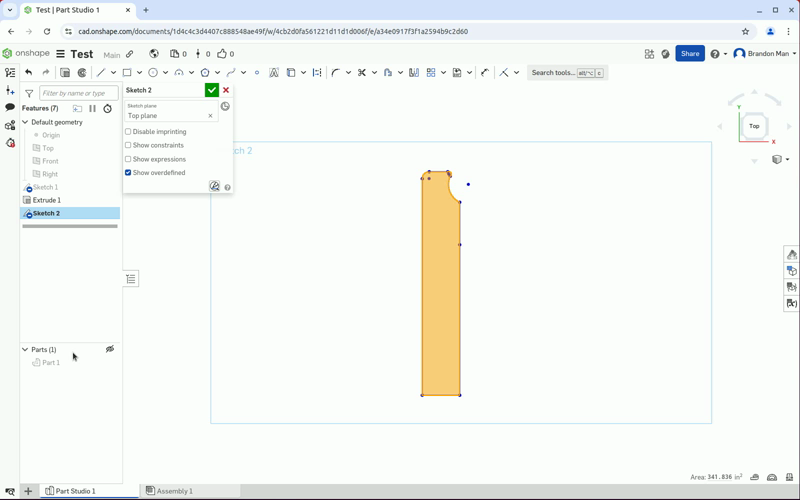
key(shift+e)
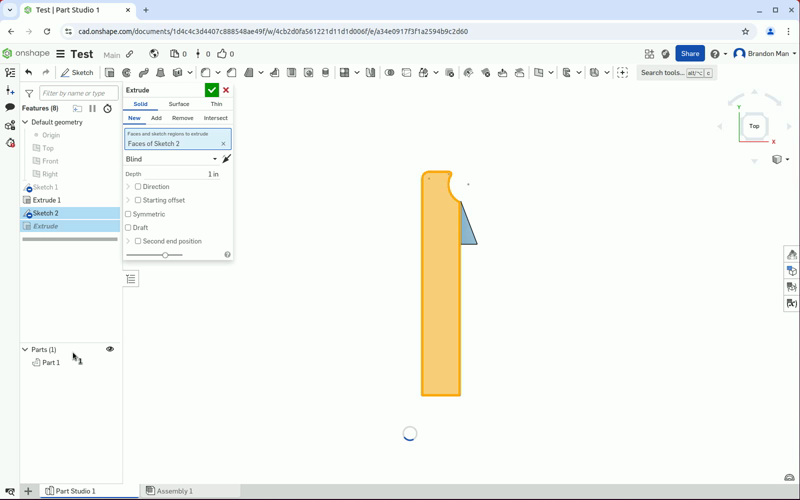
mouse_move(143, 106)
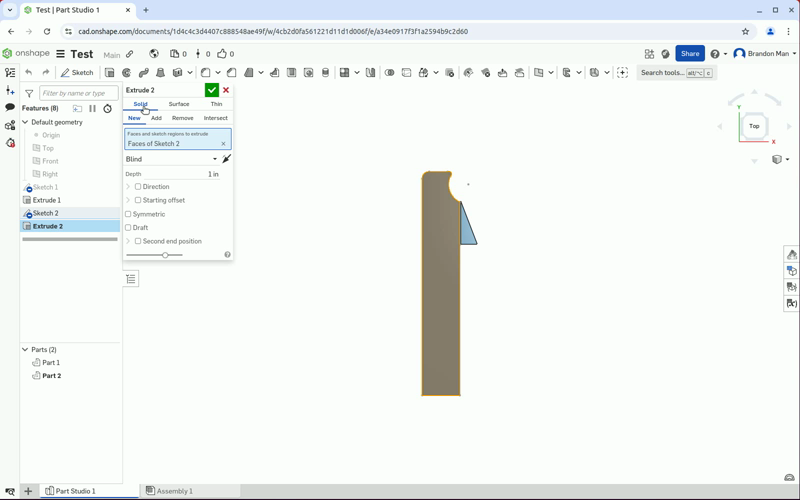
click(143, 106)
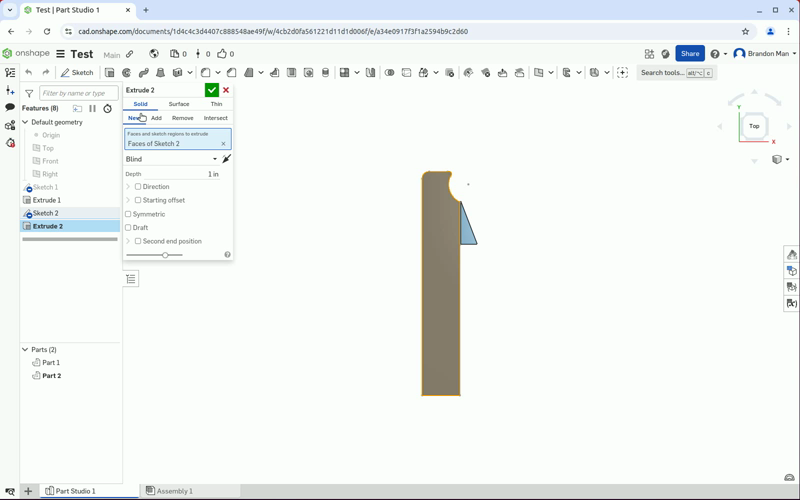
mouse_move(137, 120)
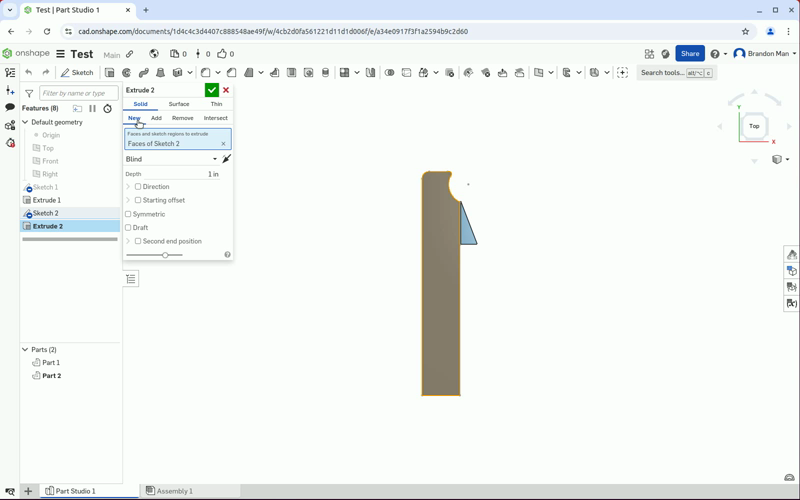
click(137, 120)
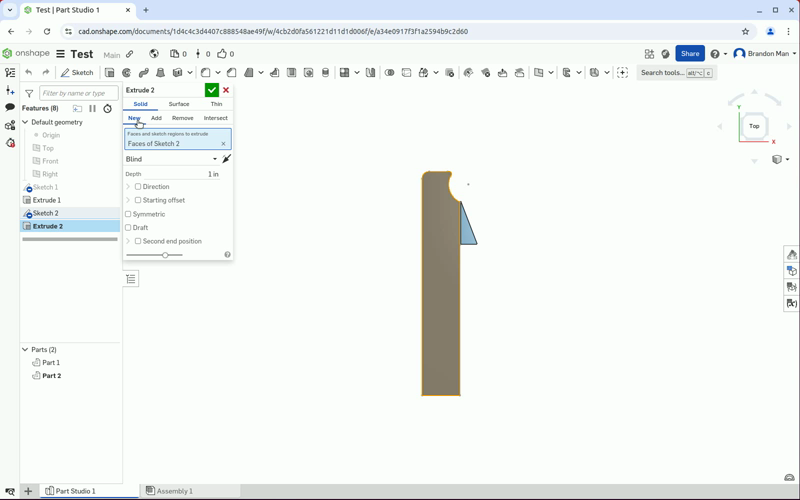
key(tab, 4)
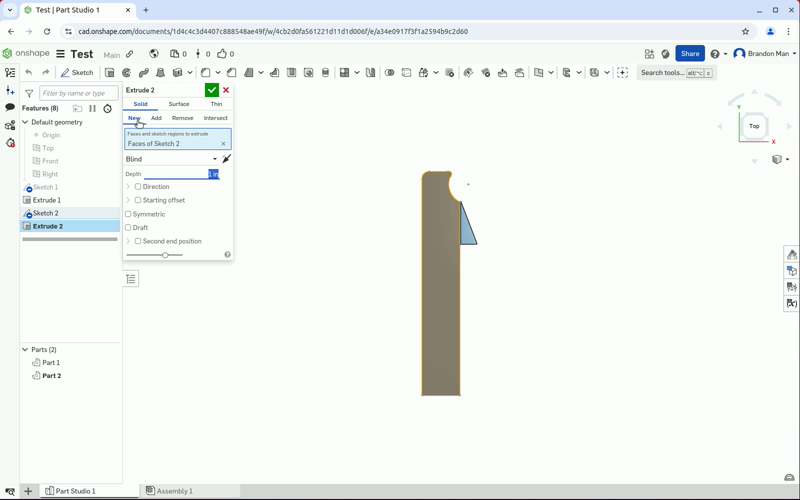
text(8.425)
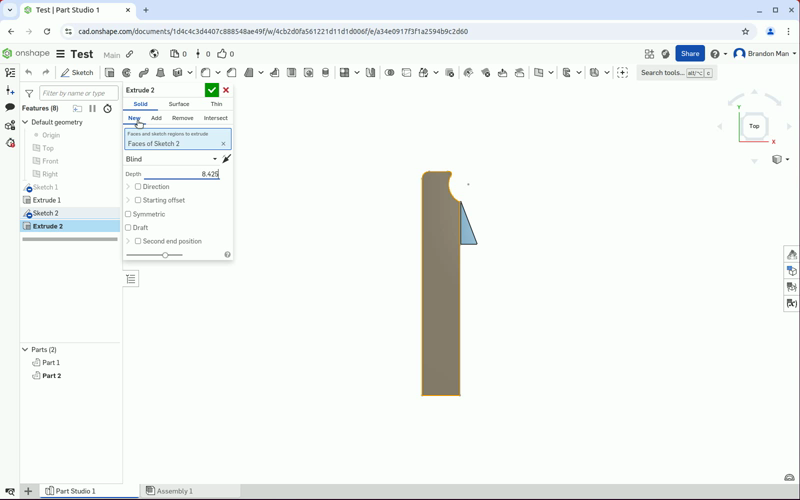
key(enter)
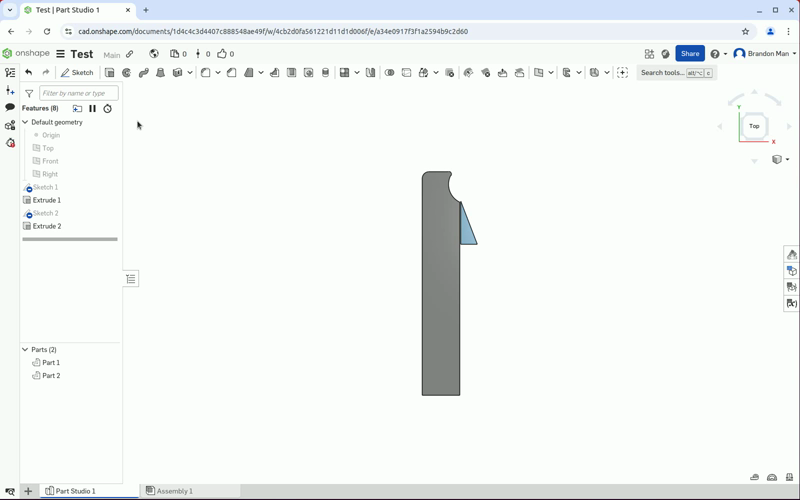
key(shift+h)
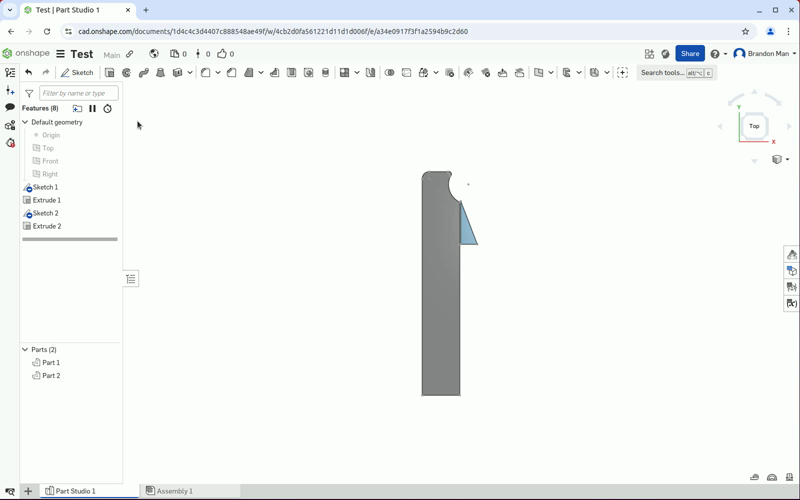
key(shift+h)
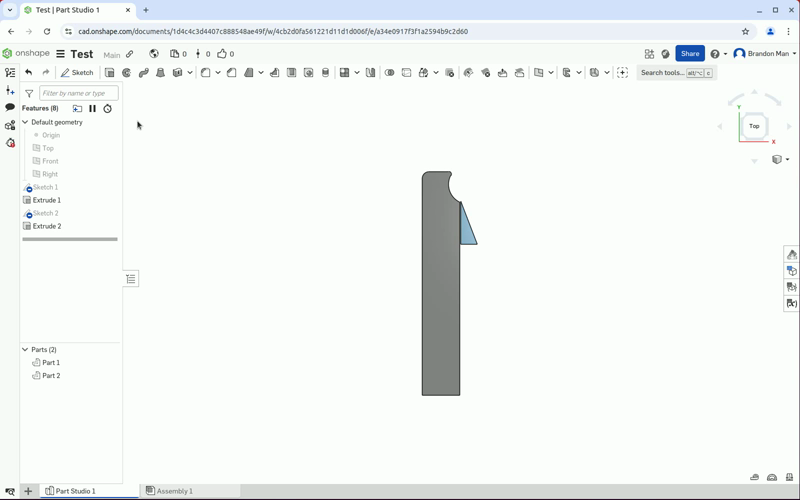
mouse_move(73, 189)
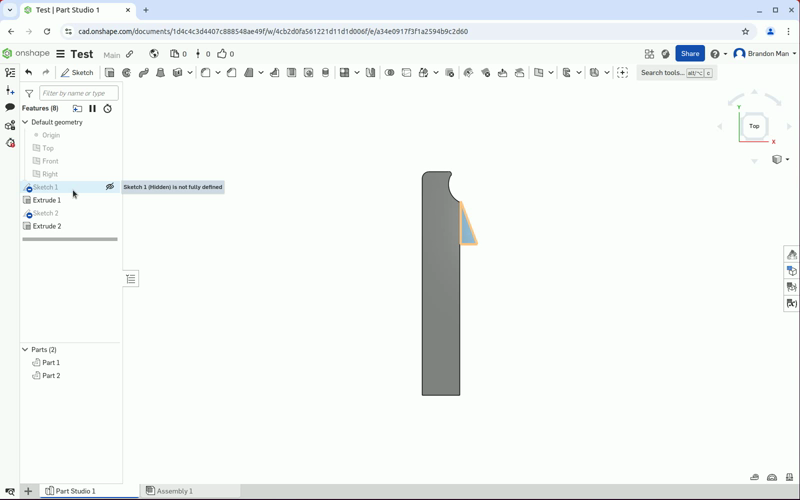
click(73, 189)
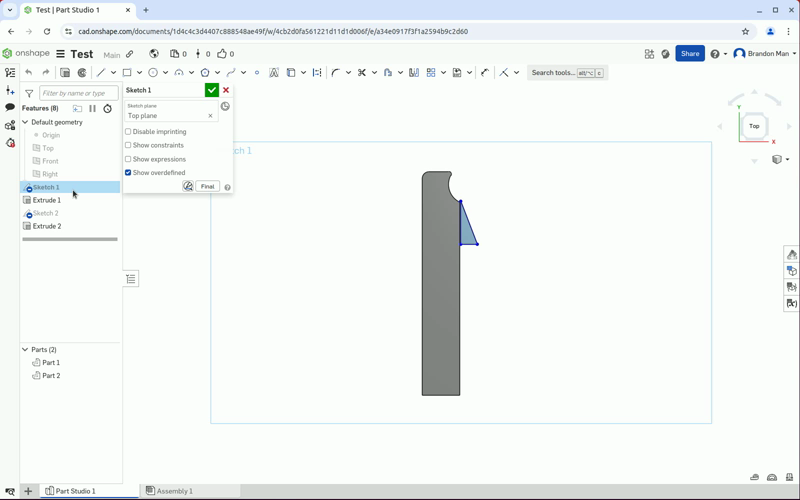
mouse_move(229, 92)
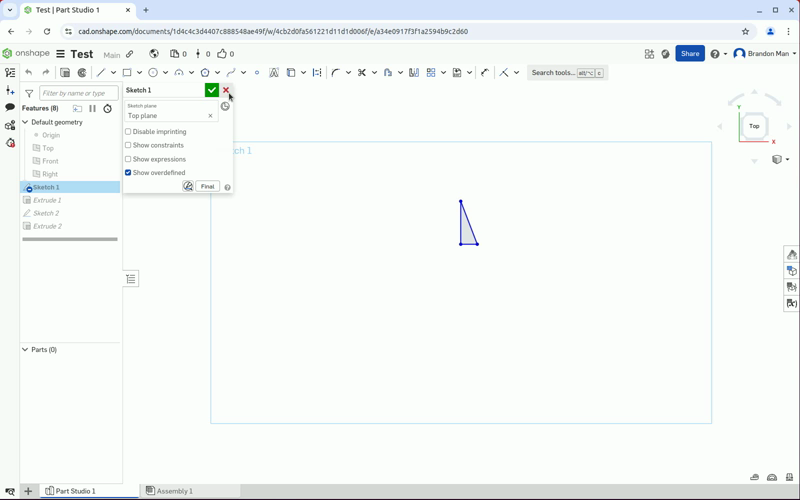
click(229, 92)
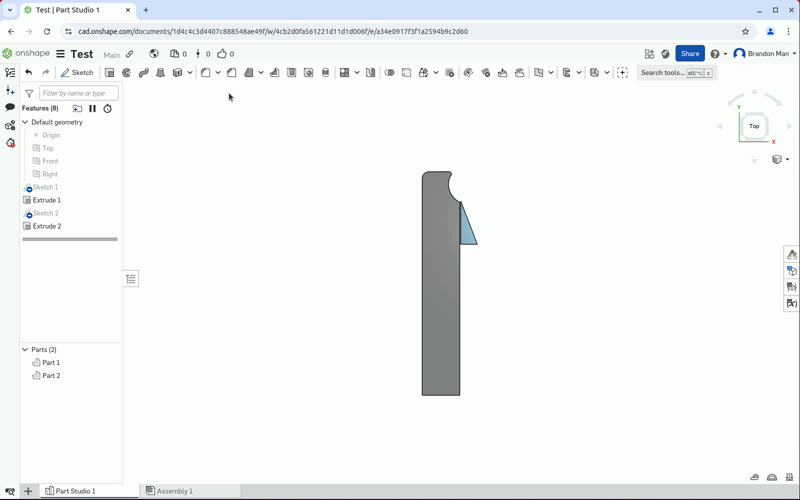
mouse_move(541, 75)
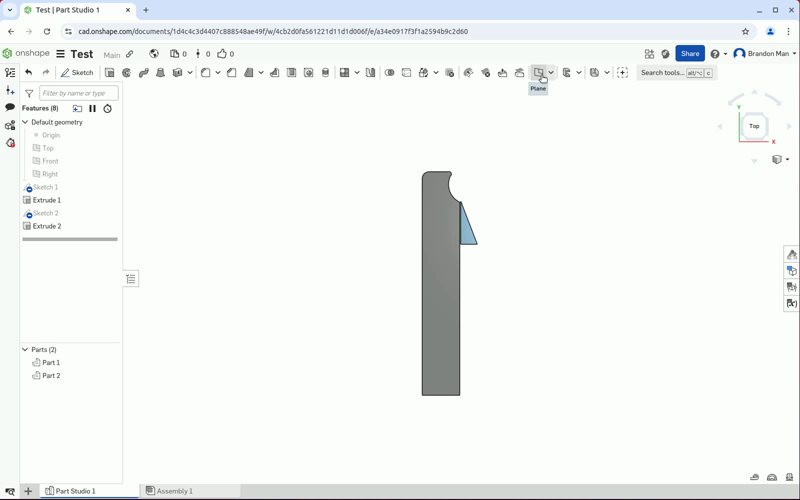
click(541, 75)
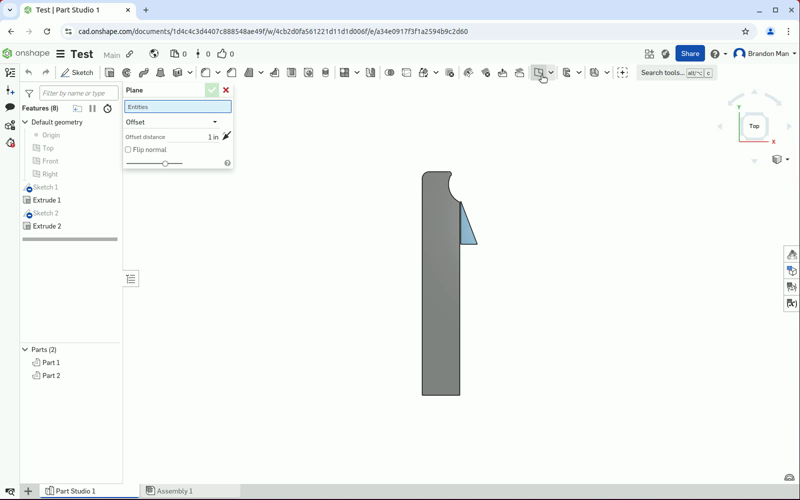
mouse_move(73, 150)
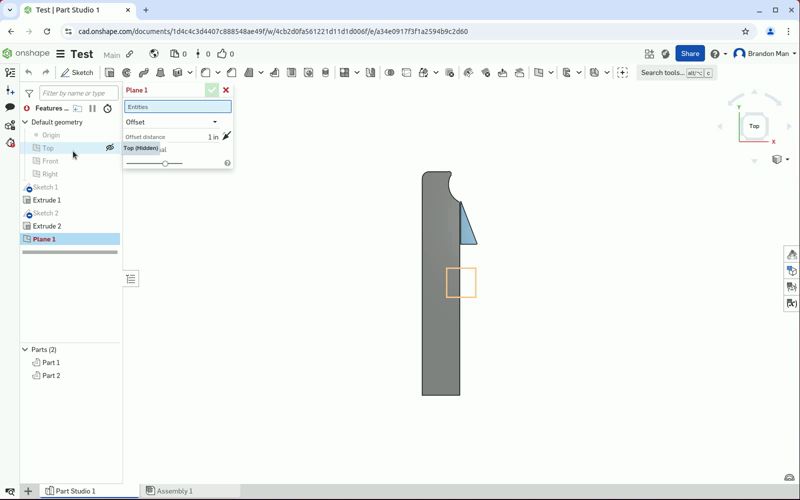
click(73, 150)
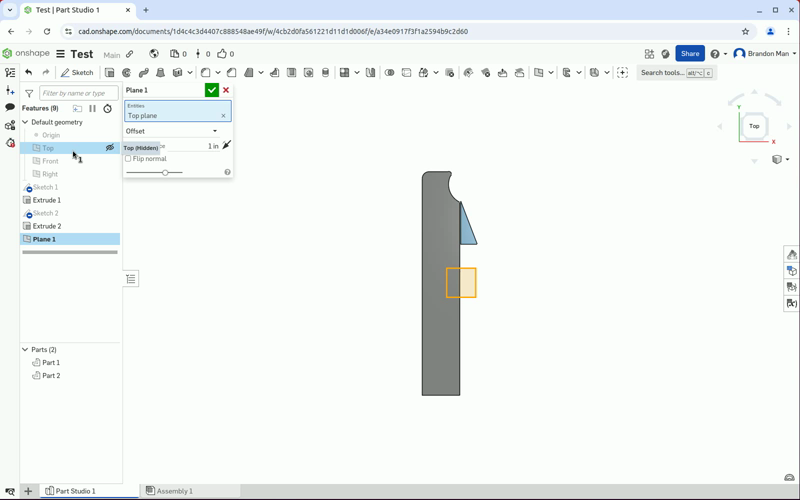
key(tab, 2)
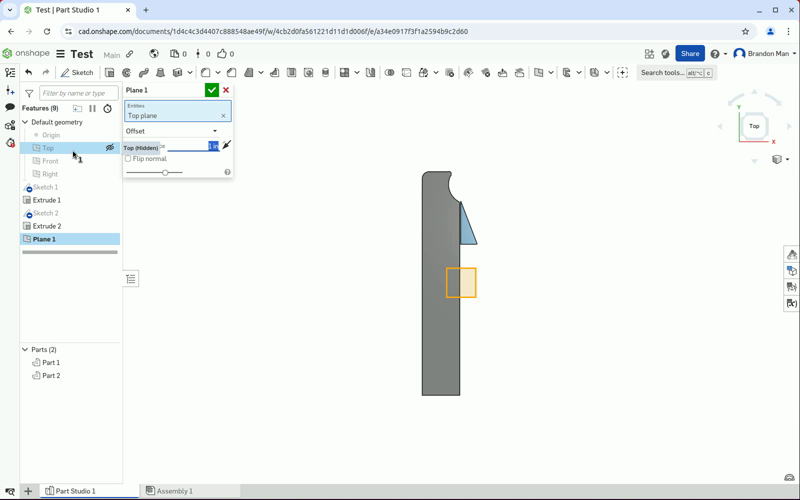
text(8.411)
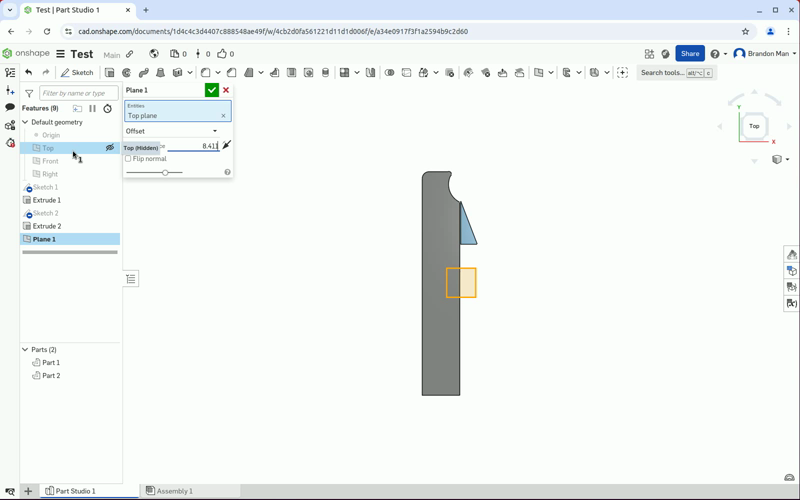
key(enter, 2)
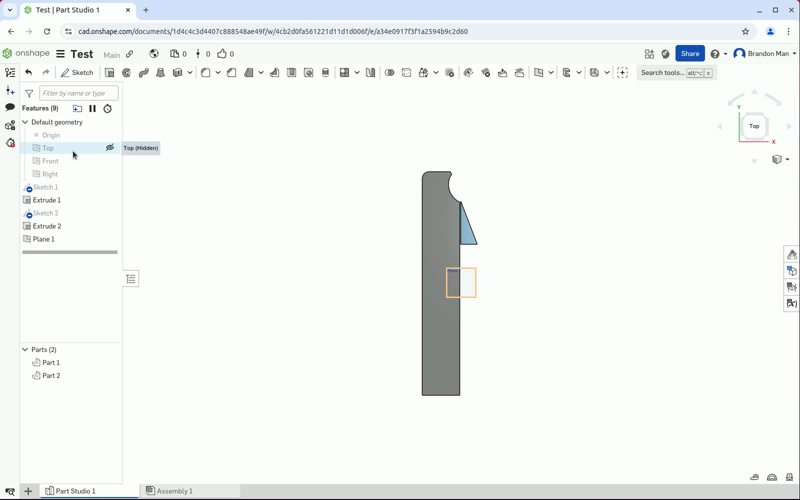
key(shift+s)
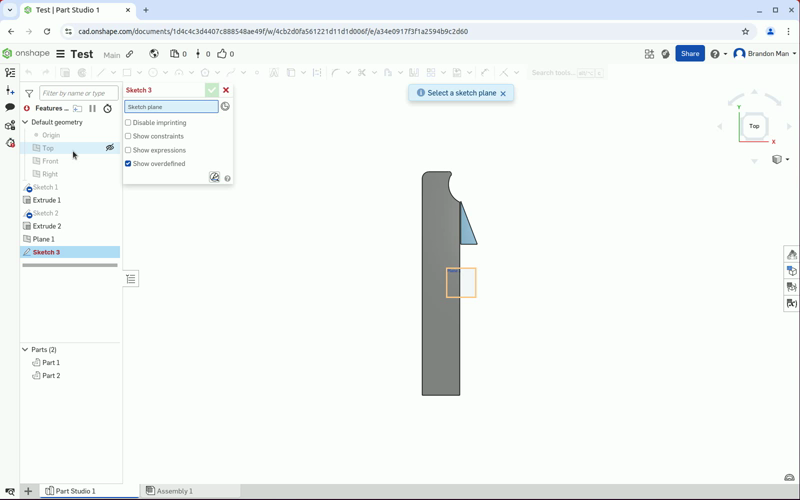
mouse_move(73, 241)
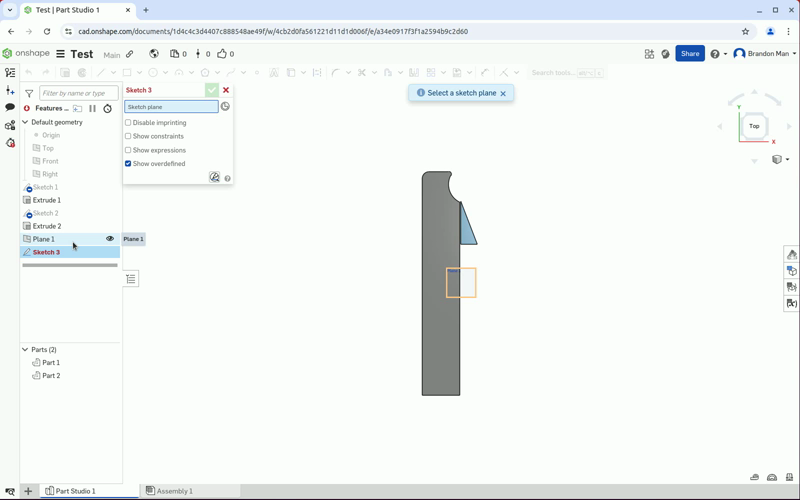
click(73, 241)
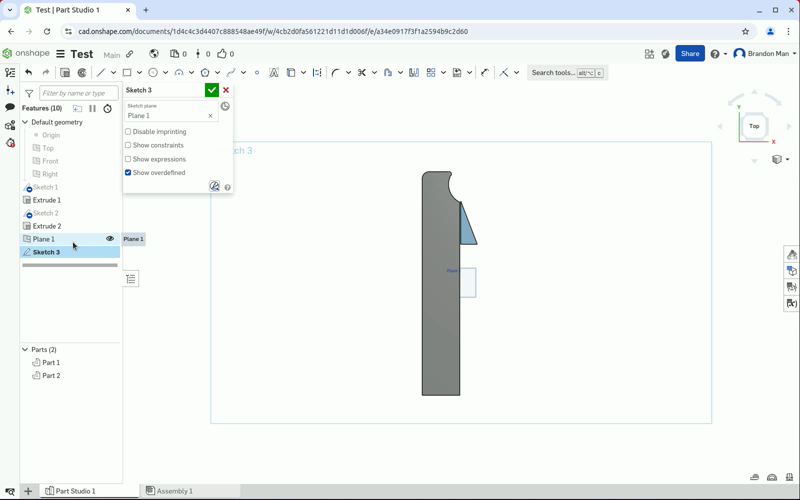
mouse_move(73, 352)
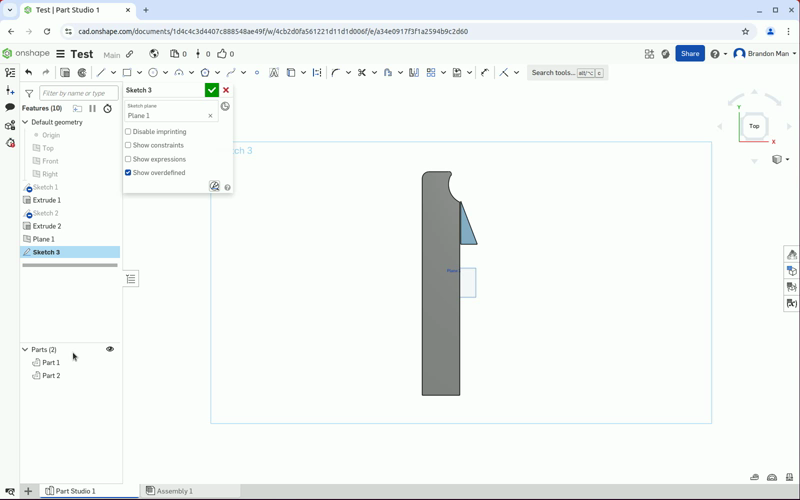
key(y)
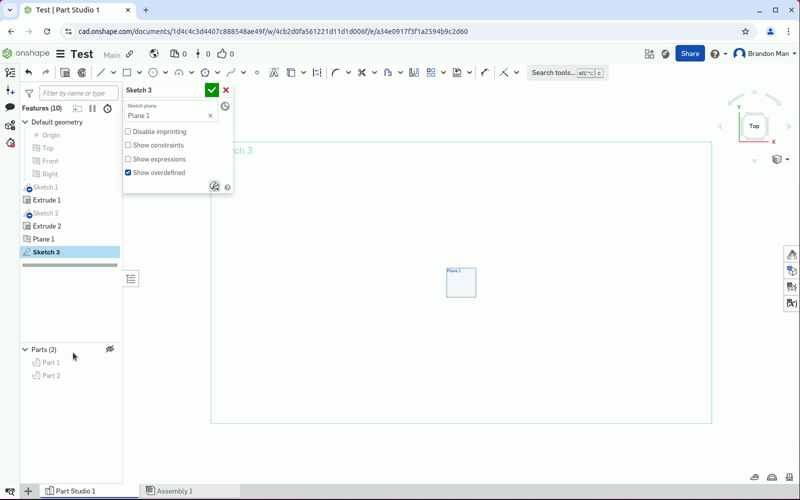
key(l)
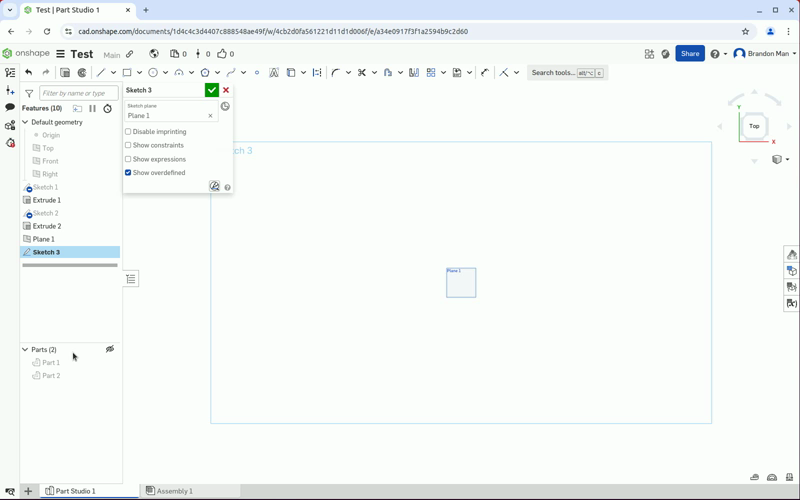
key_down(shift)
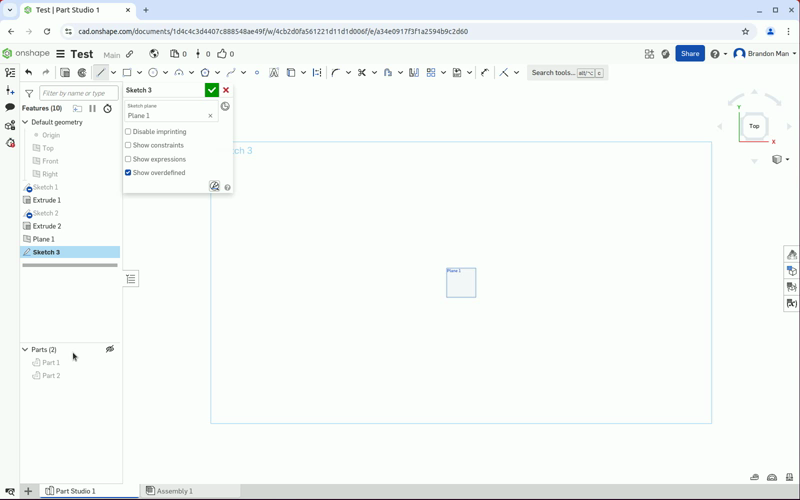
mouse_move(422, 395)
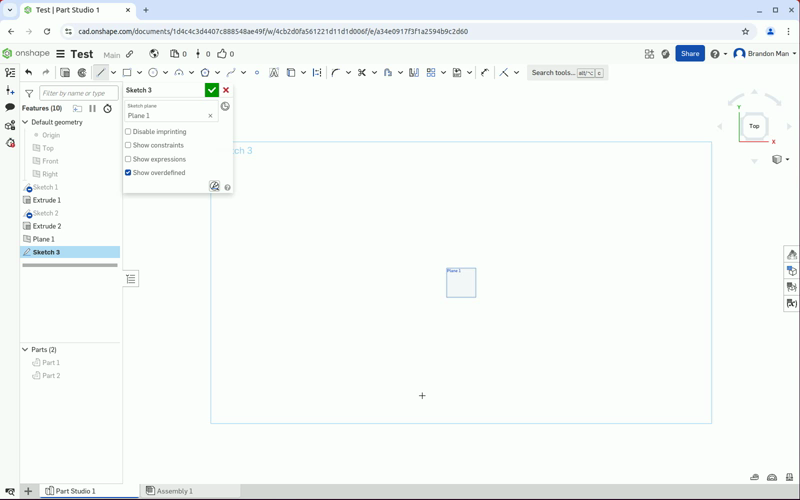
click(422, 395)
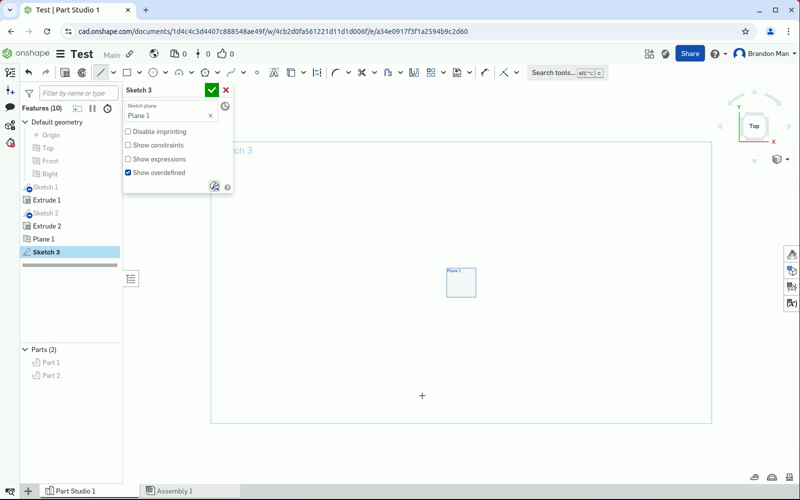
key_up(shift)
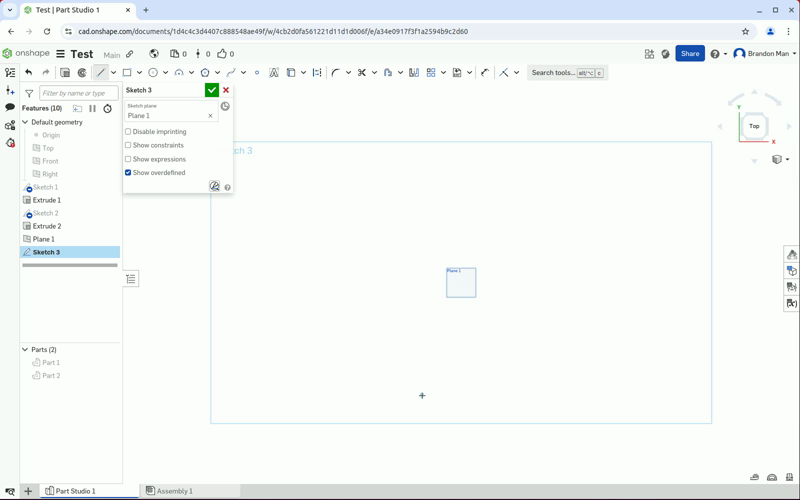
key_down(shift)
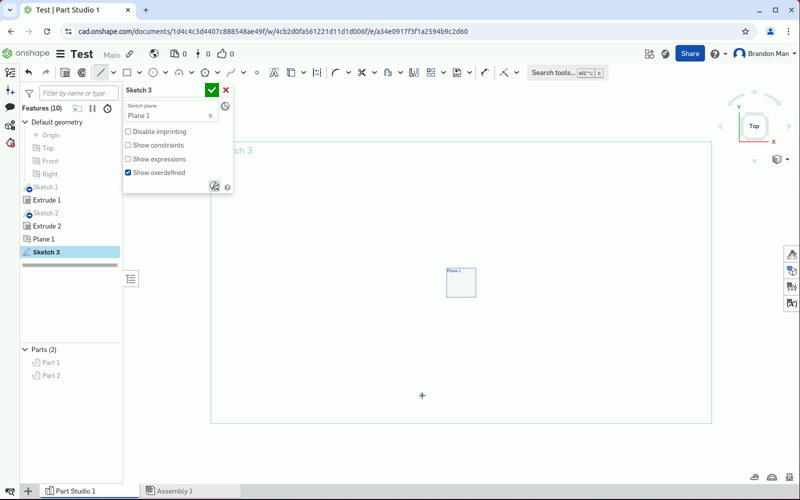
mouse_move(452, 395)
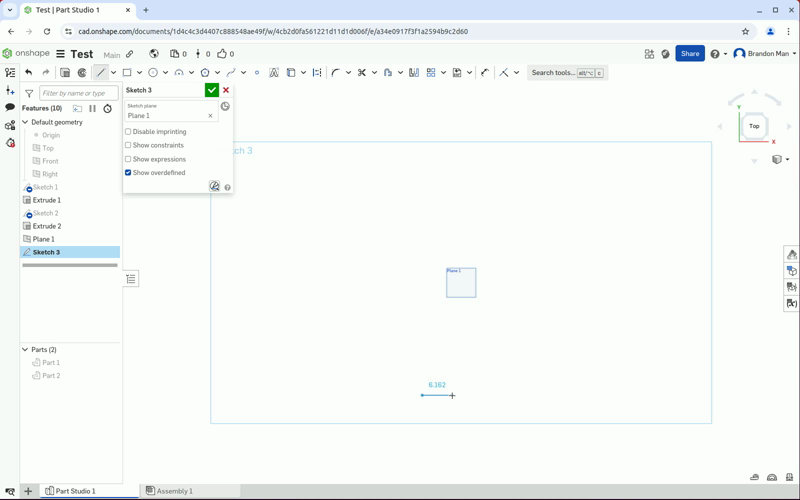
mouse_move(461, 395)
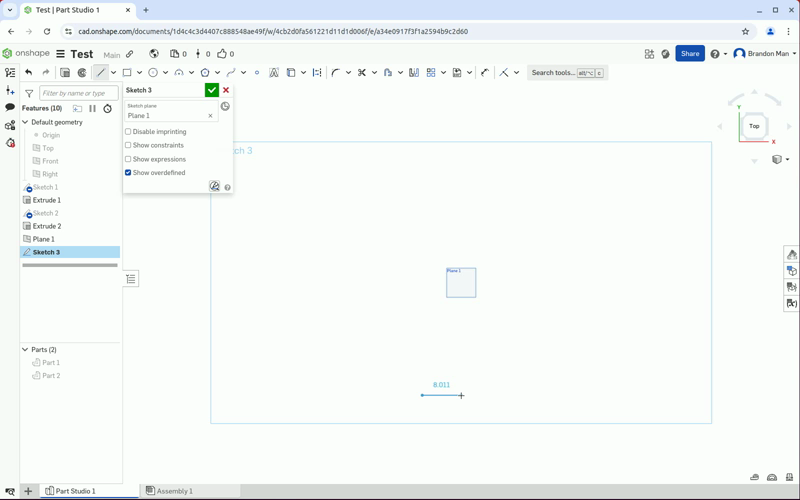
click(461, 395)
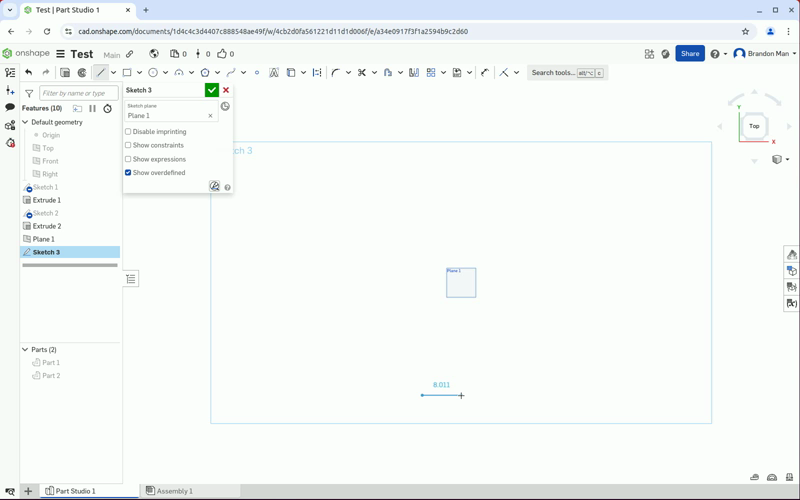
key_up(shift)
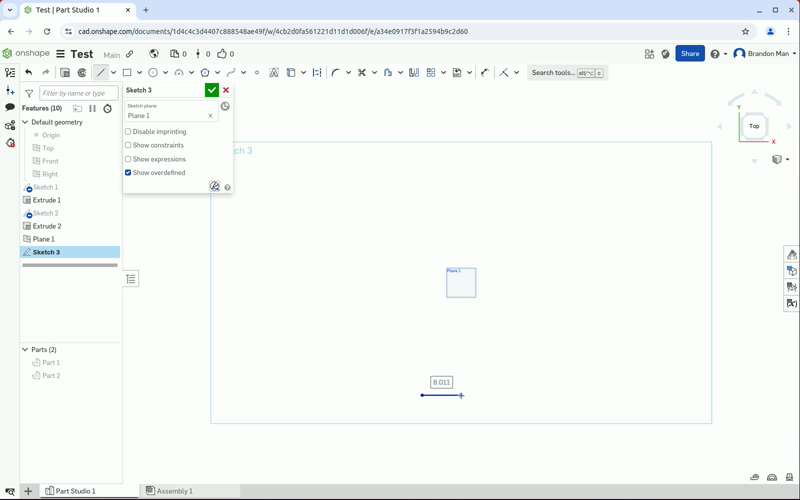
key_down(shift)
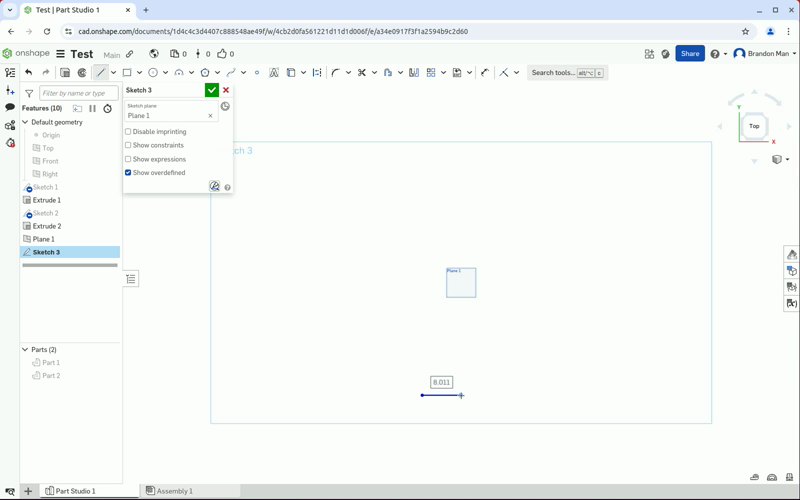
mouse_move(491, 395)
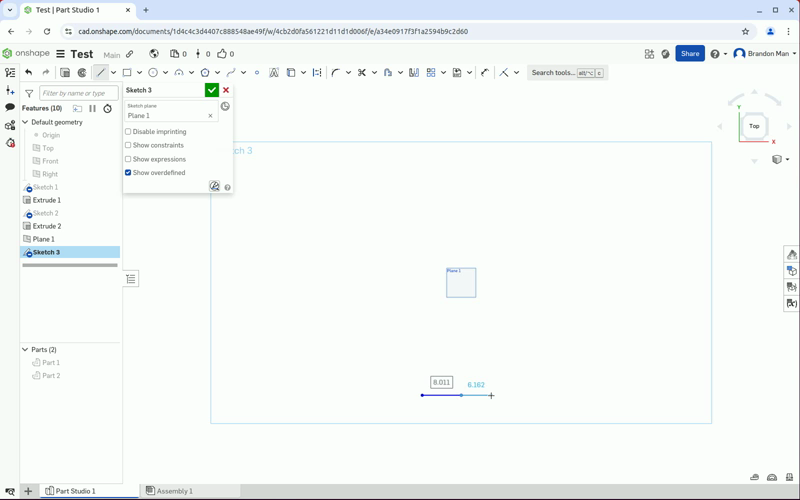
mouse_move(461, 356)
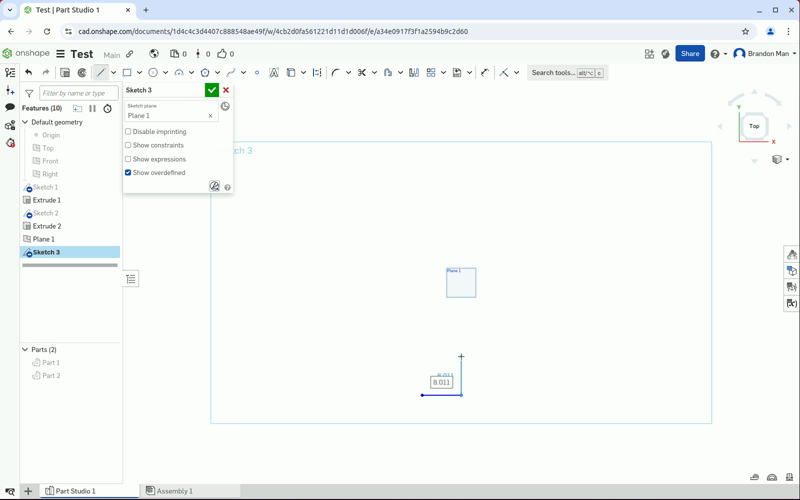
click(461, 356)
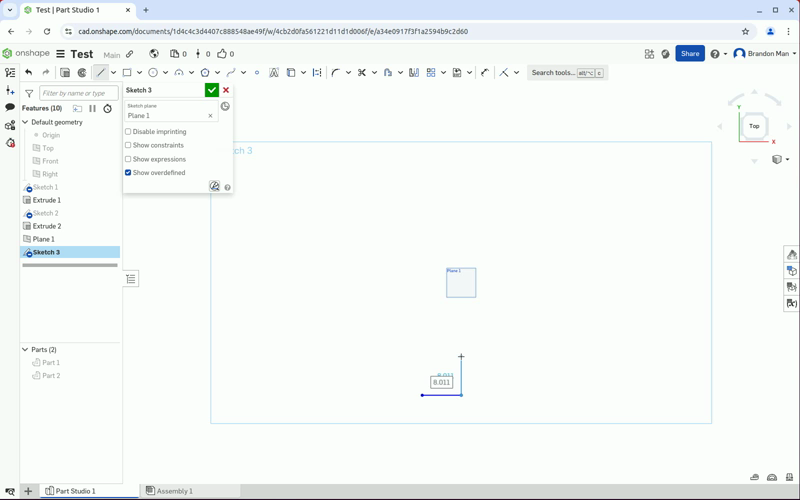
key_up(shift)
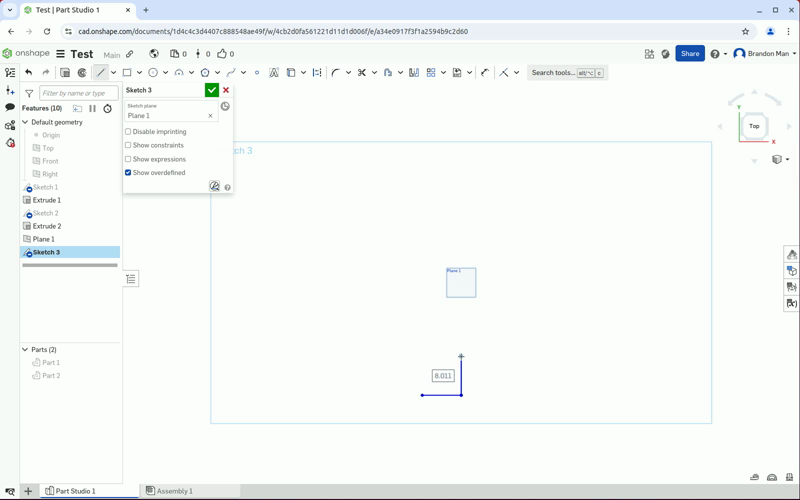
key_down(shift)
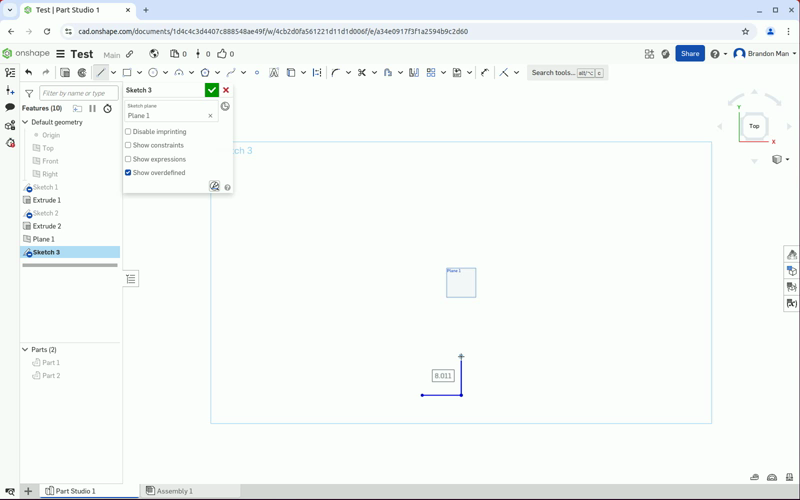
mouse_move(491, 356)
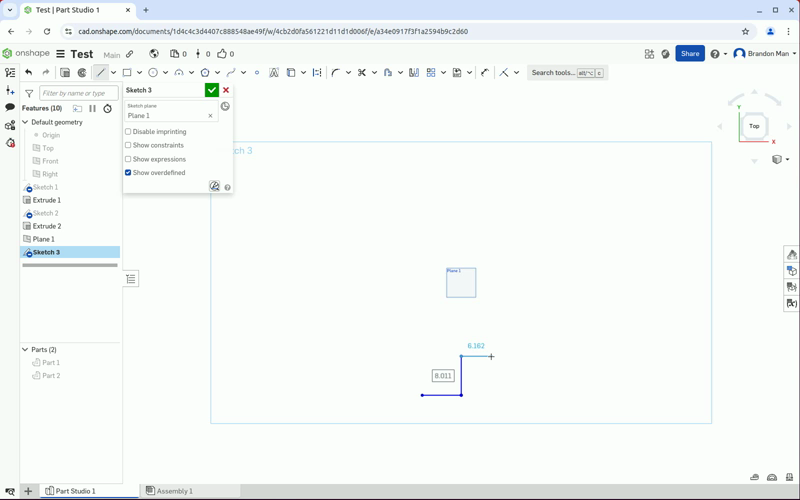
mouse_move(437, 356)
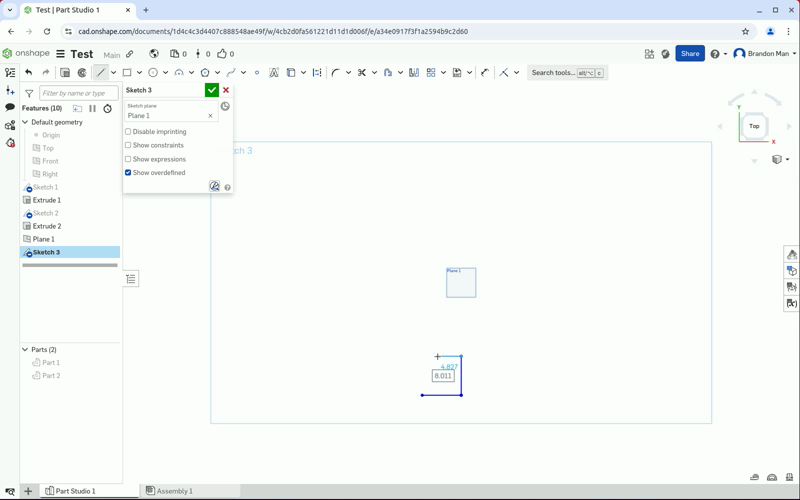
click(437, 356)
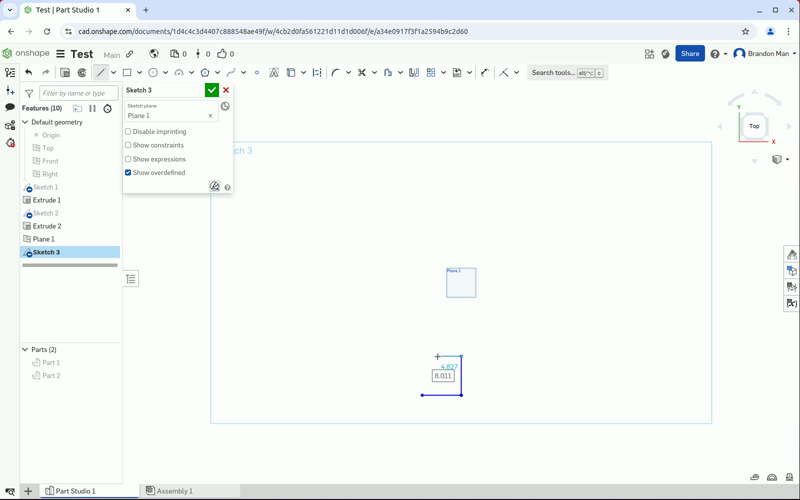
key_up(shift)
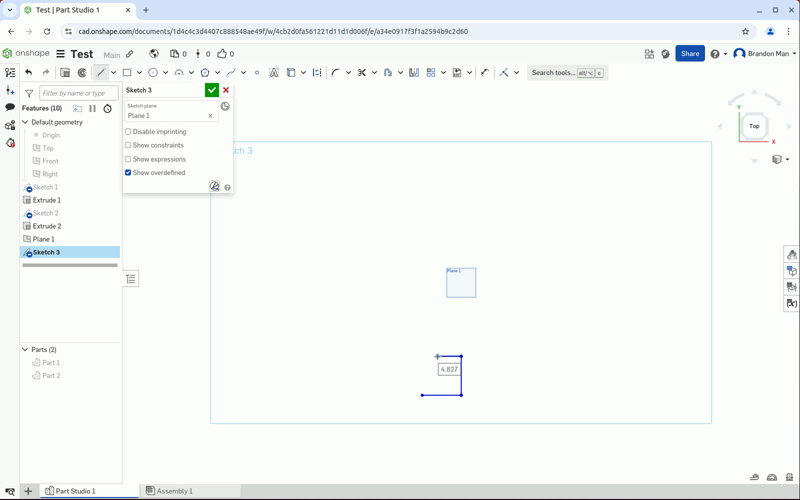
key(esc)
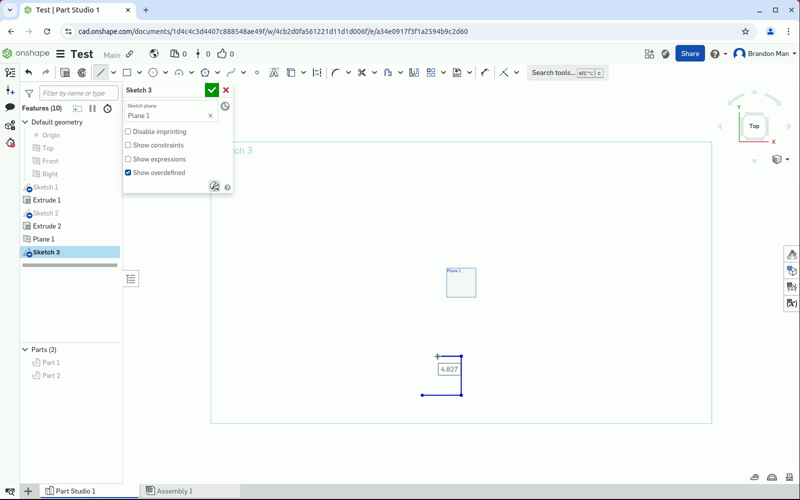
key(a)
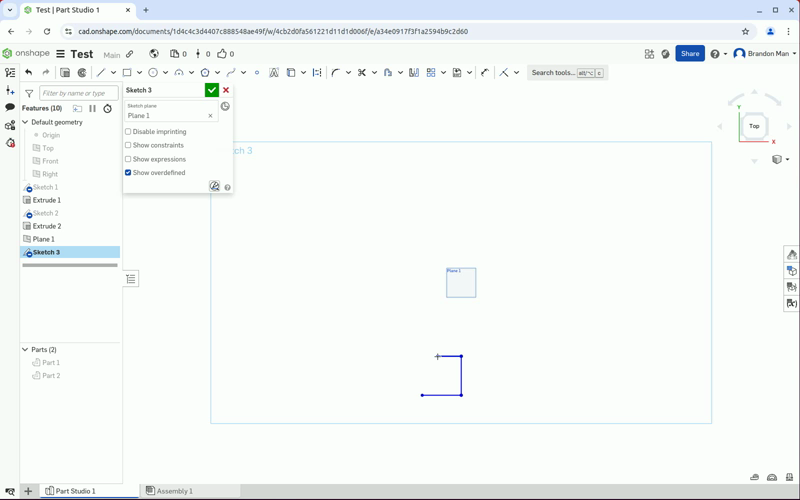
mouse_move(437, 356)
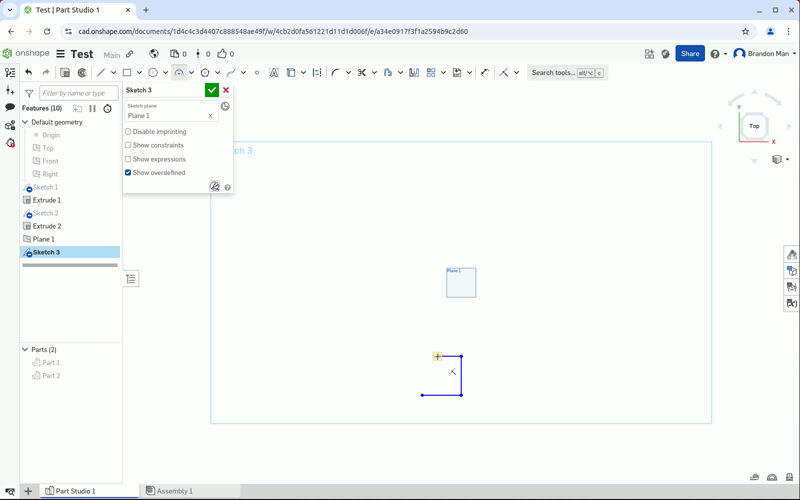
click(437, 356)
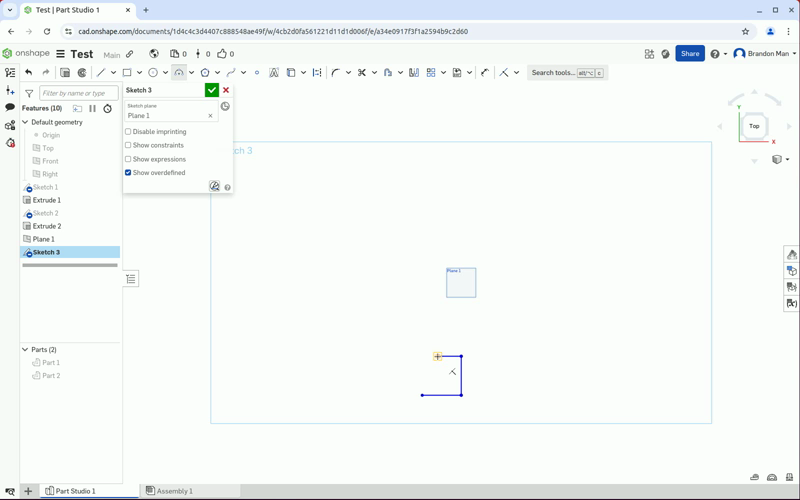
key_down(shift)
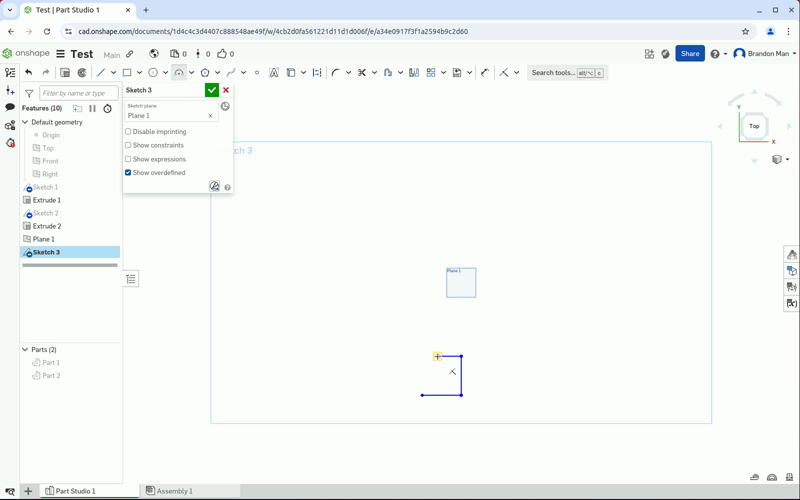
mouse_move(431, 349)
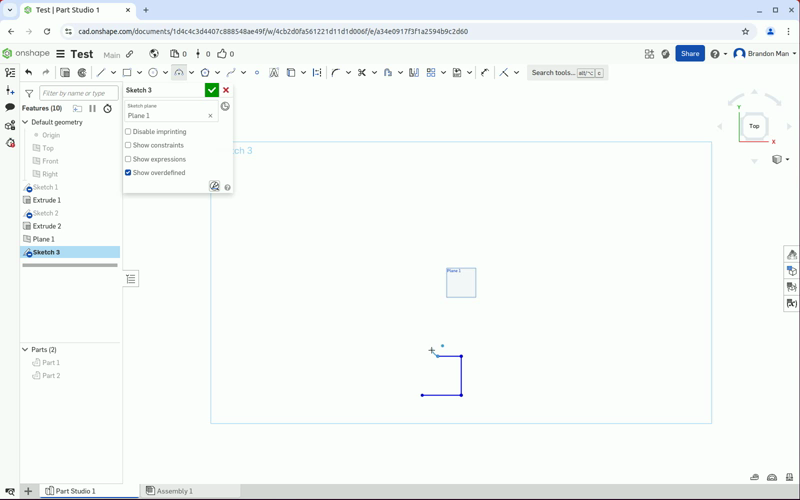
click(431, 349)
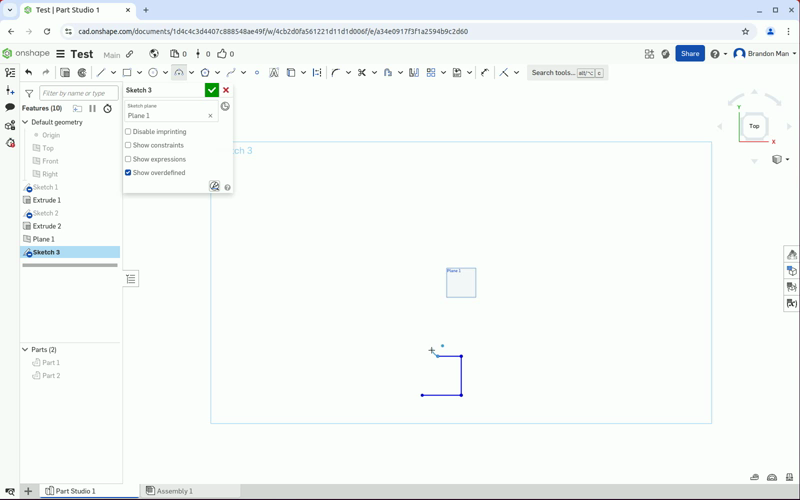
mouse_move(433, 354)
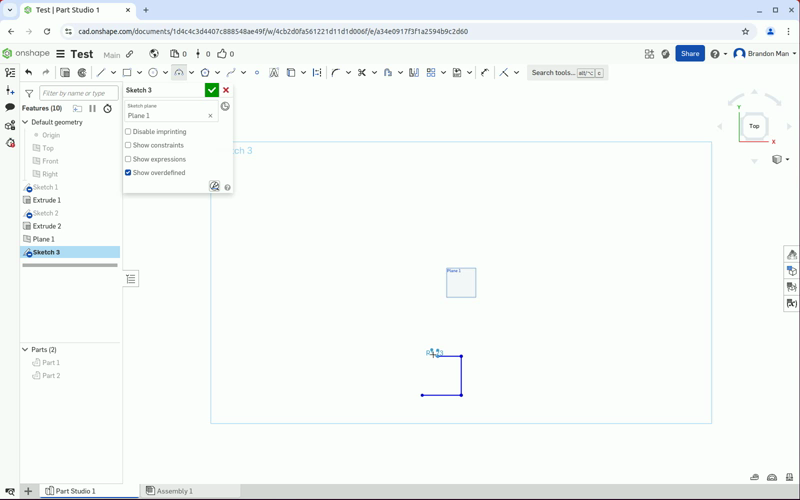
click(433, 354)
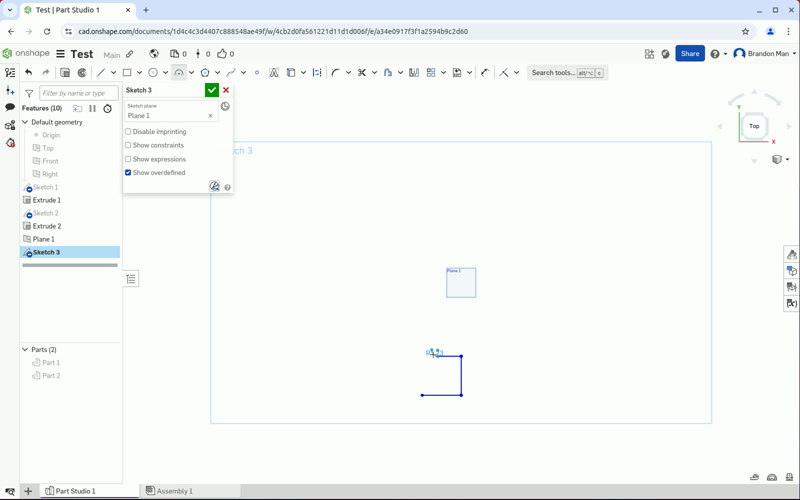
key_up(shift)
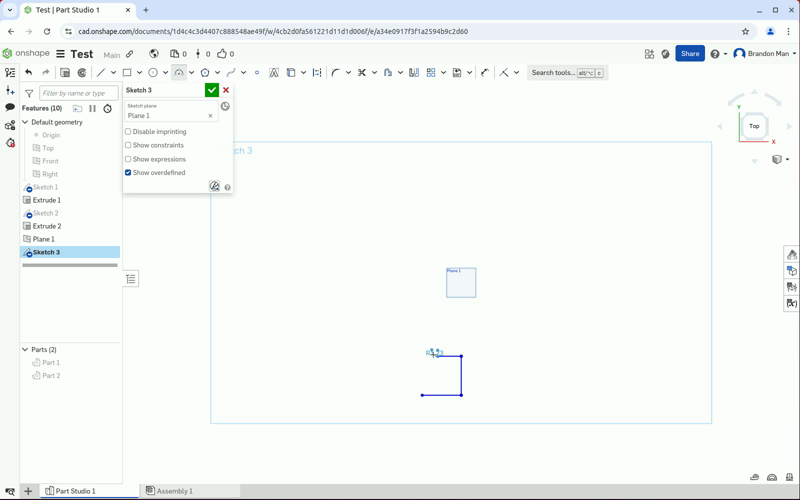
key(esc)
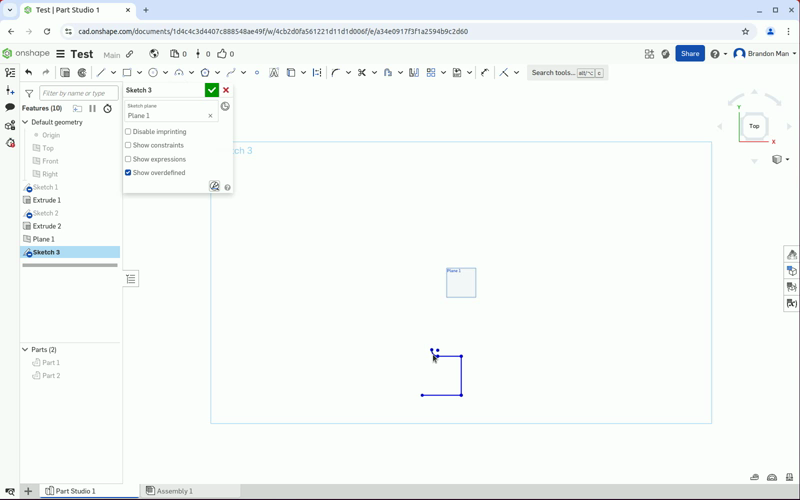
key(l)
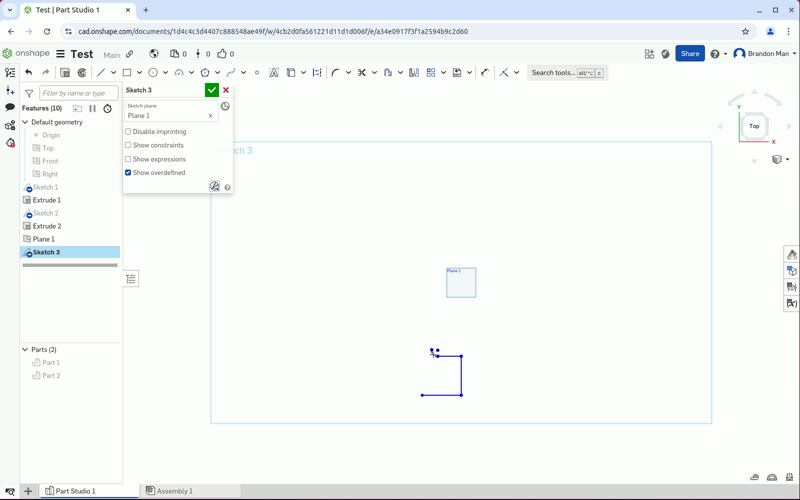
mouse_move(431, 349)
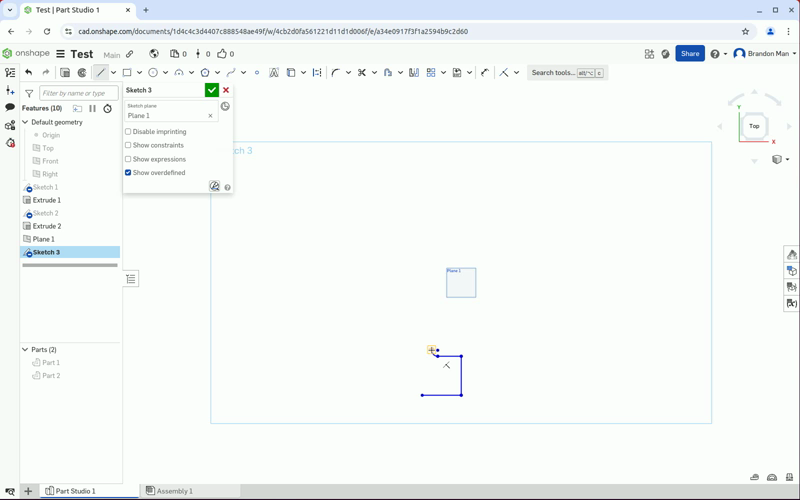
click(431, 349)
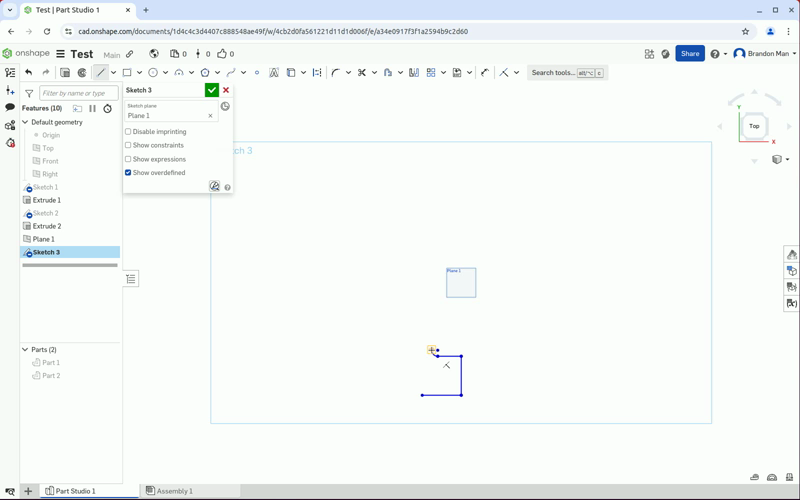
key_down(shift)
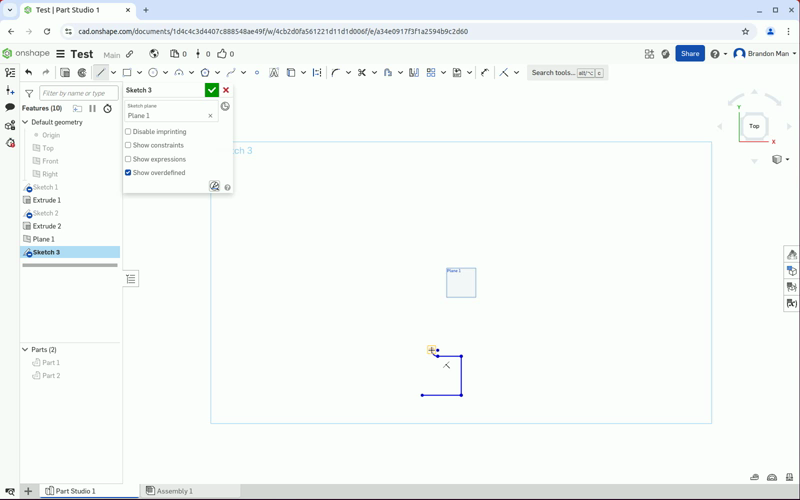
mouse_move(461, 349)
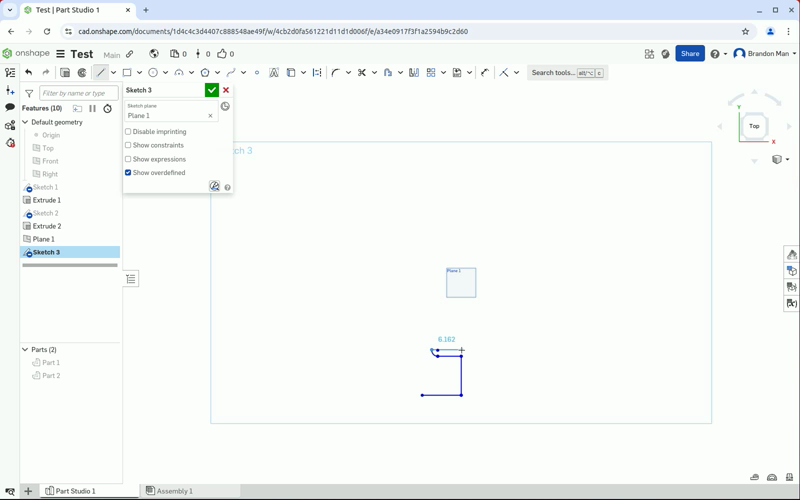
mouse_move(431, 319)
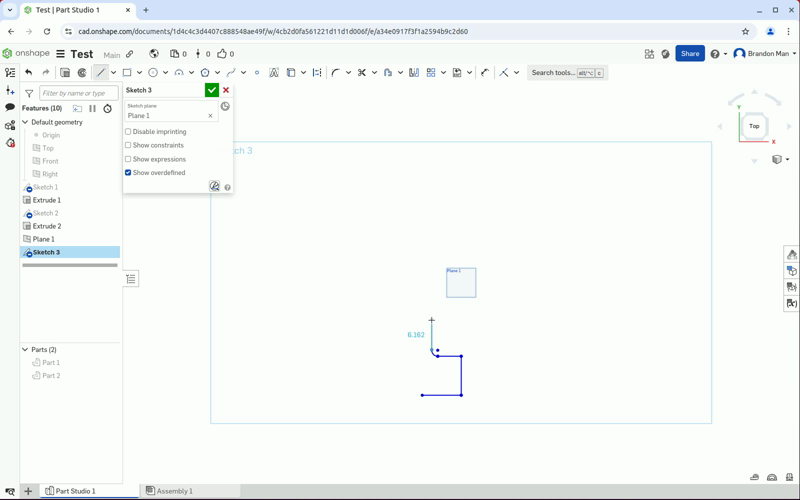
click(431, 319)
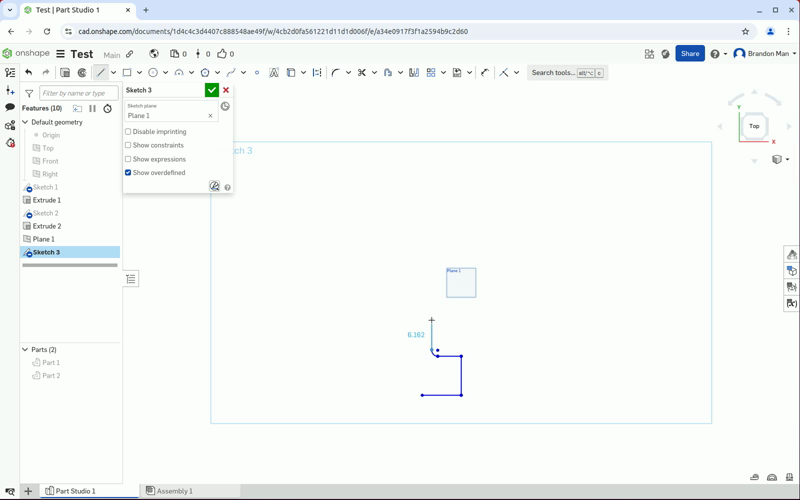
key_up(shift)
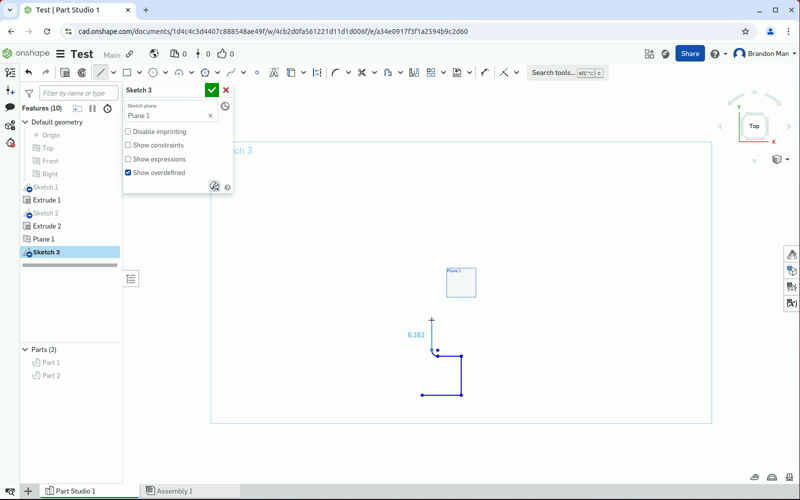
key(esc)
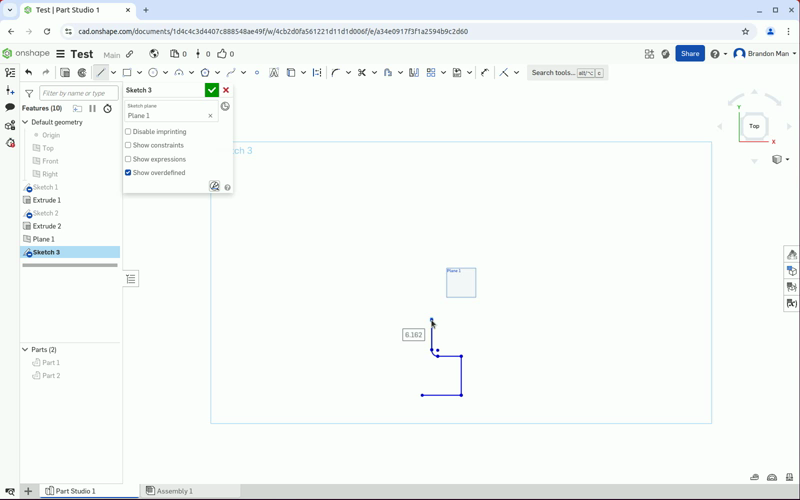
key(a)
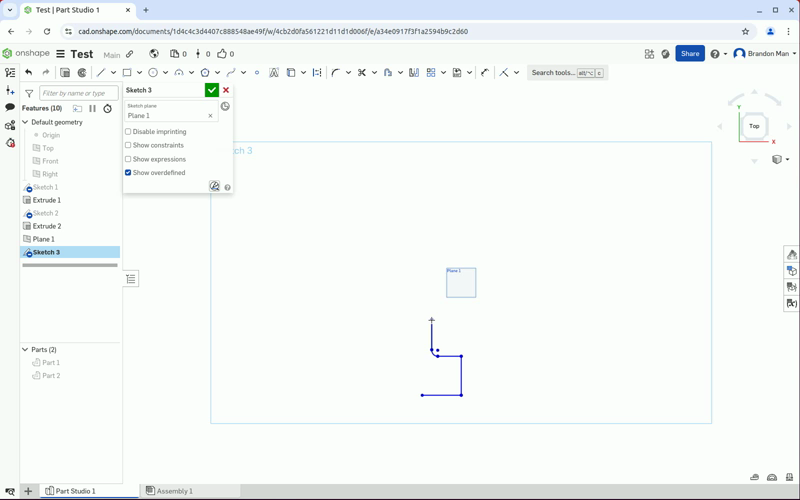
mouse_move(431, 319)
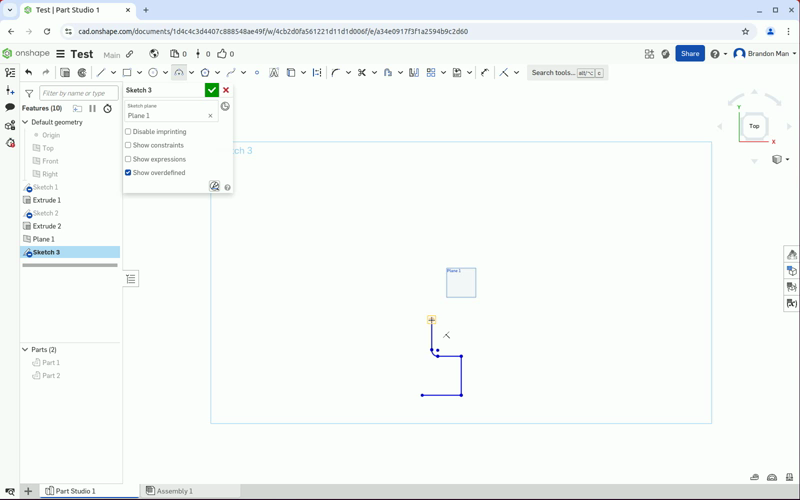
click(431, 319)
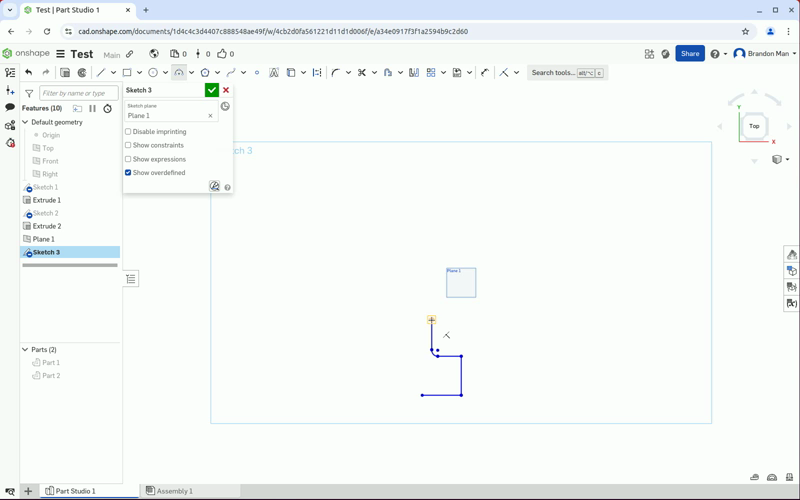
key_down(shift)
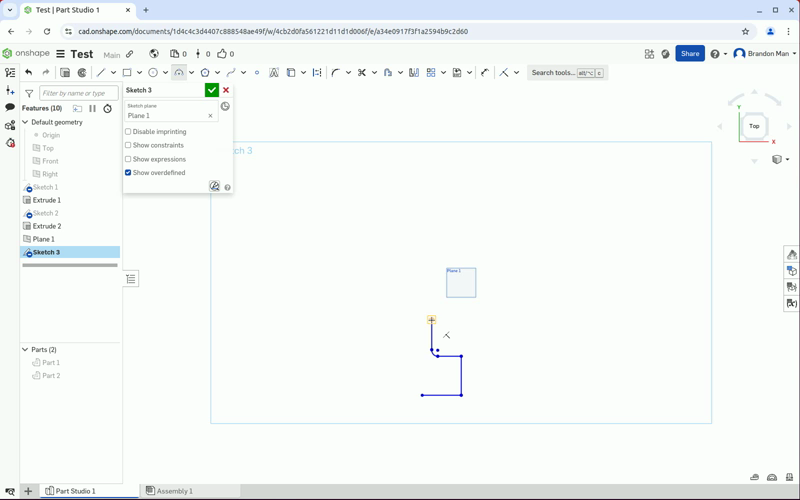
mouse_move(428, 316)
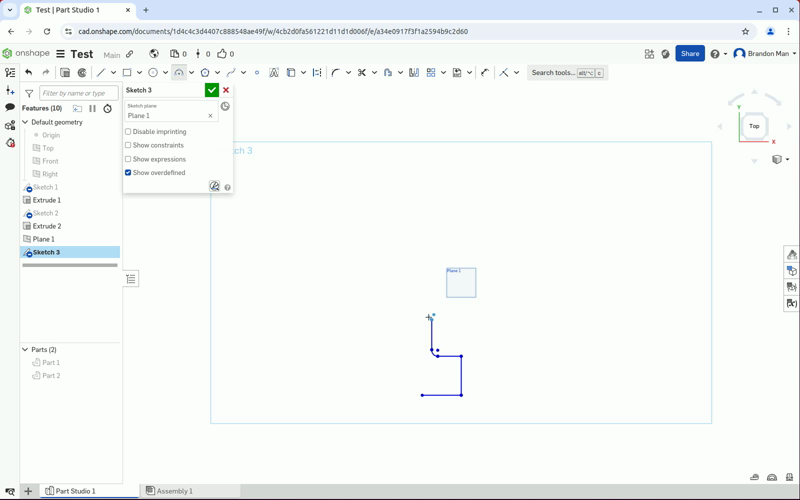
scroll(6)
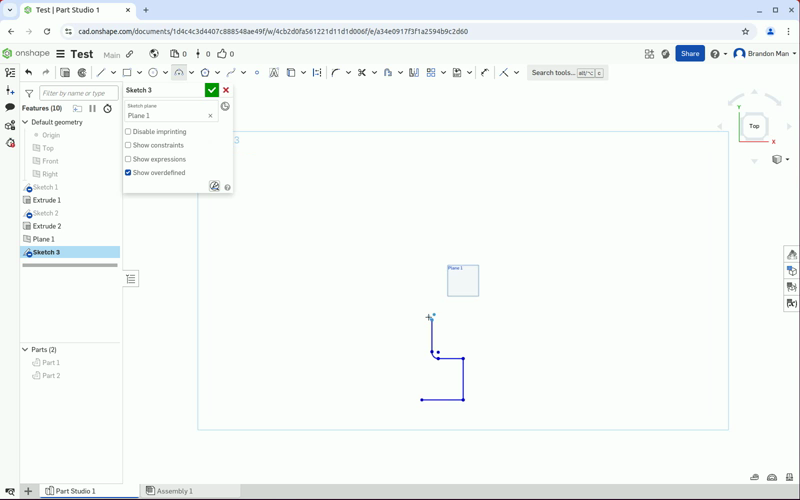
scroll(6)
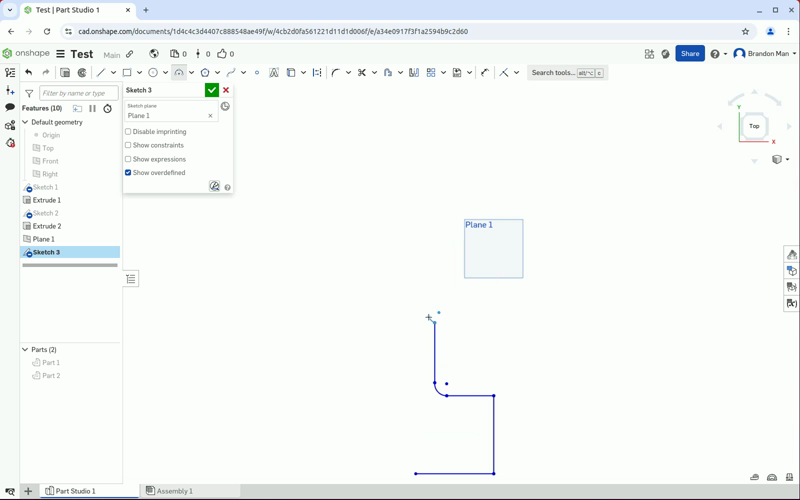
scroll(6)
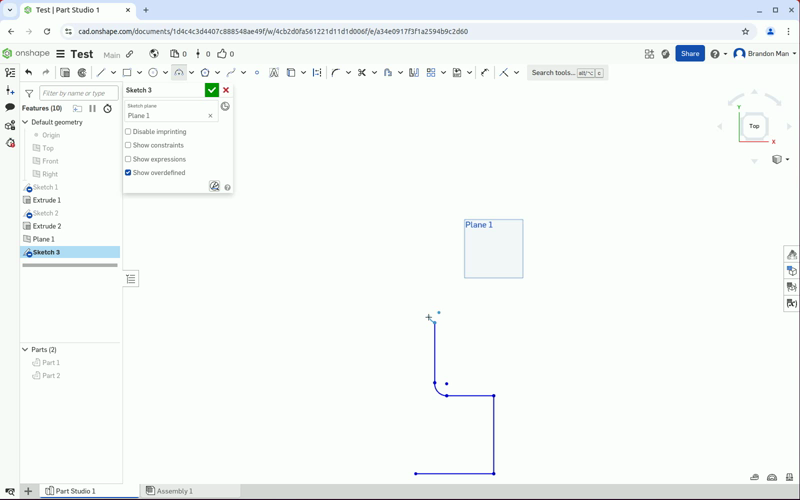
scroll(6)
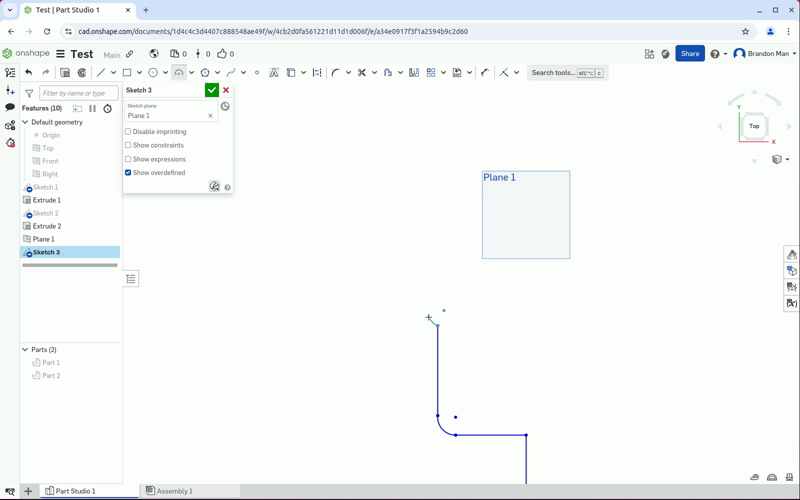
scroll(6)
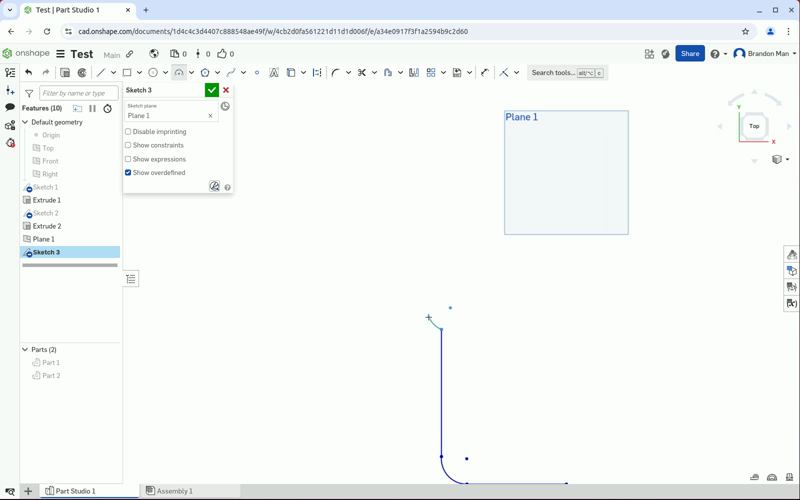
scroll(6)
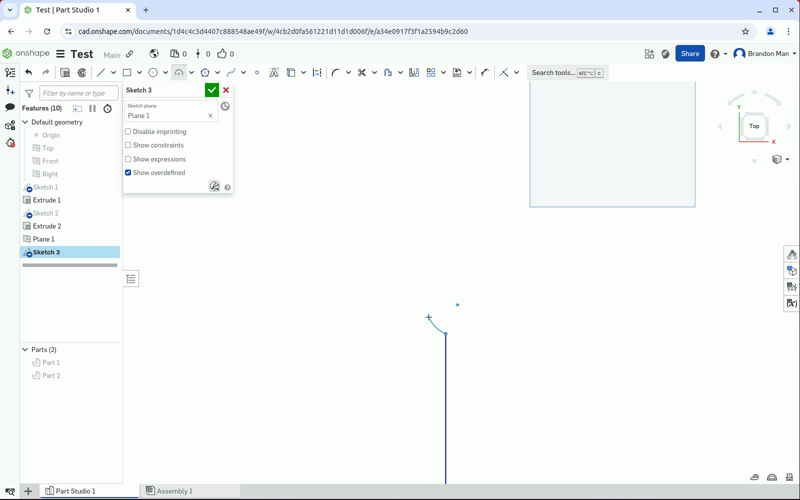
scroll(6)
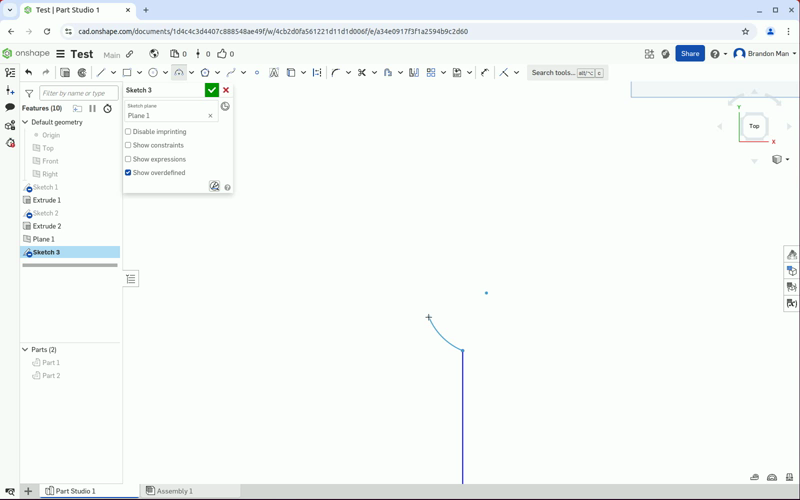
click(428, 316)
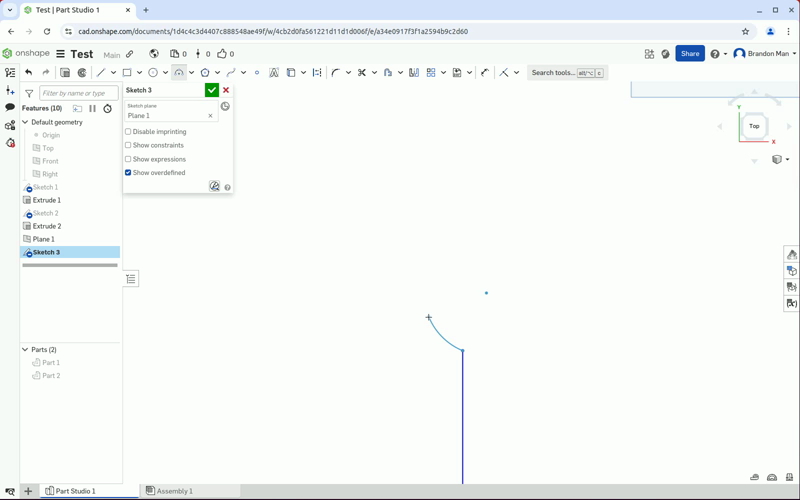
scroll(-6)
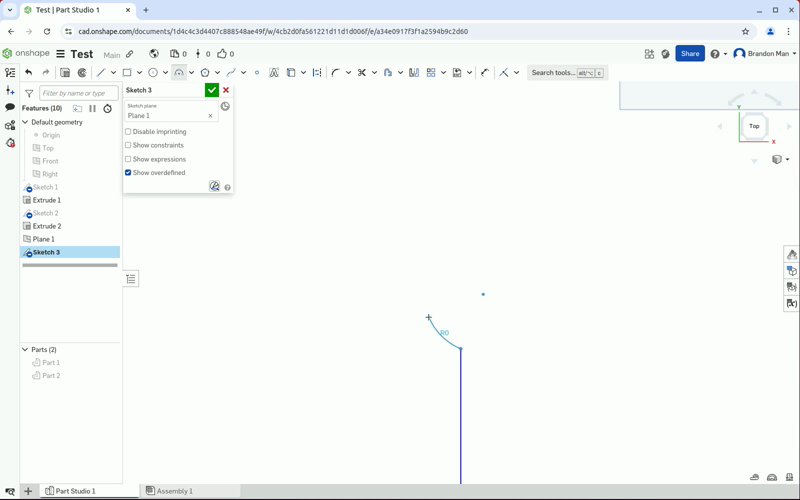
scroll(-6)
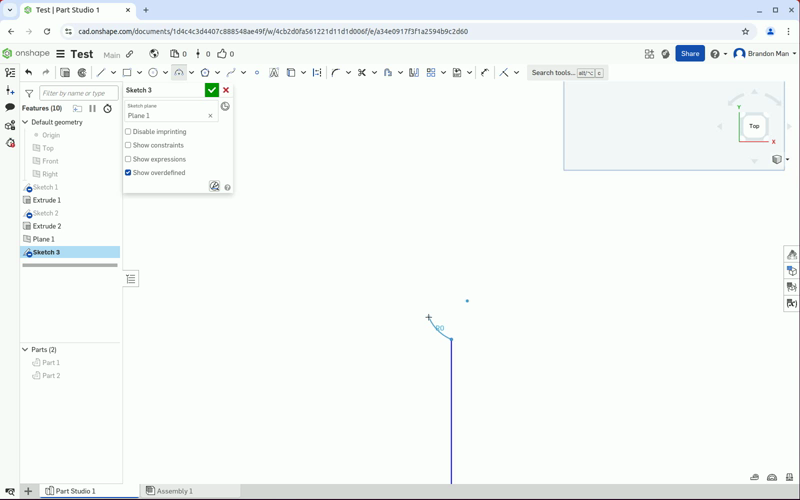
scroll(-6)
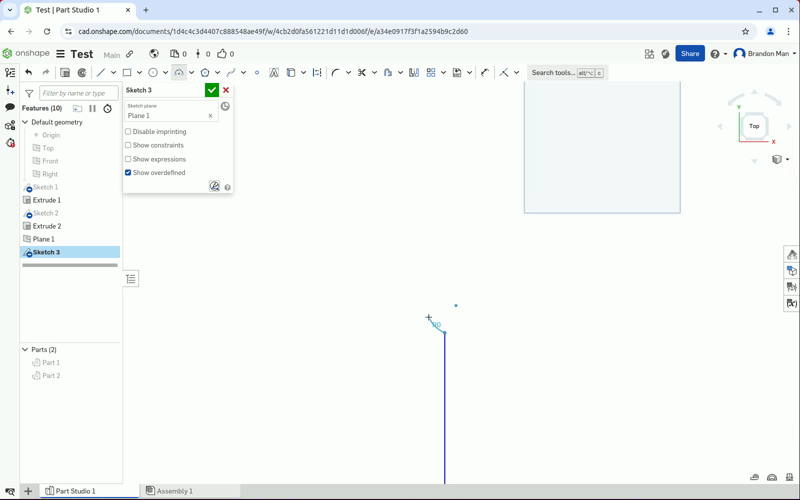
scroll(-6)
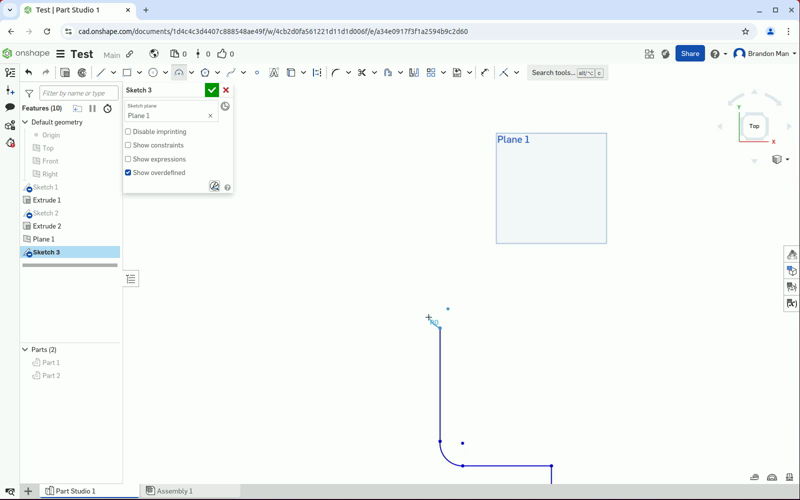
scroll(-6)
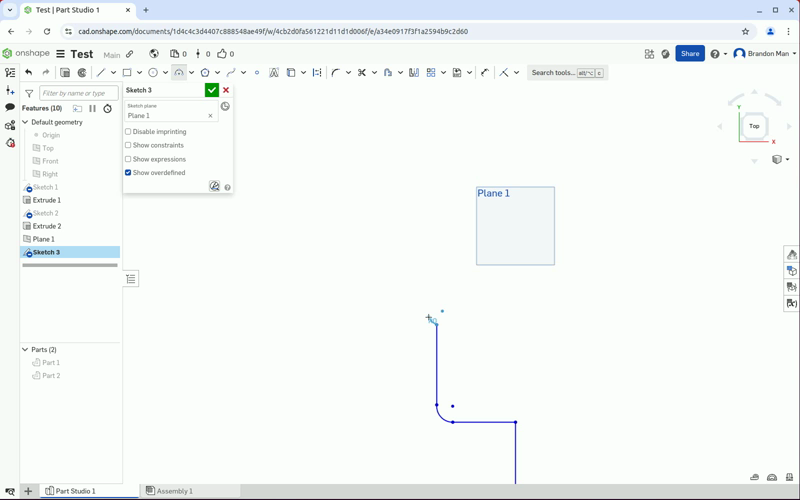
scroll(-6)
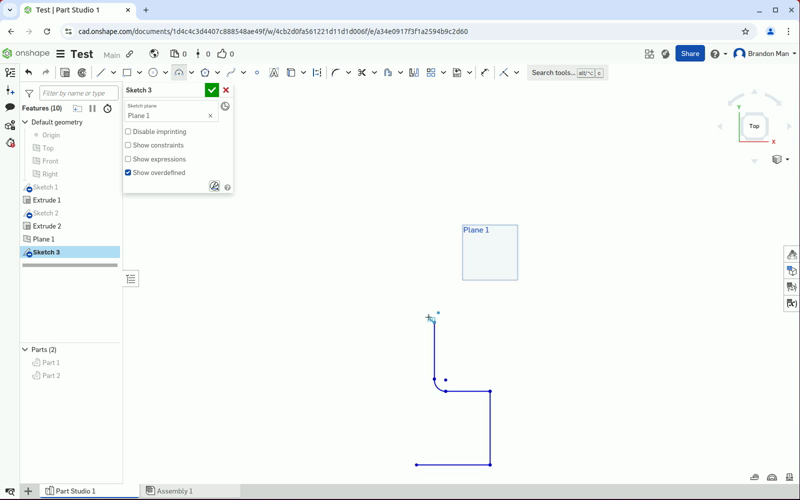
scroll(-6)
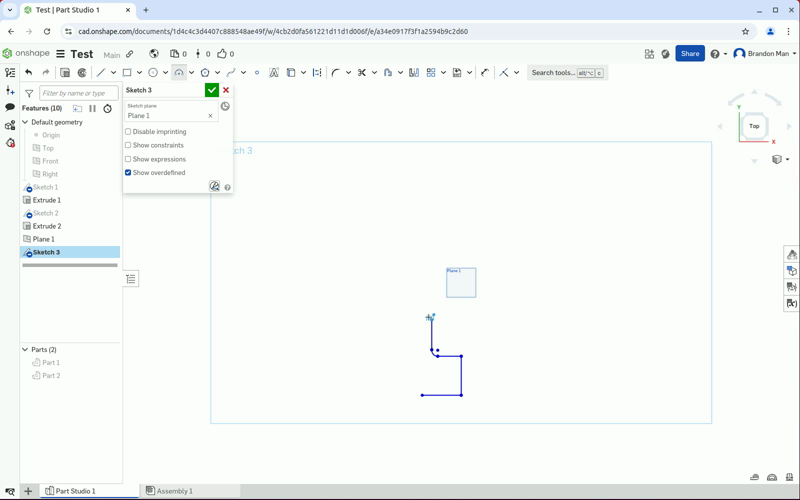
mouse_move(431, 317)
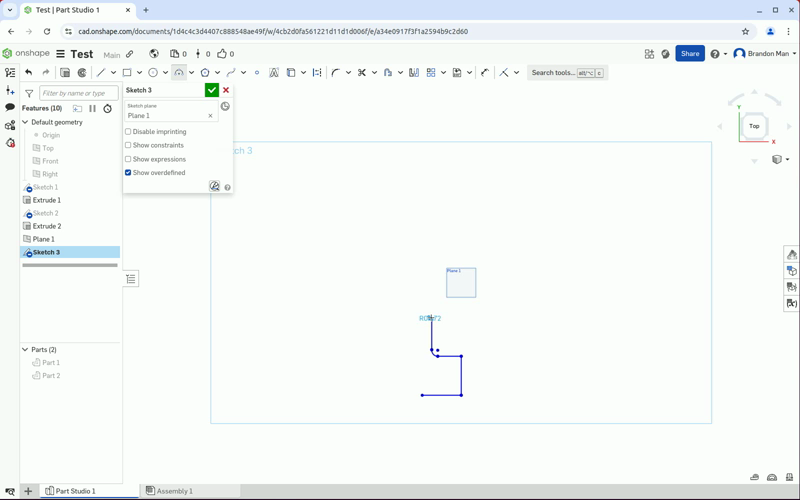
scroll(6)
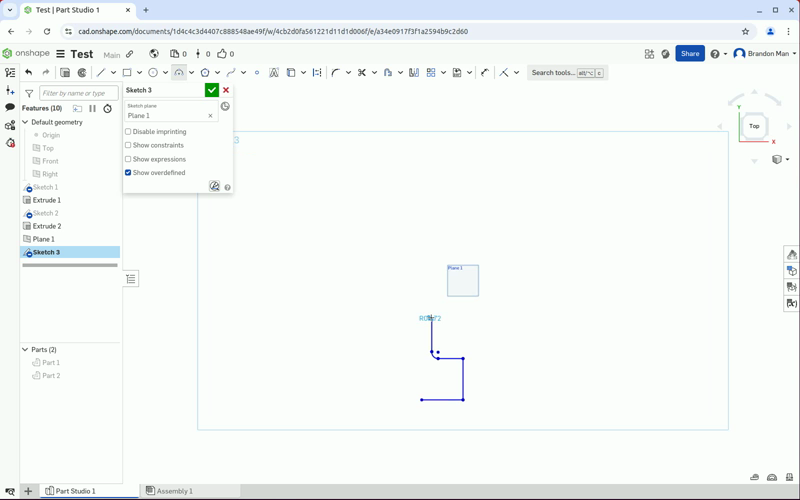
scroll(6)
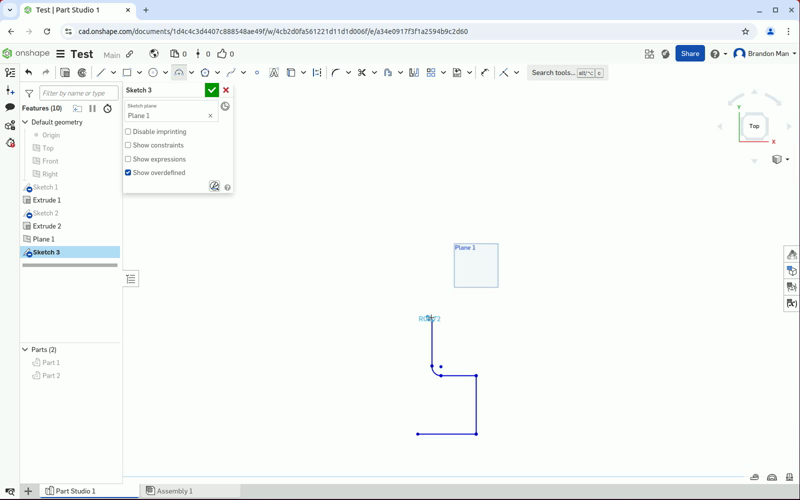
scroll(6)
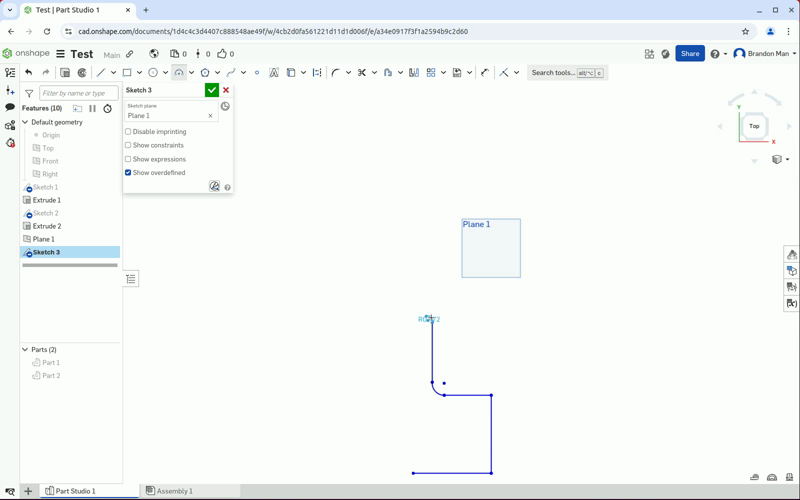
scroll(6)
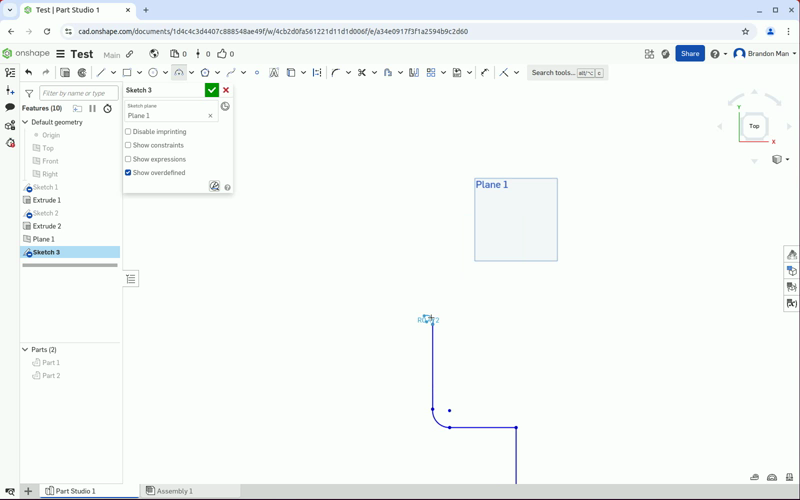
scroll(6)
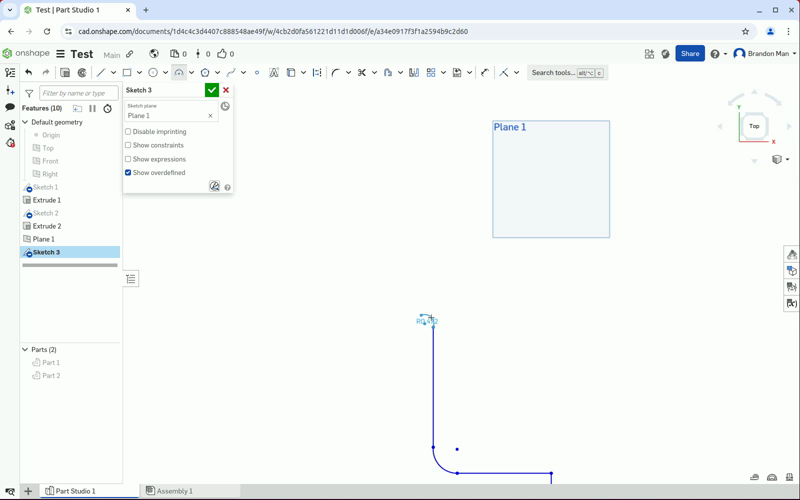
scroll(6)
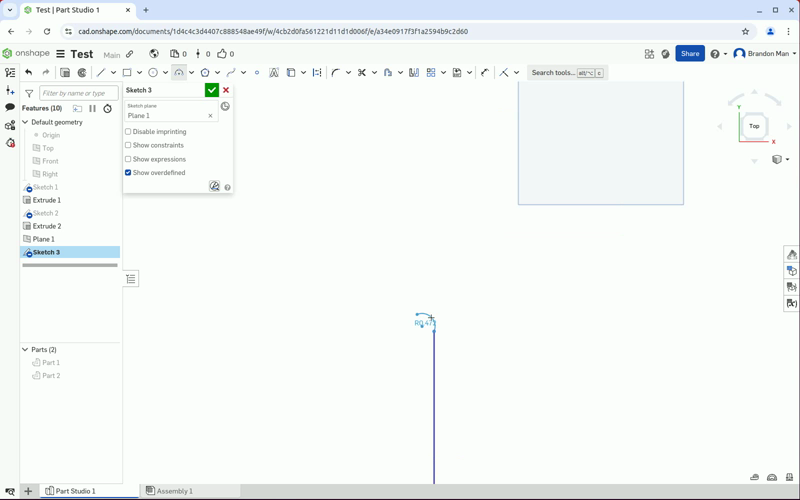
scroll(6)
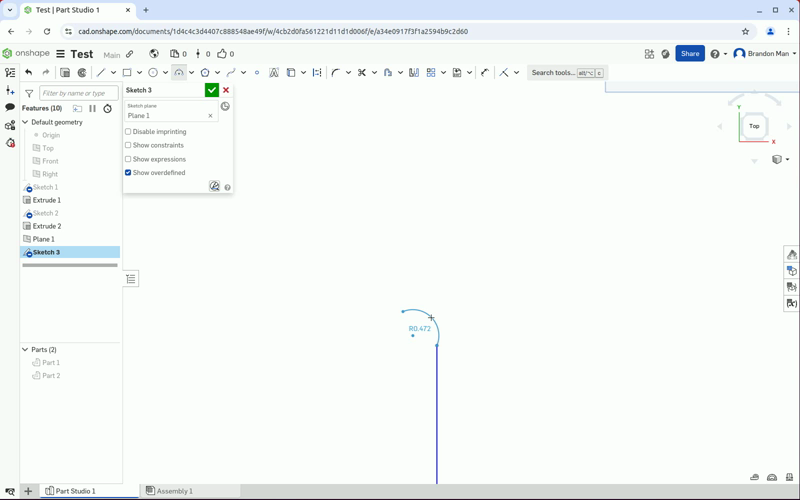
click(431, 317)
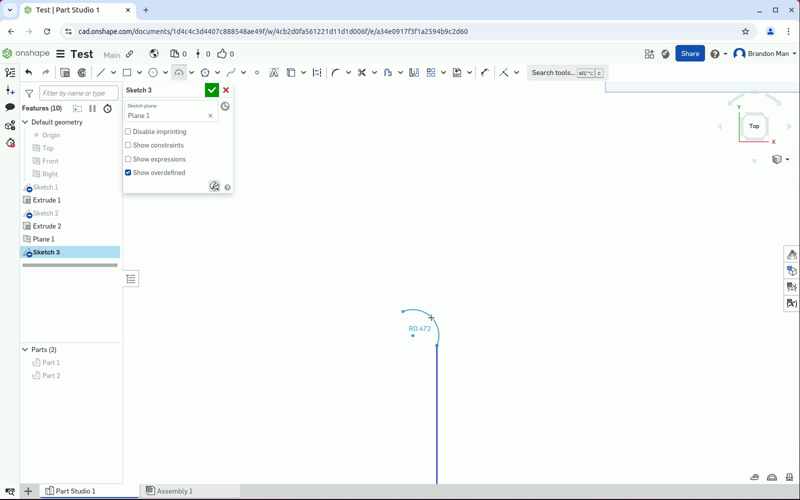
scroll(-6)
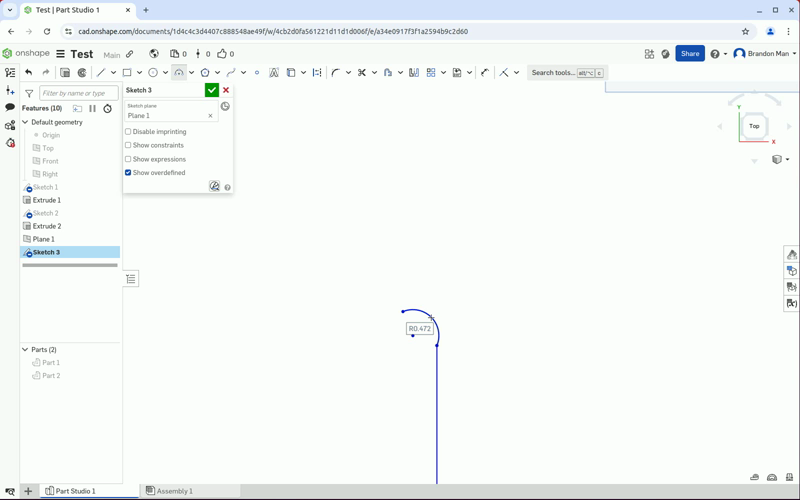
scroll(-6)
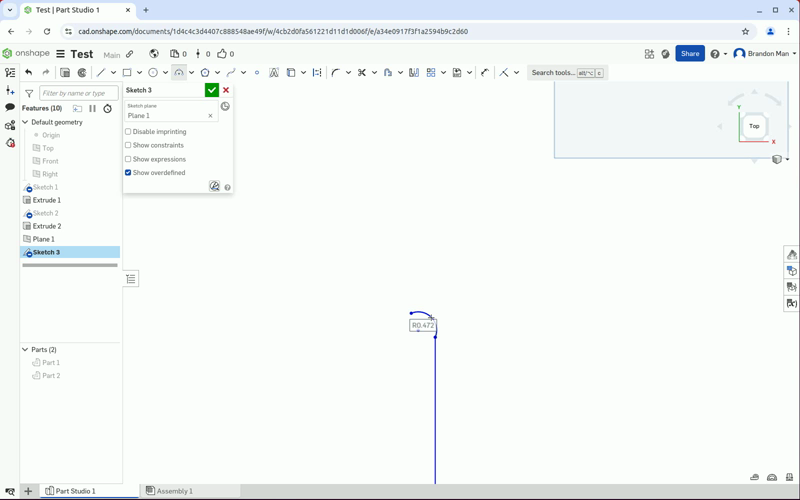
scroll(-6)
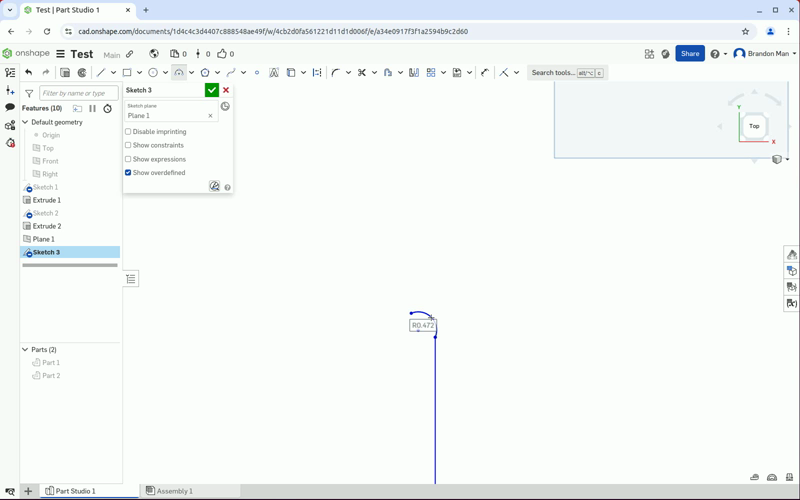
scroll(-6)
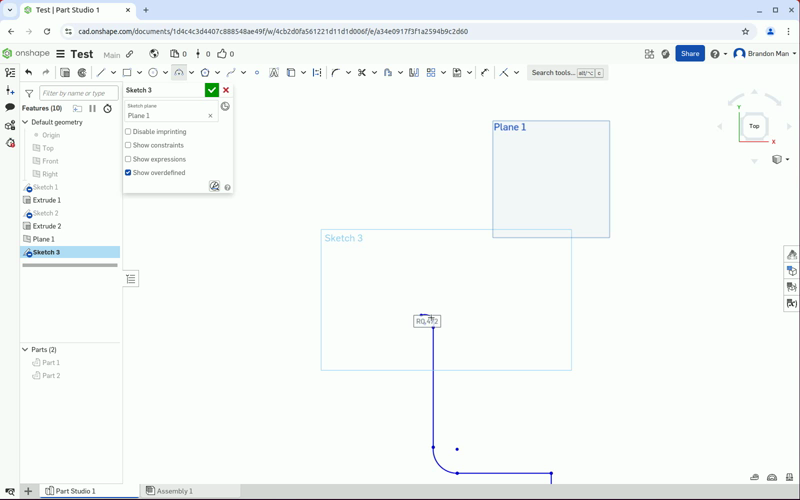
scroll(-6)
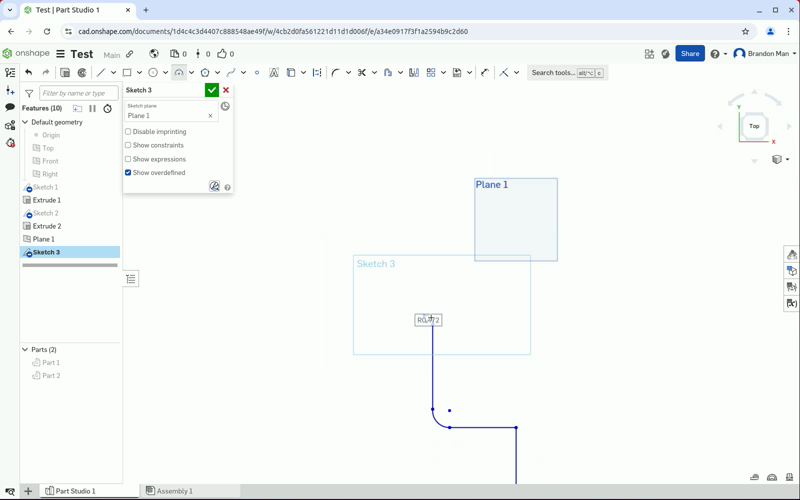
scroll(-6)
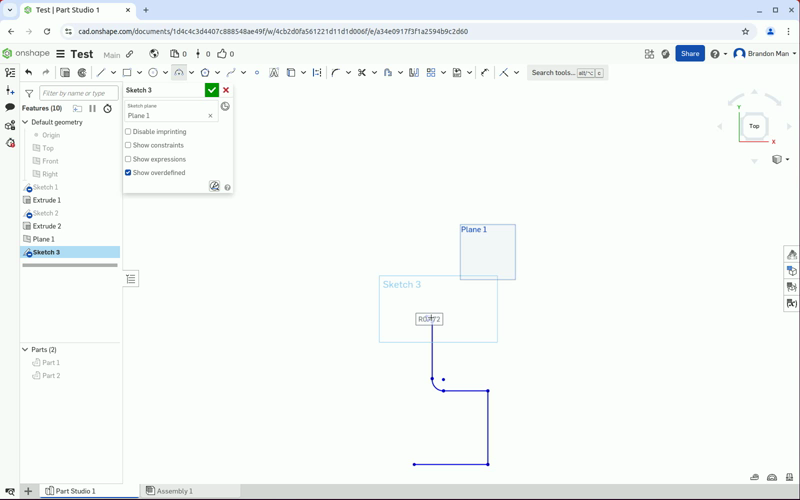
scroll(-6)
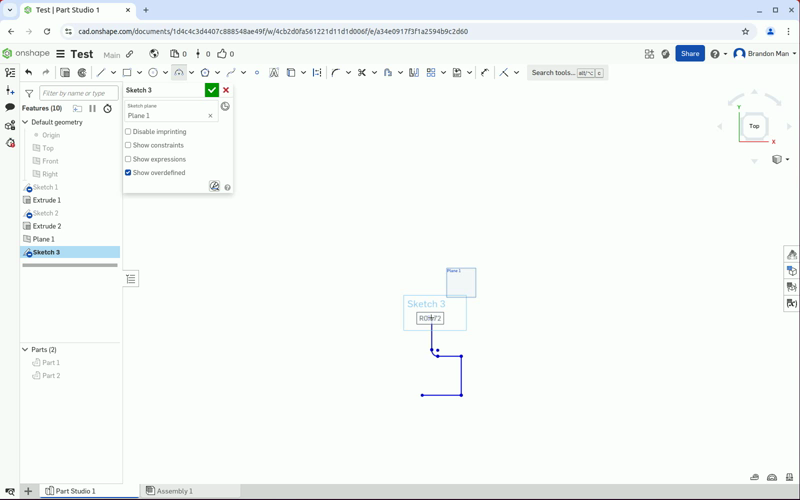
key_up(shift)
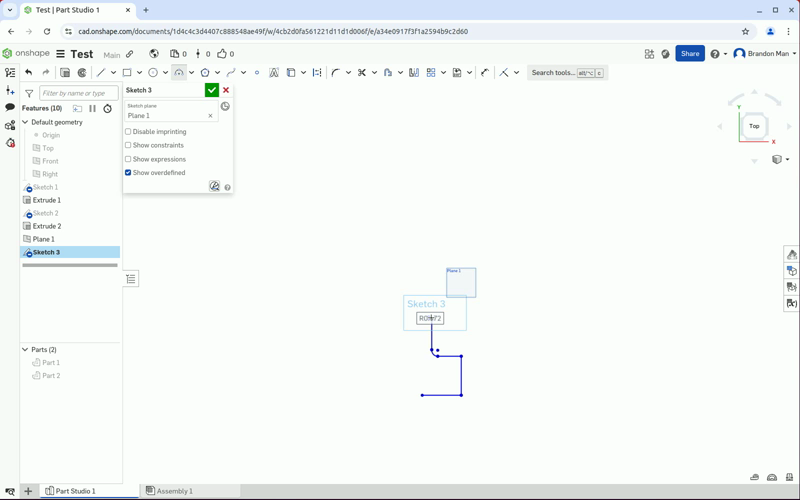
key(esc)
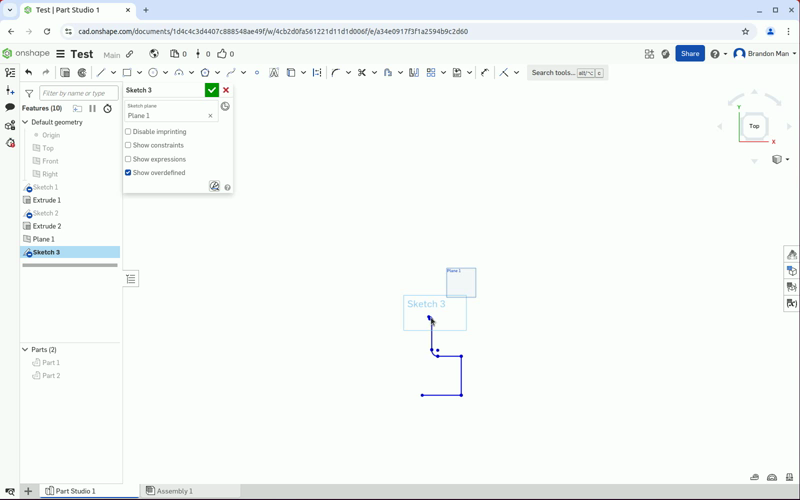
key(l)
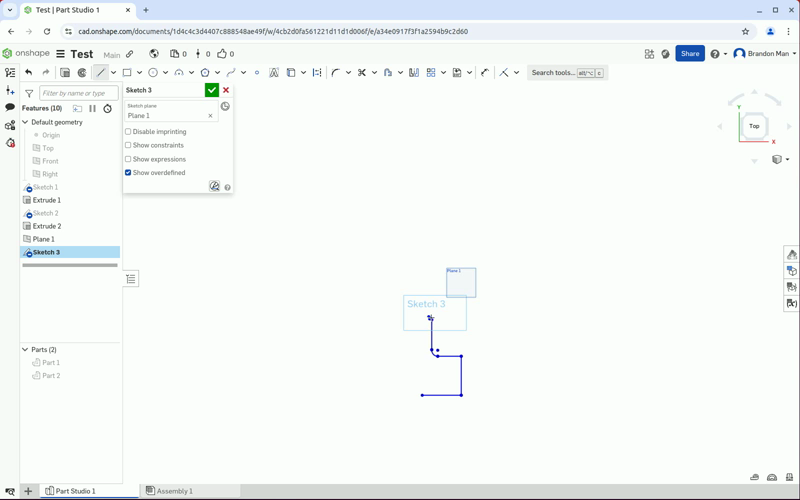
mouse_move(428, 316)
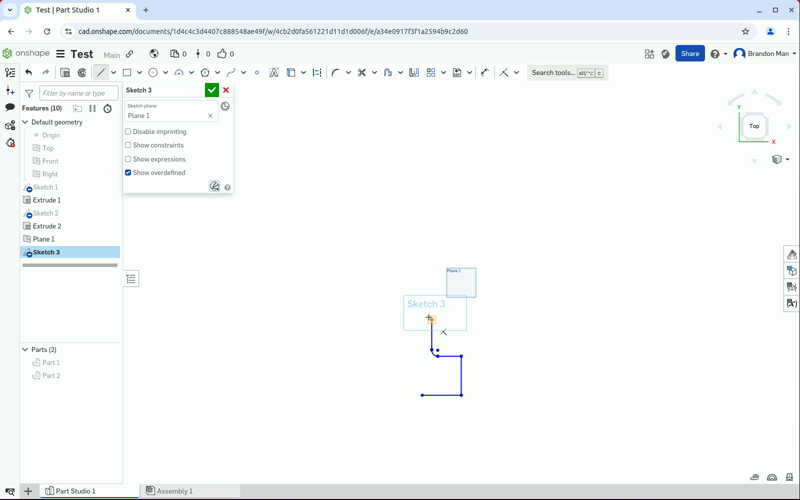
scroll(6)
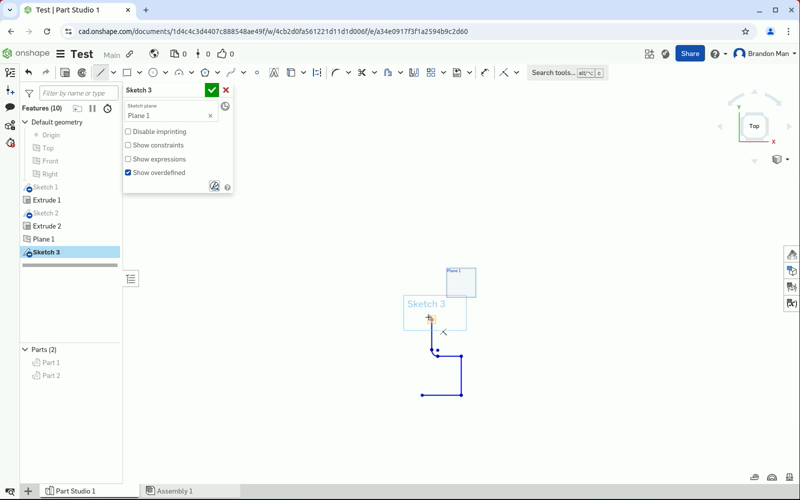
scroll(6)
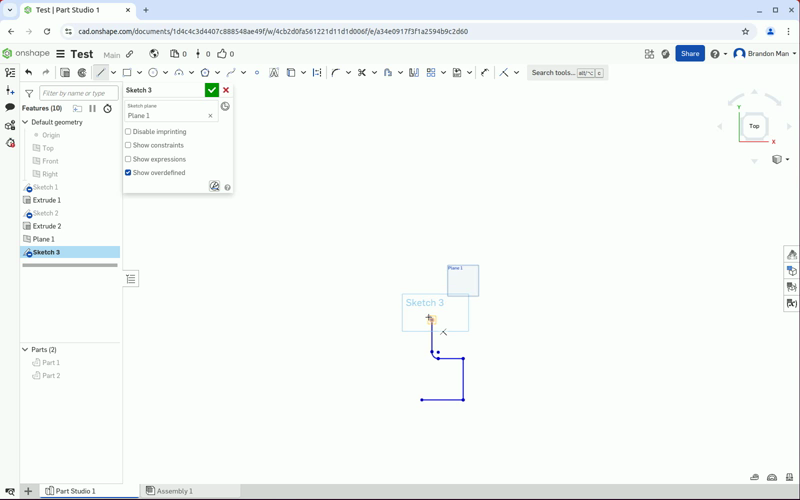
scroll(6)
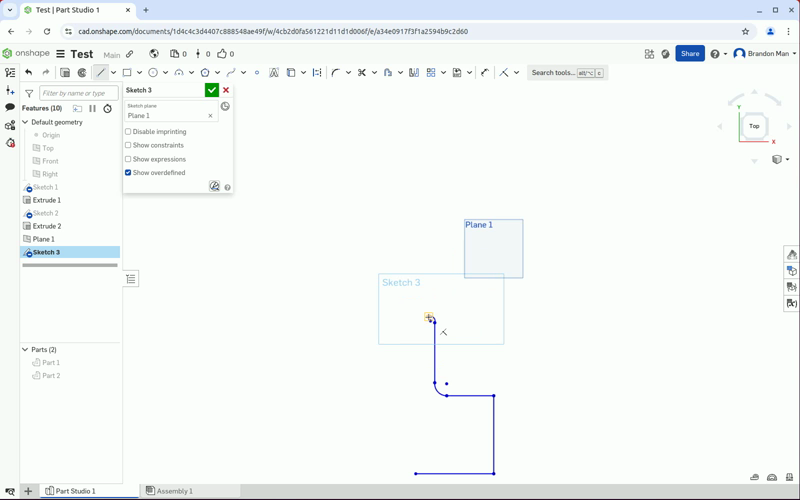
scroll(6)
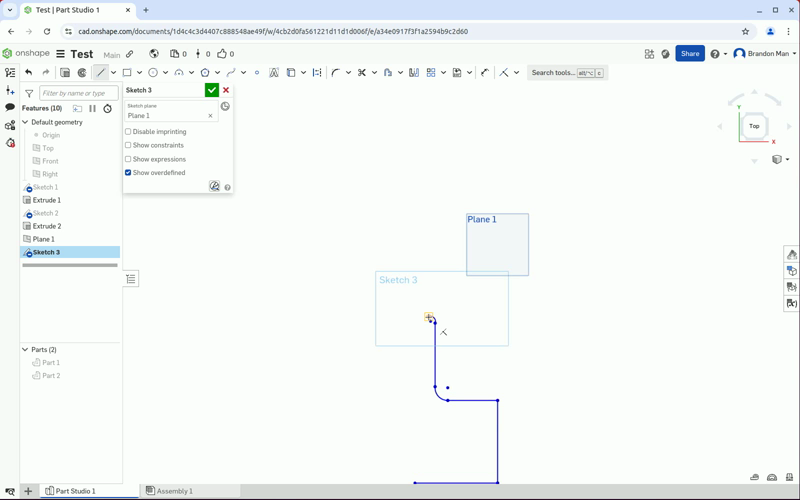
scroll(6)
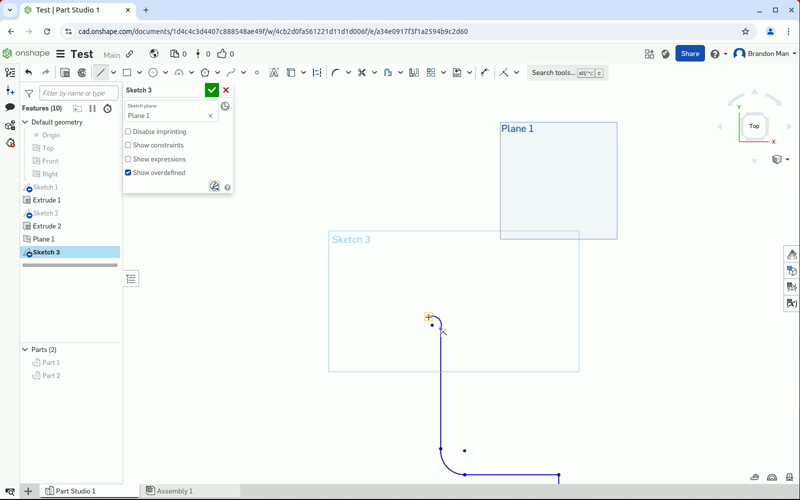
scroll(6)
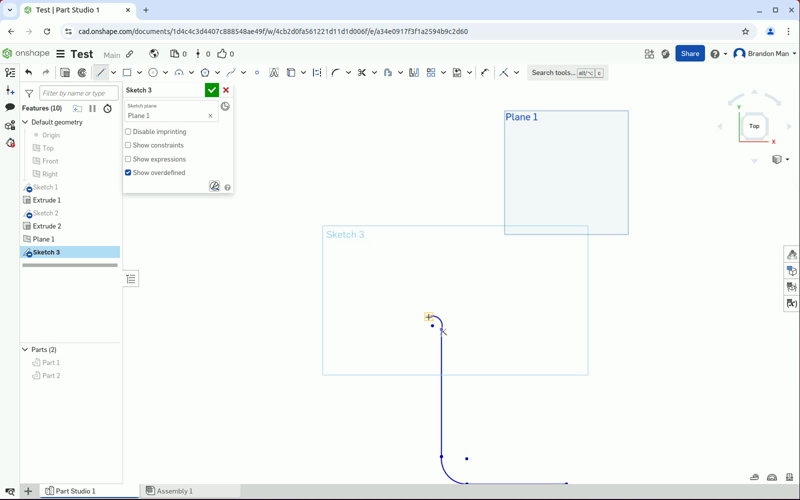
scroll(6)
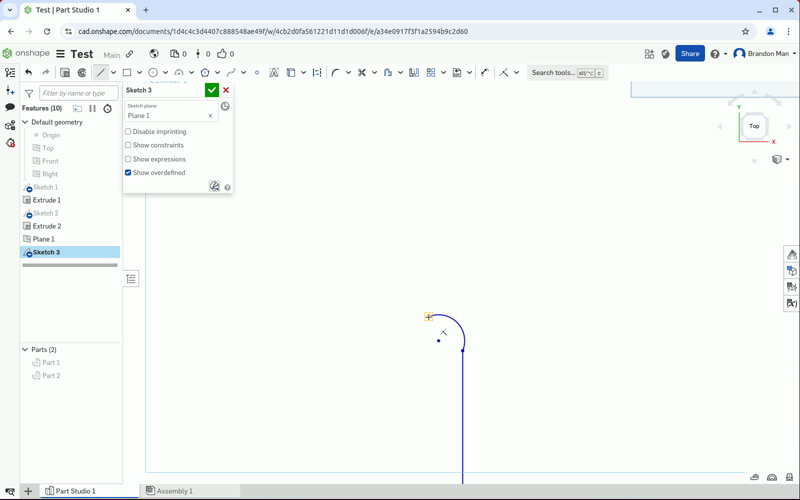
click(428, 316)
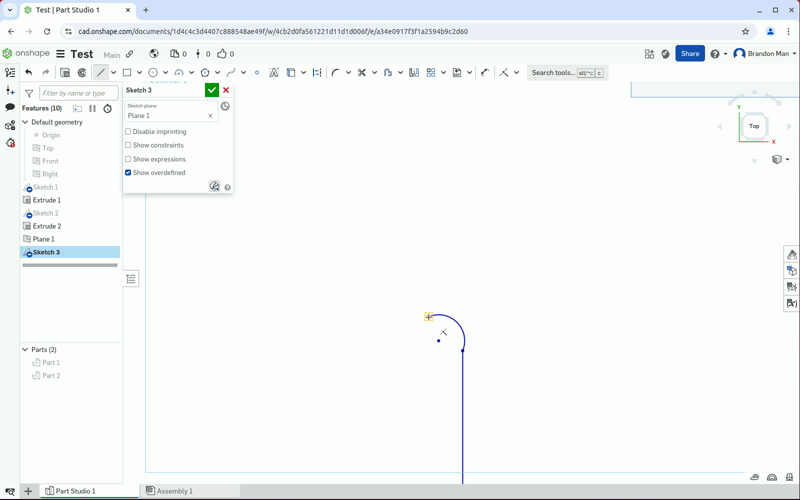
scroll(-6)
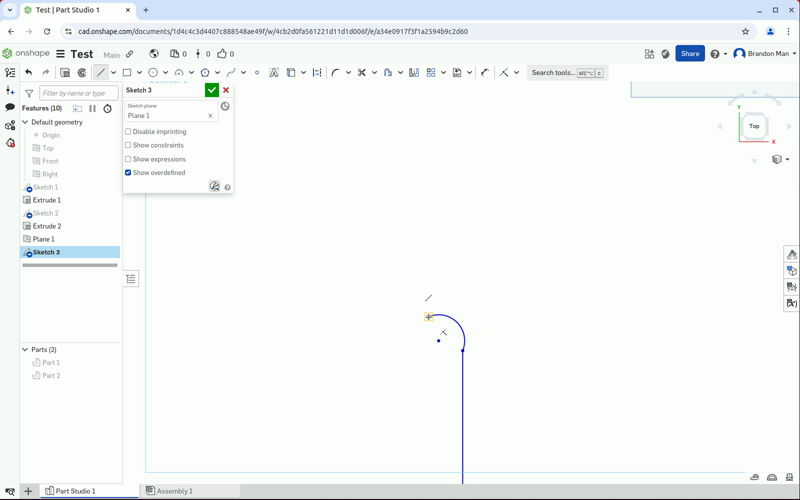
scroll(-6)
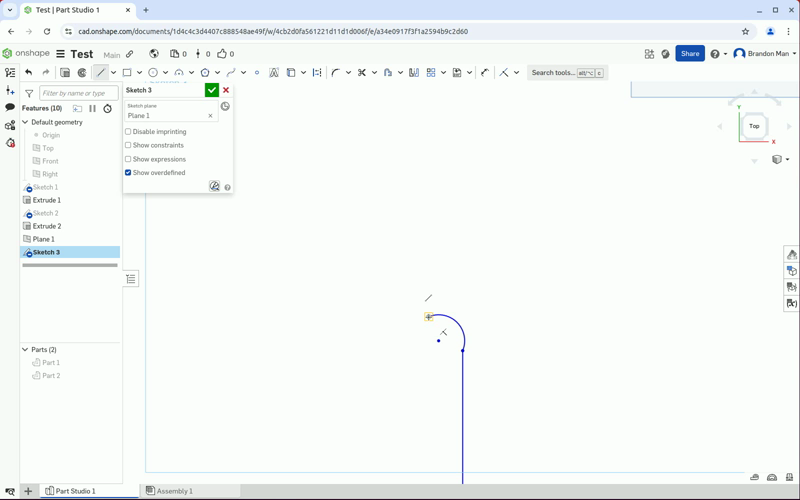
scroll(-6)
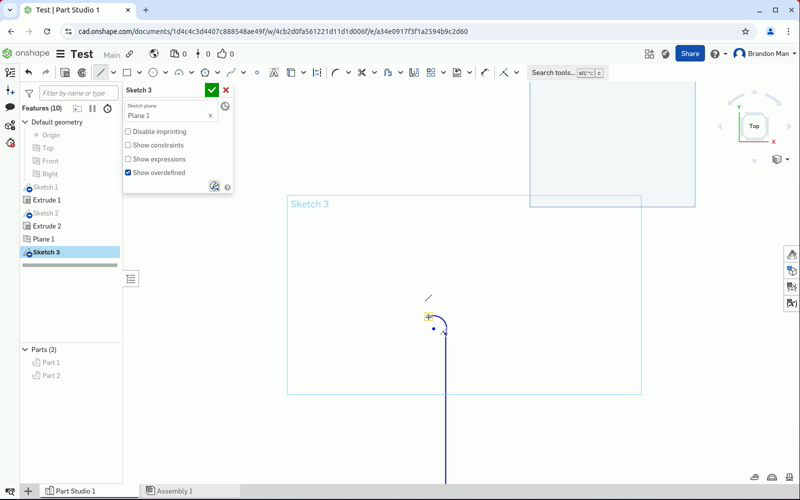
scroll(-6)
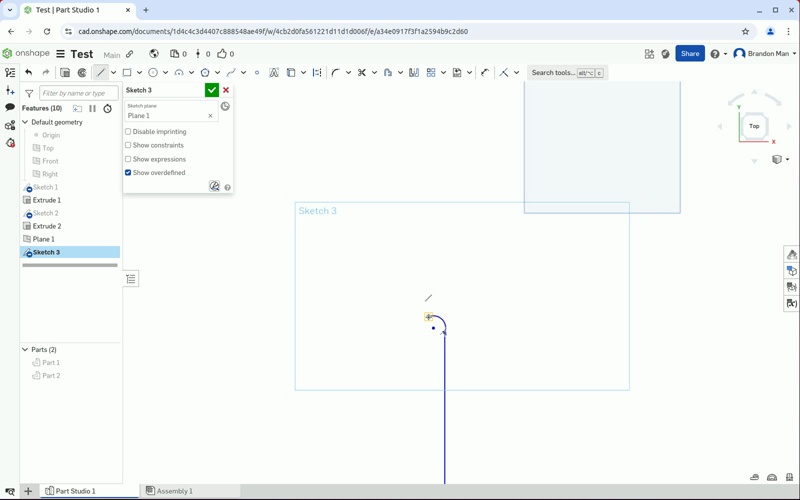
scroll(-6)
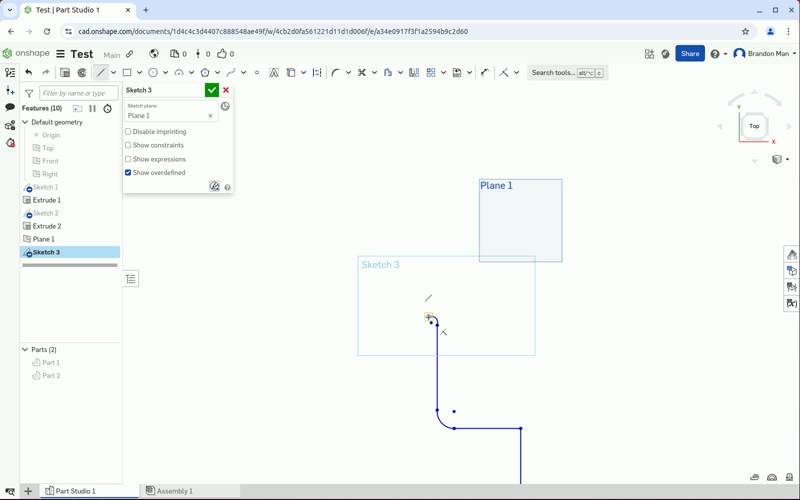
scroll(-6)
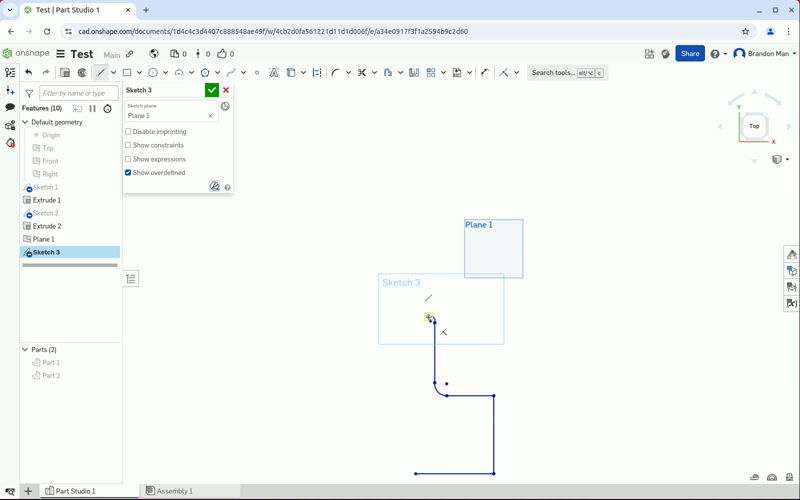
scroll(-6)
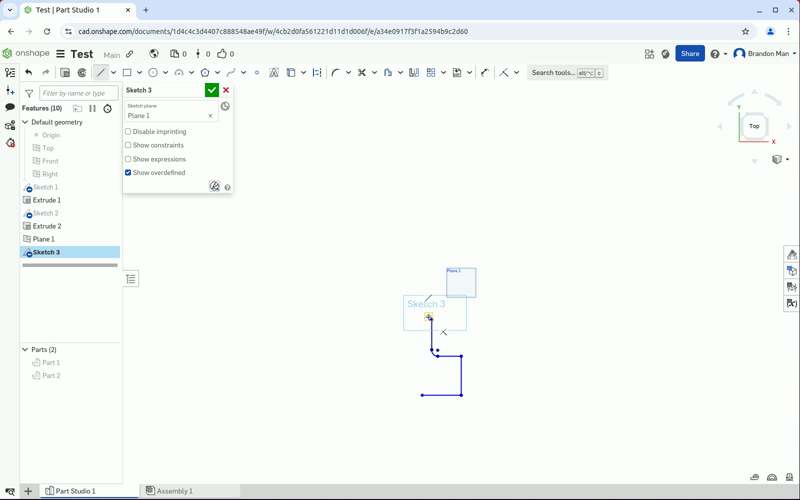
key_down(shift)
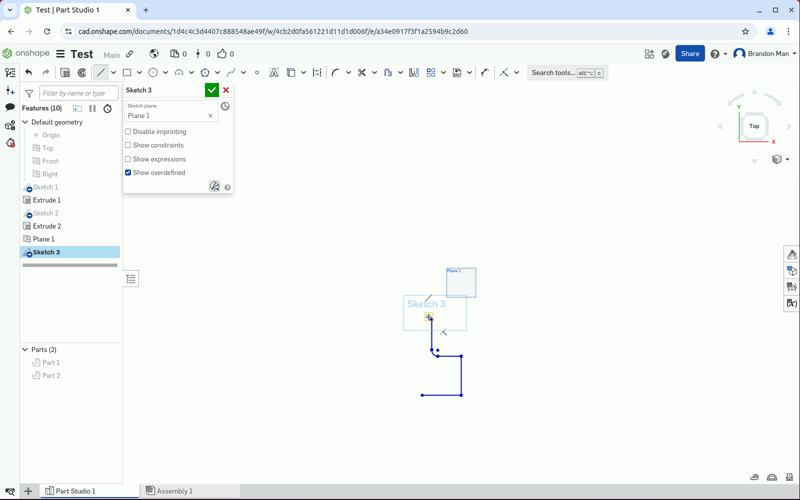
mouse_move(458, 316)
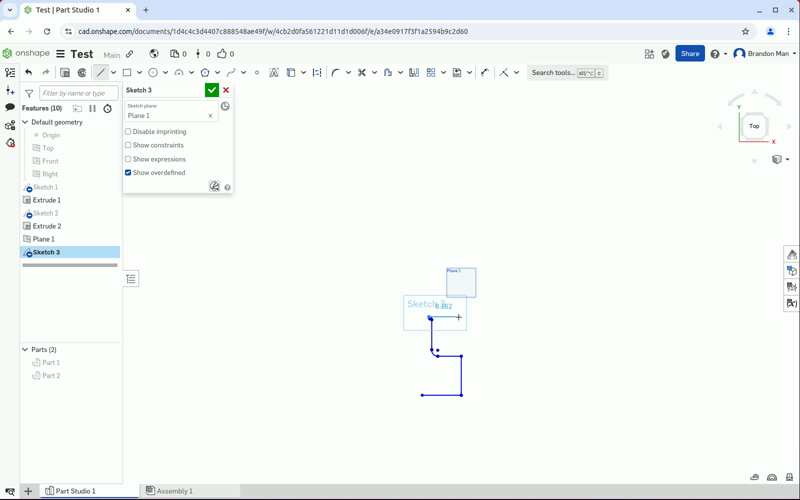
mouse_move(422, 316)
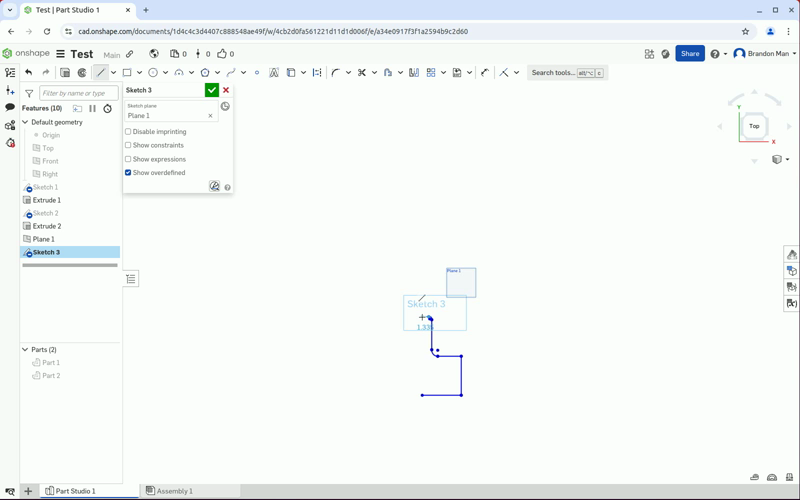
scroll(6)
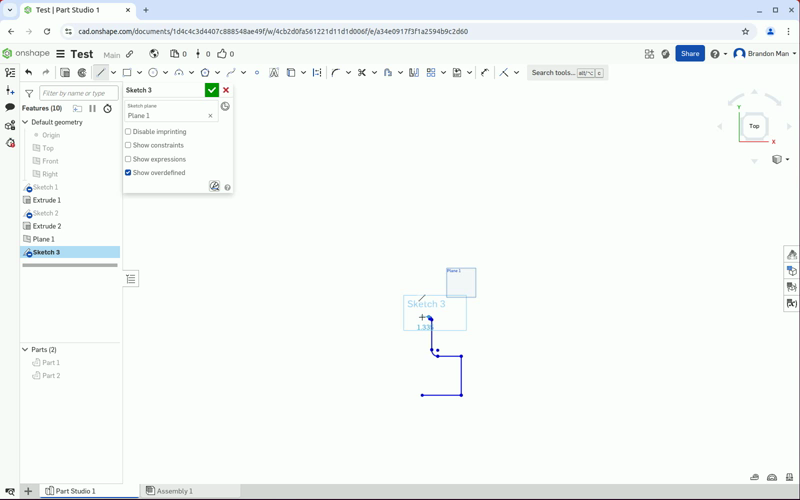
scroll(6)
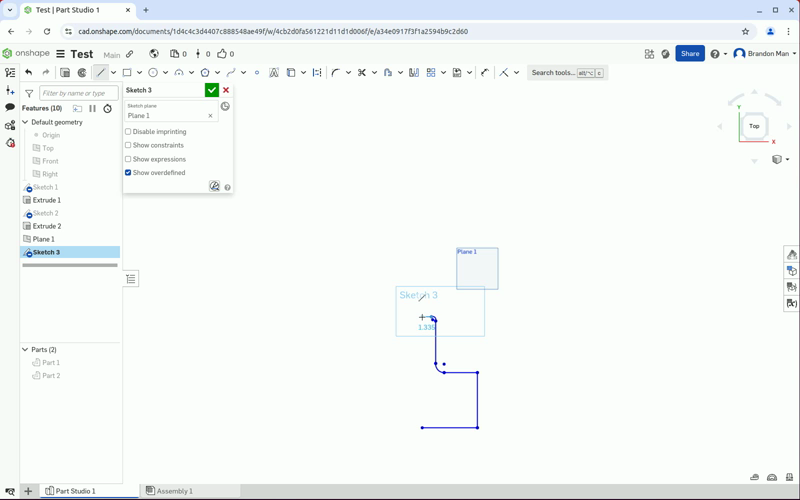
scroll(6)
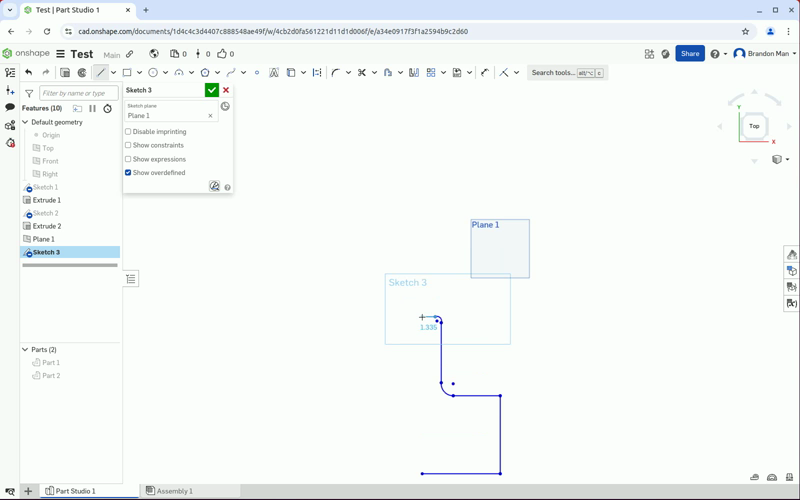
scroll(6)
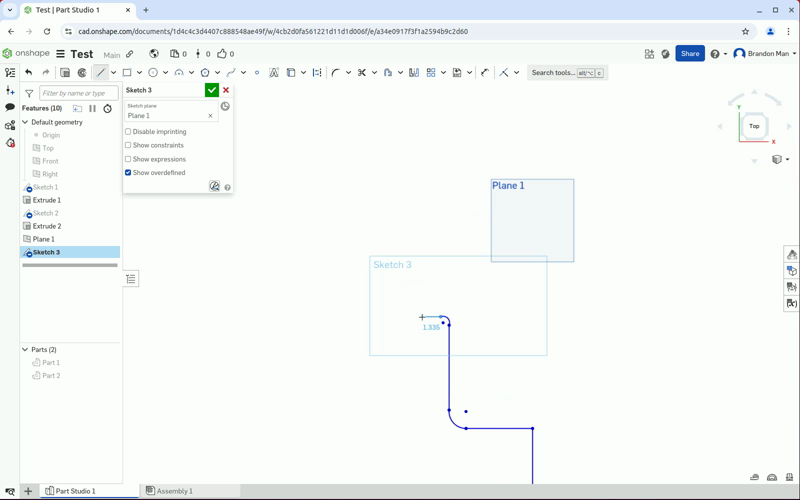
scroll(6)
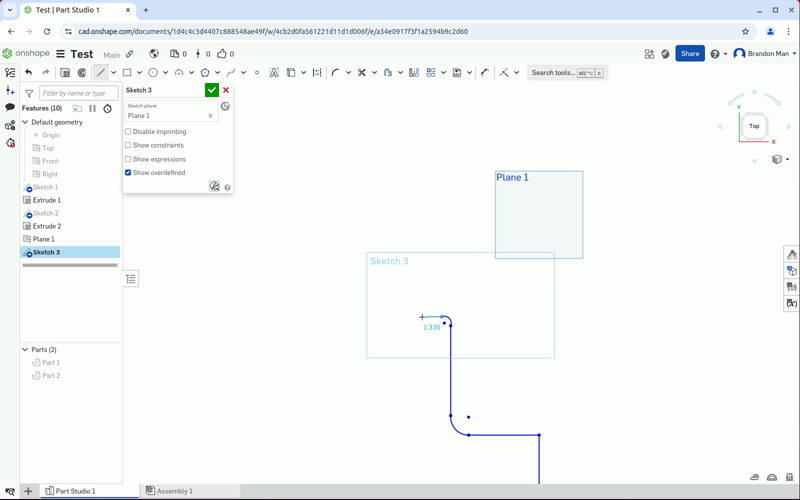
scroll(6)
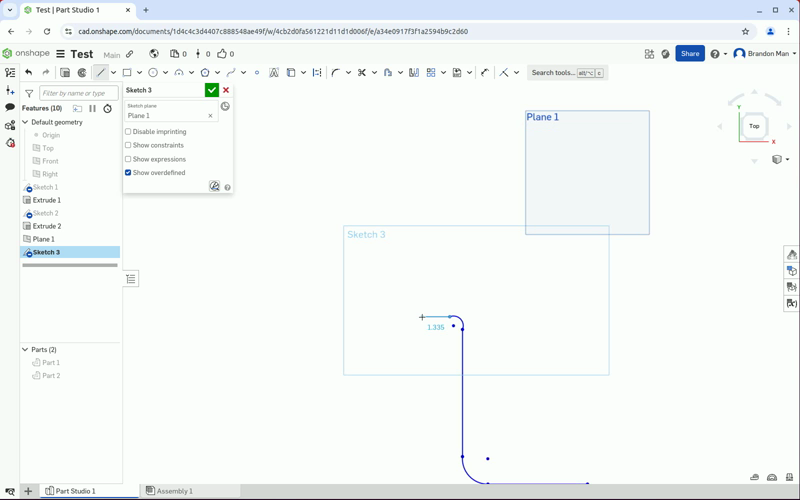
scroll(6)
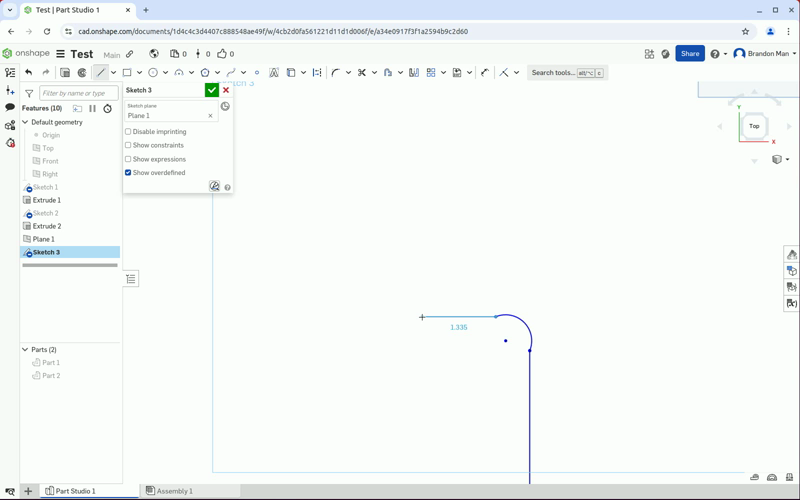
click(422, 316)
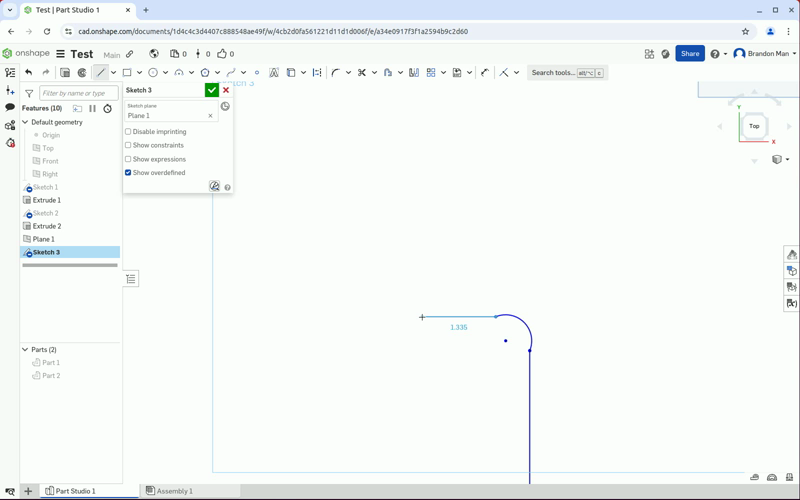
scroll(-6)
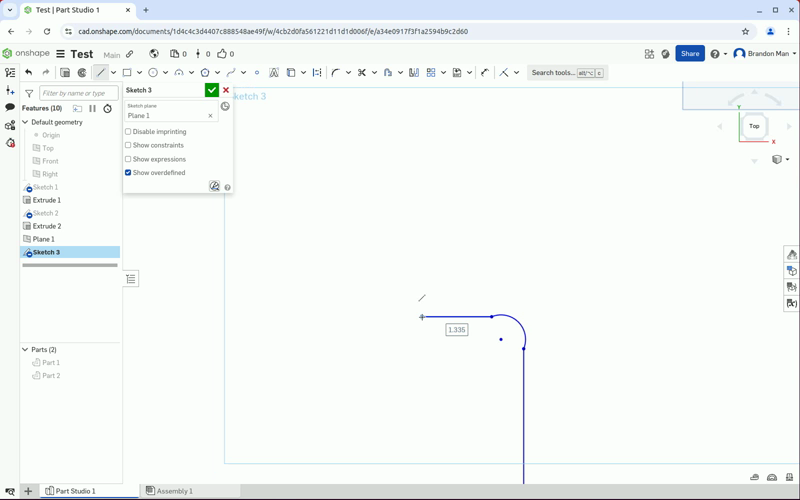
scroll(-6)
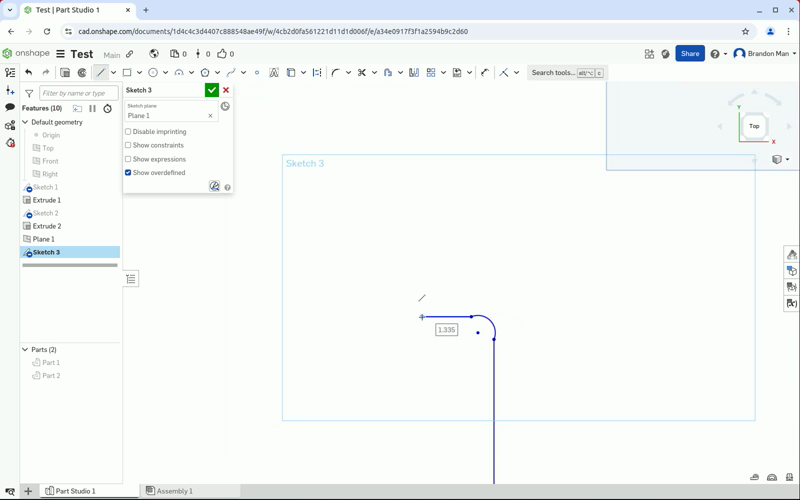
scroll(-6)
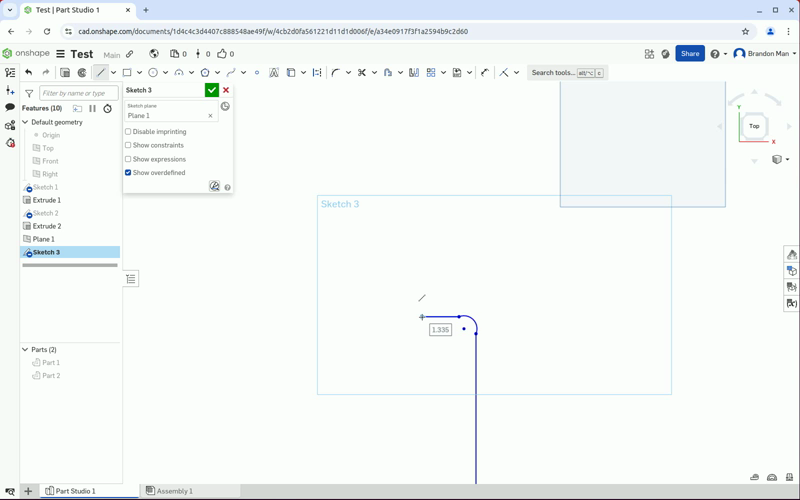
scroll(-6)
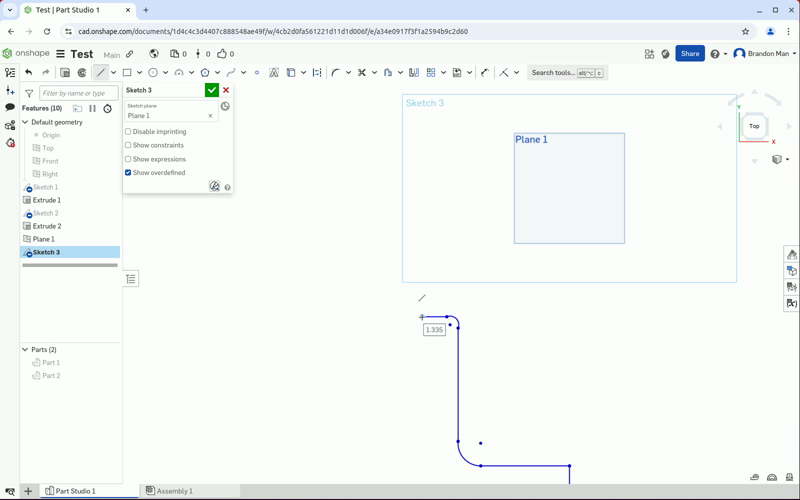
scroll(-6)
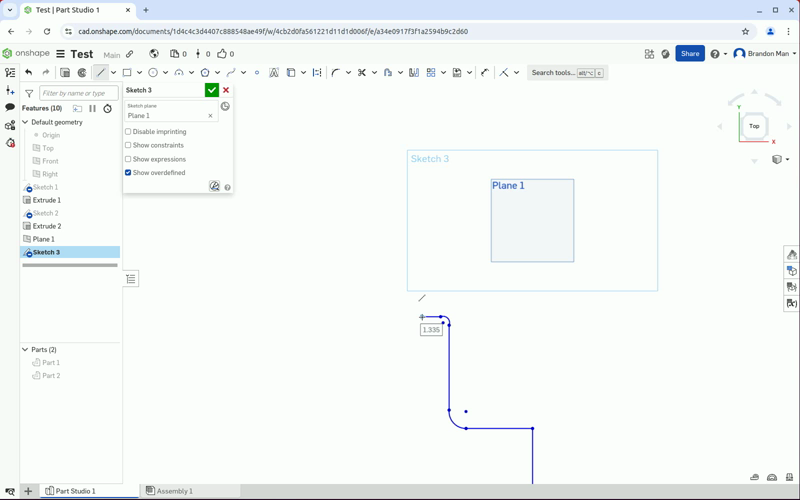
scroll(-6)
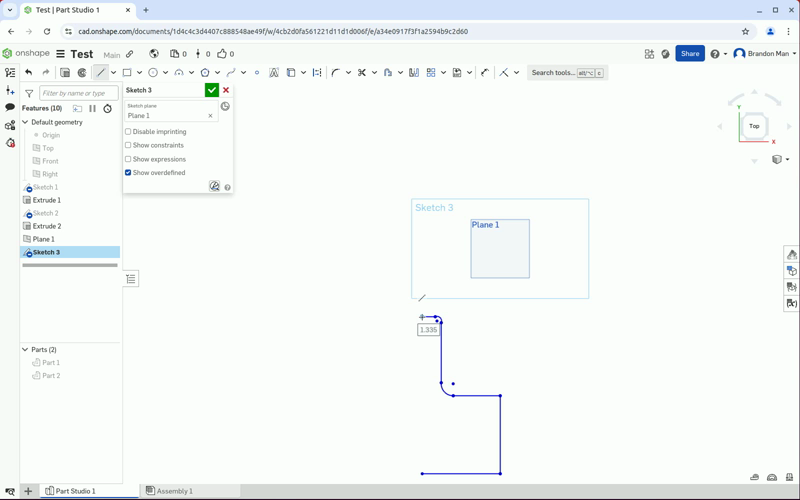
scroll(-6)
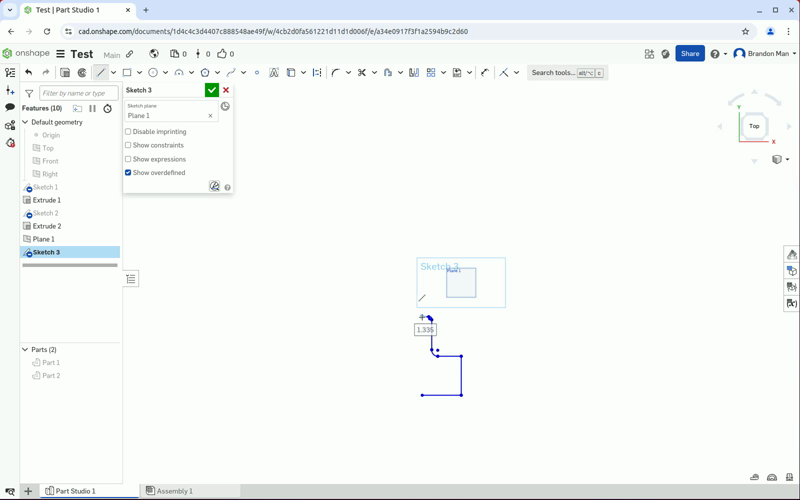
key_up(shift)
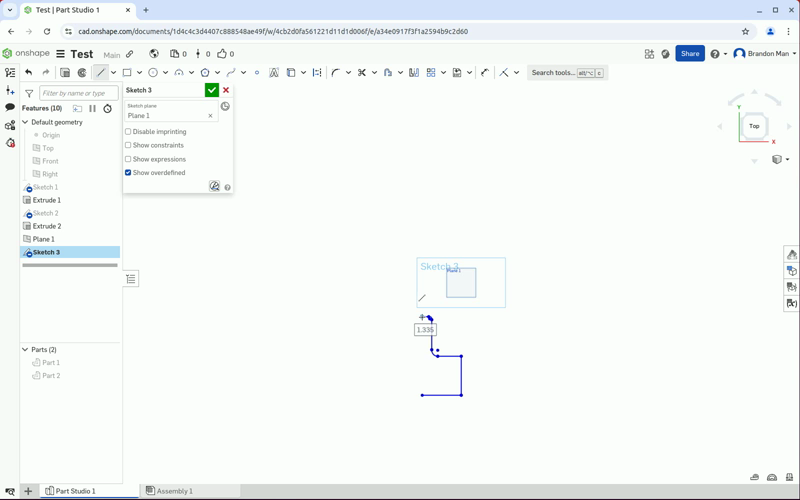
key_down(shift)
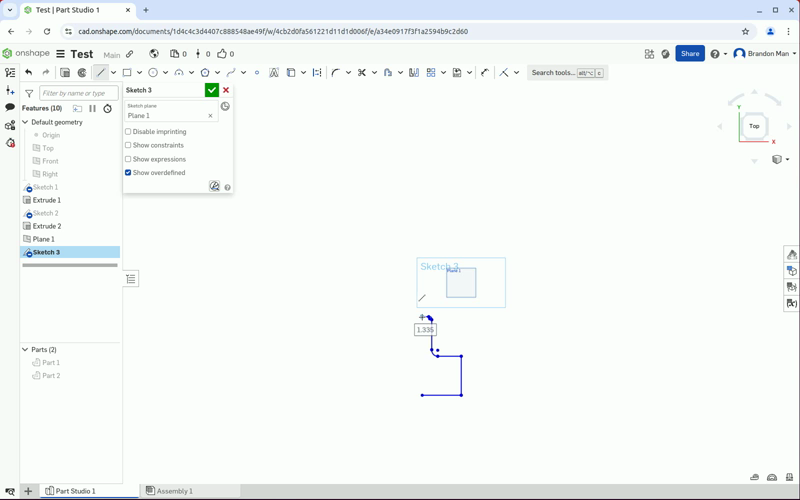
mouse_move(422, 395)
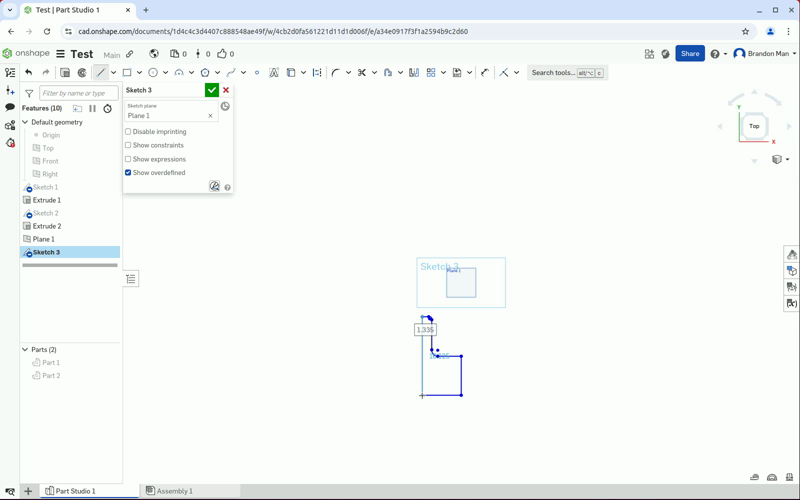
key_up(shift)
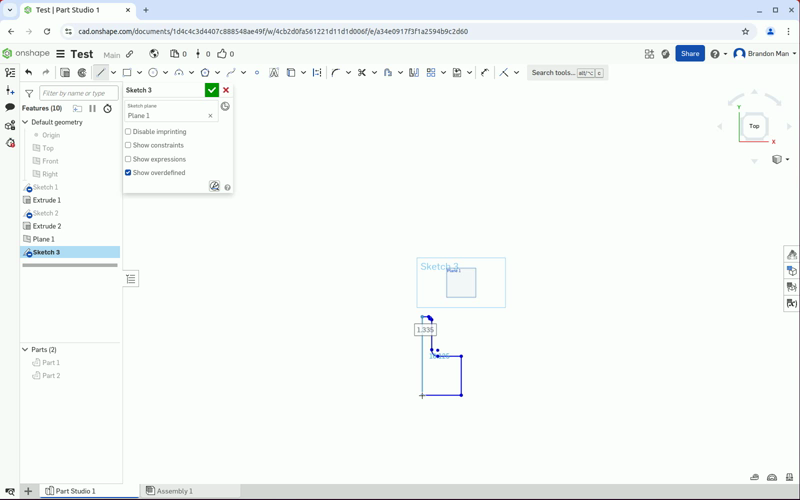
click(422, 395)
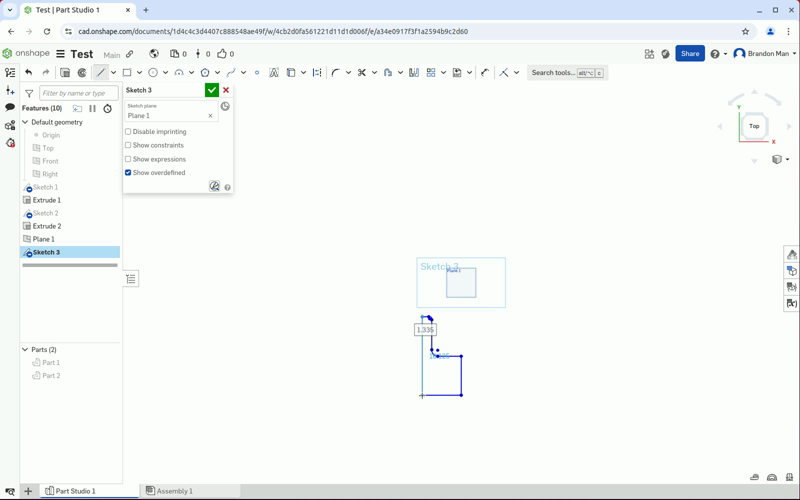
key(esc)
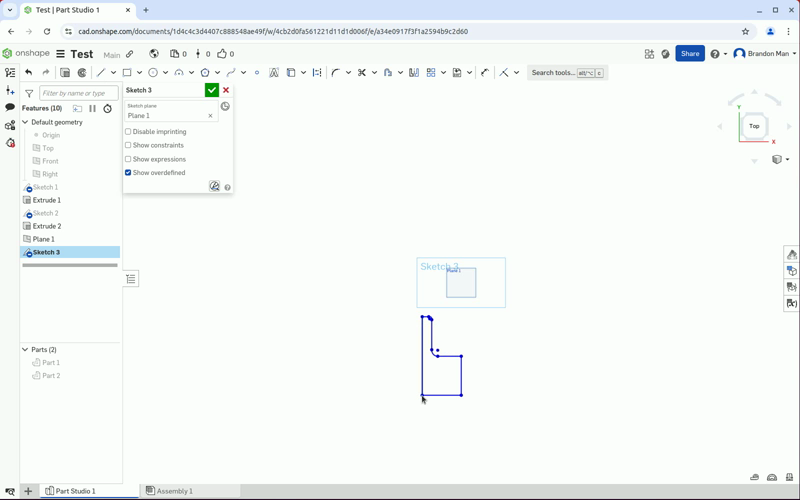
mouse_move(429, 350)
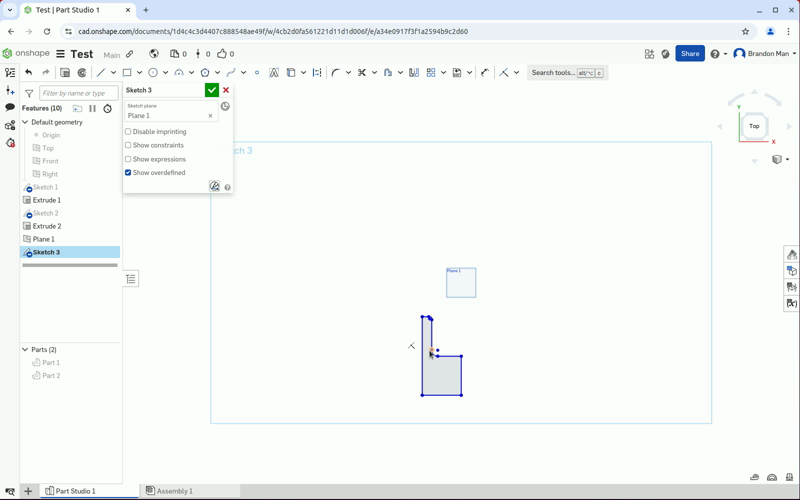
click(429, 350)
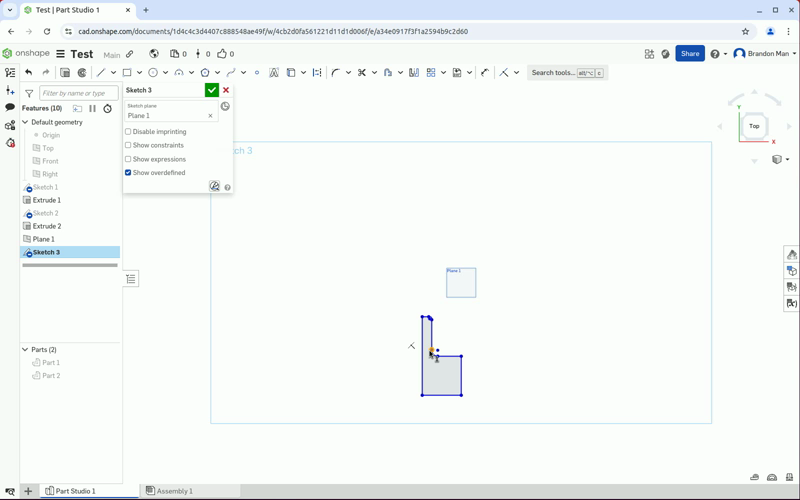
mouse_move(73, 352)
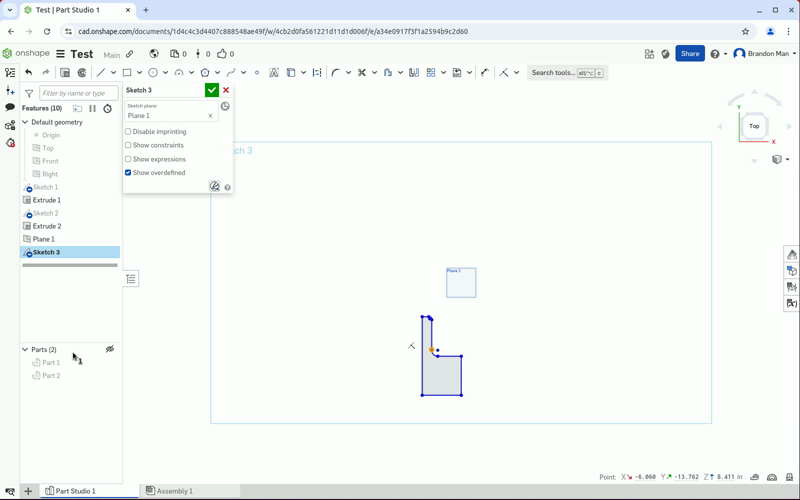
key(shift+y)
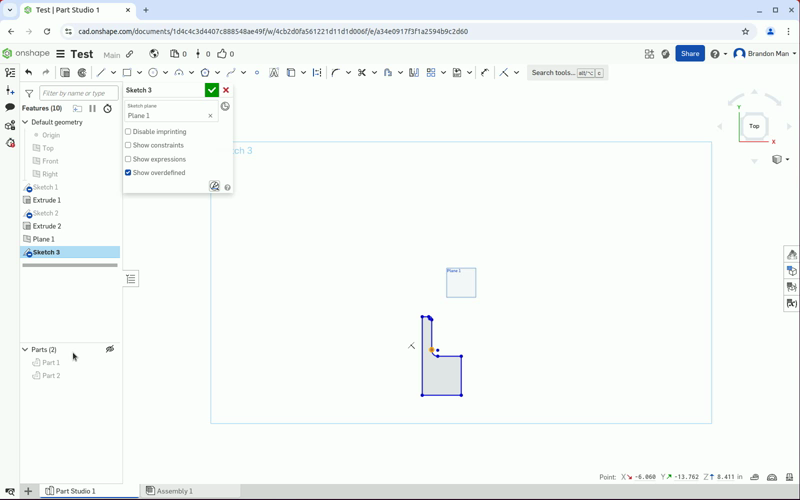
key(shift+e)
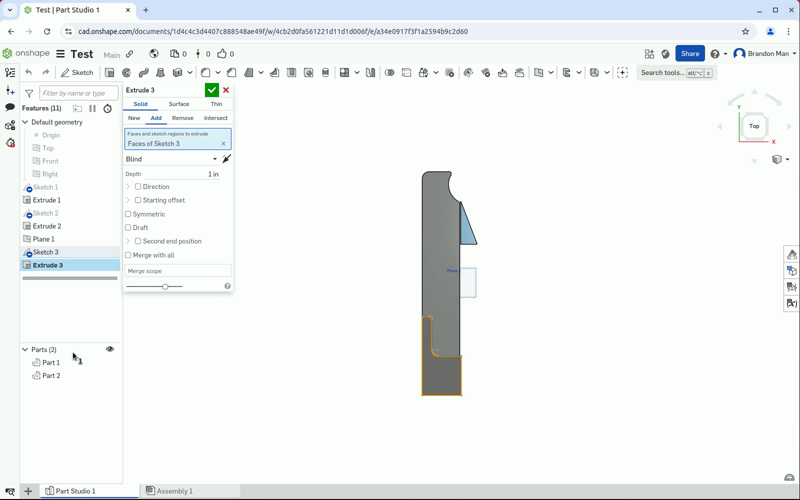
mouse_move(143, 106)
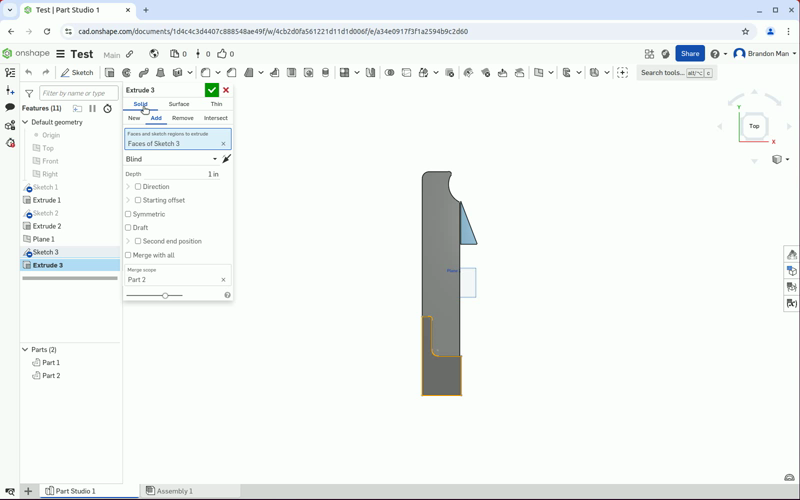
click(143, 106)
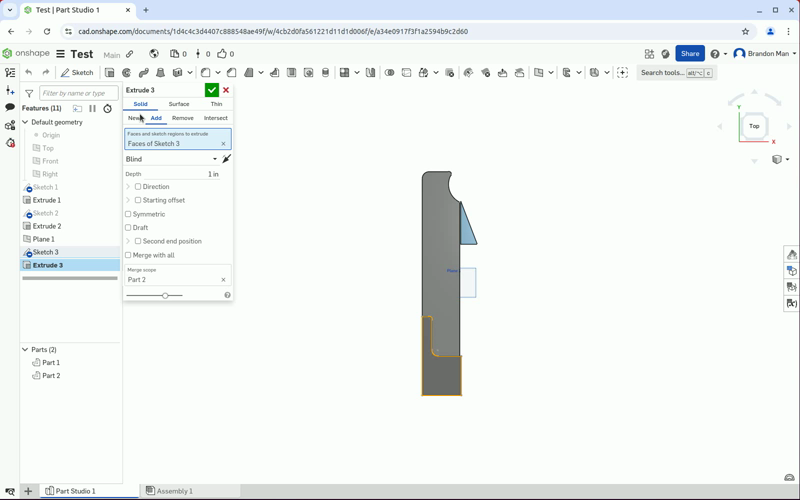
mouse_move(137, 120)
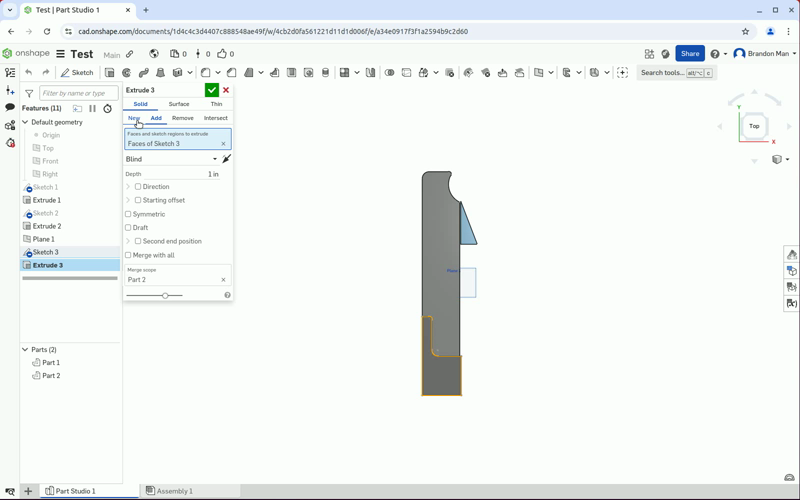
click(137, 120)
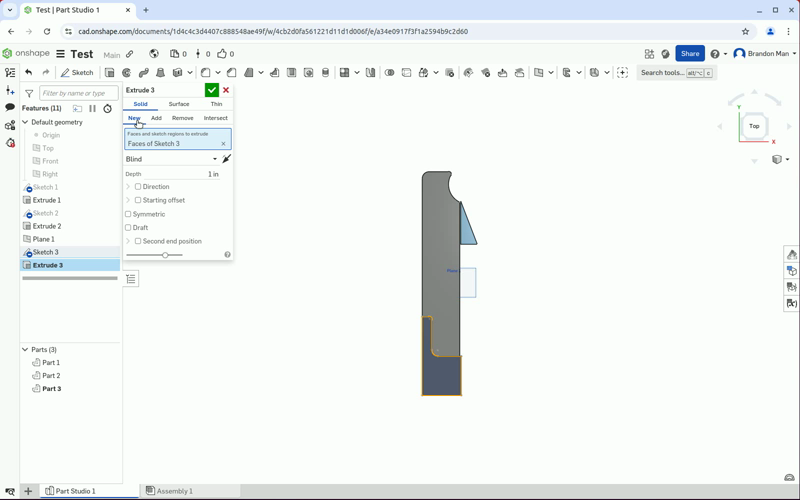
key(tab, 4)
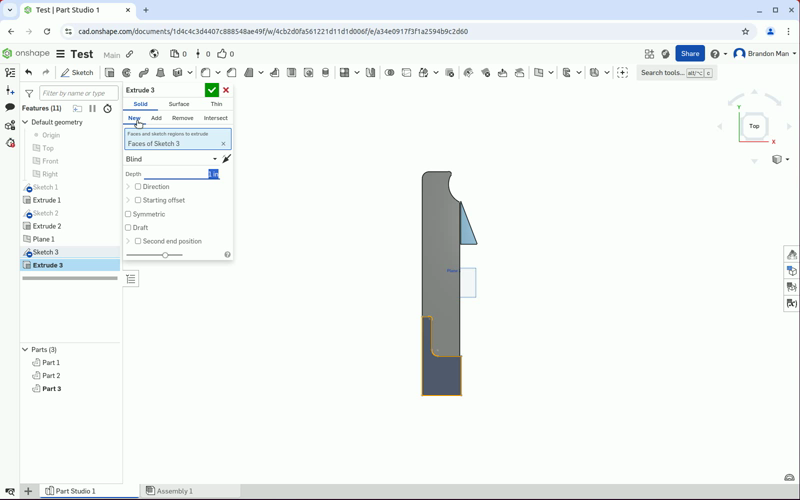
text(2.166)
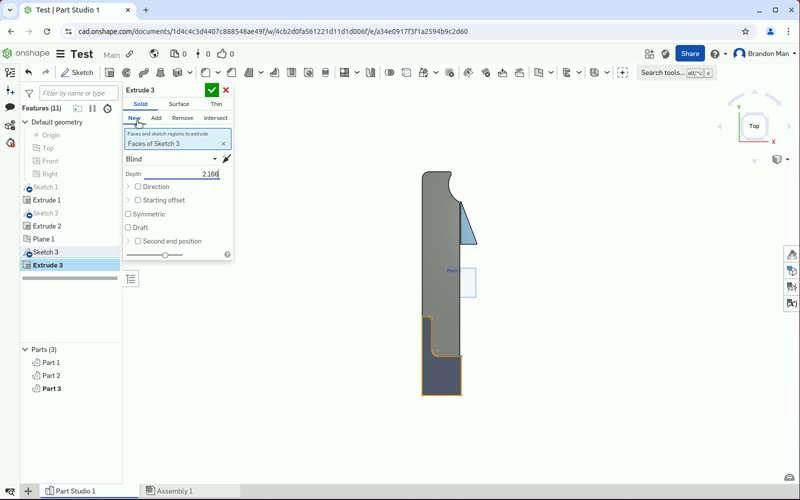
key(enter)
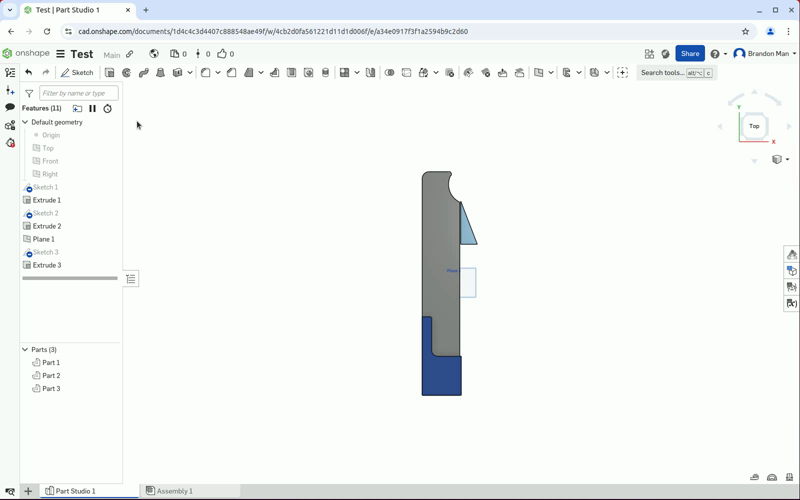
key(shift+h)
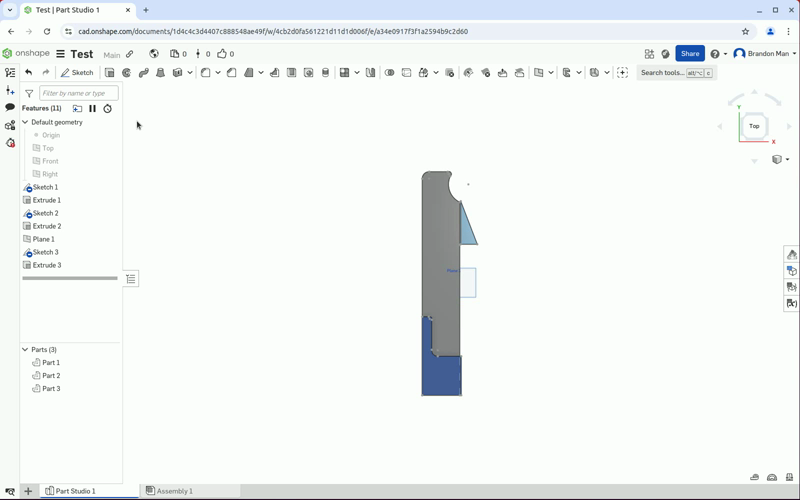
key(shift+h)
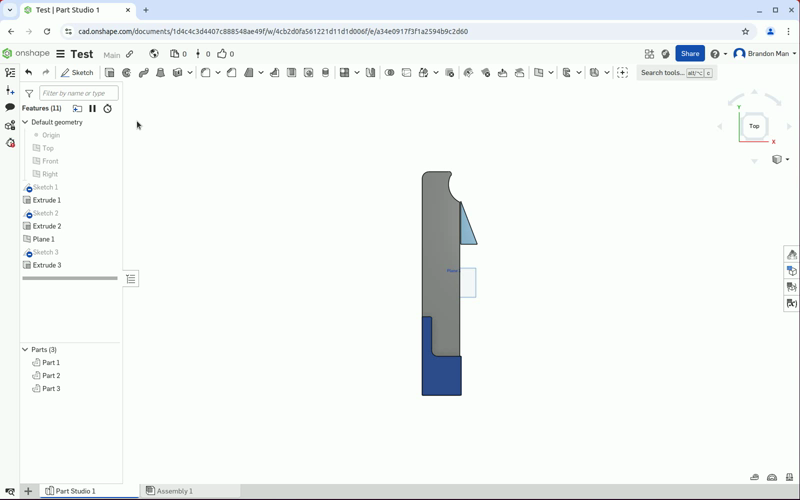
mouse_move(73, 189)
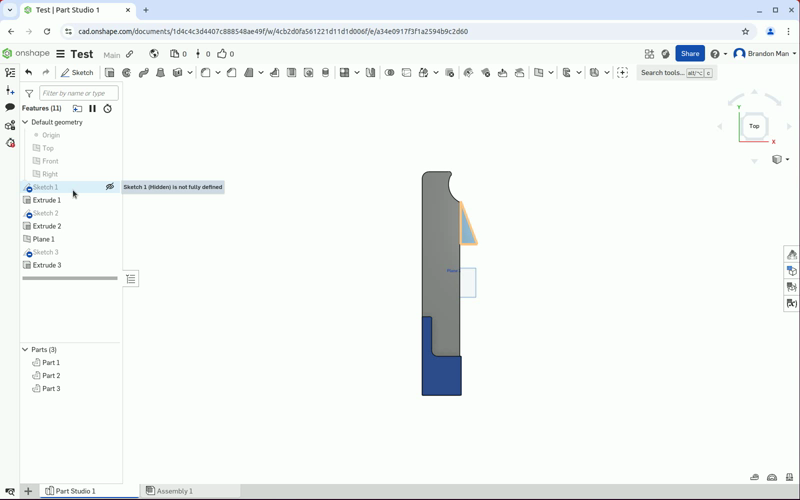
click(73, 189)
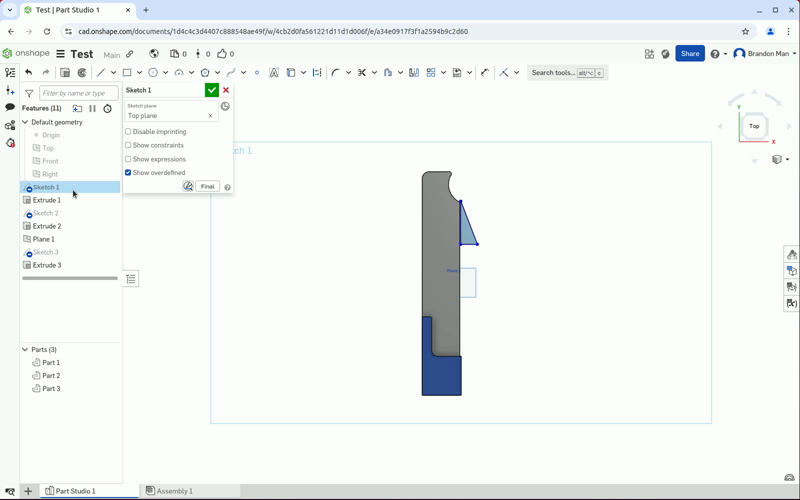
mouse_move(229, 92)
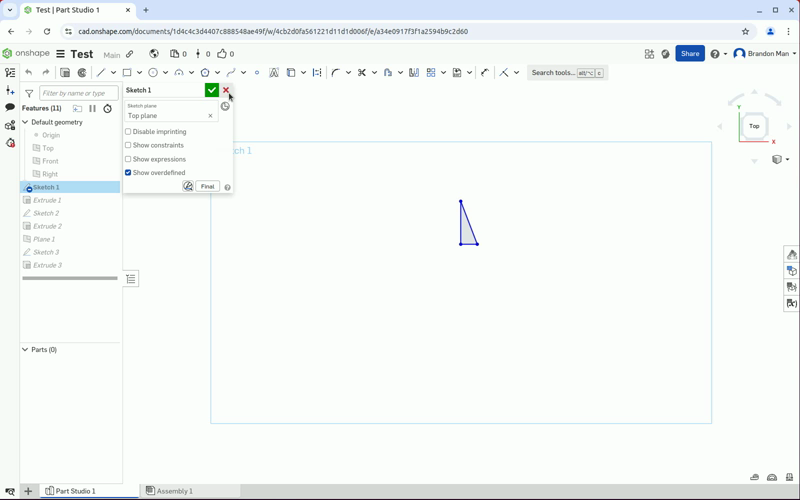
click(229, 92)
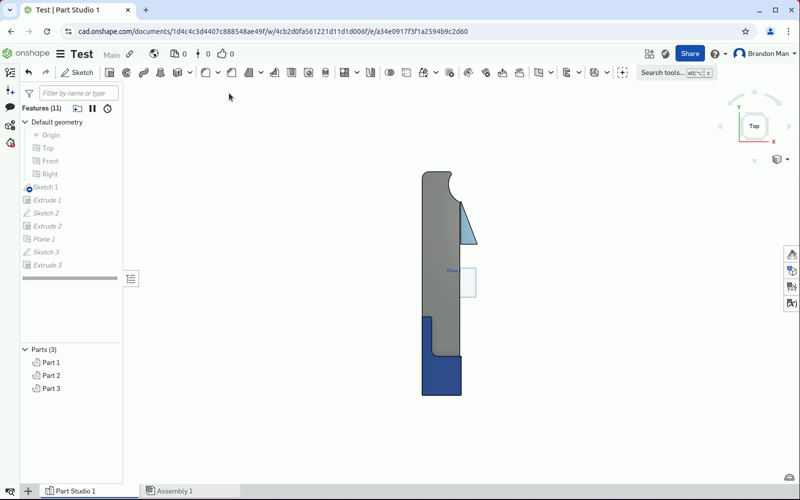
mouse_move(73, 352)
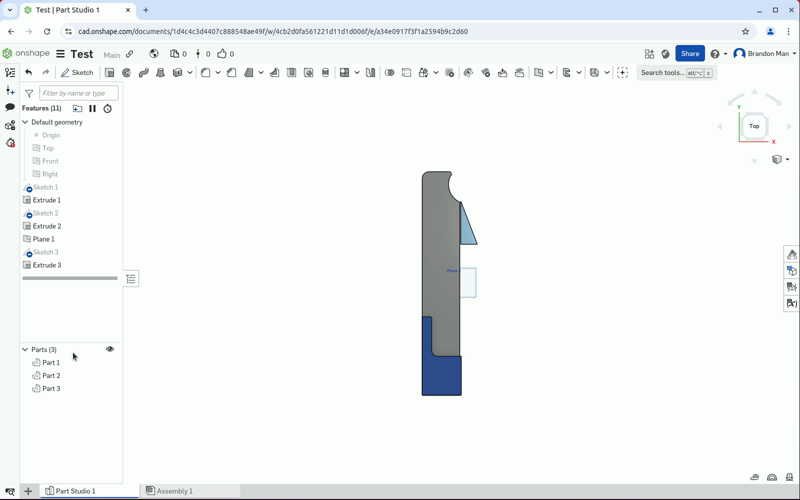
key(y)
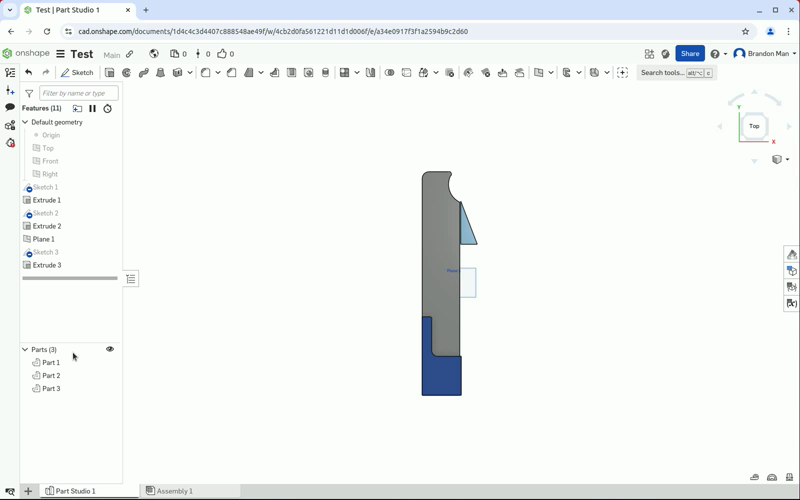
key(shift+p)
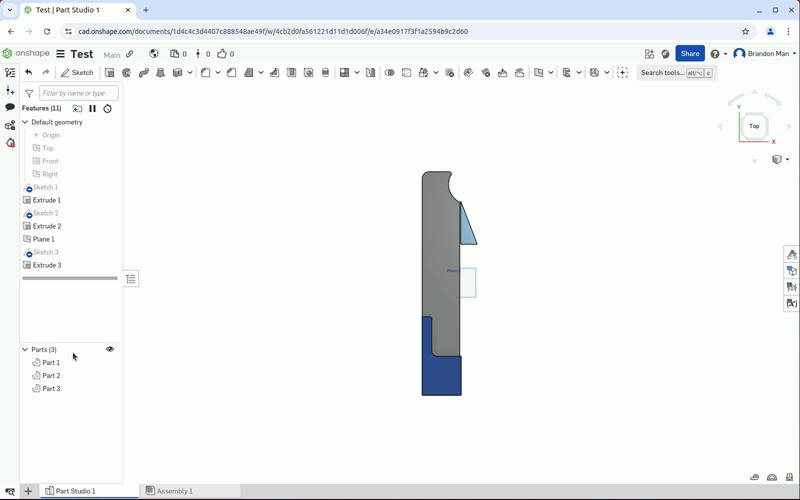
key(space)
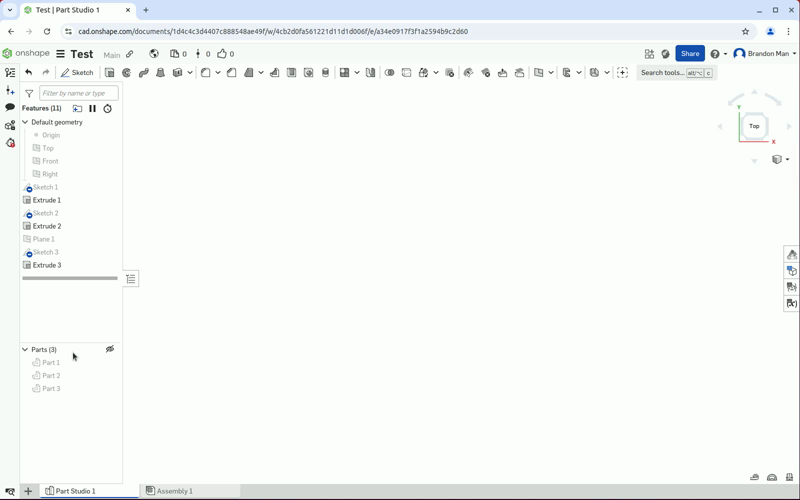
key_down(shift)
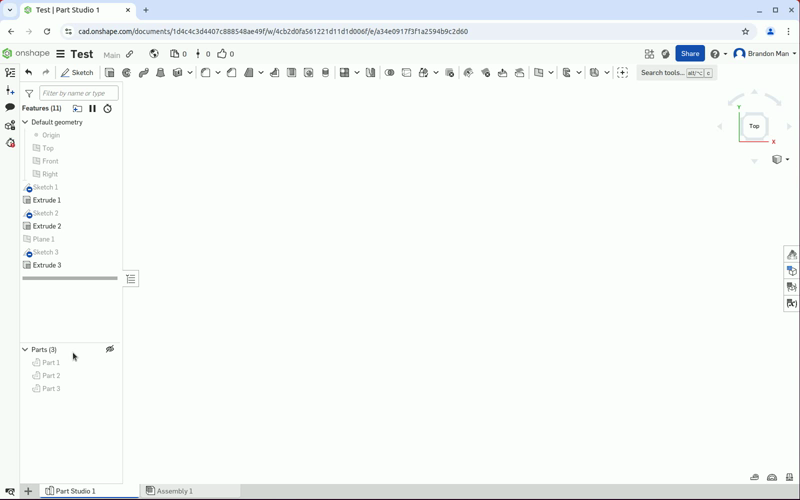
key(up)
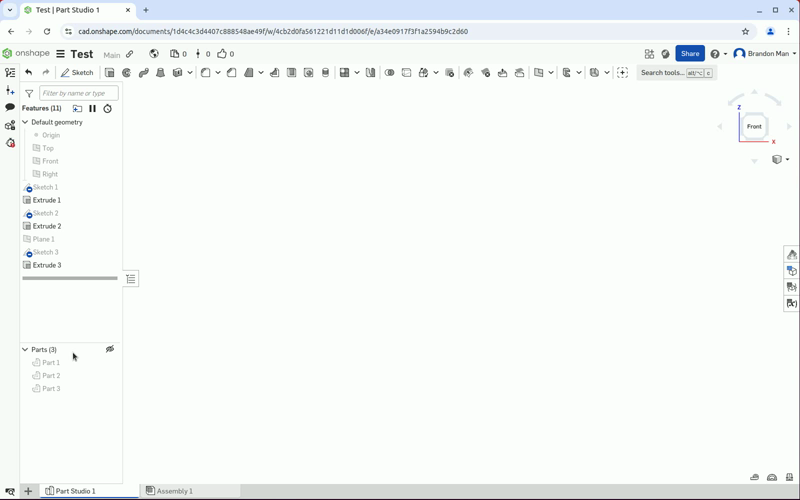
key_up(shift)
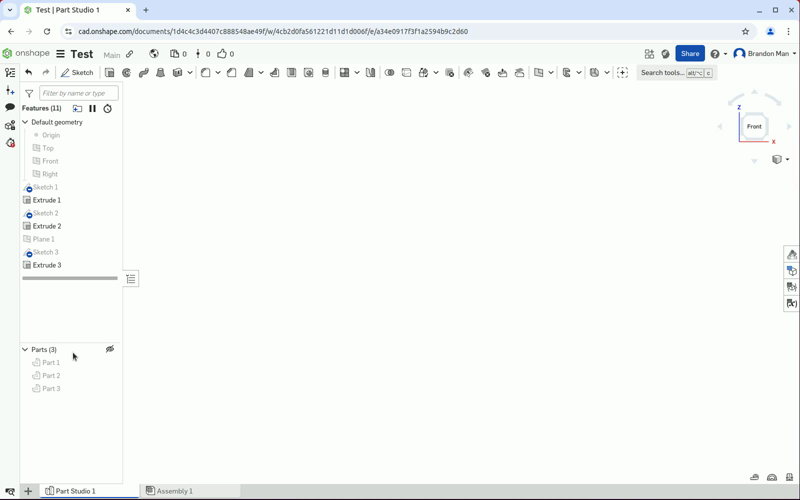
key(space)
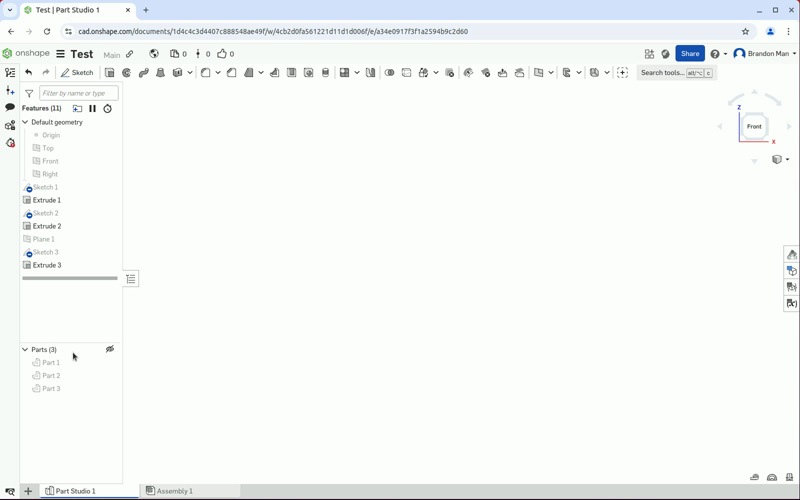
key_down(shift)
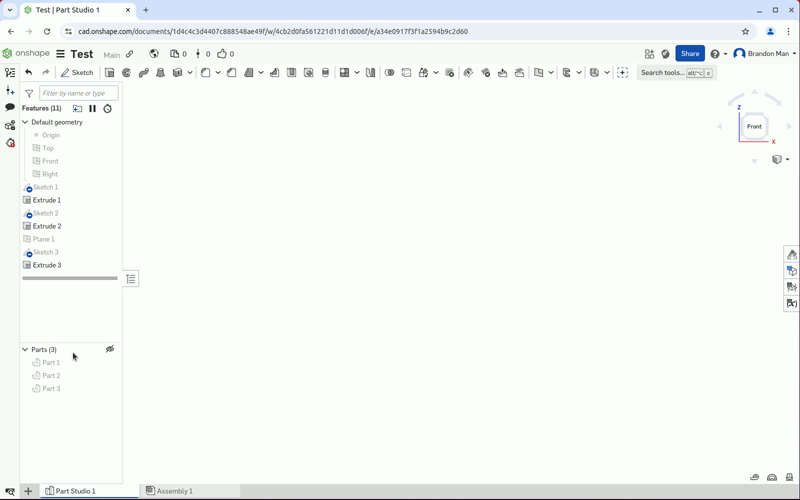
key(left)
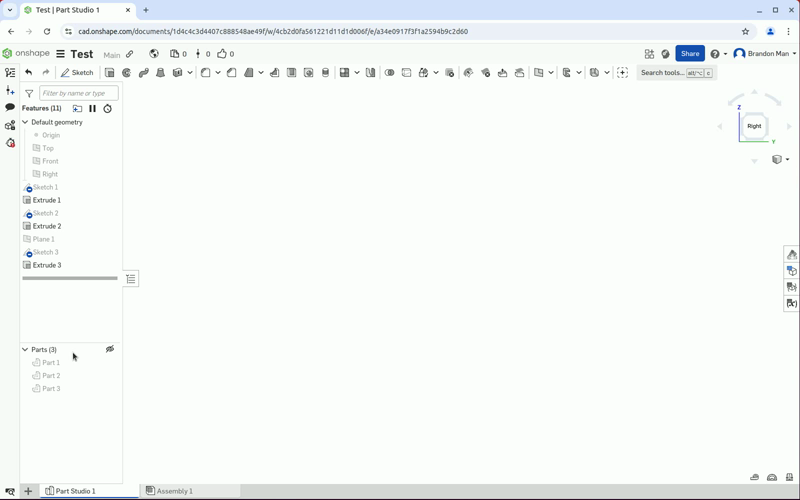
key_up(shift)
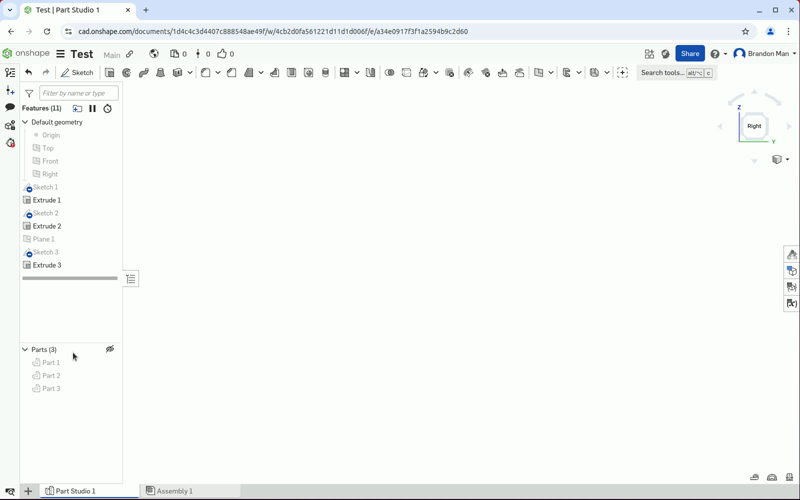
mouse_move(73, 352)
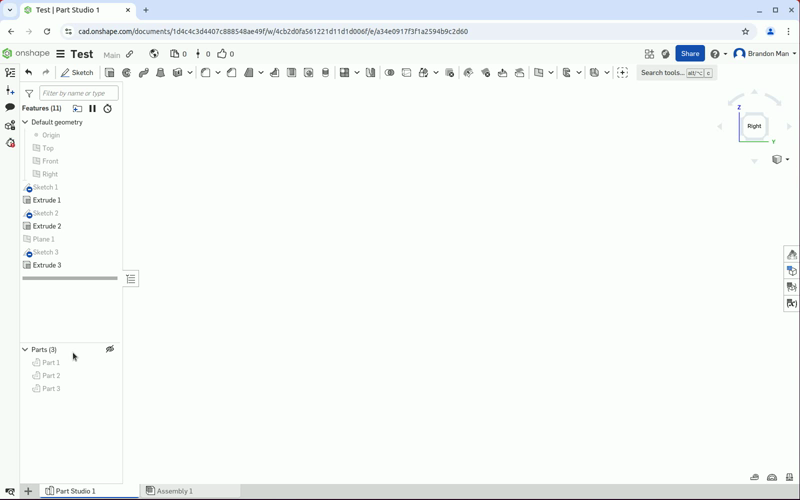
key(shift+y)
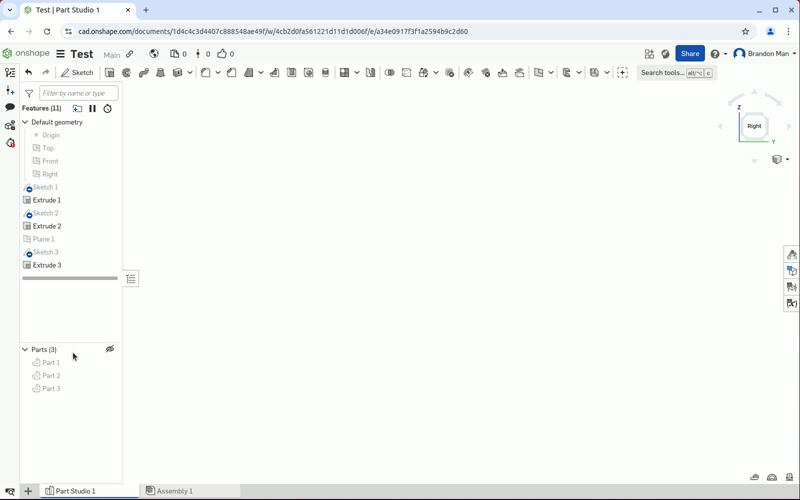
key(shift+s)
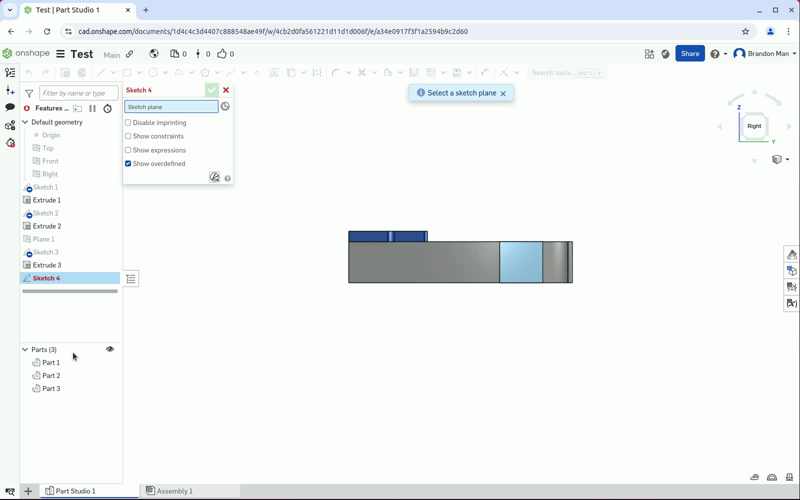
mouse_move(73, 176)
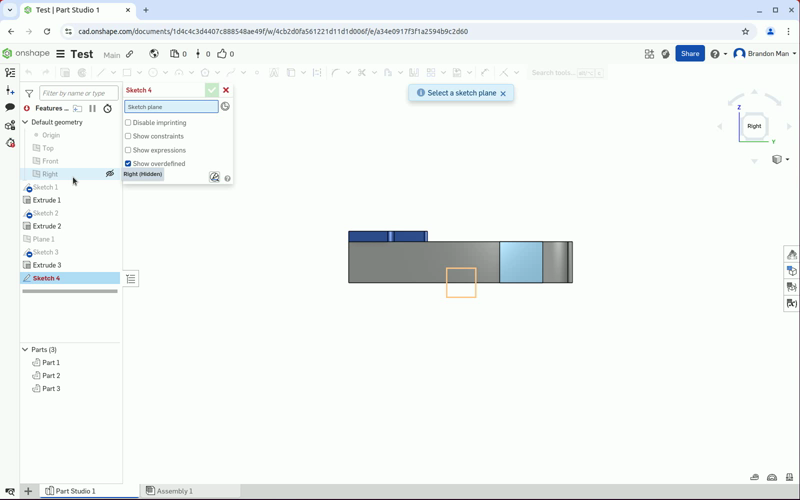
click(73, 176)
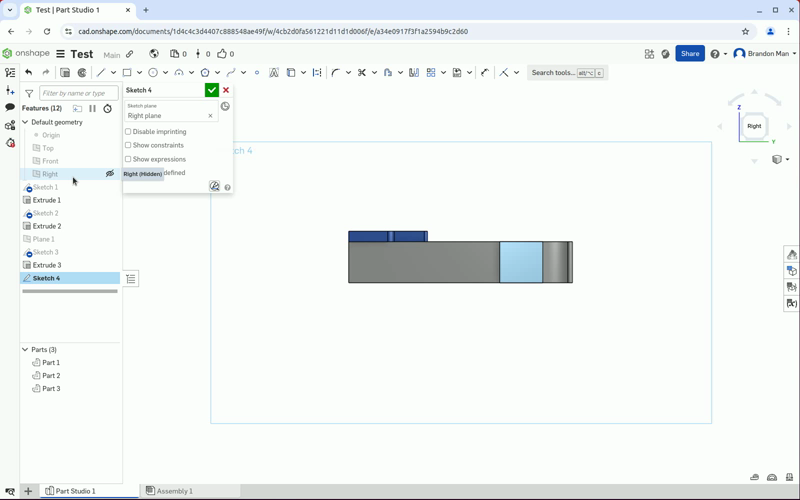
mouse_move(73, 352)
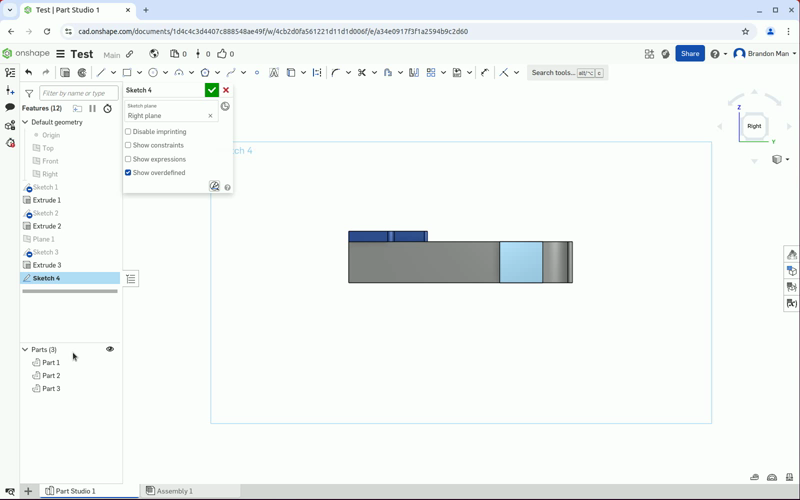
key(y)
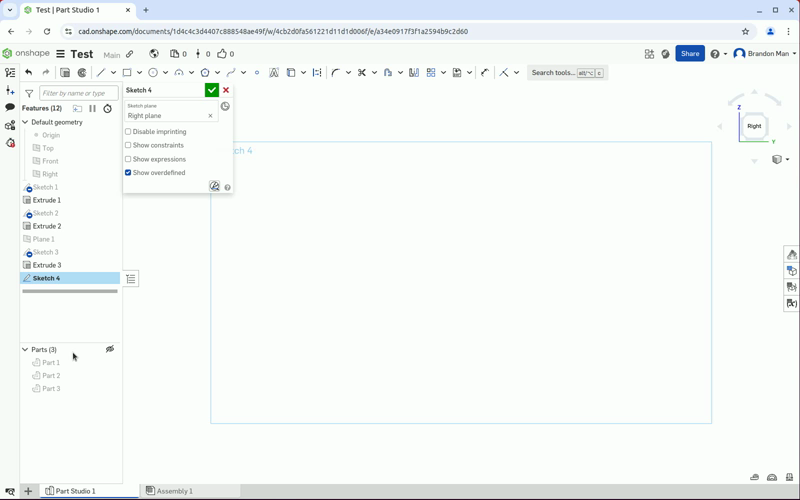
key(l)
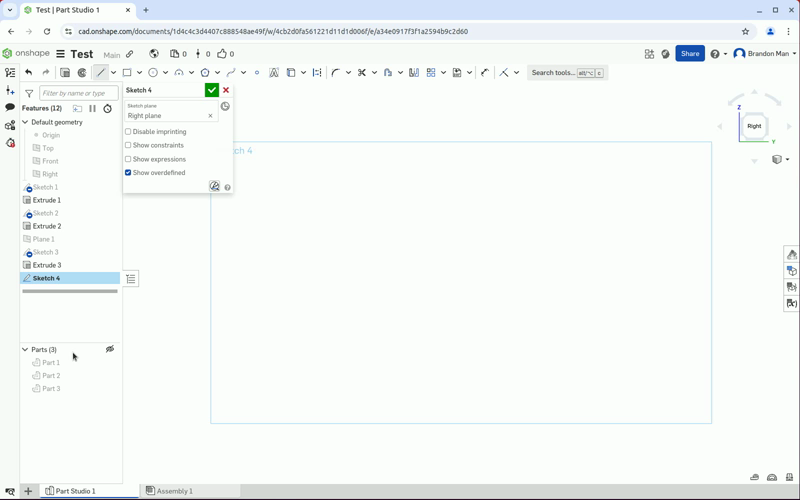
key_down(shift)
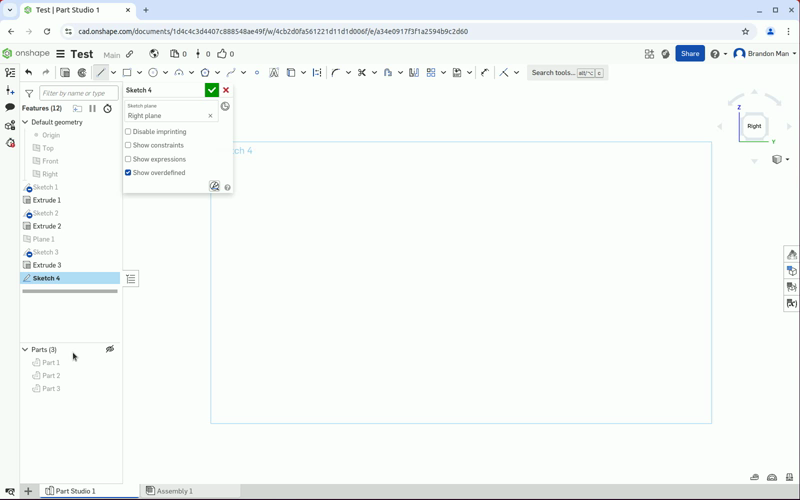
mouse_move(465, 241)
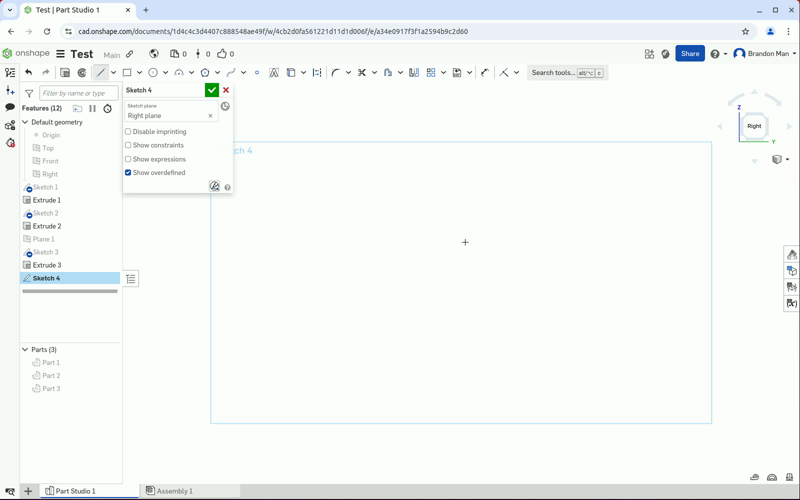
click(465, 241)
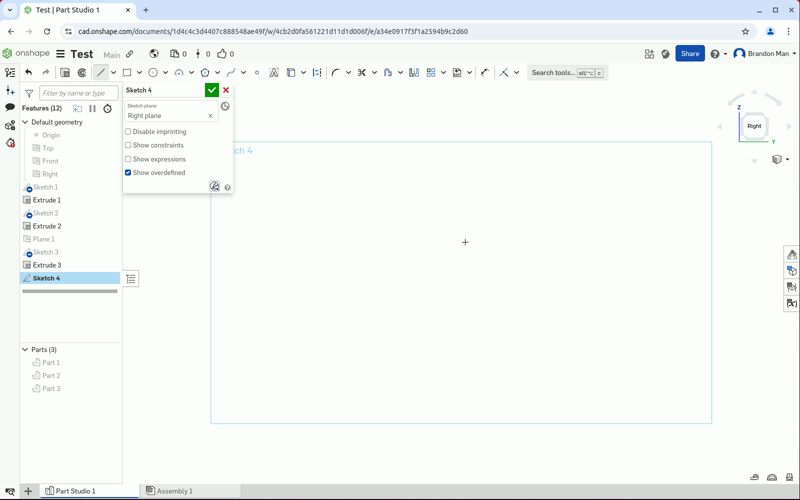
key_up(shift)
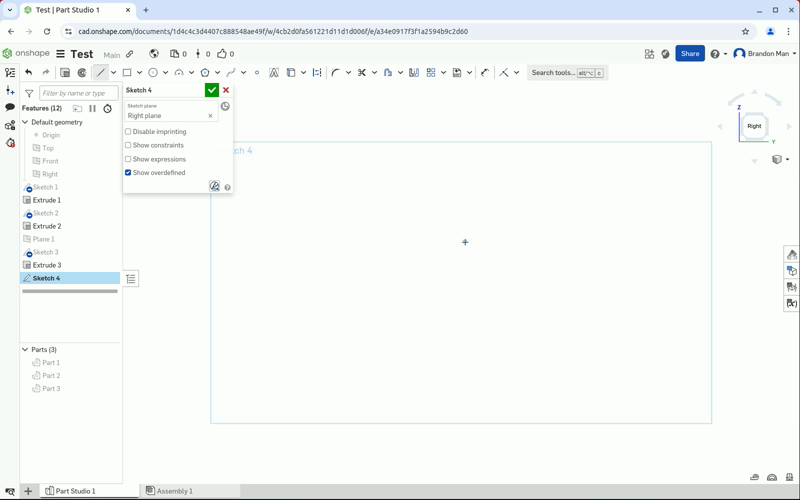
key_down(shift)
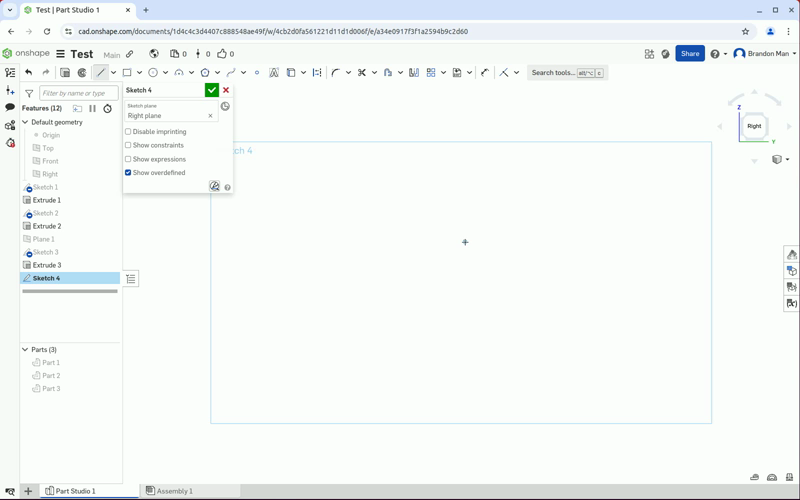
mouse_move(495, 241)
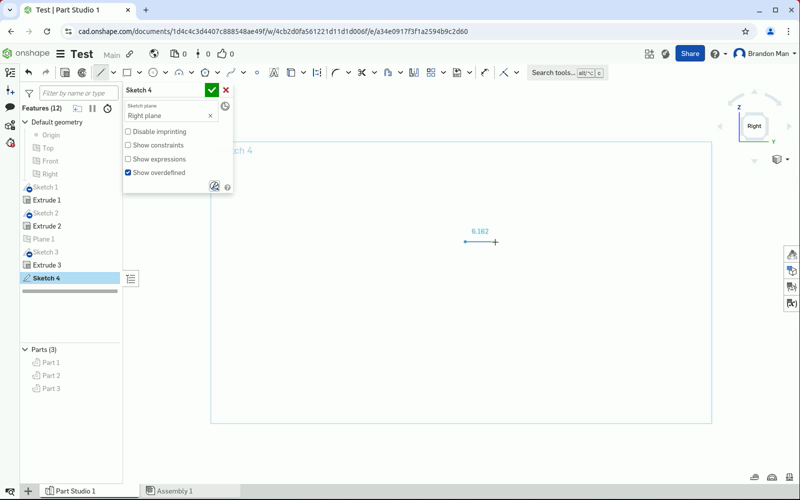
mouse_move(500, 241)
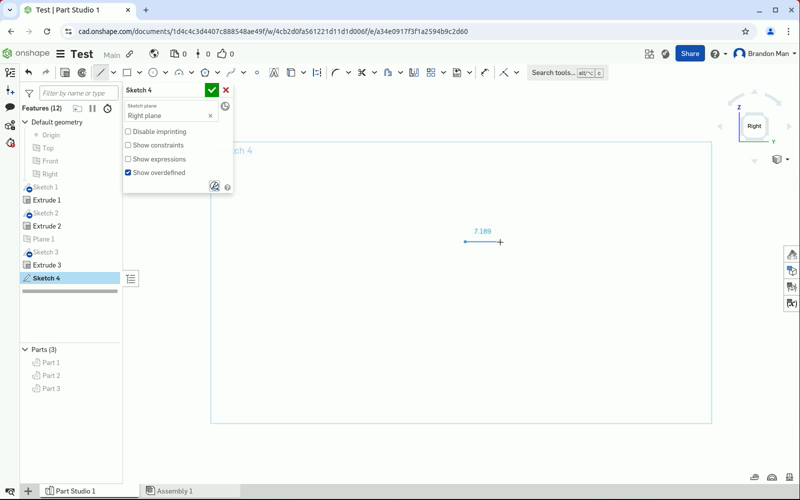
click(500, 241)
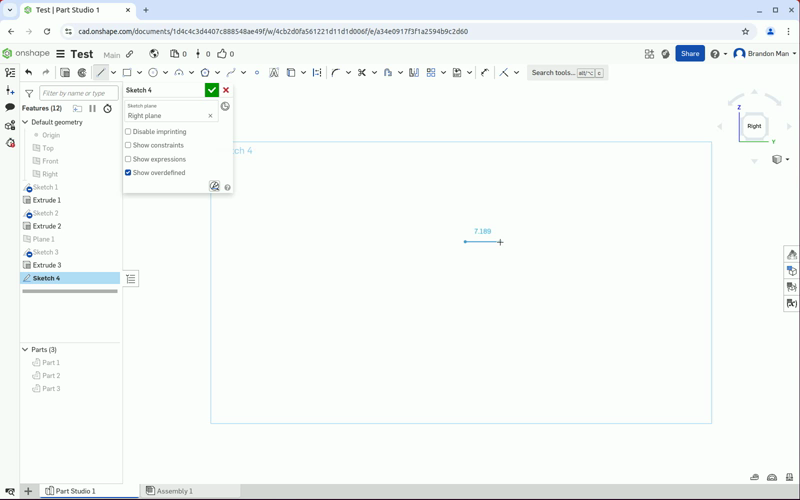
key_up(shift)
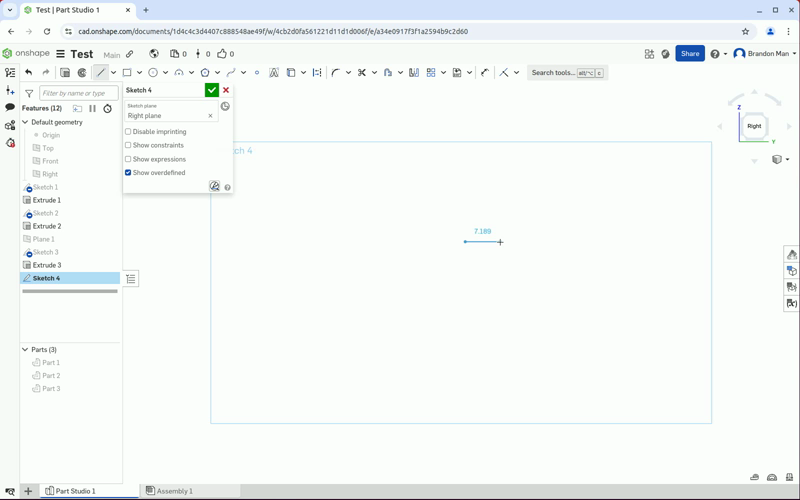
key_down(shift)
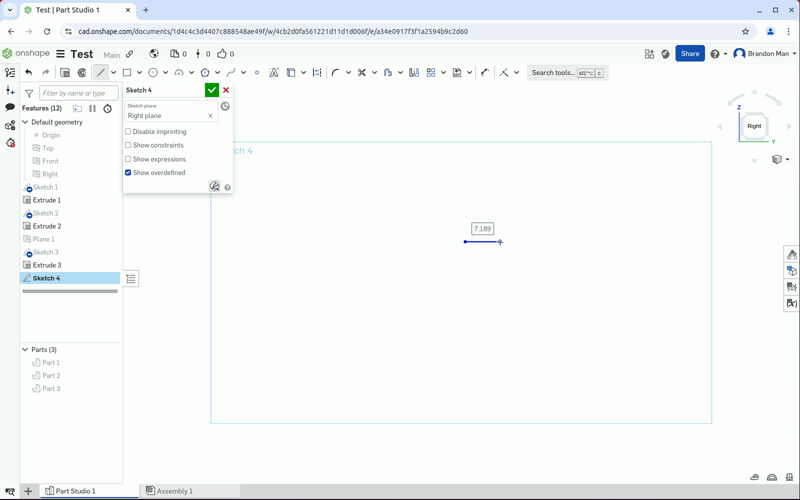
mouse_move(530, 241)
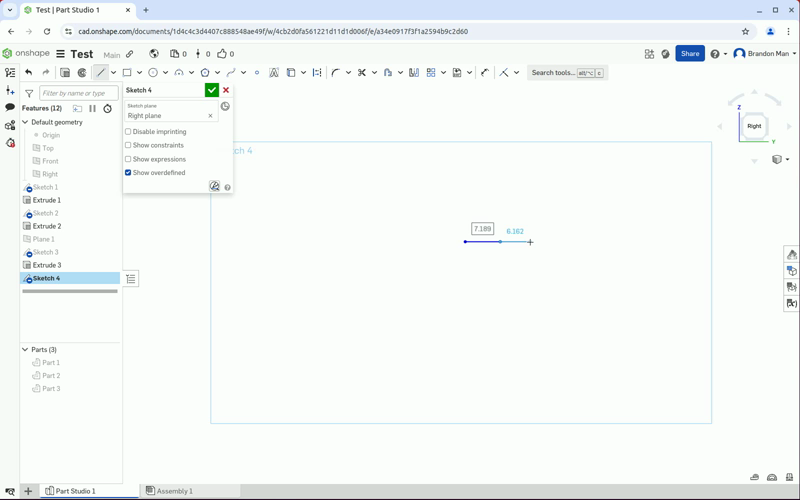
mouse_move(500, 211)
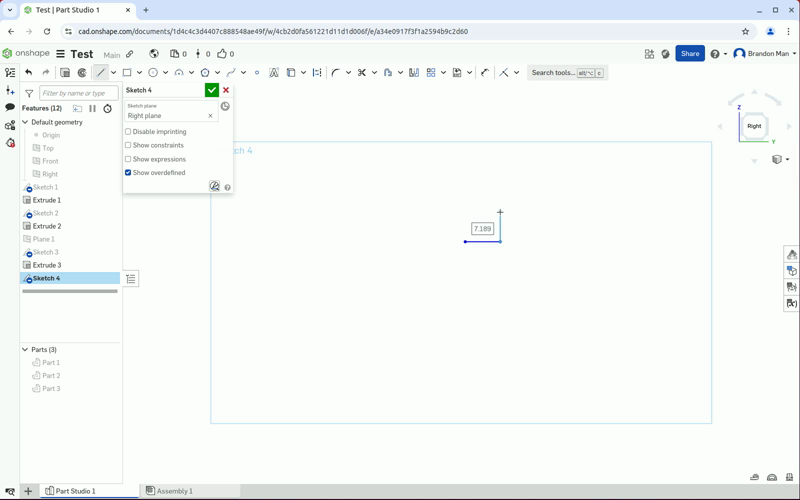
click(500, 211)
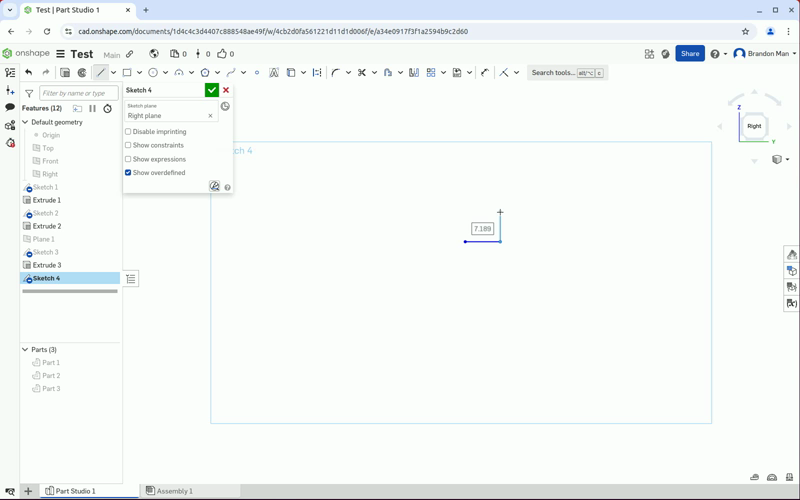
key_up(shift)
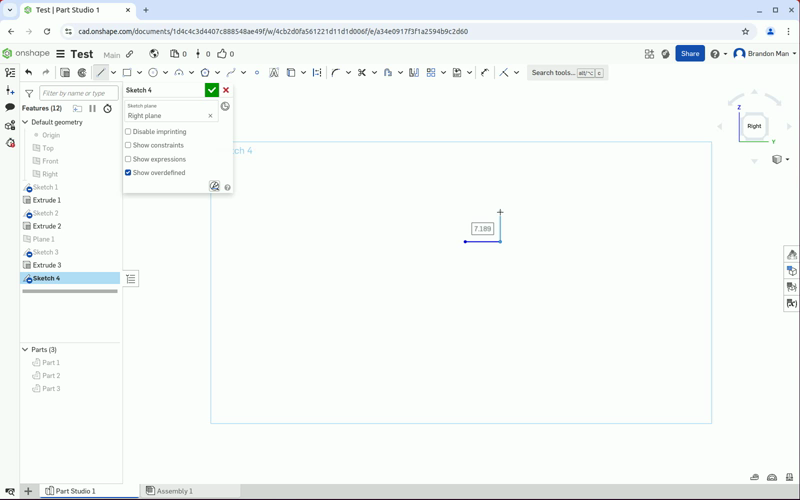
key_down(shift)
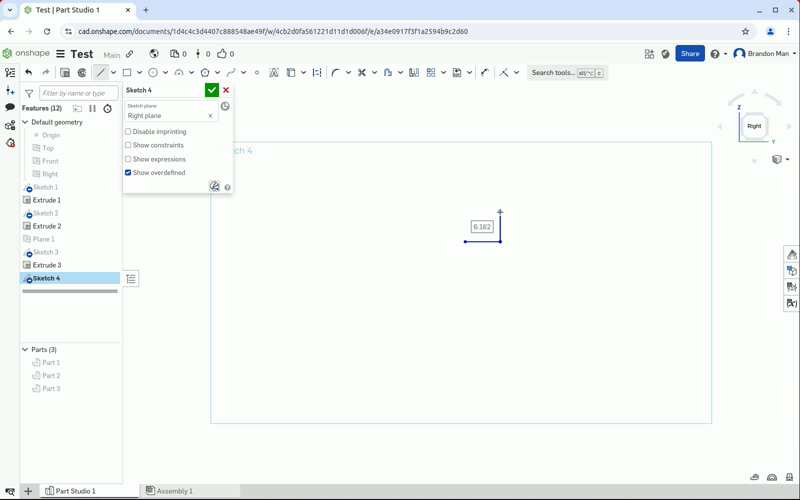
mouse_move(530, 211)
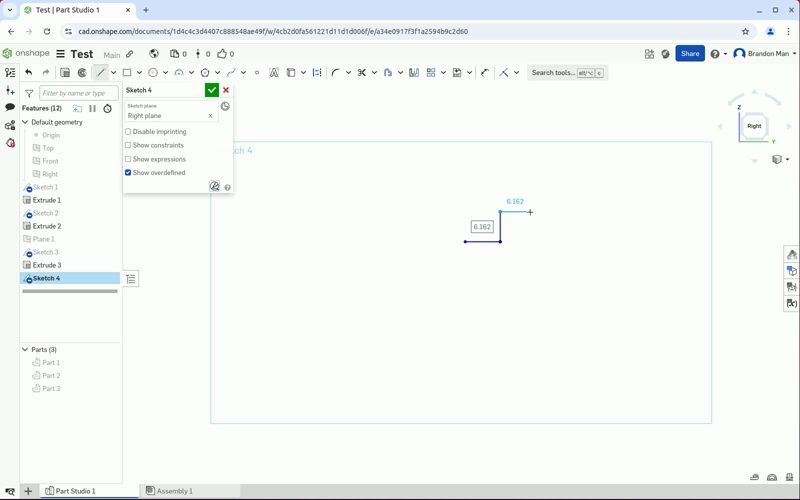
mouse_move(468, 211)
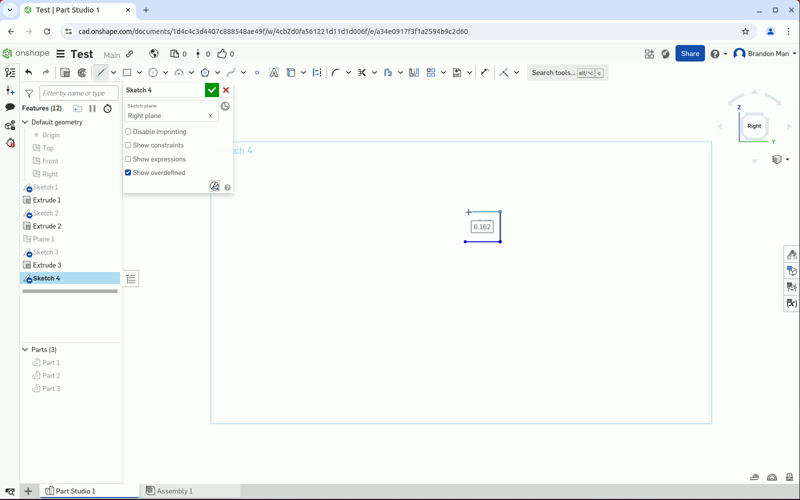
click(468, 211)
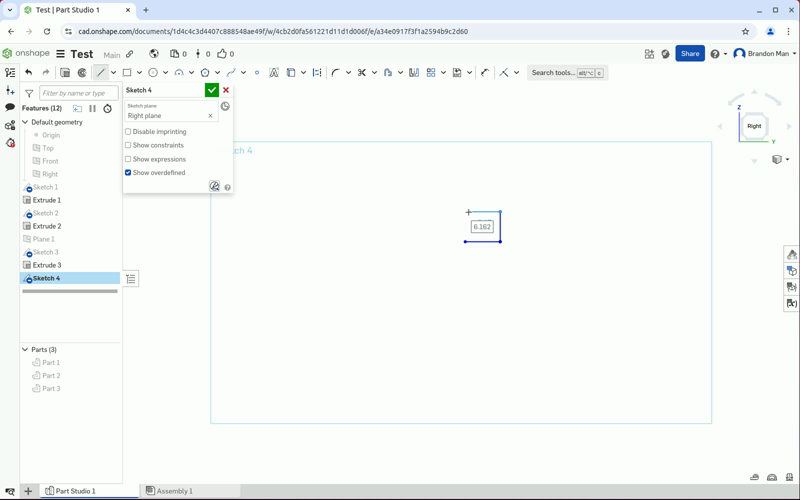
key_up(shift)
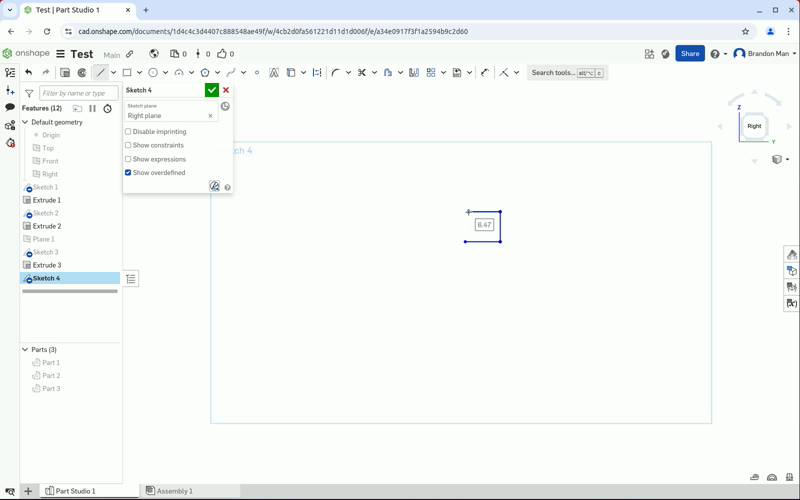
key(esc)
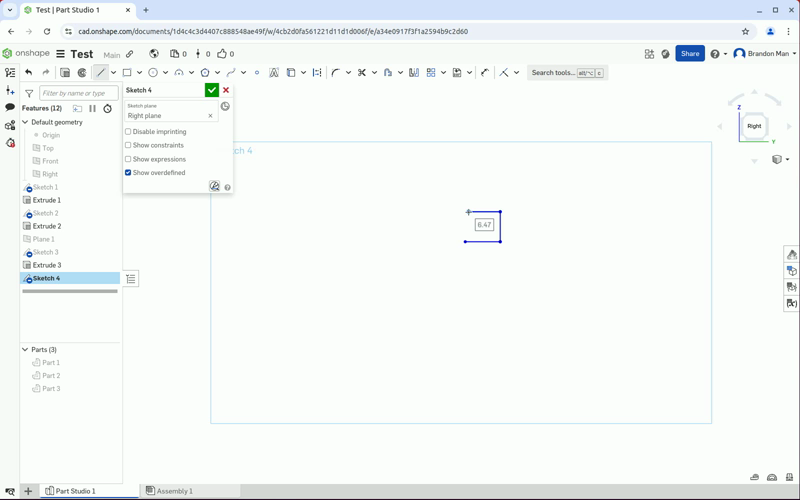
key(a)
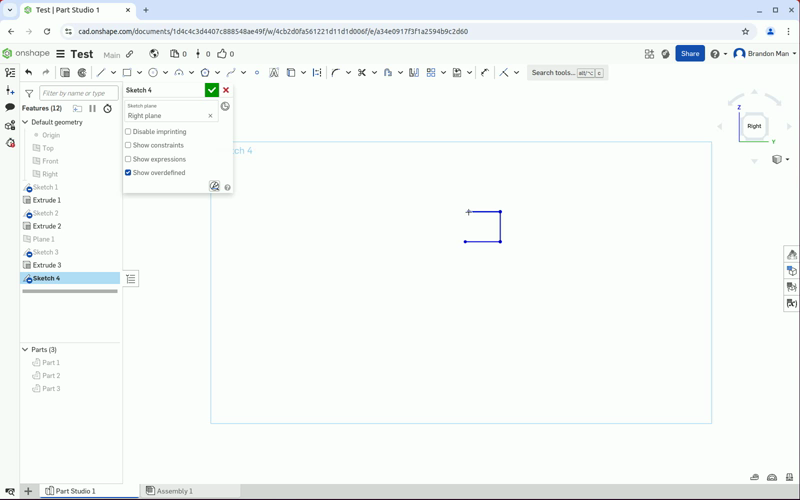
mouse_move(468, 211)
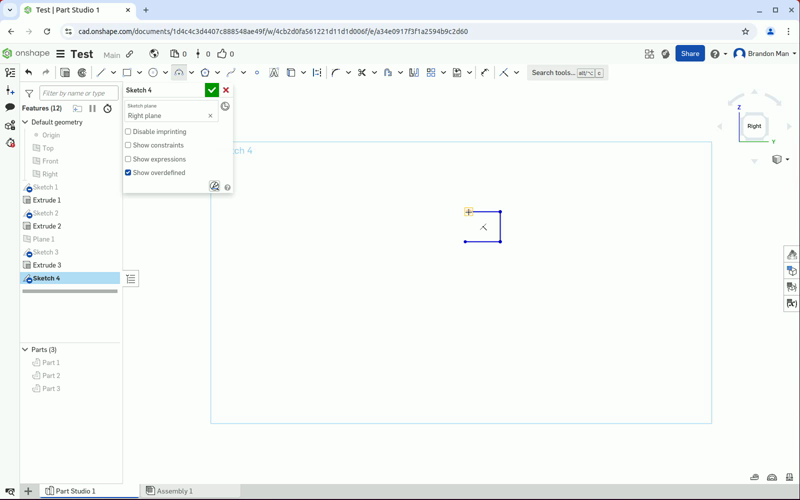
click(468, 211)
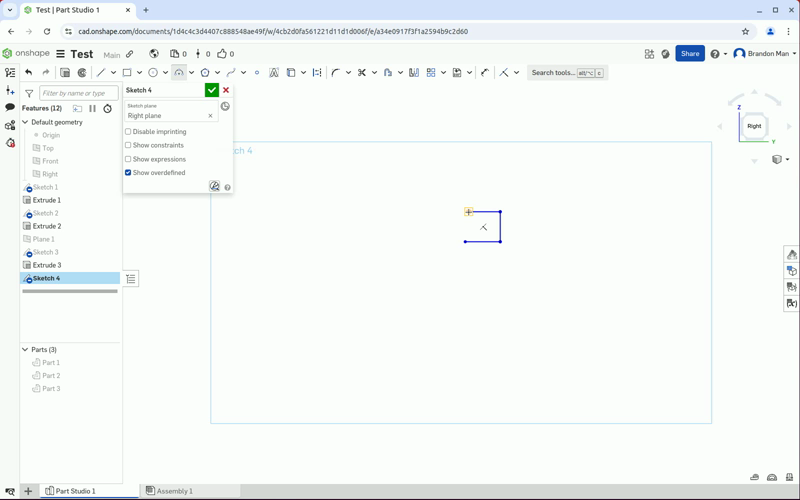
key_down(shift)
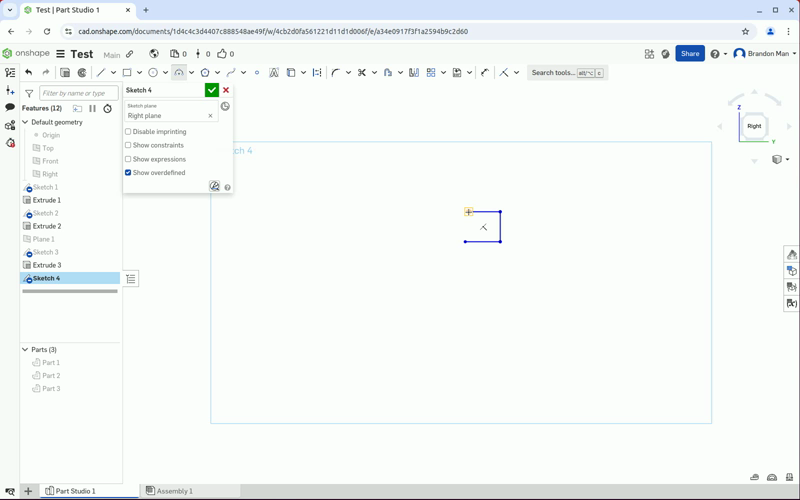
mouse_move(465, 215)
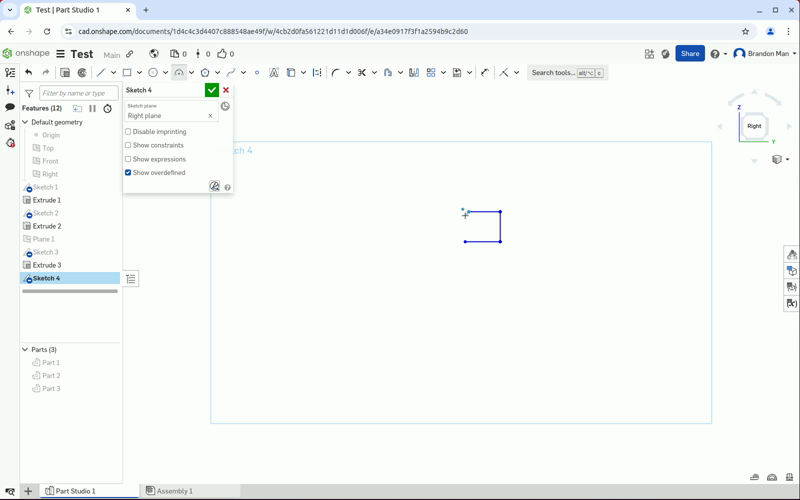
scroll(6)
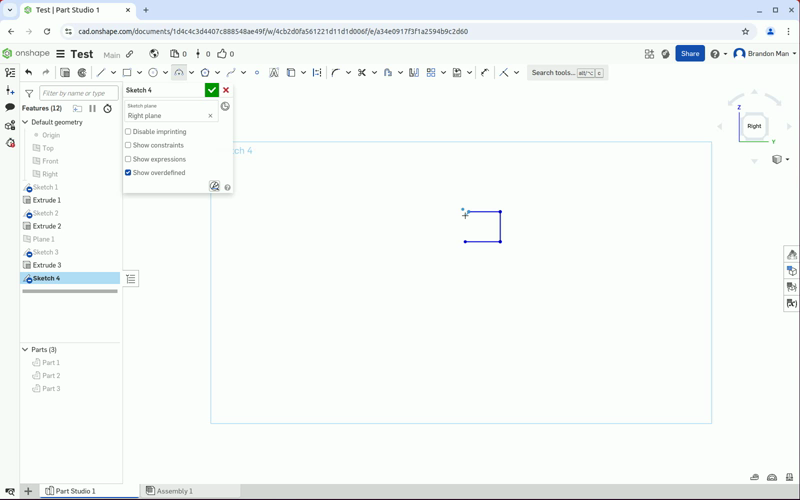
scroll(6)
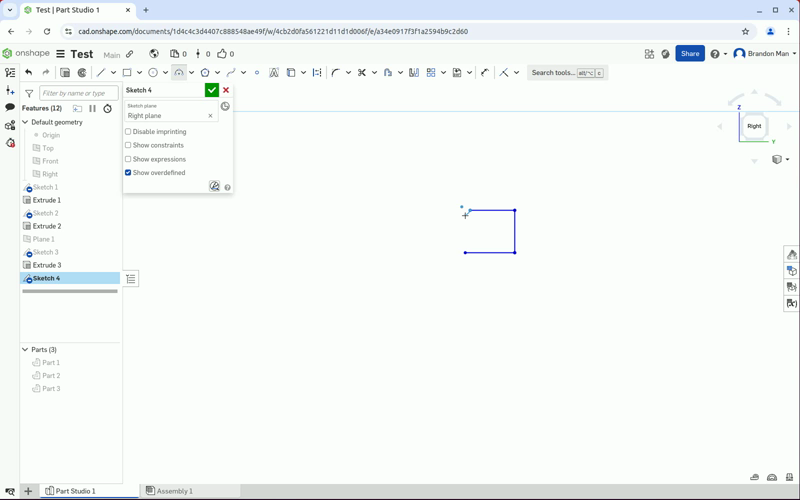
scroll(6)
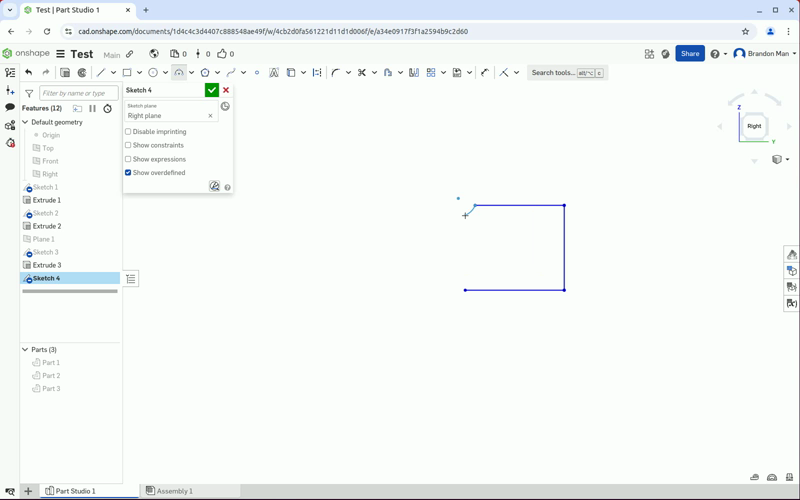
scroll(6)
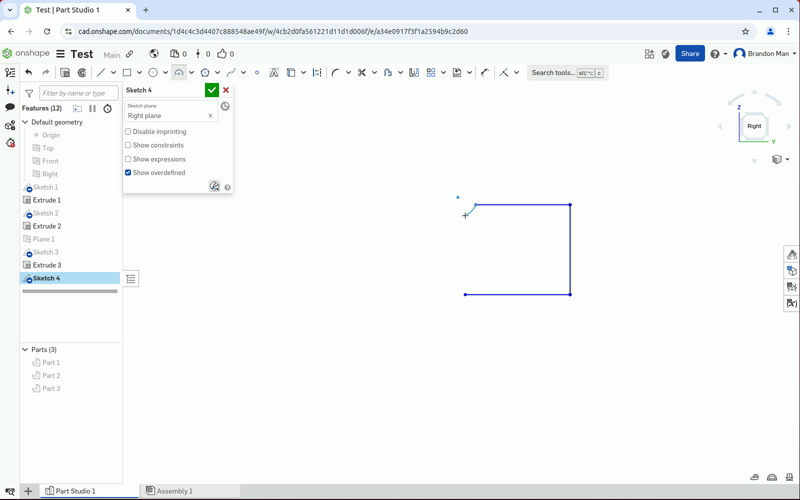
scroll(6)
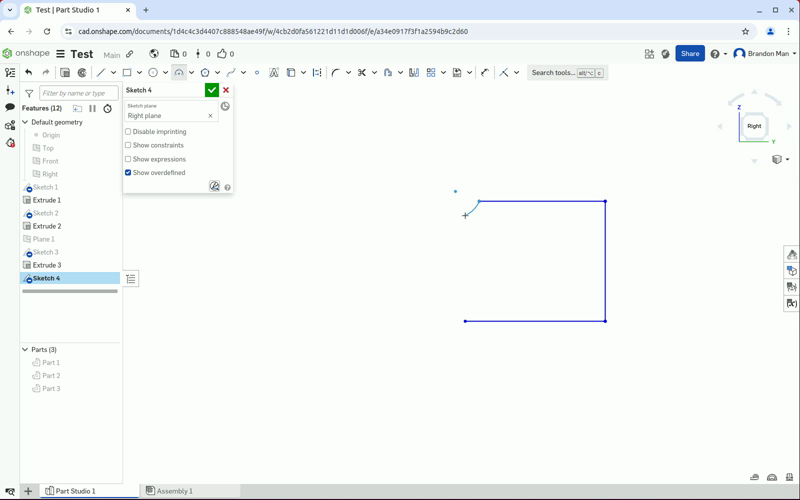
scroll(6)
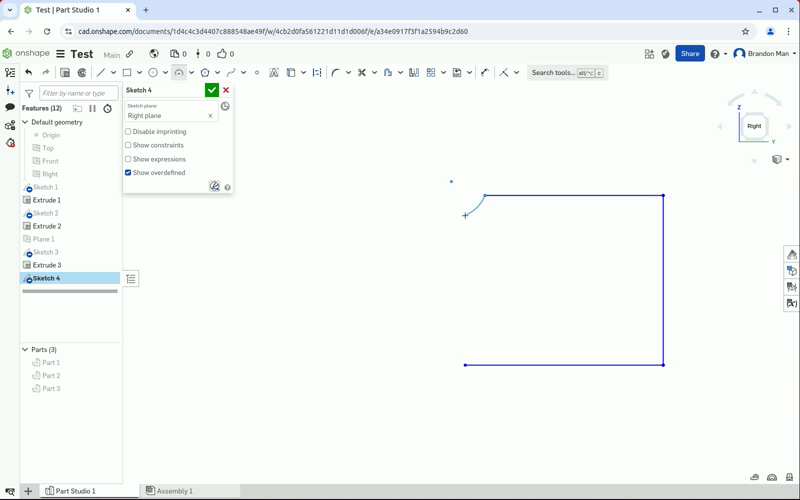
scroll(6)
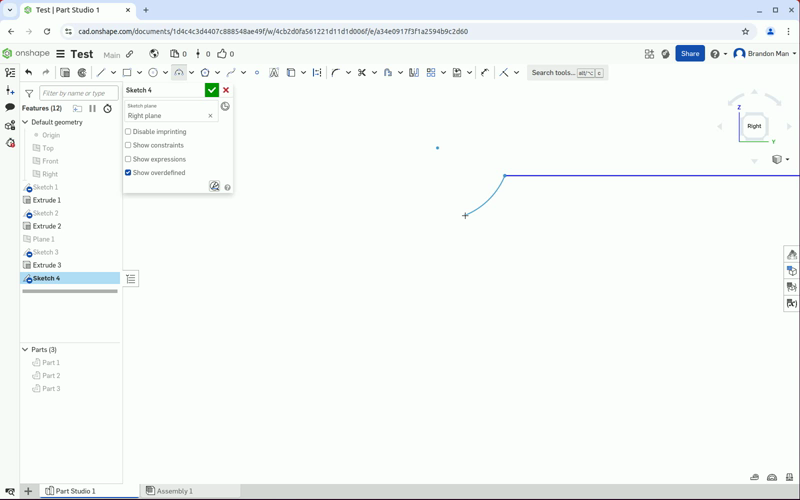
click(465, 215)
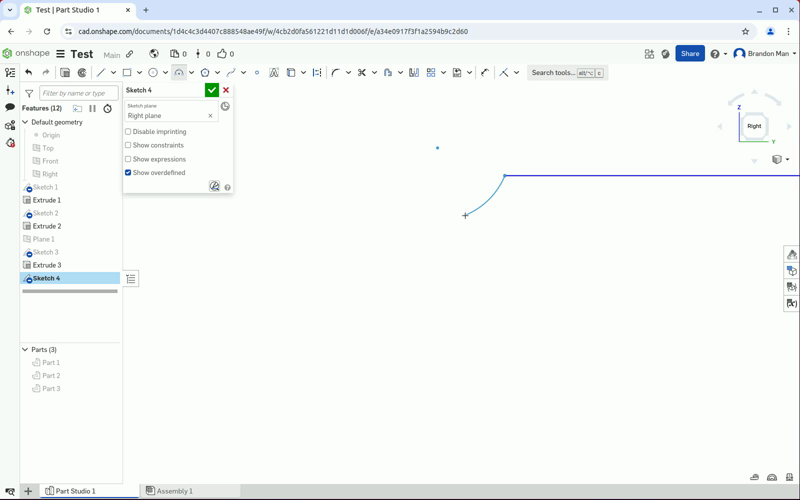
scroll(-6)
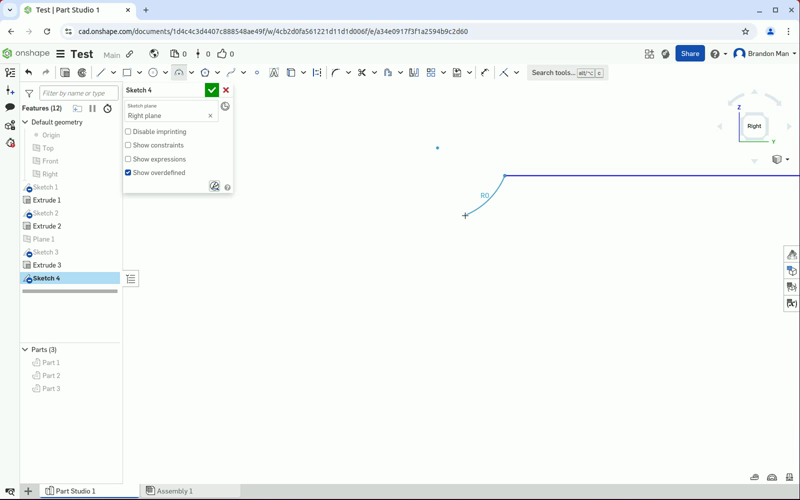
scroll(-6)
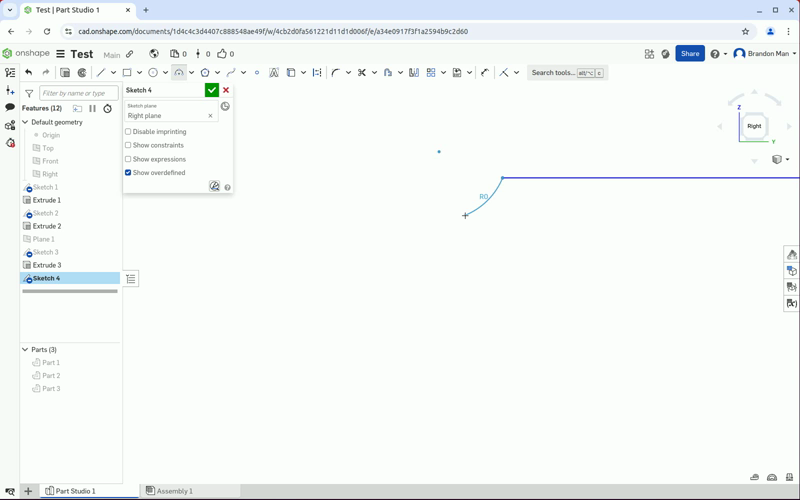
scroll(-6)
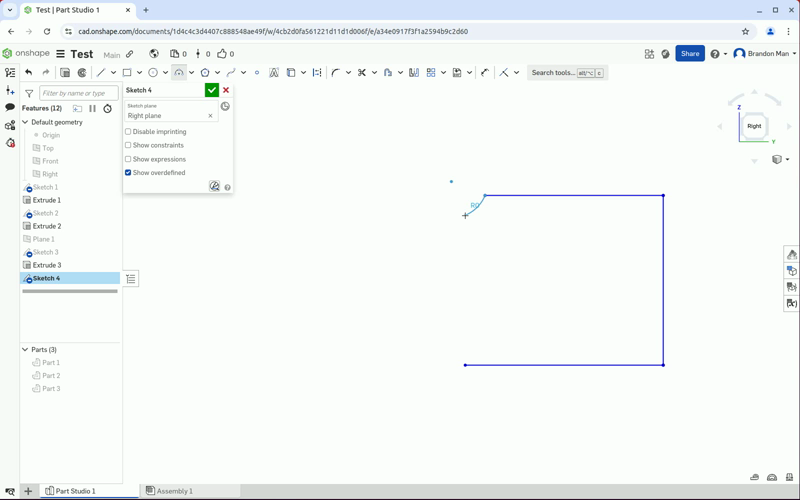
scroll(-6)
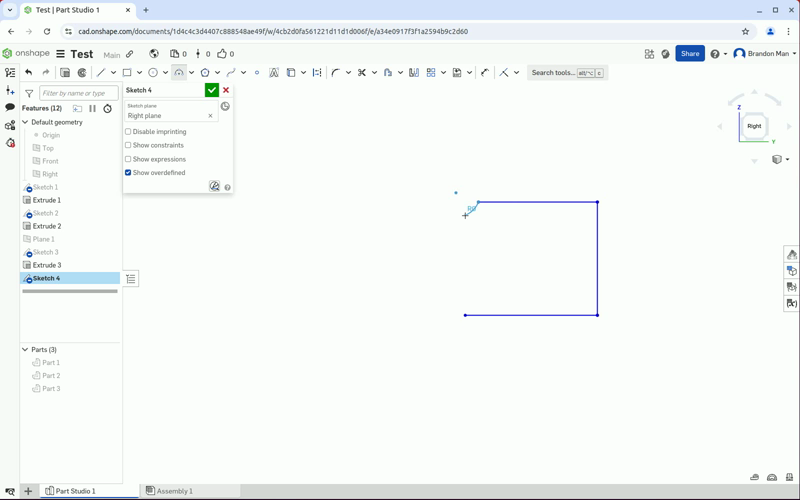
scroll(-6)
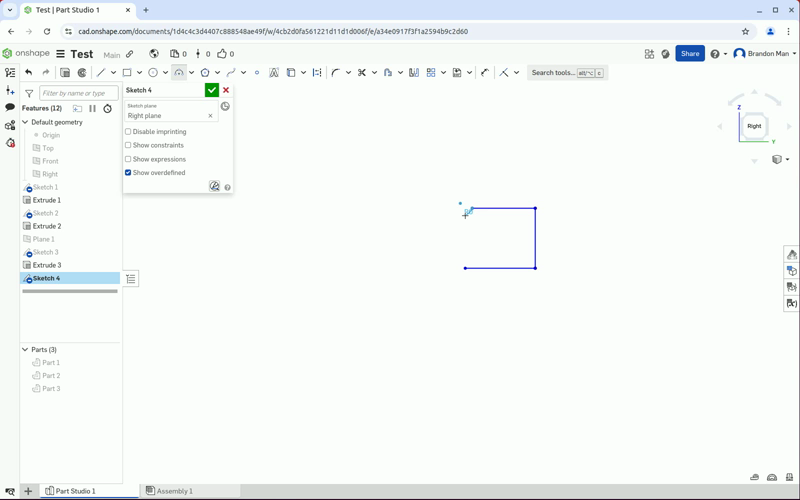
scroll(-6)
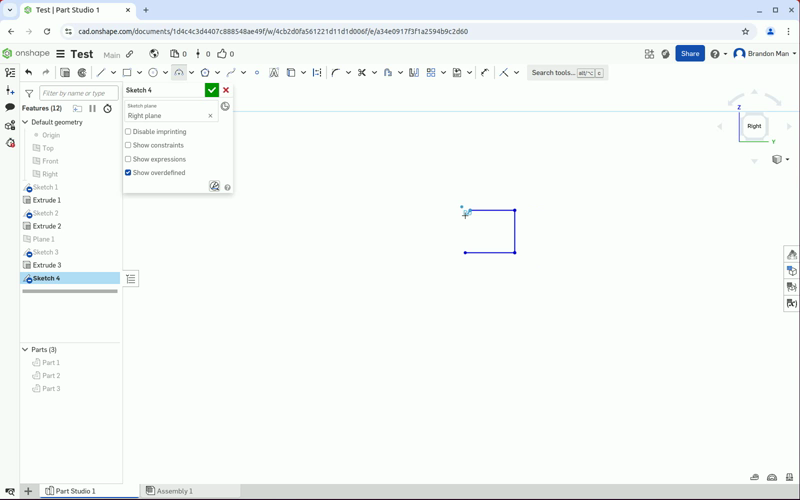
scroll(-6)
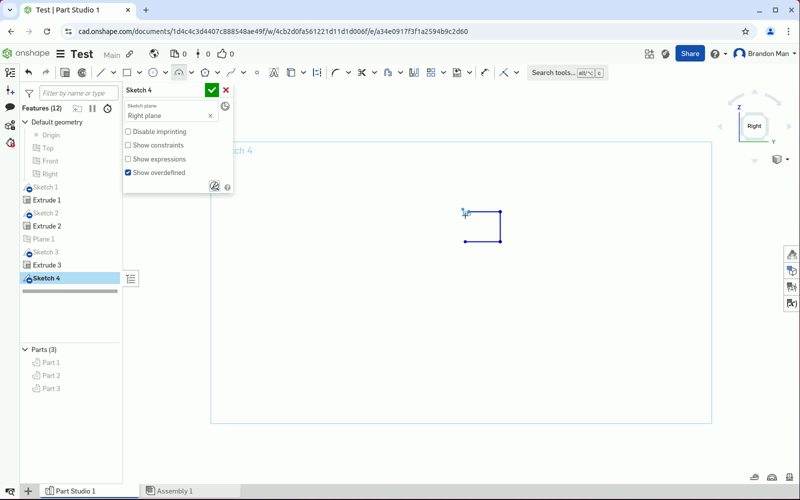
mouse_move(466, 213)
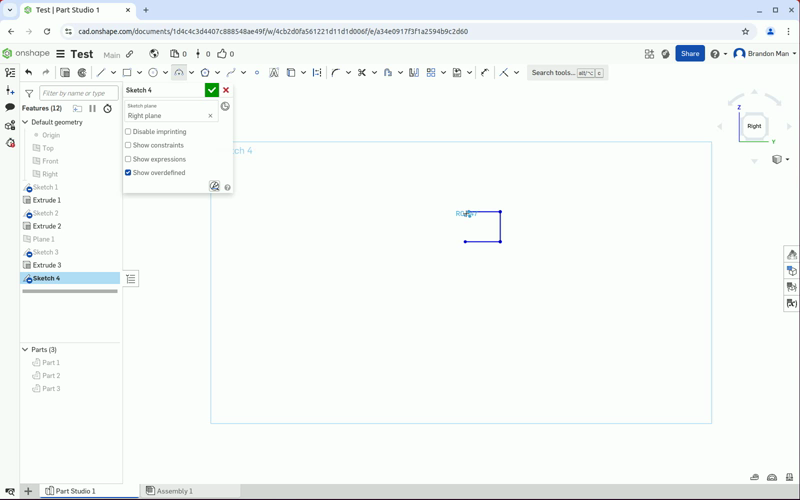
scroll(6)
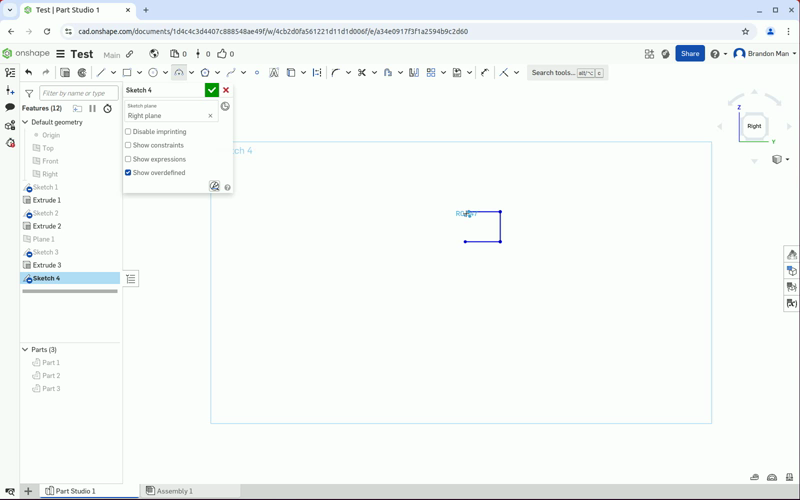
scroll(6)
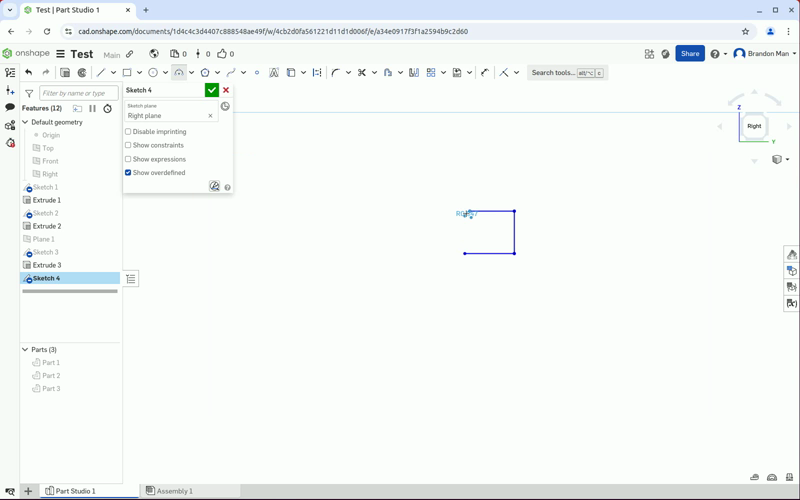
scroll(6)
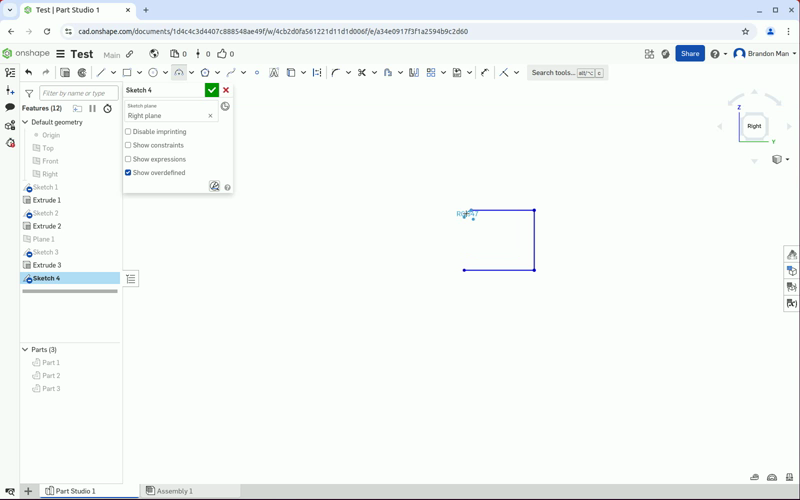
scroll(6)
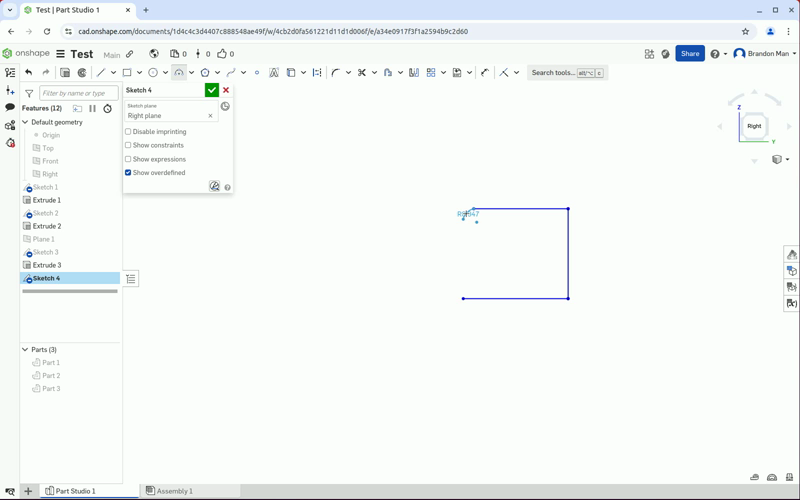
scroll(6)
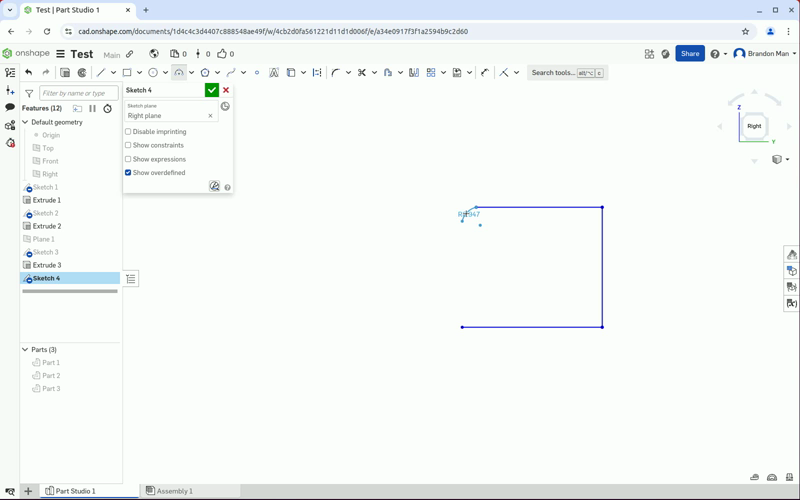
scroll(6)
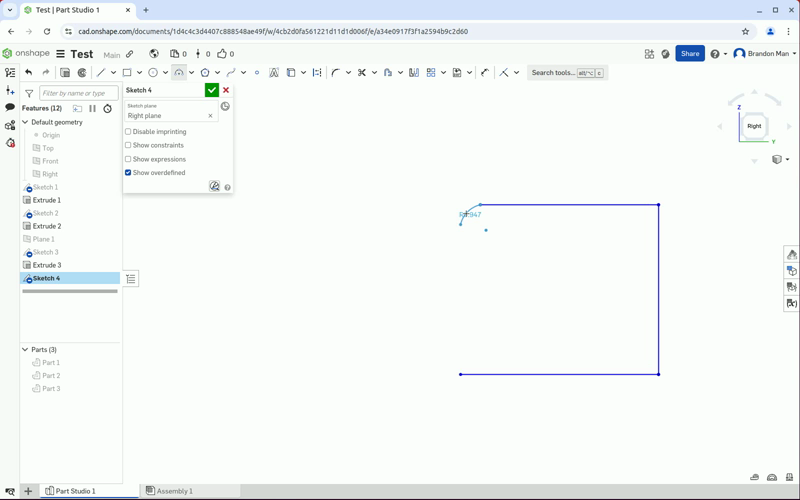
scroll(6)
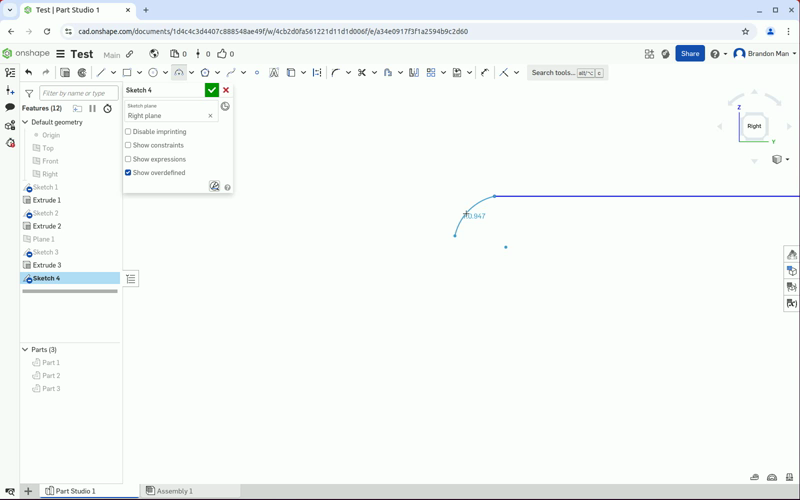
click(466, 213)
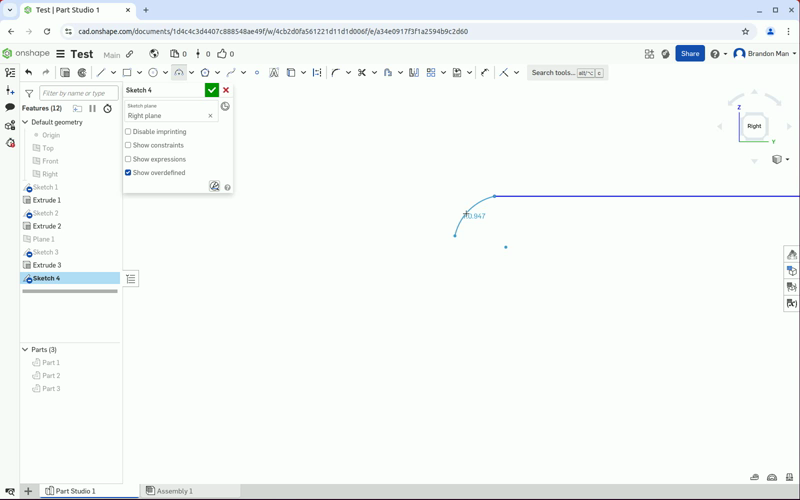
scroll(-6)
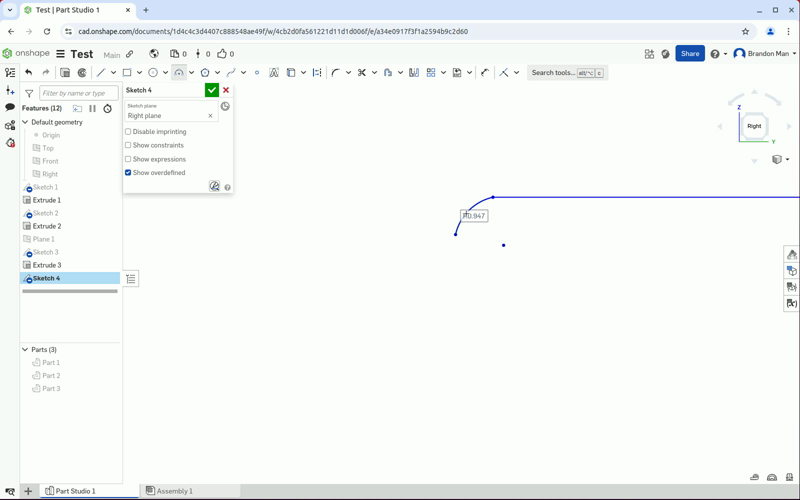
scroll(-6)
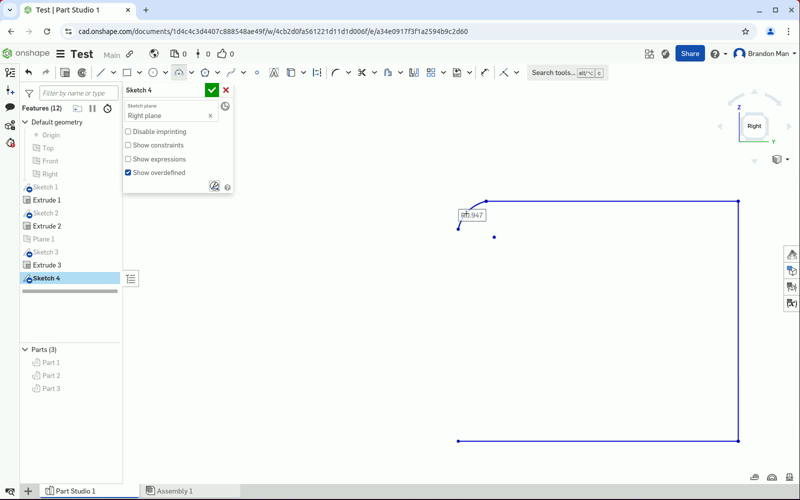
scroll(-6)
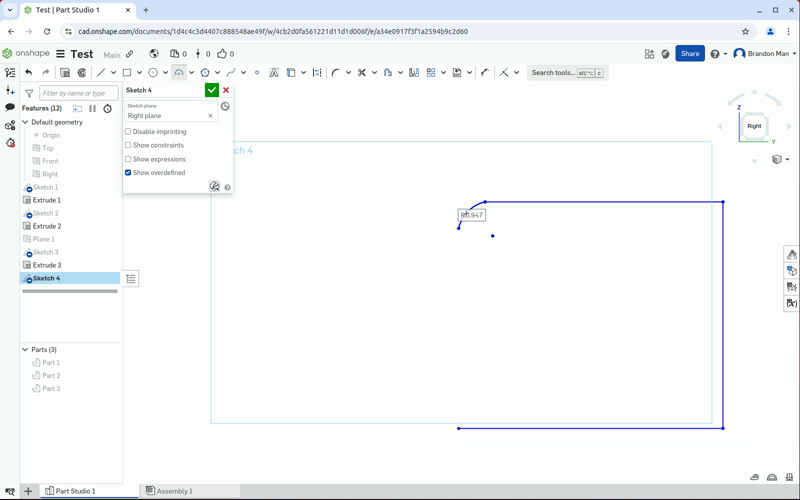
scroll(-6)
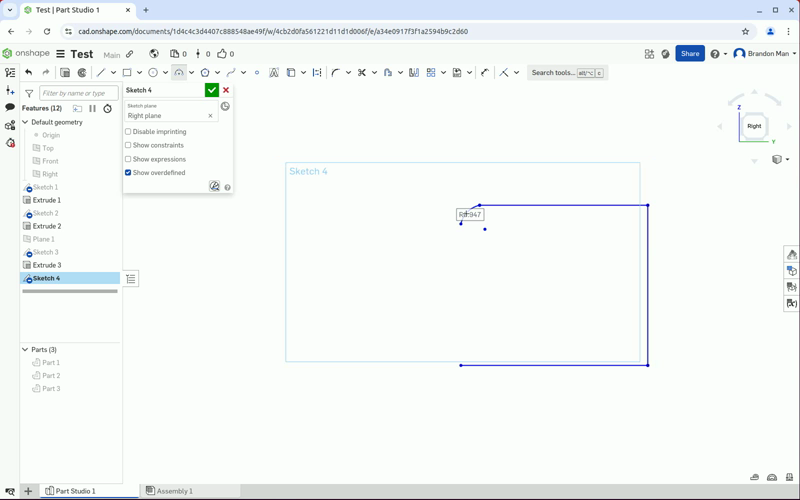
scroll(-6)
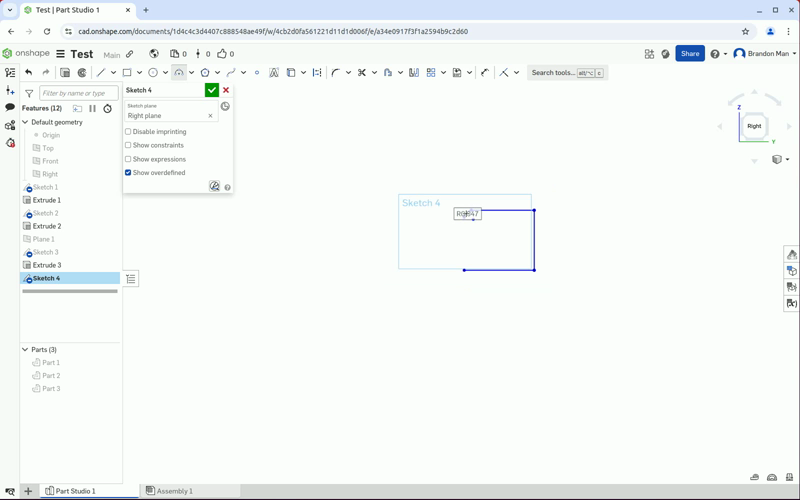
scroll(-6)
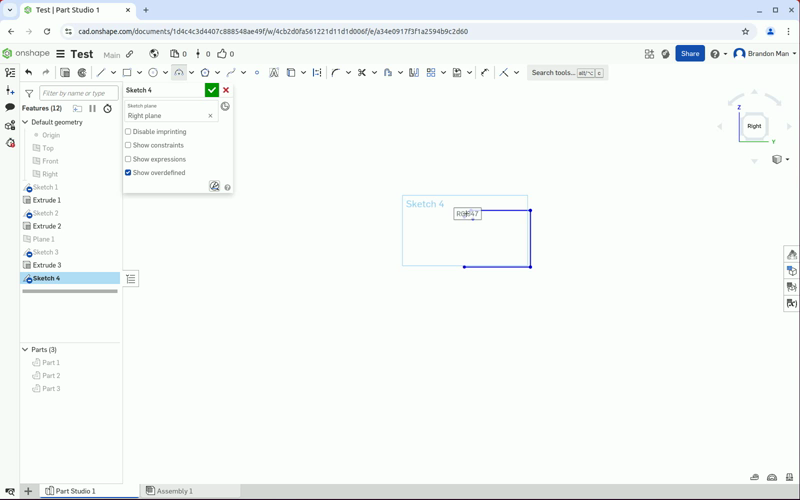
scroll(-6)
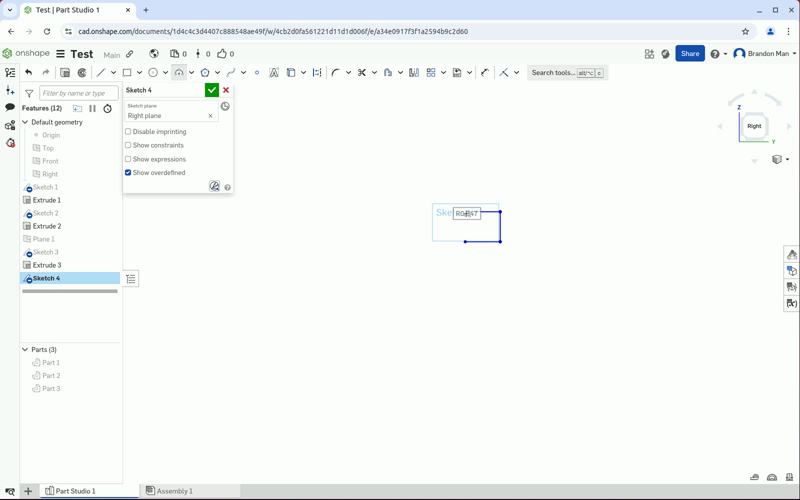
key_up(shift)
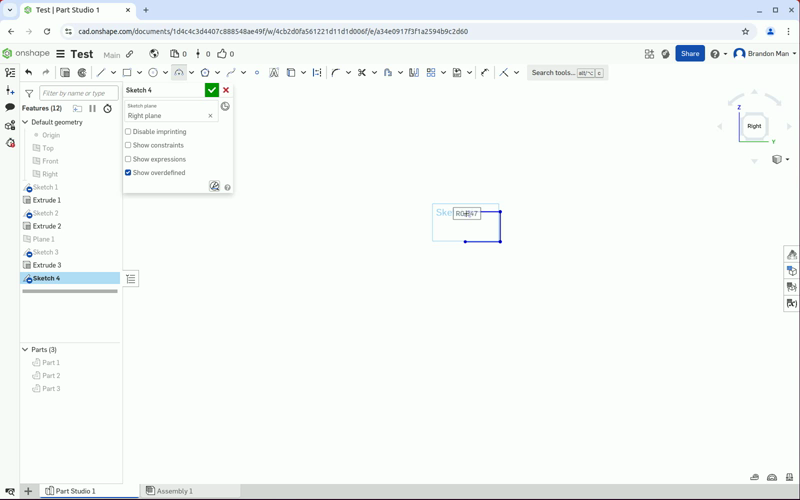
key(esc)
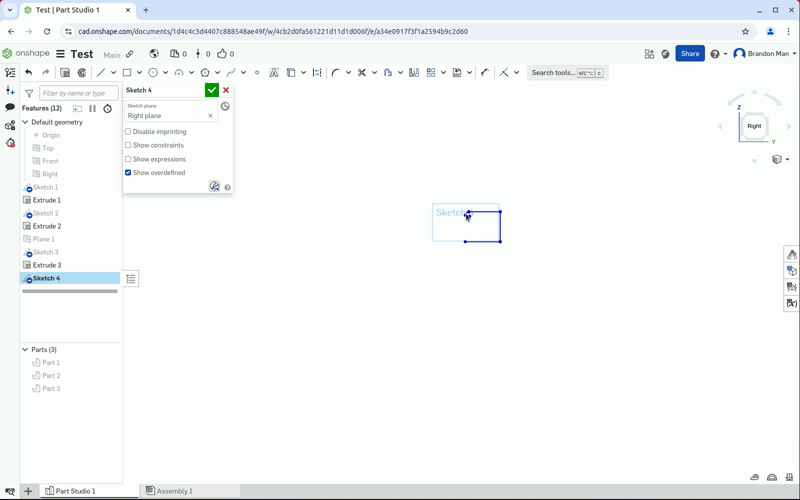
key(l)
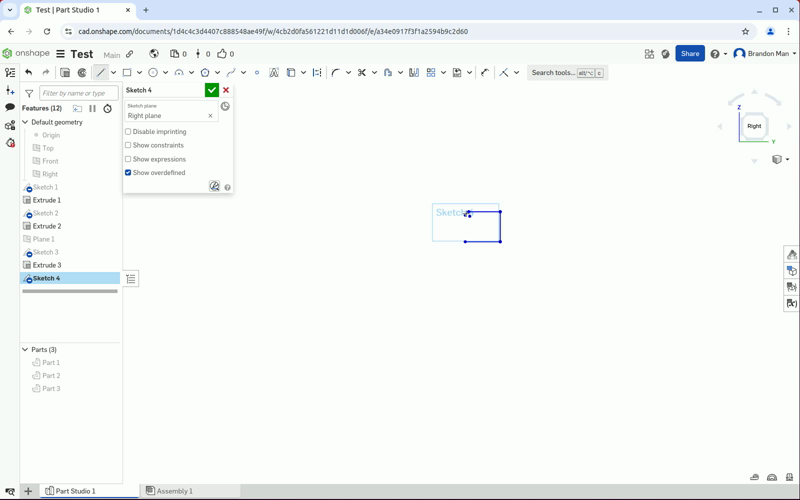
mouse_move(465, 215)
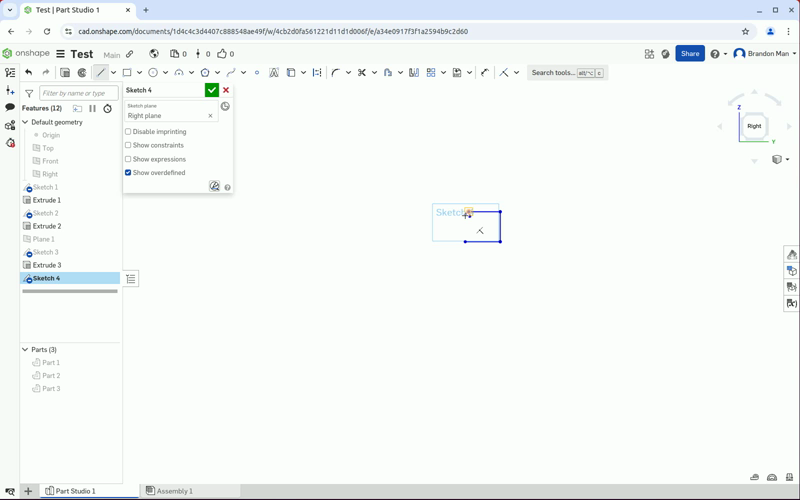
scroll(6)
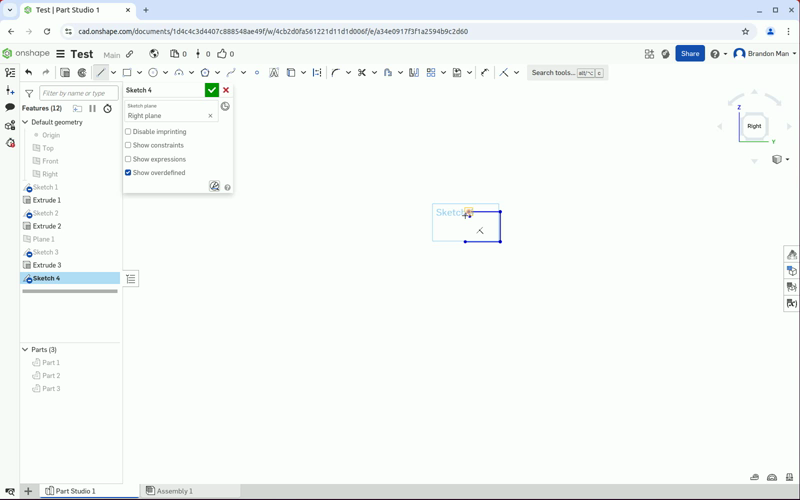
scroll(6)
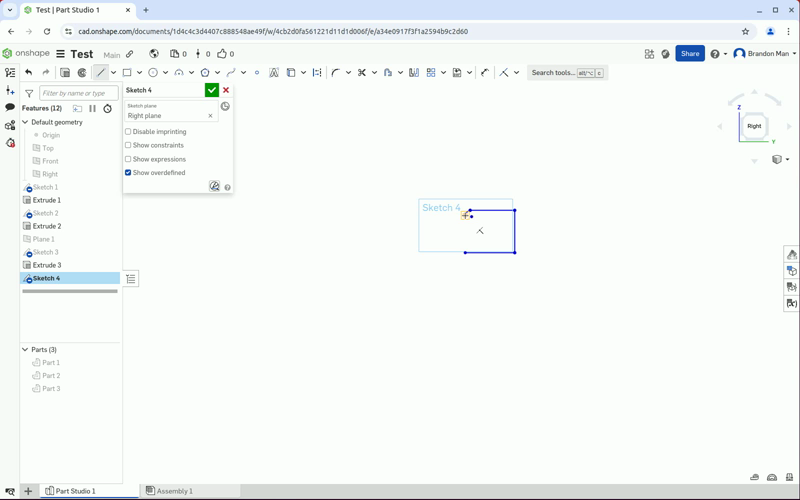
scroll(6)
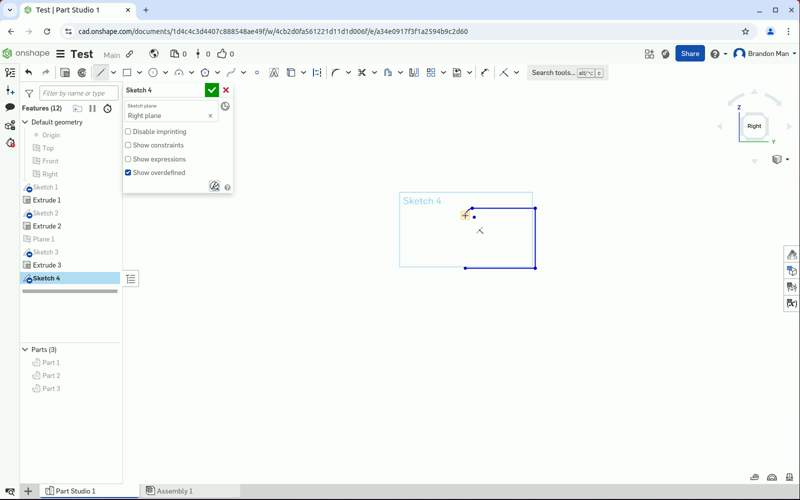
scroll(6)
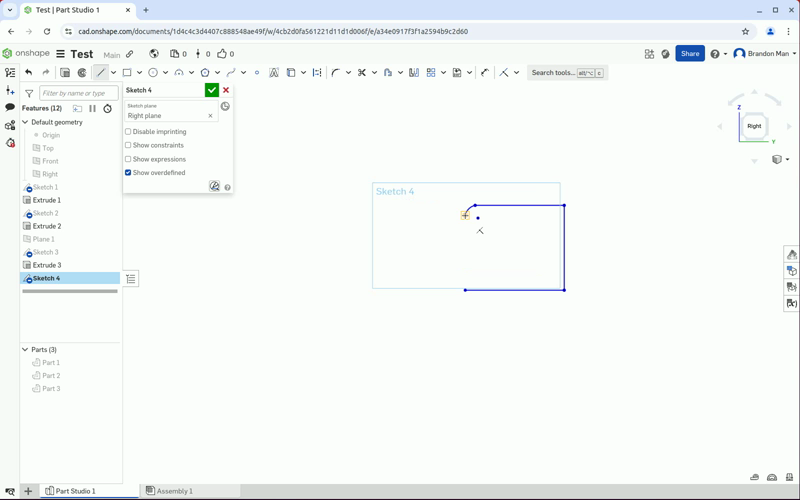
scroll(6)
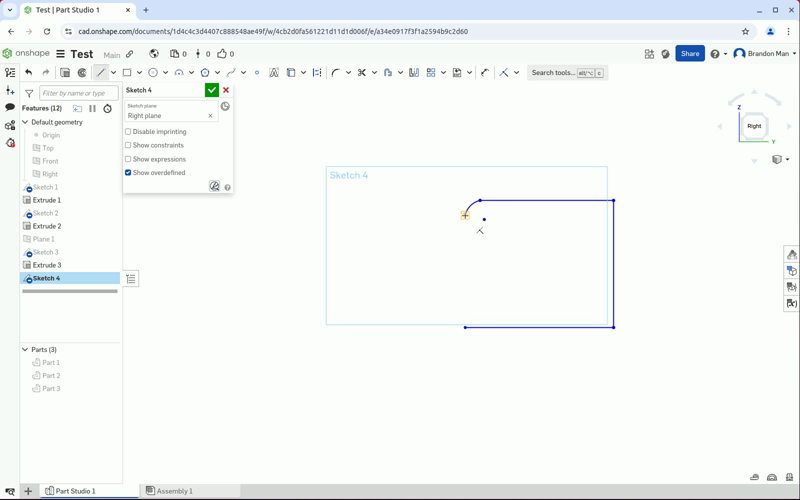
scroll(6)
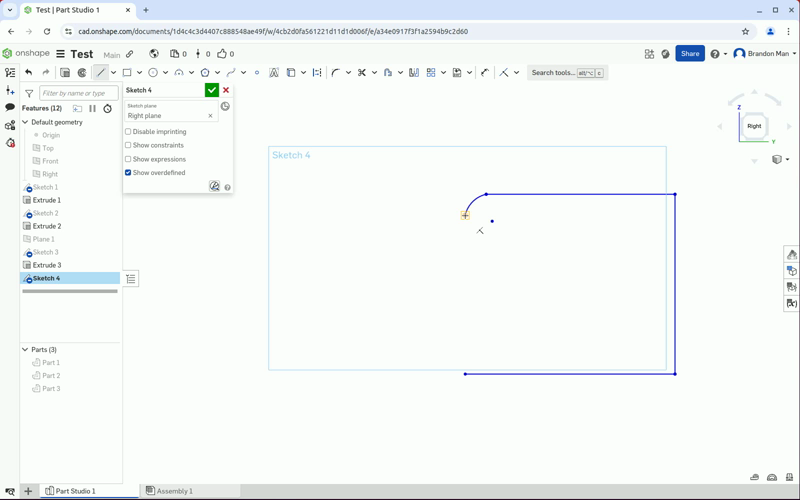
scroll(6)
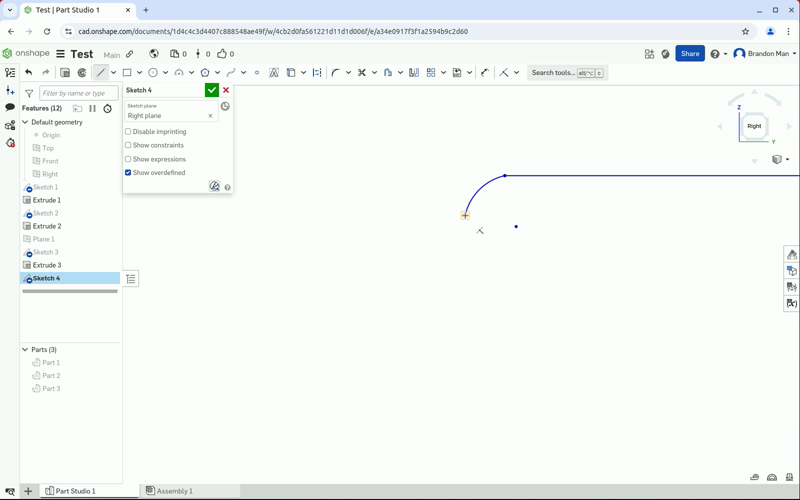
click(465, 215)
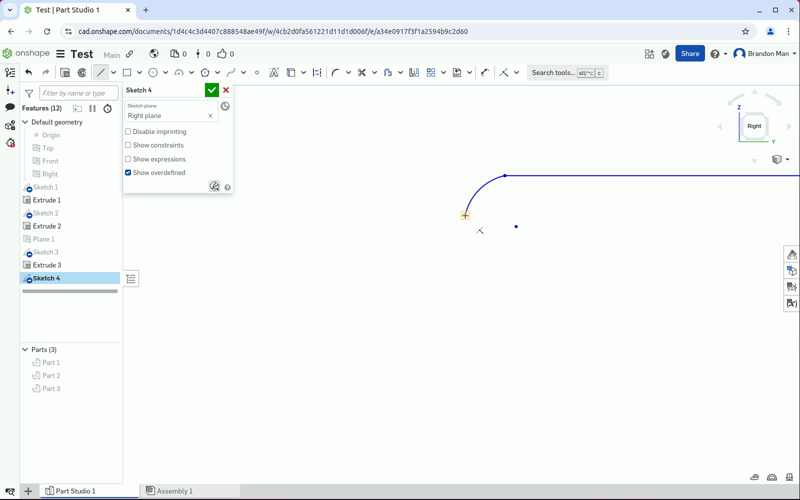
scroll(-6)
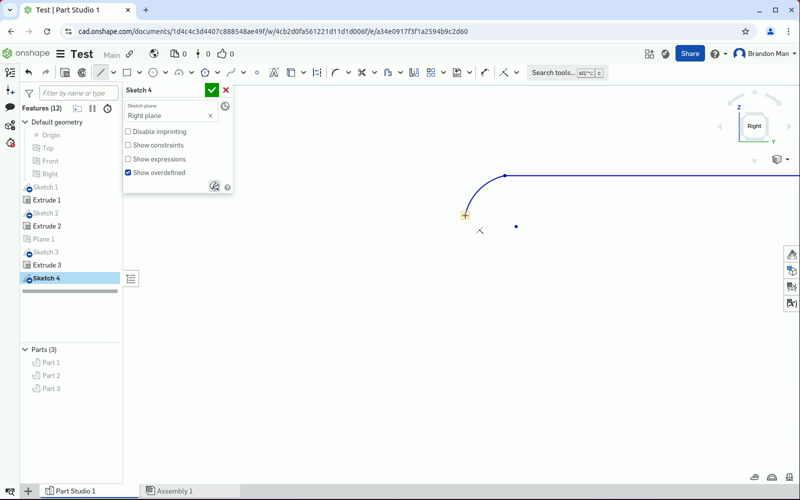
scroll(-6)
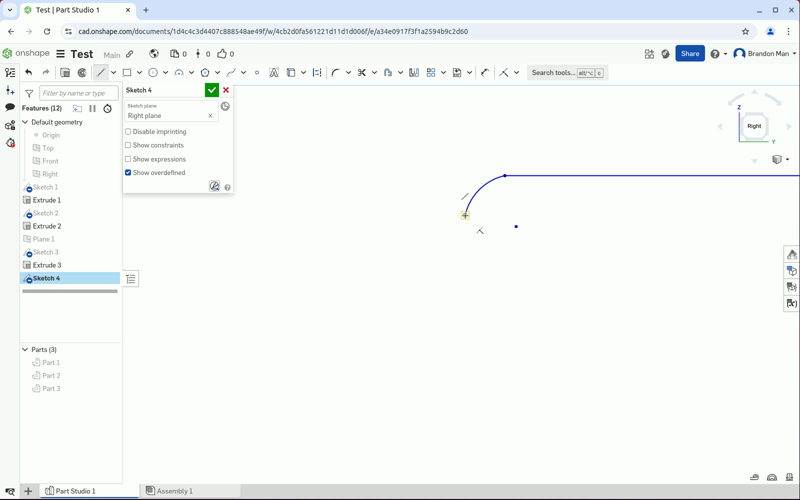
scroll(-6)
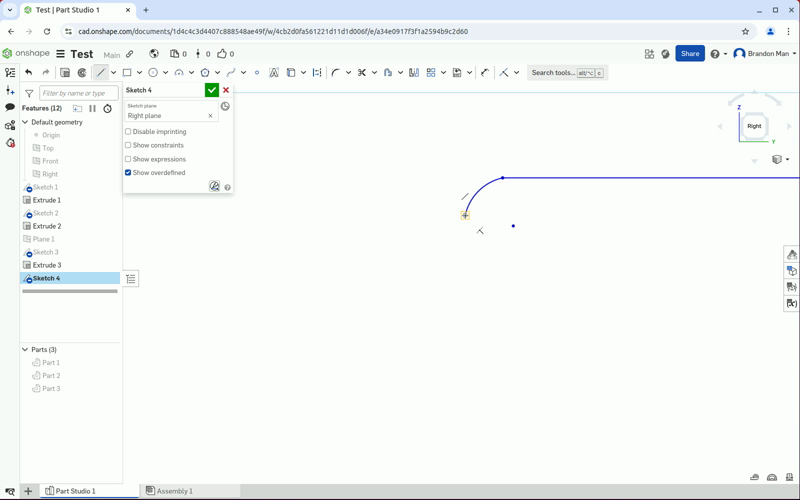
scroll(-6)
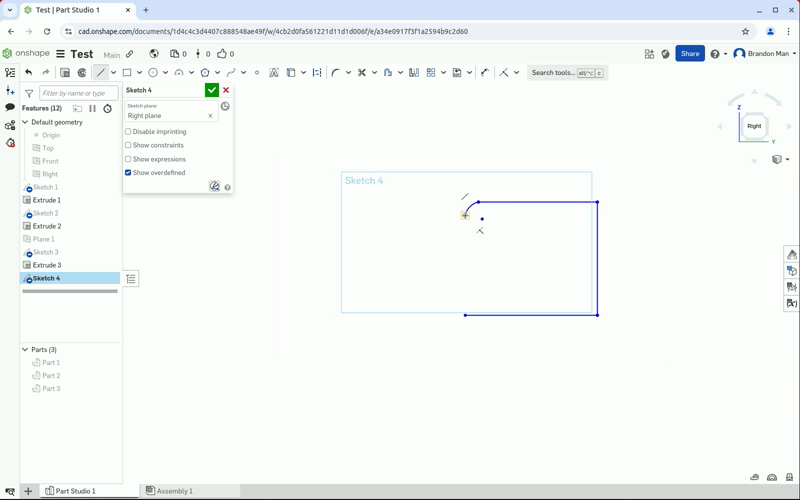
scroll(-6)
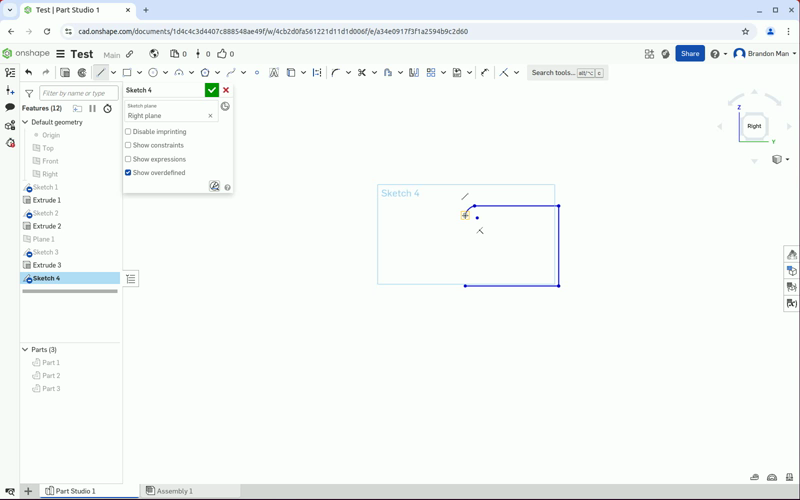
scroll(-6)
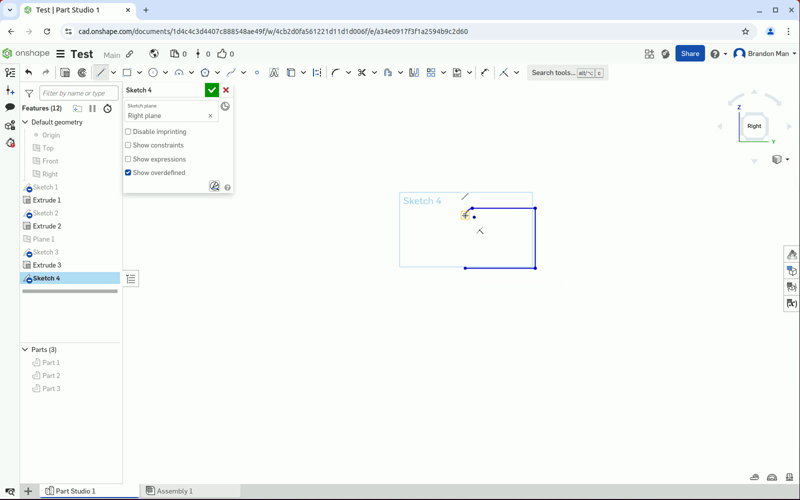
scroll(-6)
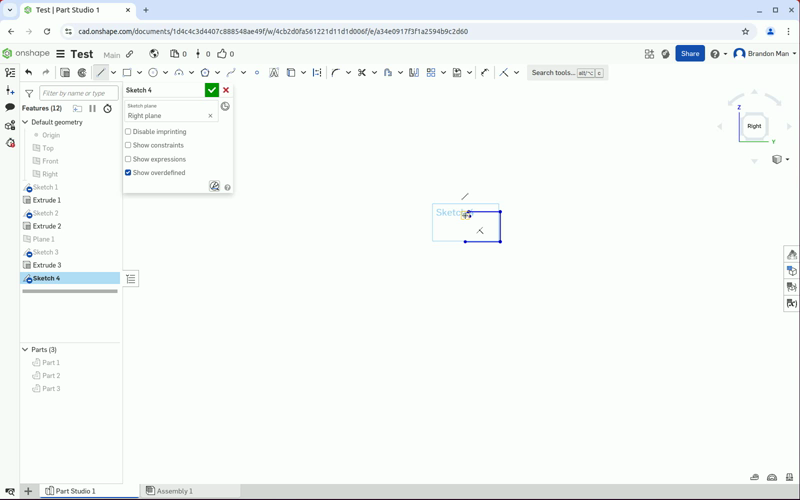
mouse_move(495, 215)
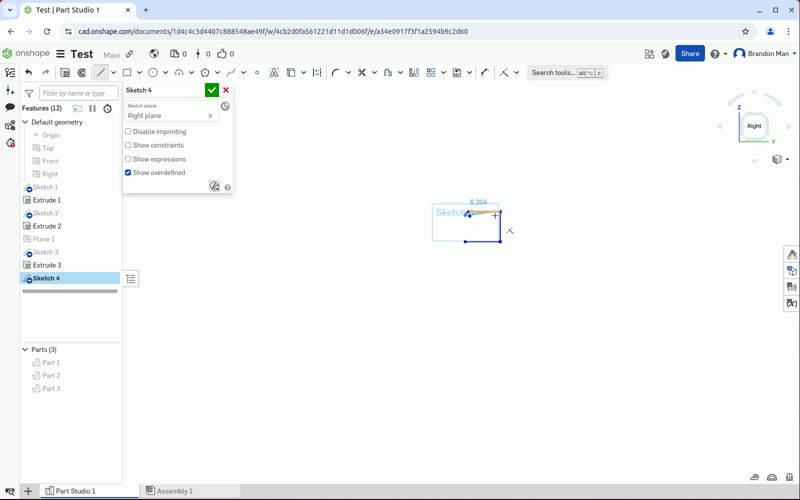
key_down(shift)
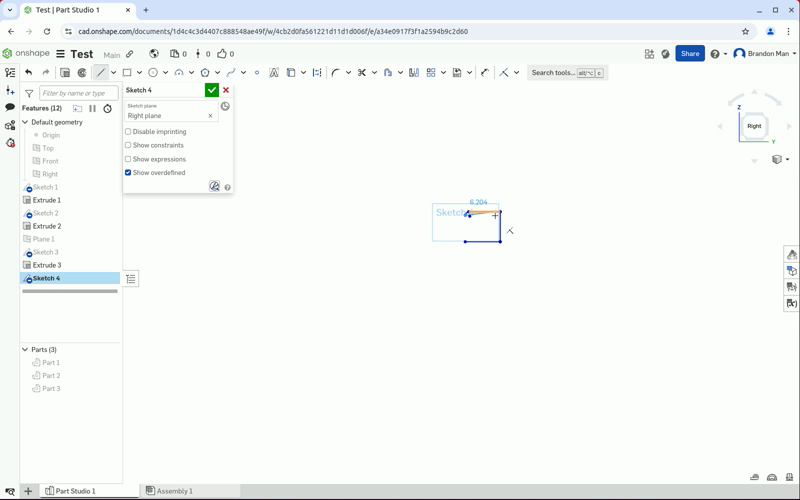
mouse_move(465, 241)
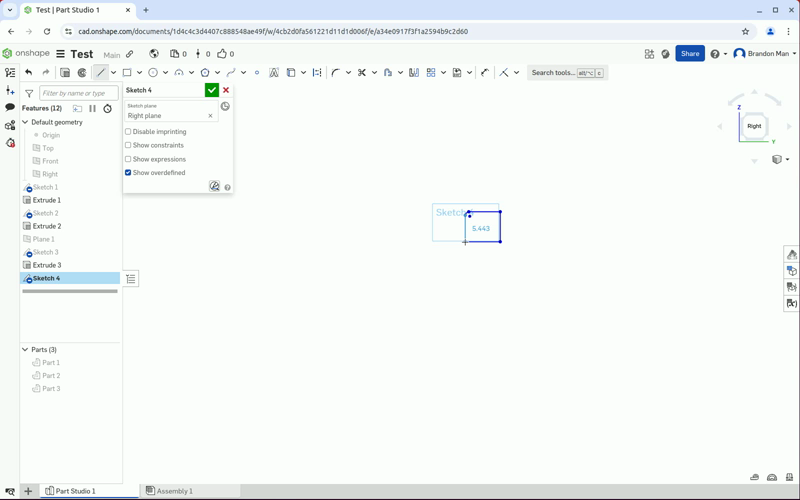
key_up(shift)
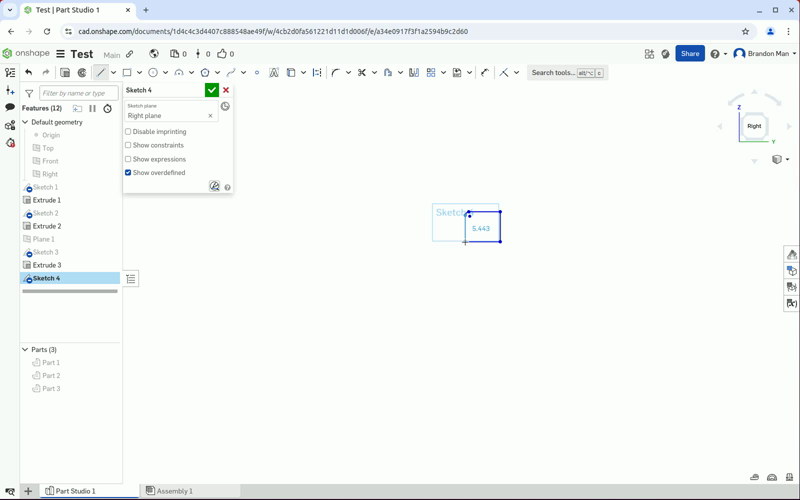
click(465, 241)
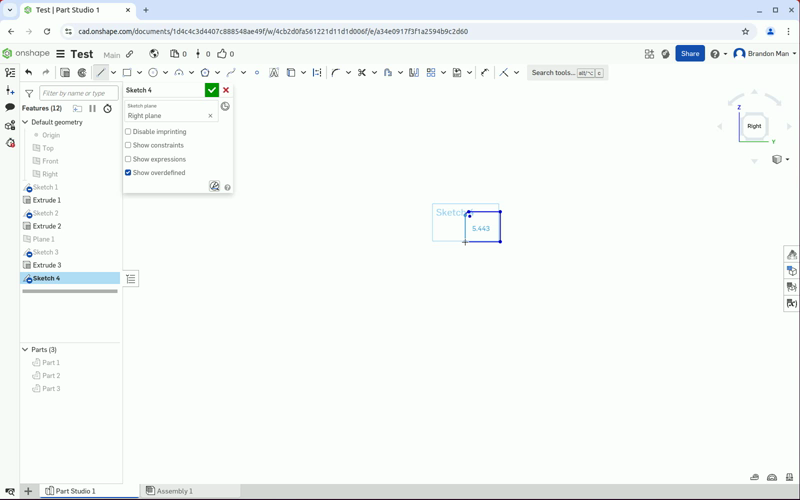
key(esc)
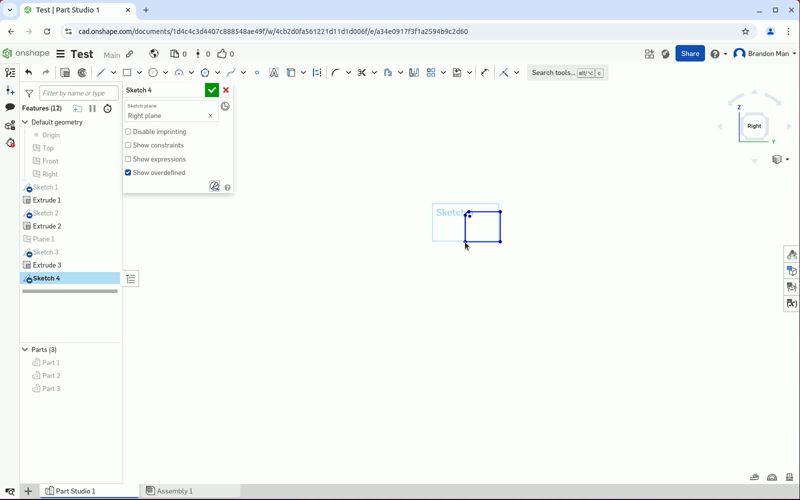
mouse_move(486, 240)
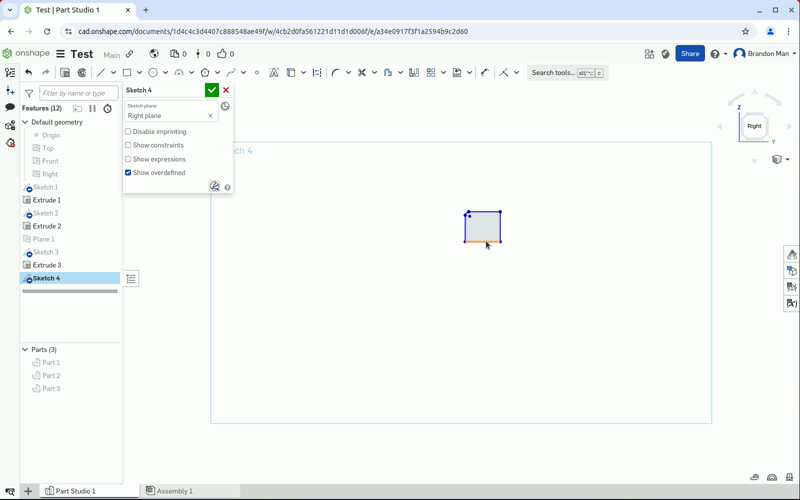
scroll(6)
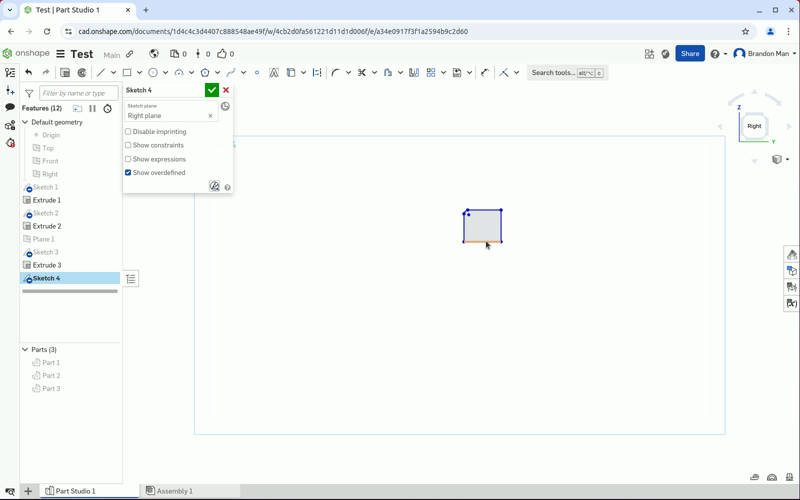
scroll(6)
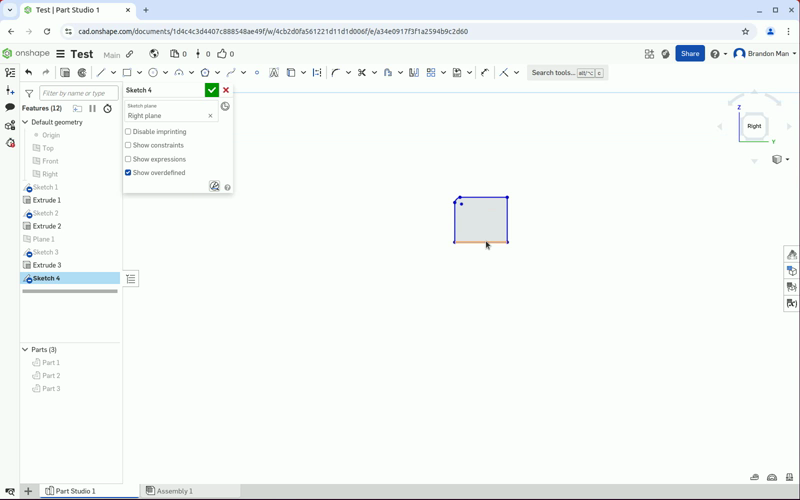
scroll(6)
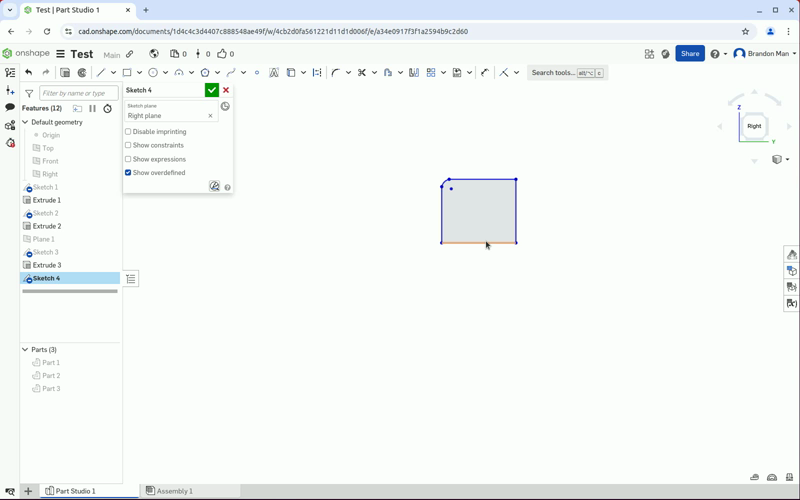
scroll(6)
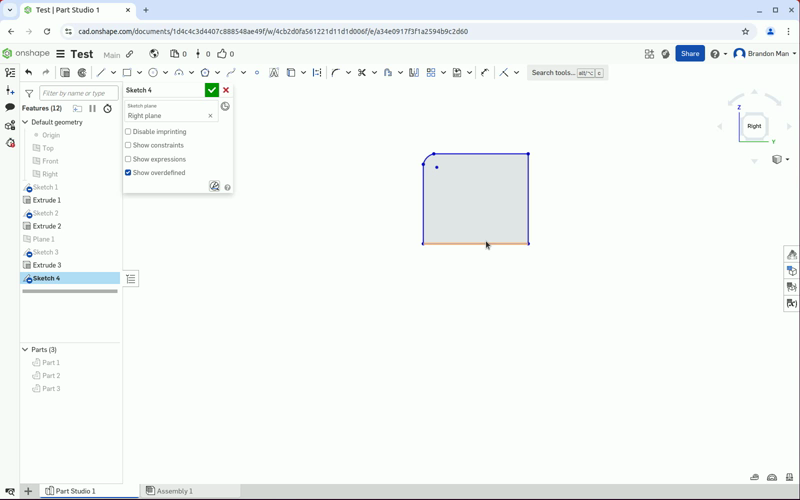
scroll(6)
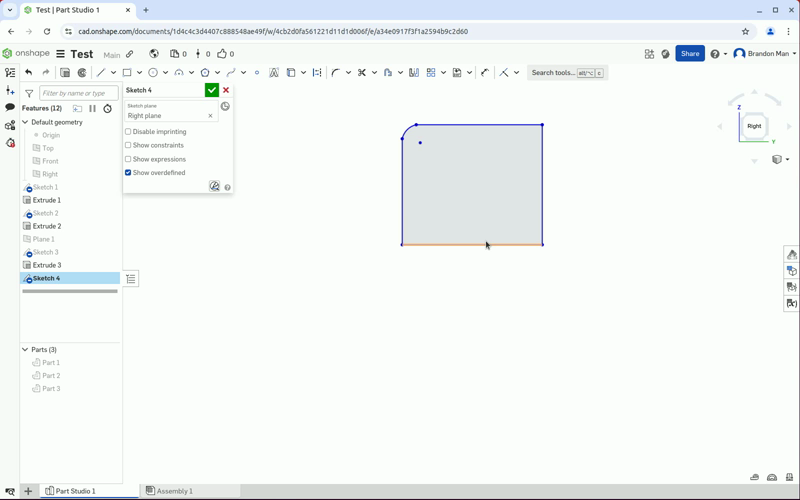
scroll(6)
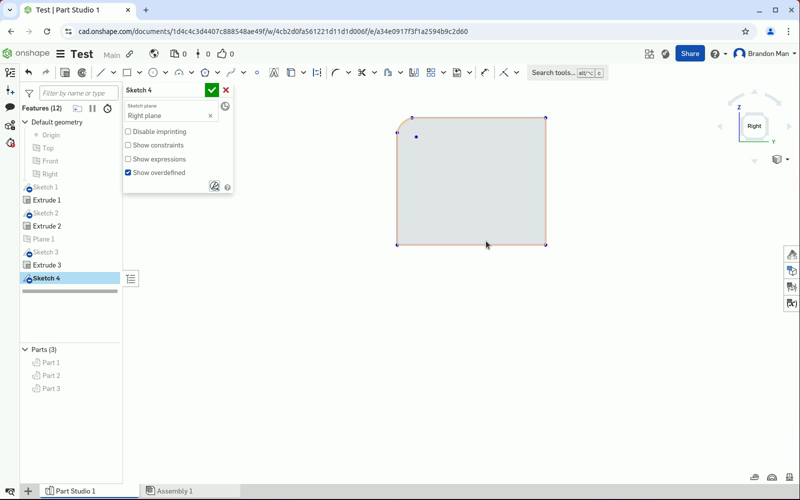
scroll(6)
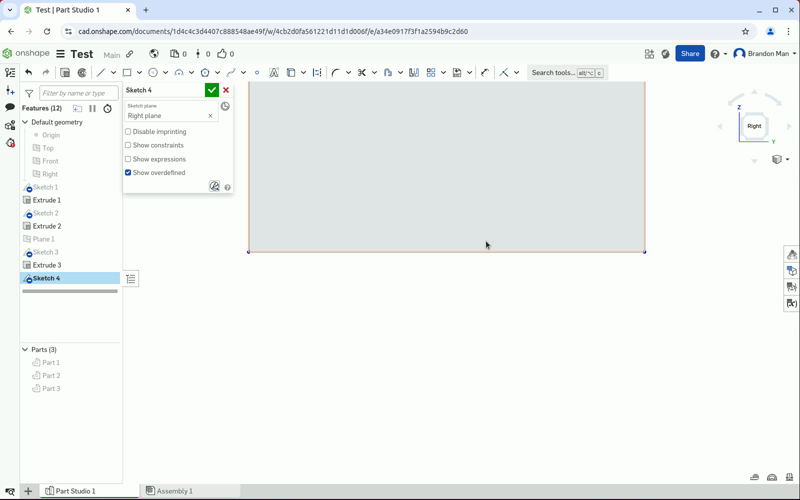
click(486, 240)
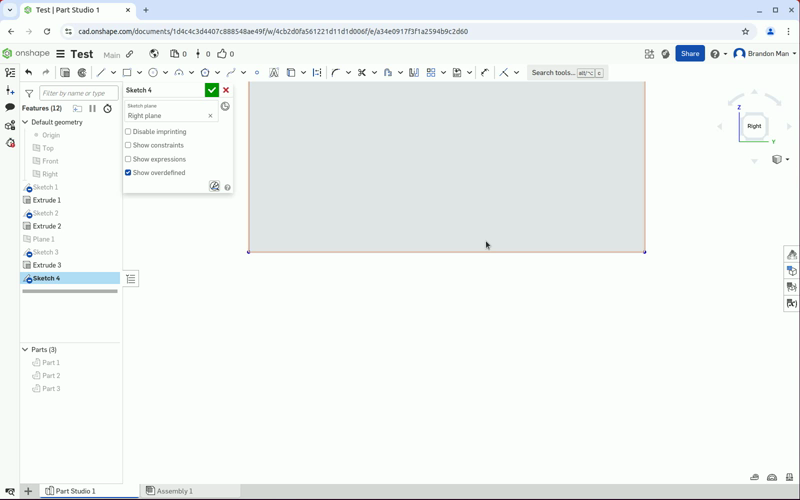
scroll(-6)
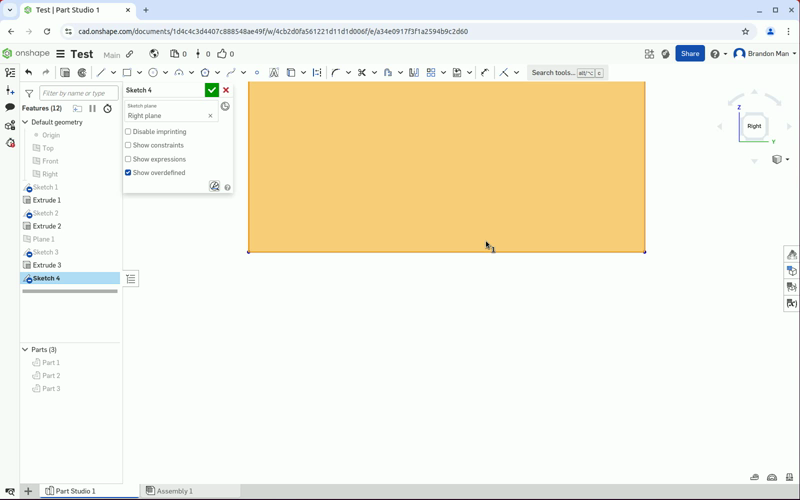
scroll(-6)
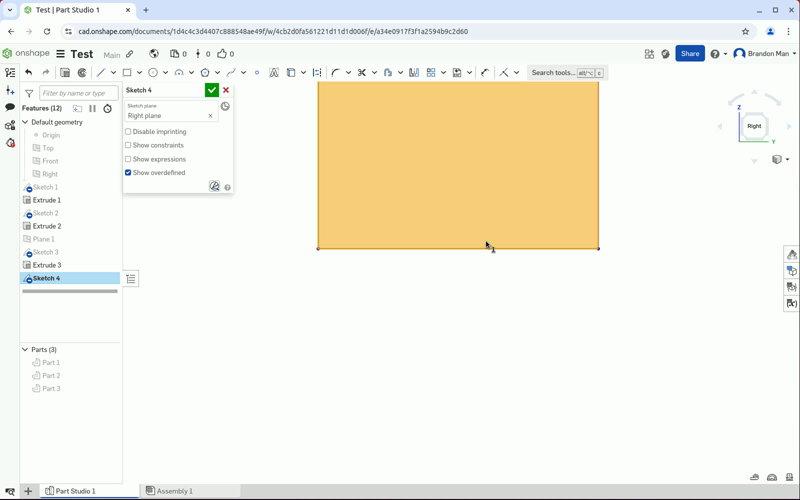
scroll(-6)
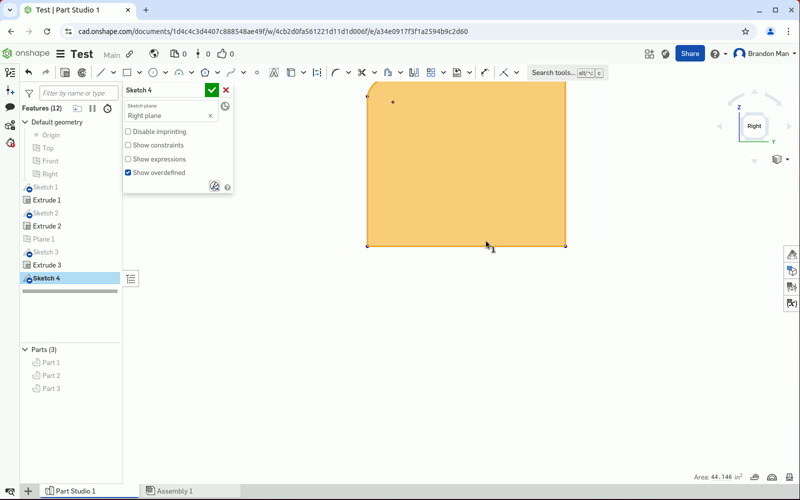
scroll(-6)
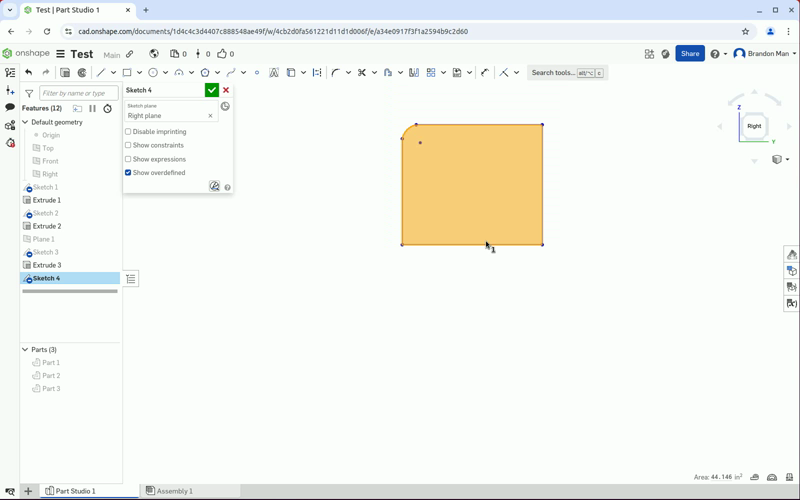
scroll(-6)
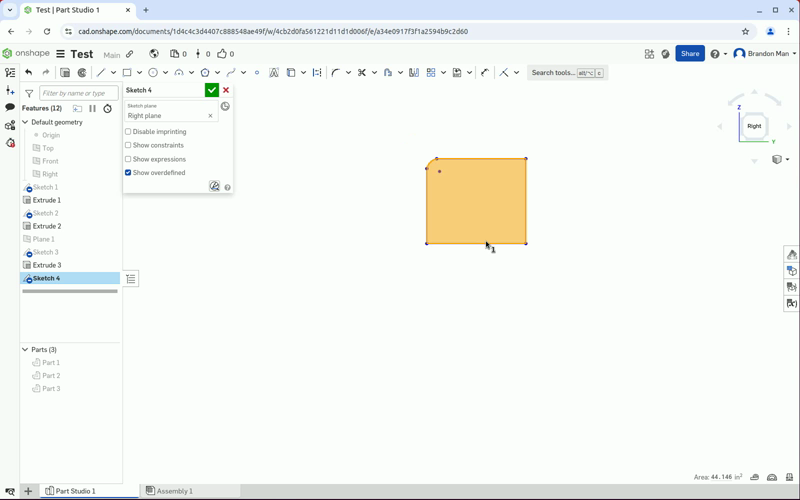
scroll(-6)
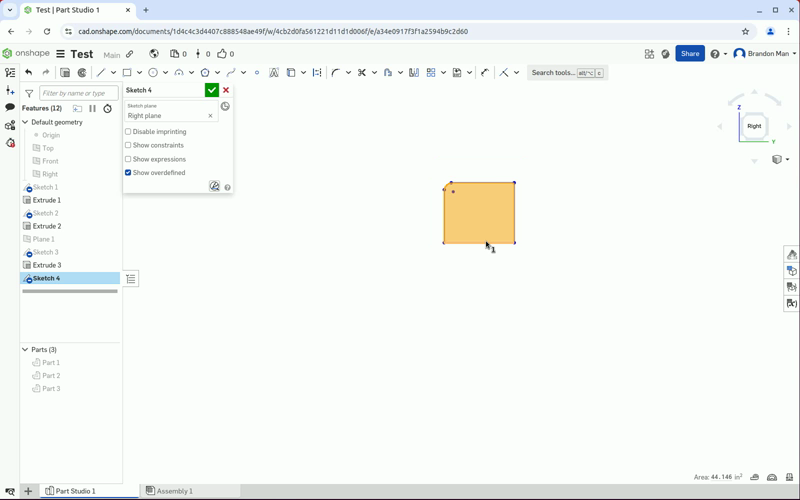
scroll(-6)
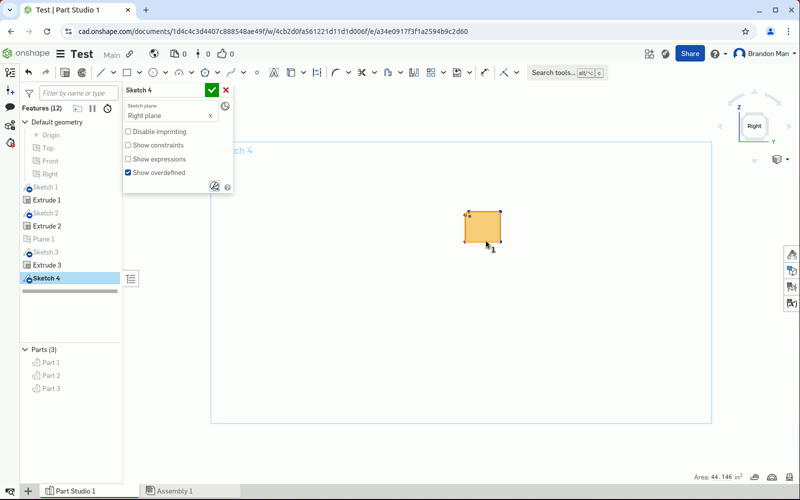
mouse_move(73, 352)
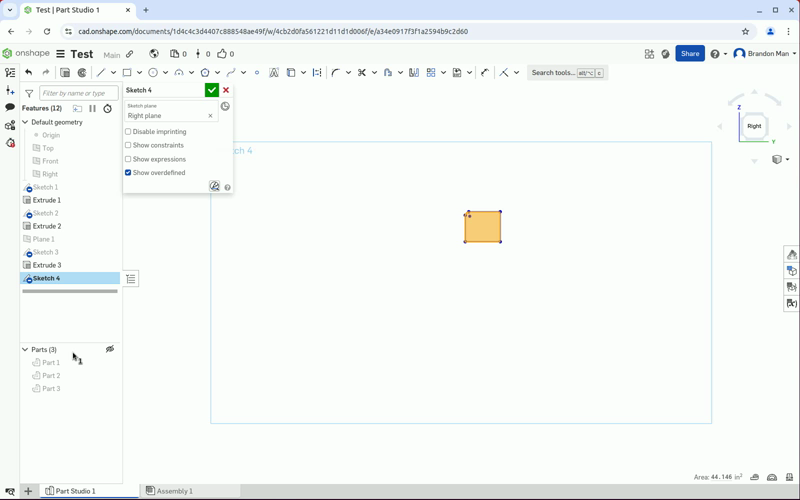
key(shift+y)
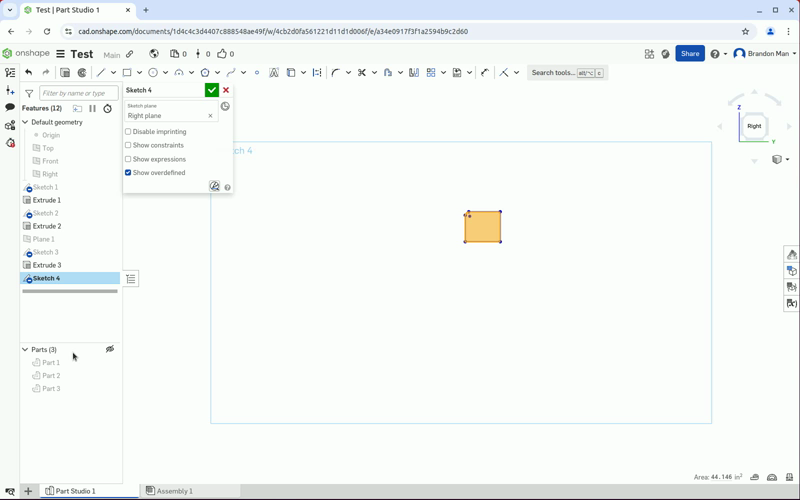
key(shift+e)
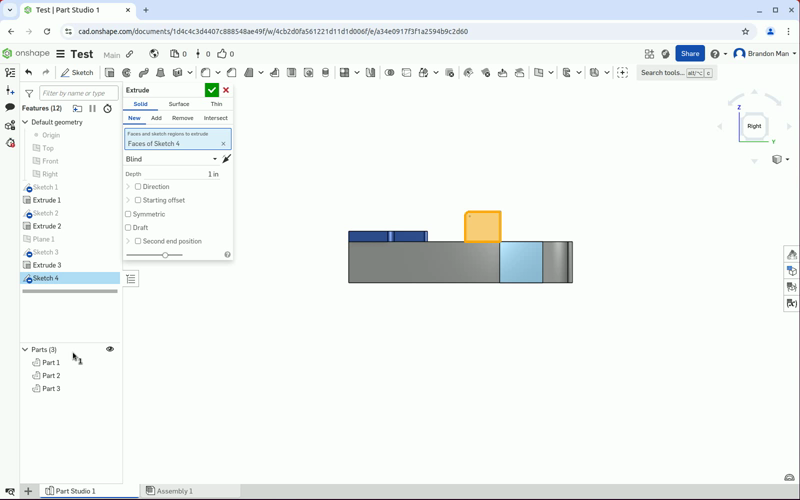
mouse_move(143, 106)
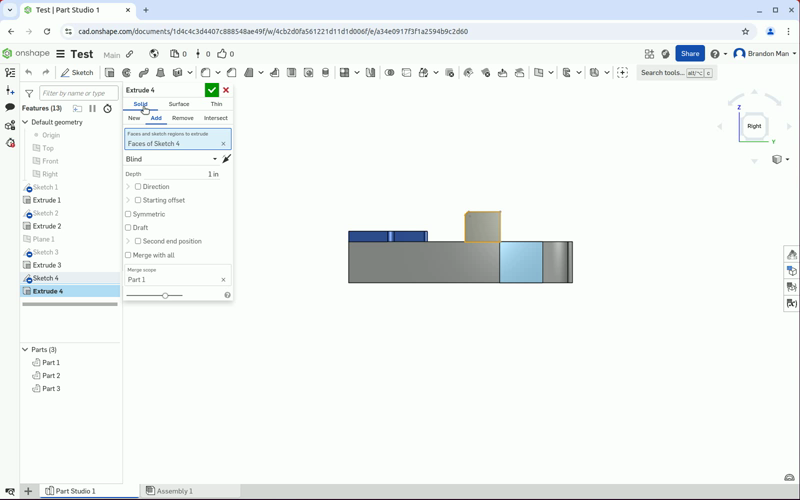
click(143, 106)
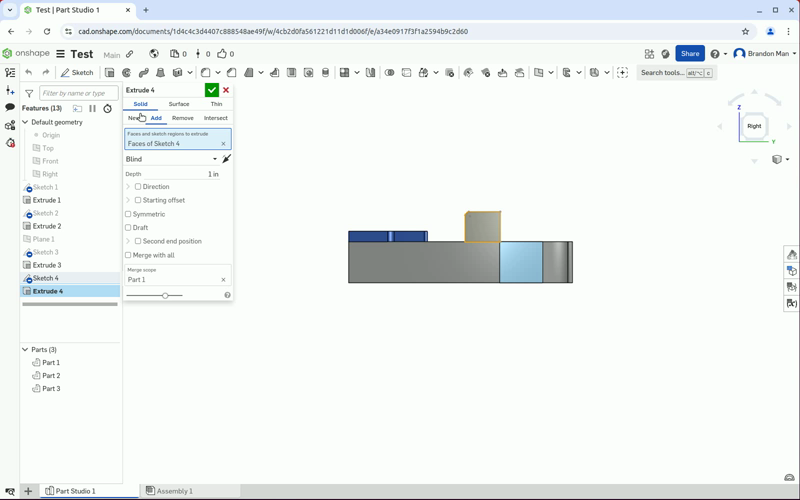
mouse_move(137, 120)
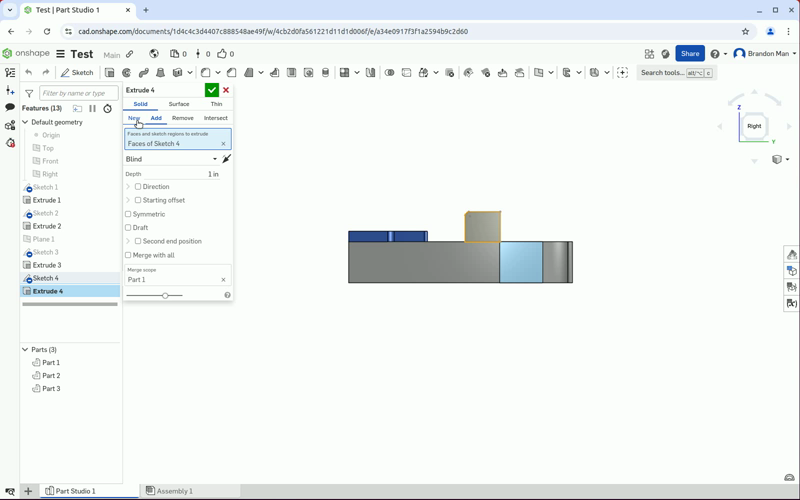
click(137, 120)
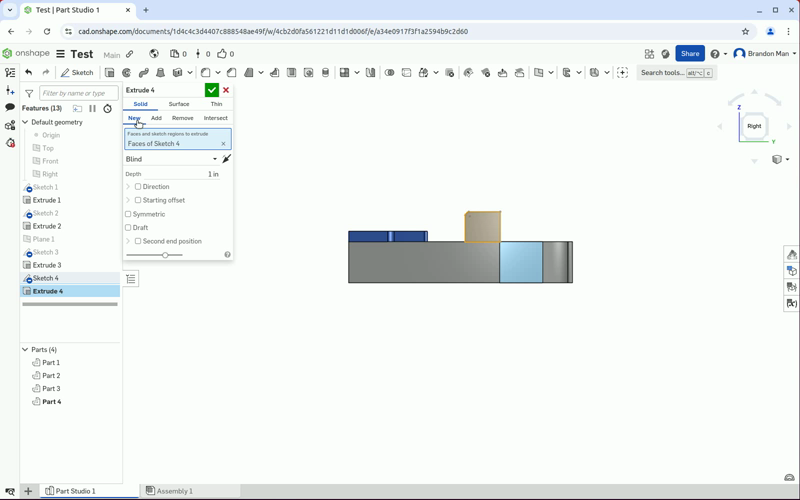
key(tab, 4)
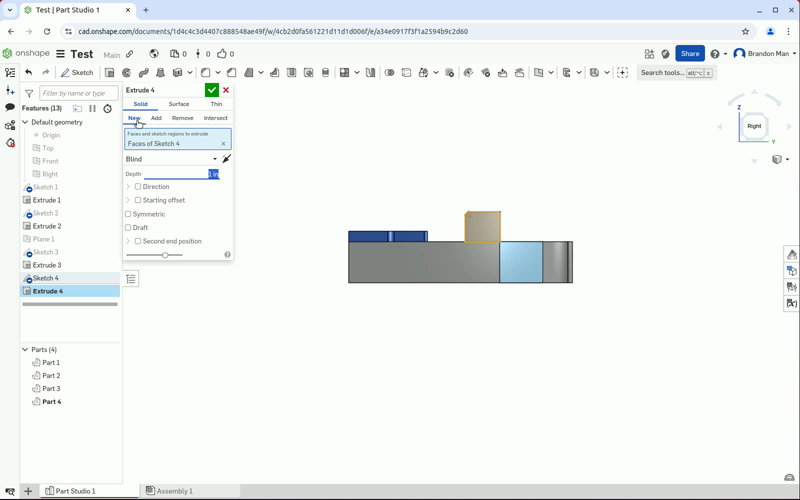
text(-3.37)
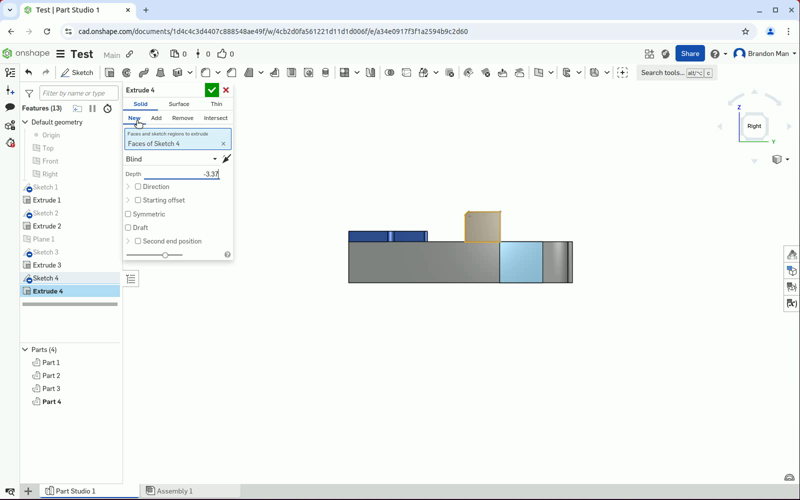
key(enter)
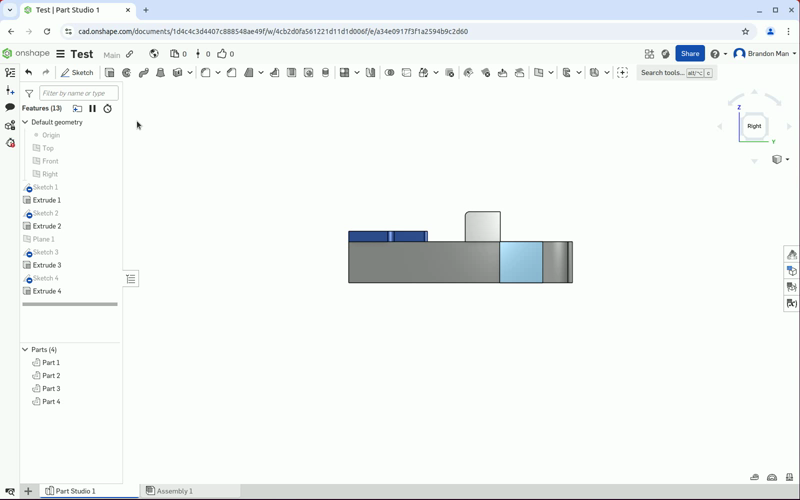
key(shift+h)
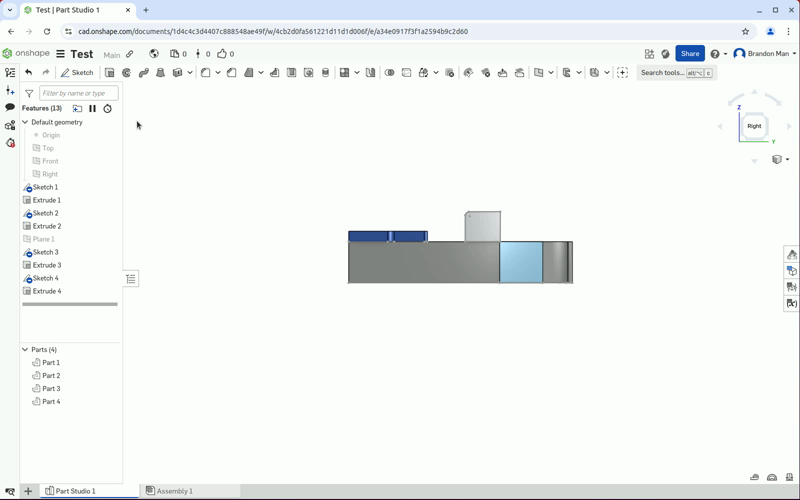
key(shift+h)
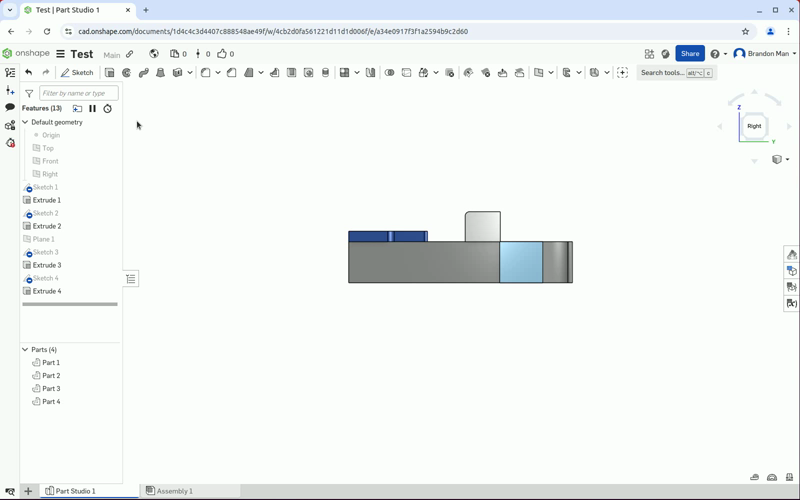
mouse_move(73, 189)
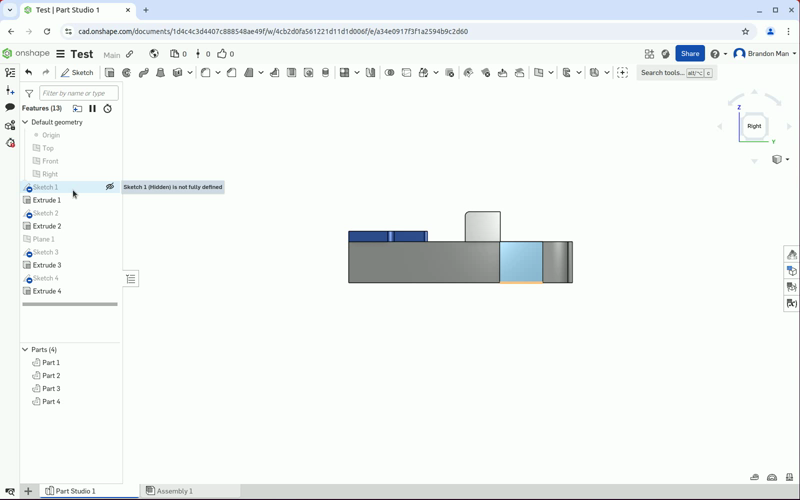
click(73, 189)
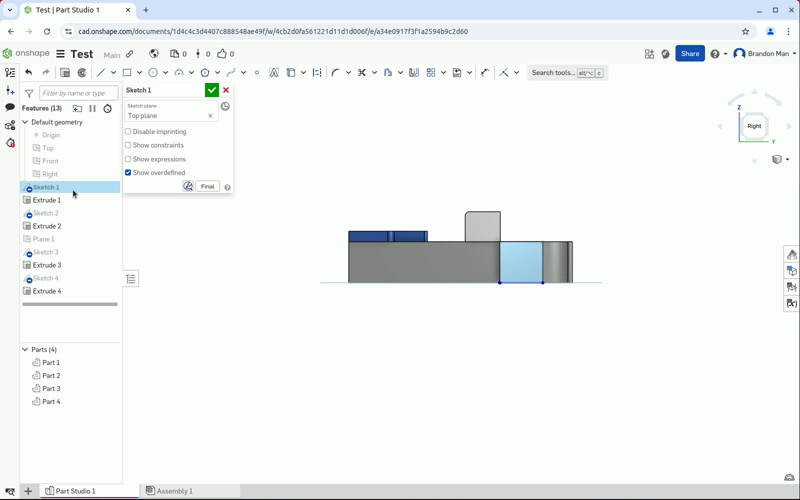
mouse_move(229, 92)
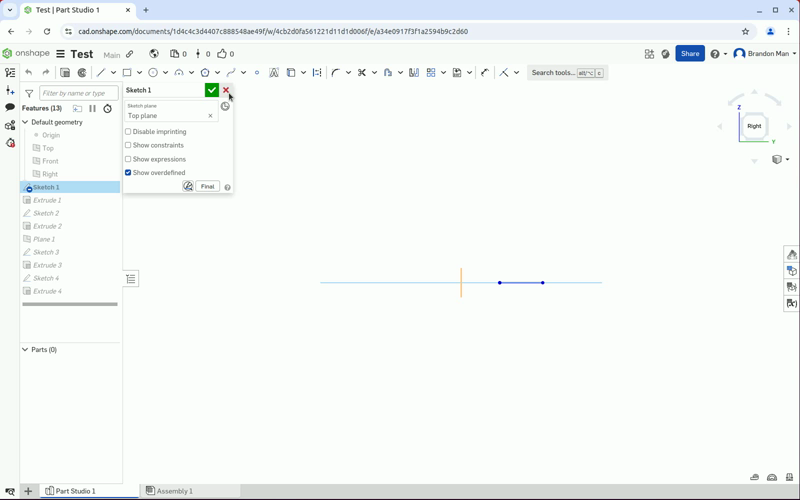
click(229, 92)
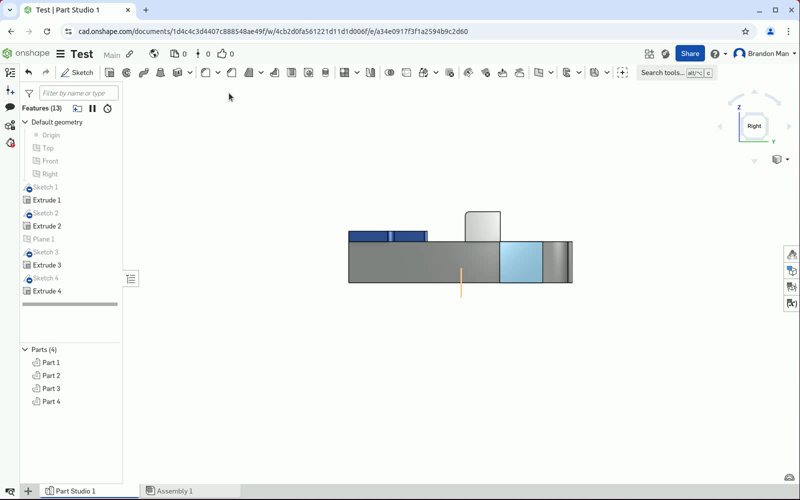
mouse_move(541, 75)
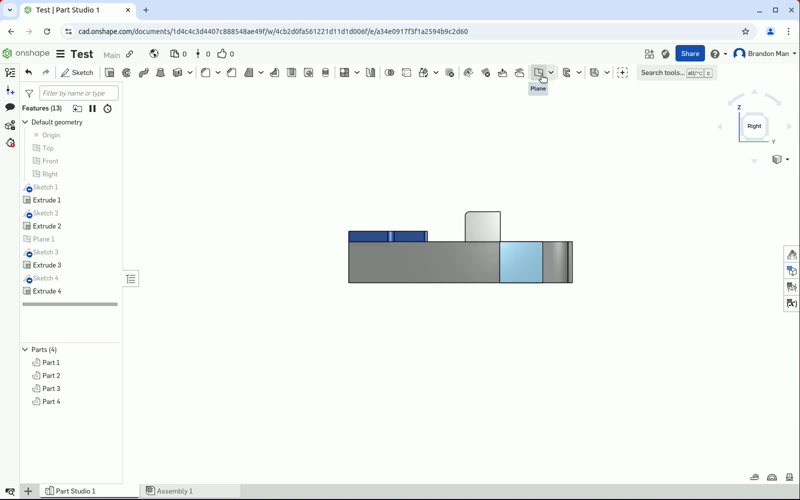
click(541, 75)
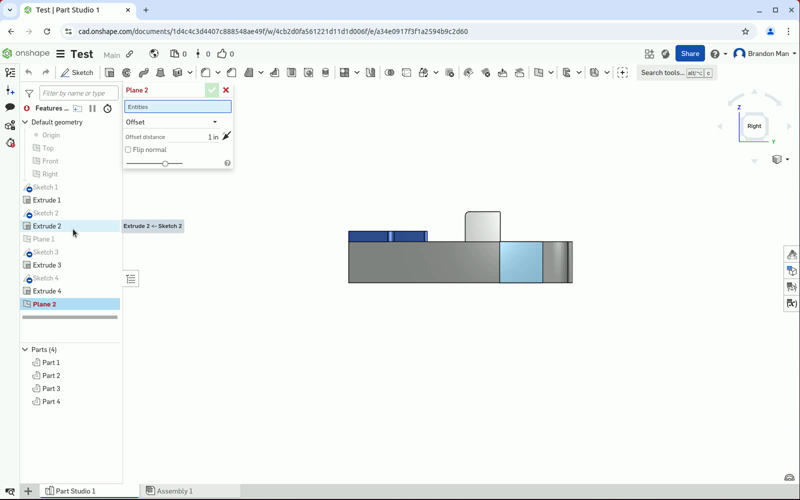
scroll(3)
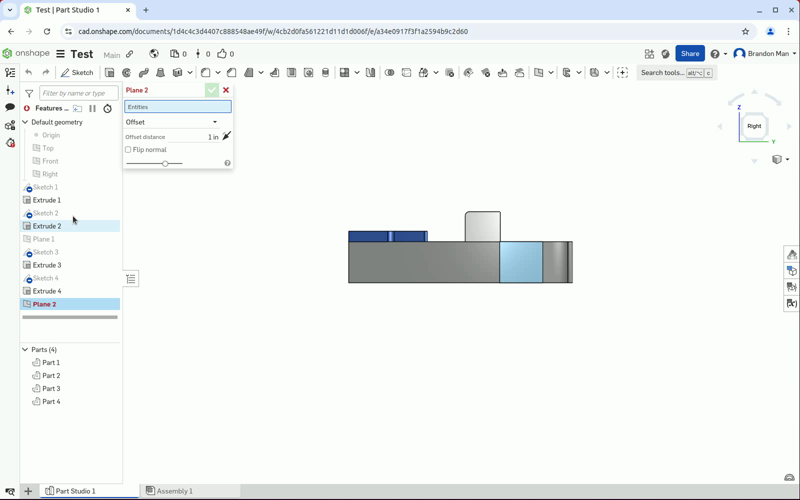
mouse_move(73, 176)
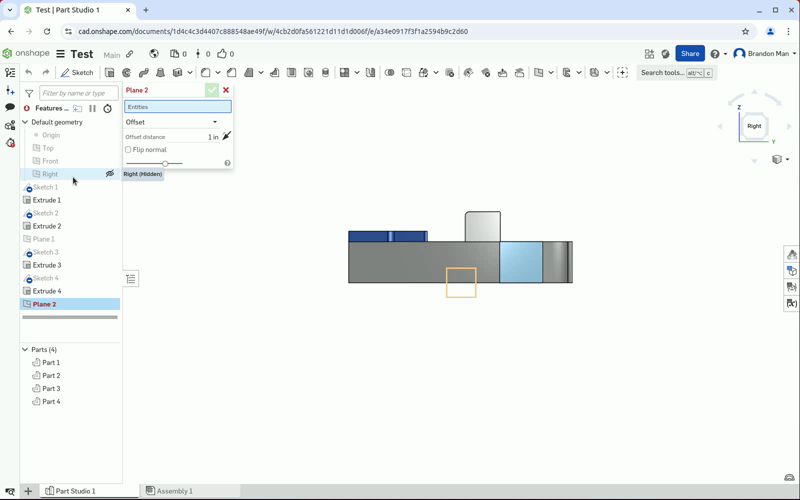
click(73, 176)
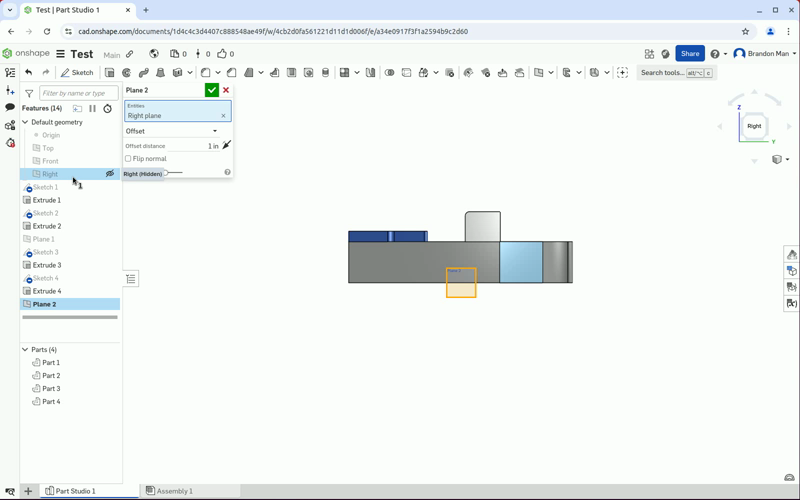
key(tab, 2)
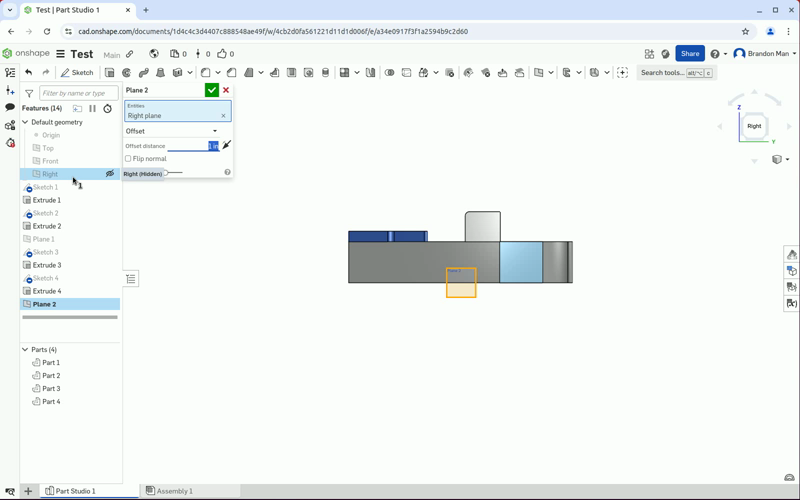
text(3.358)
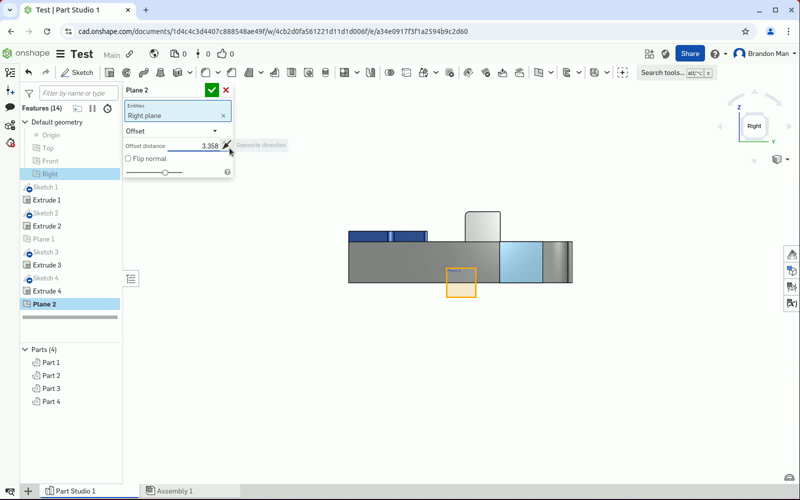
mouse_move(229, 147)
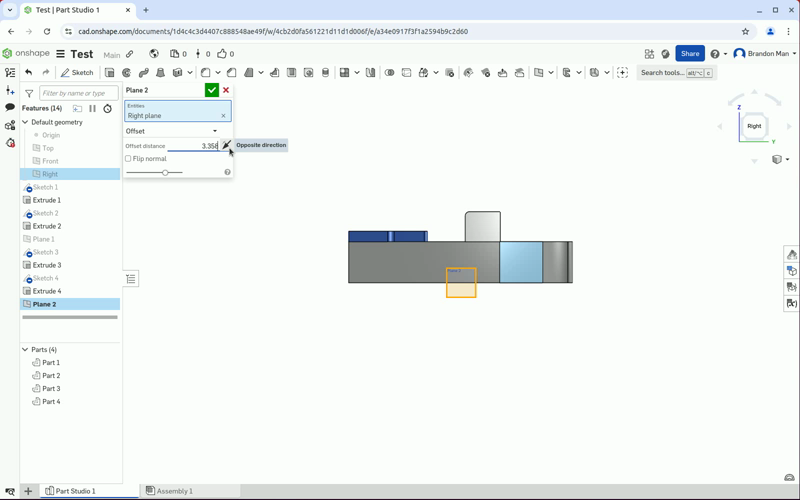
click(229, 147)
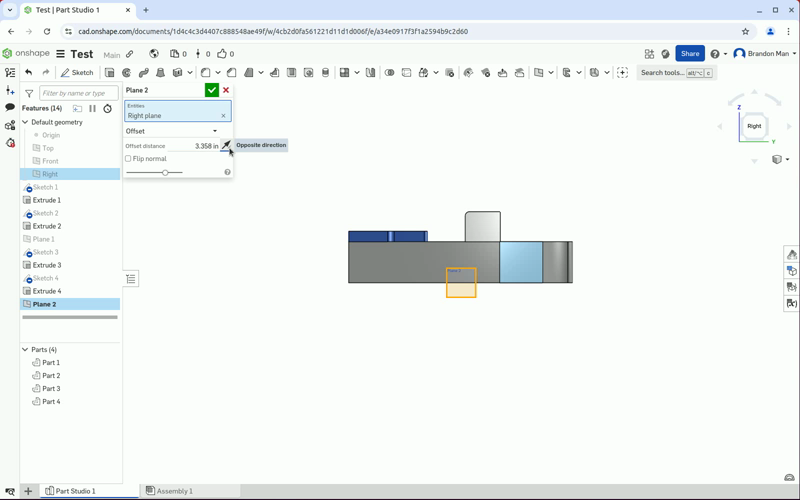
key(enter, 2)
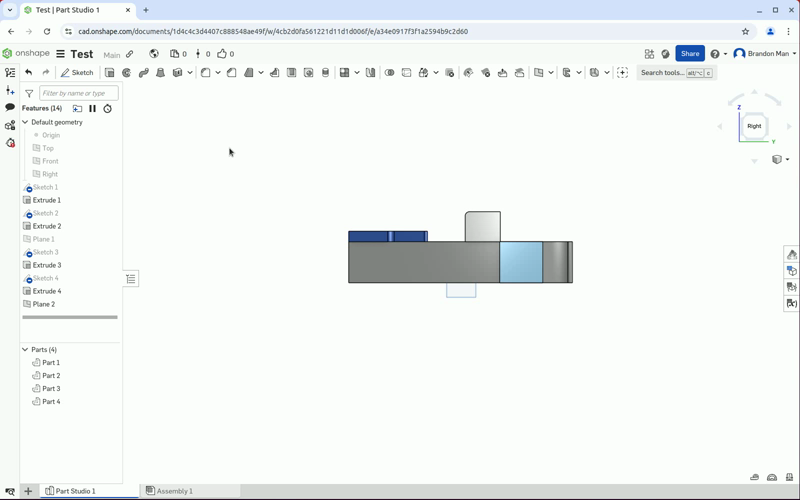
key(shift+s)
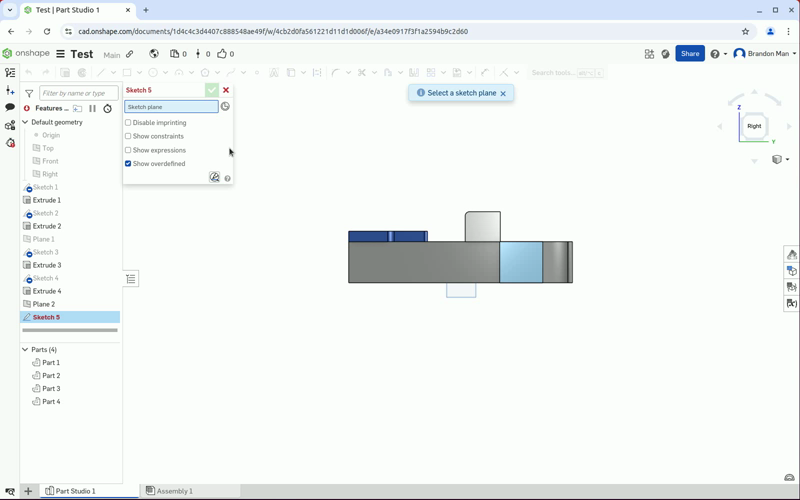
mouse_move(73, 306)
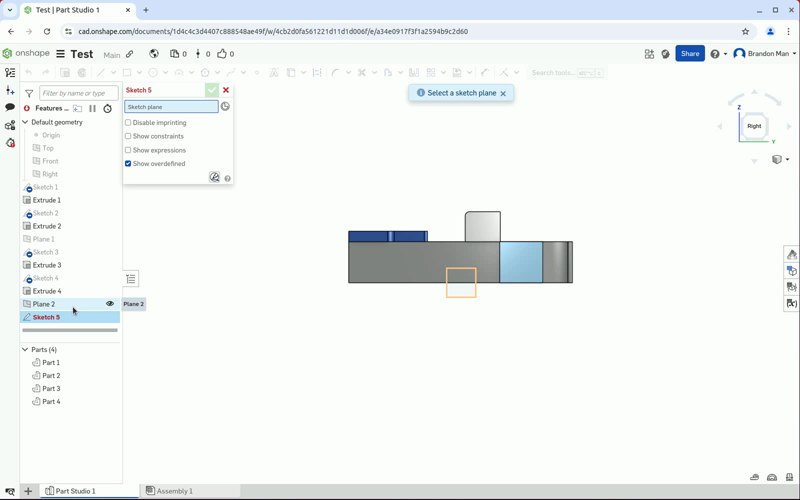
click(73, 306)
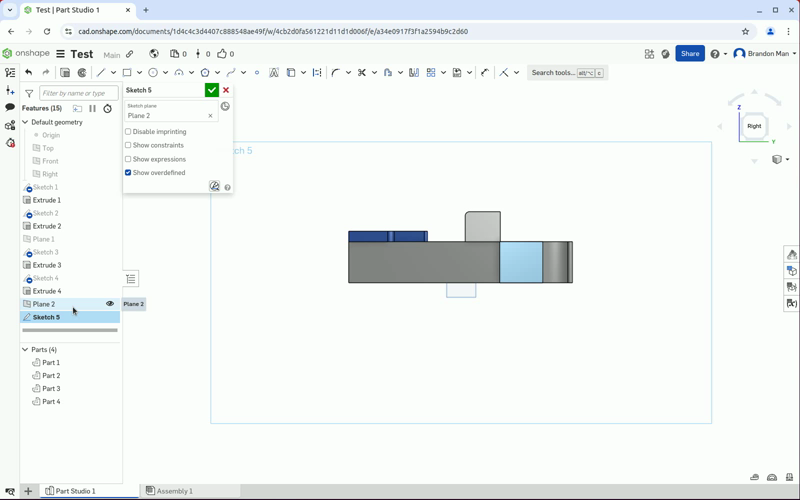
mouse_move(73, 352)
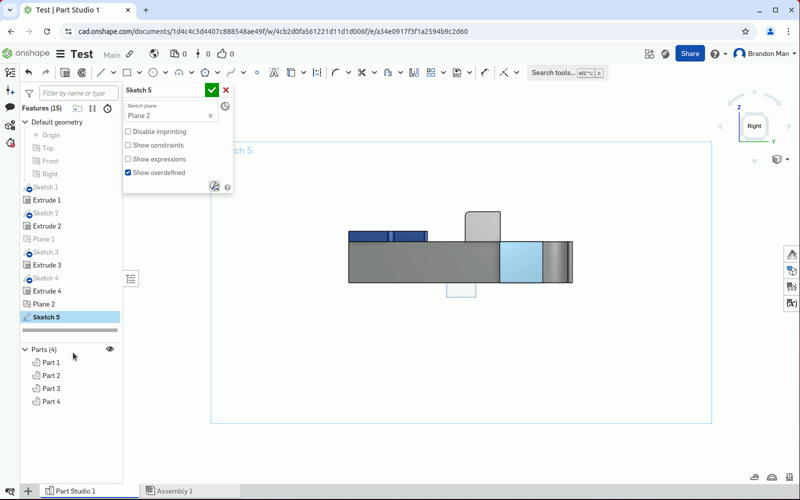
key(y)
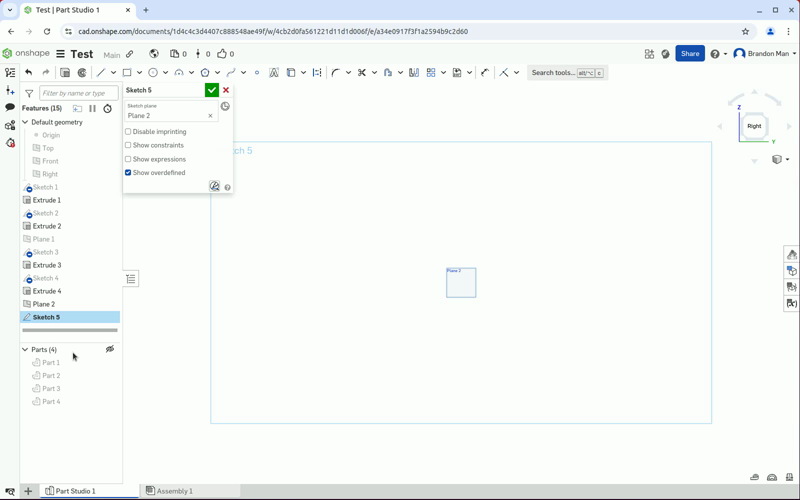
key(l)
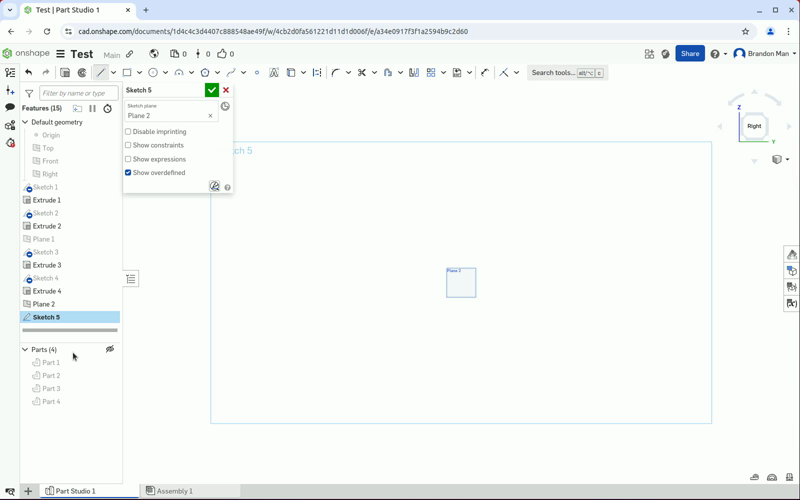
key_down(shift)
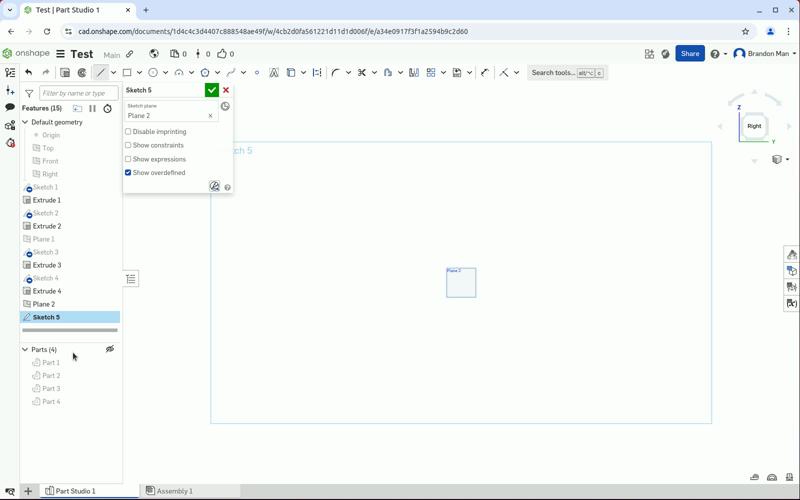
mouse_move(481, 233)
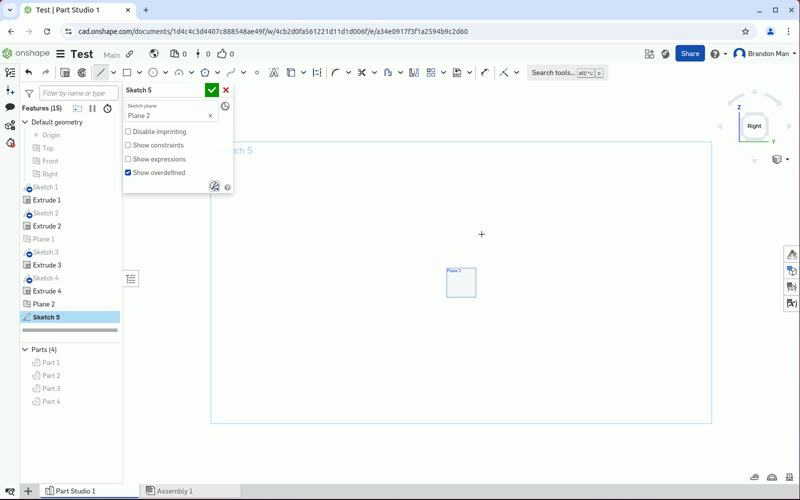
click(481, 233)
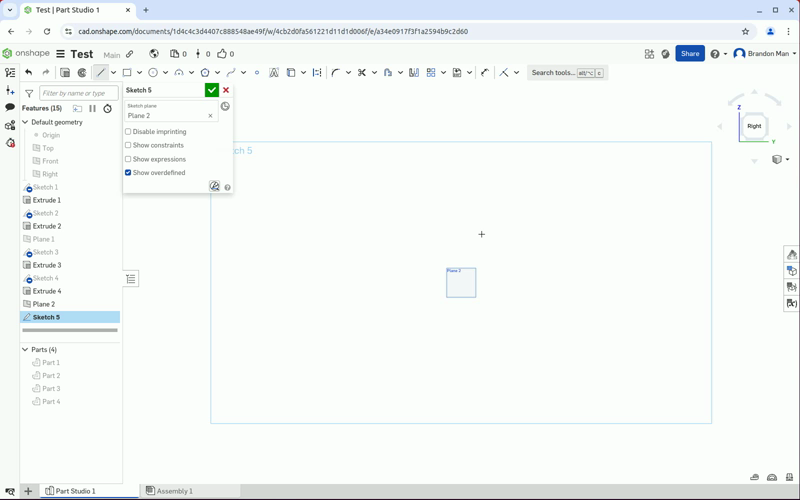
key_up(shift)
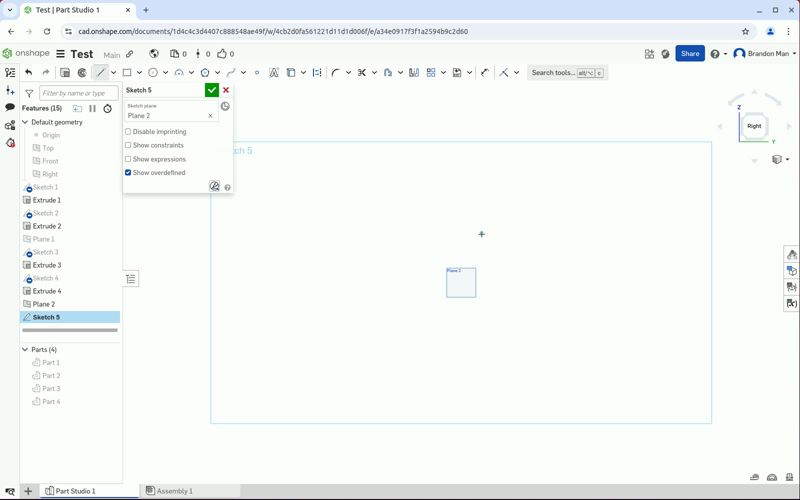
key_down(shift)
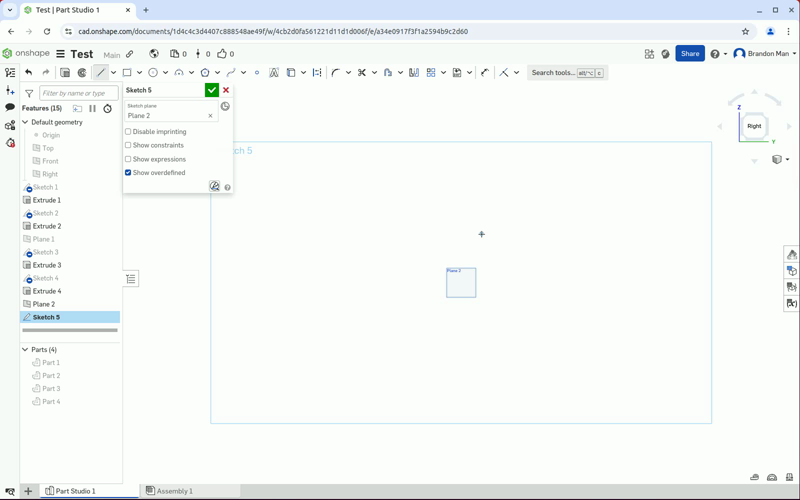
mouse_move(511, 233)
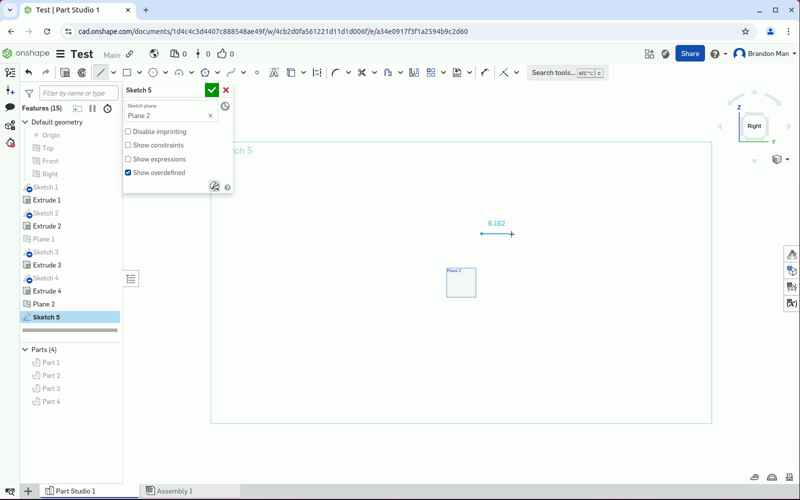
mouse_move(481, 219)
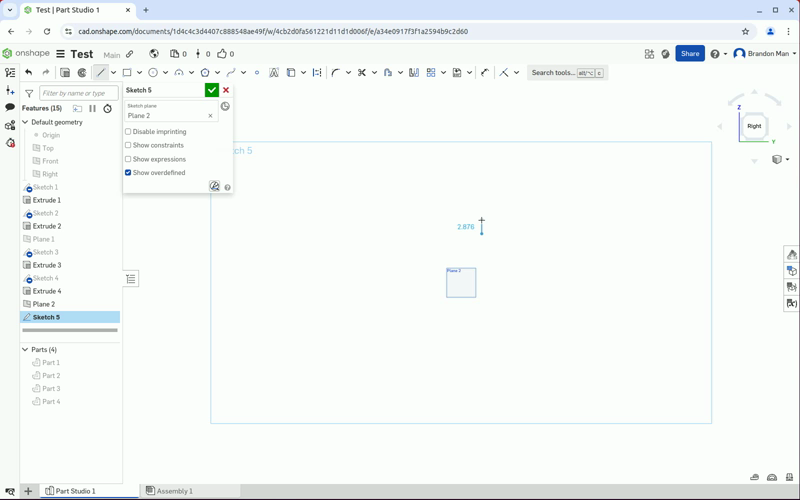
click(481, 219)
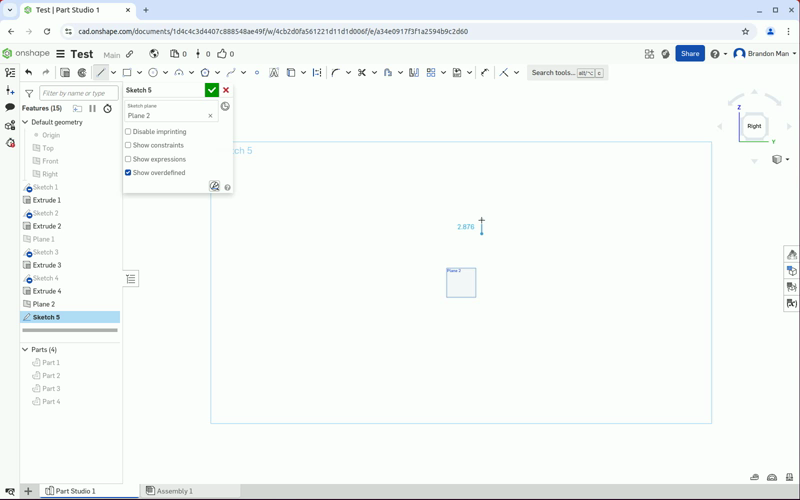
key_up(shift)
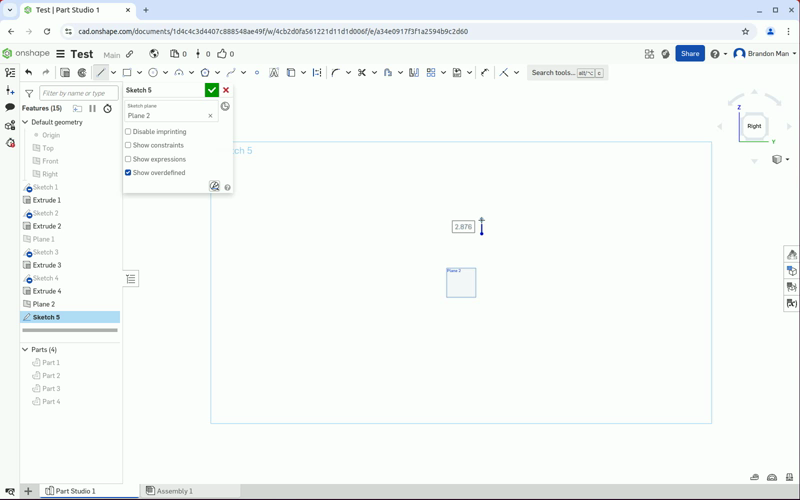
key(esc)
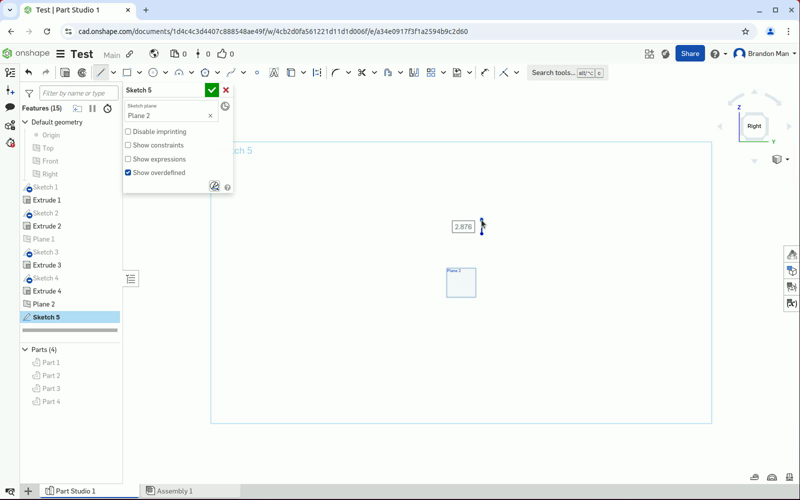
key(a)
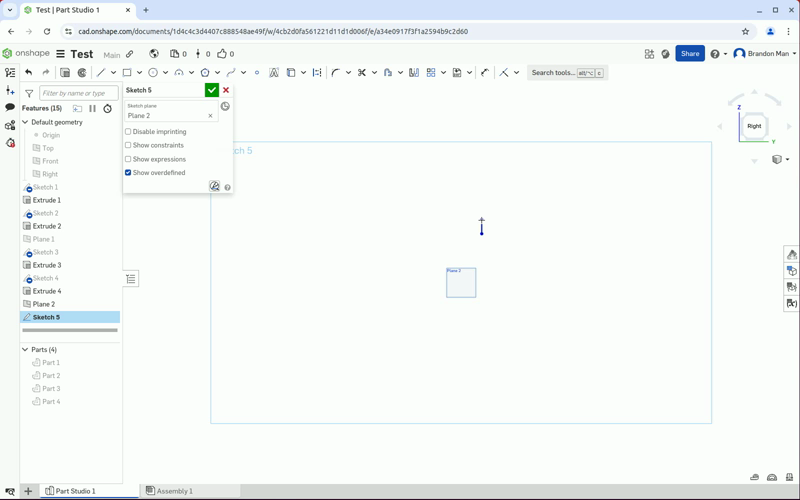
mouse_move(481, 219)
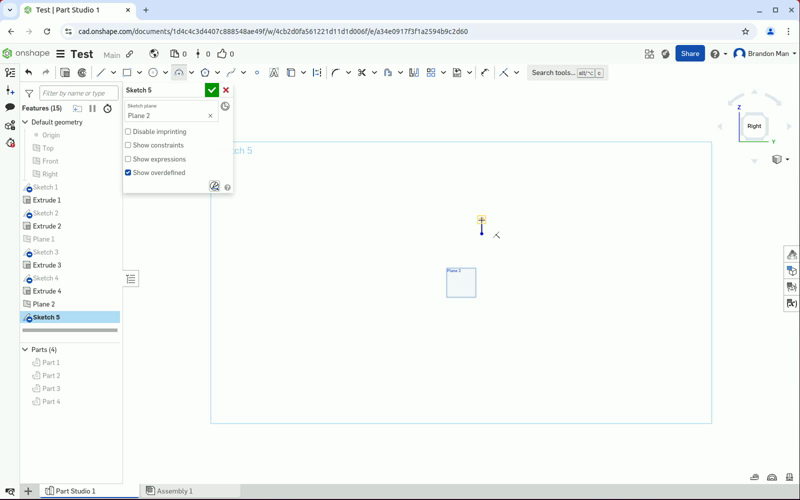
click(481, 219)
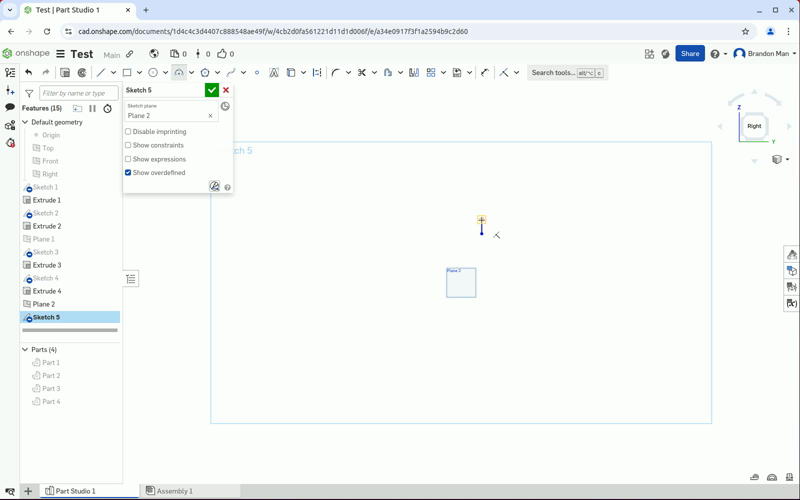
mouse_move(481, 233)
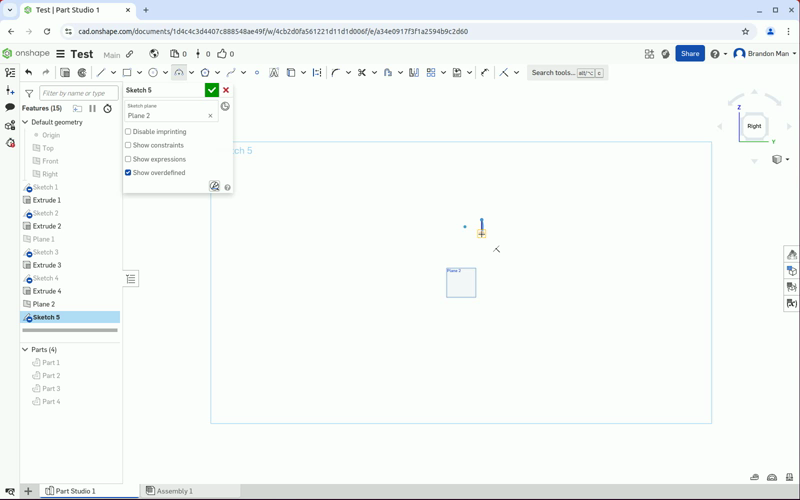
click(481, 233)
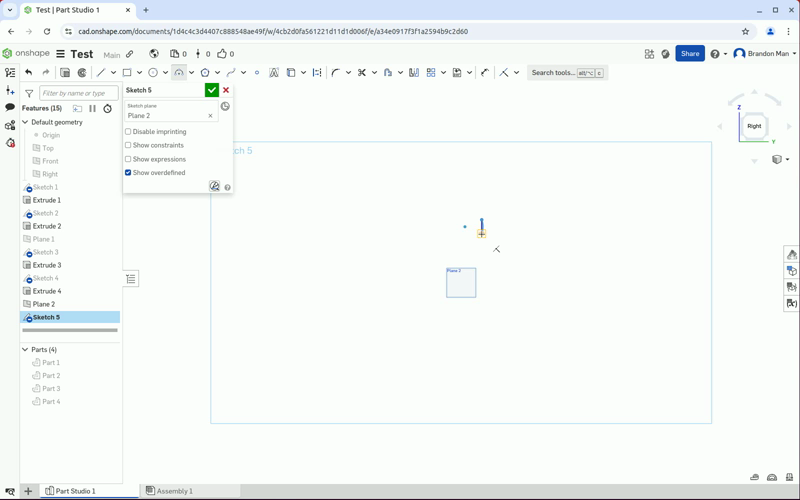
key_down(shift)
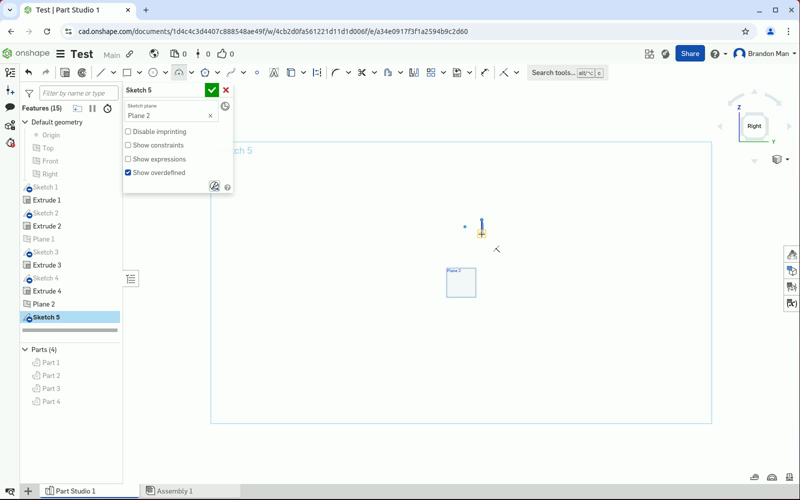
mouse_move(474, 226)
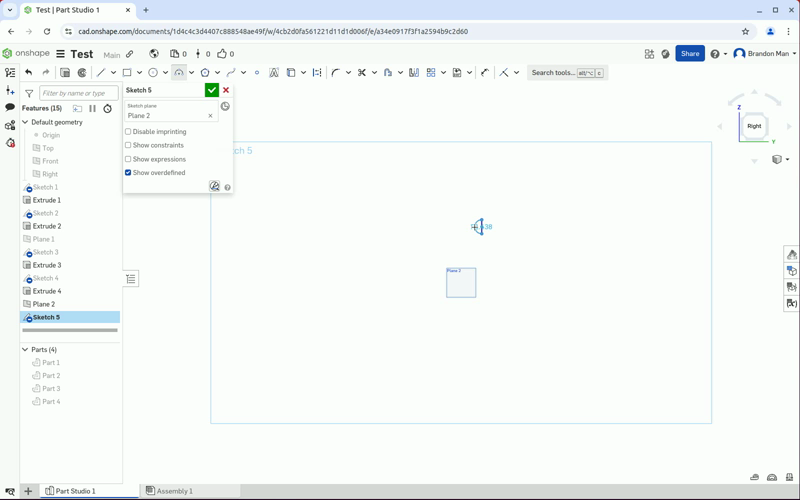
click(474, 226)
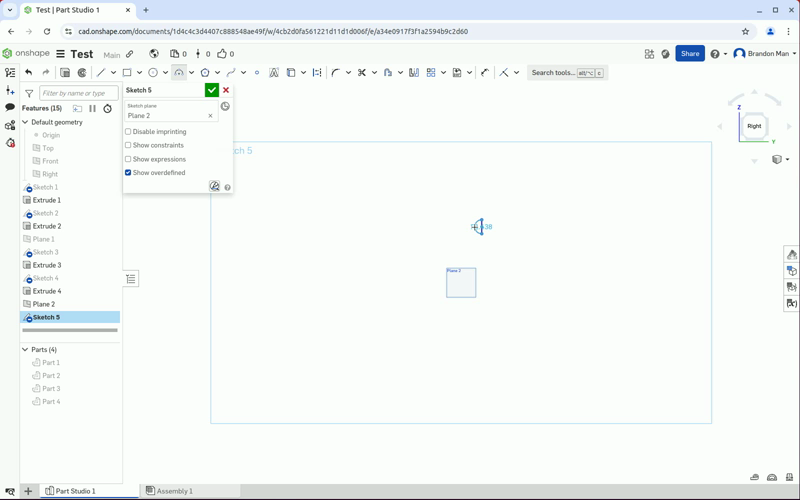
key_up(shift)
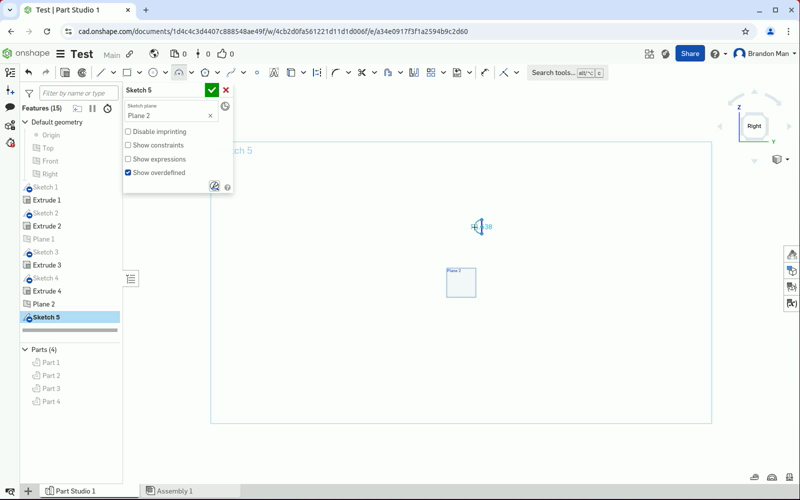
key(esc)
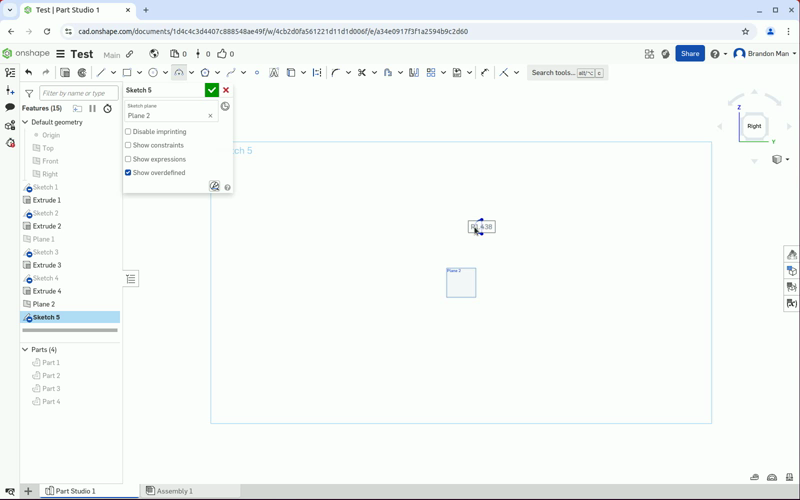
mouse_move(479, 229)
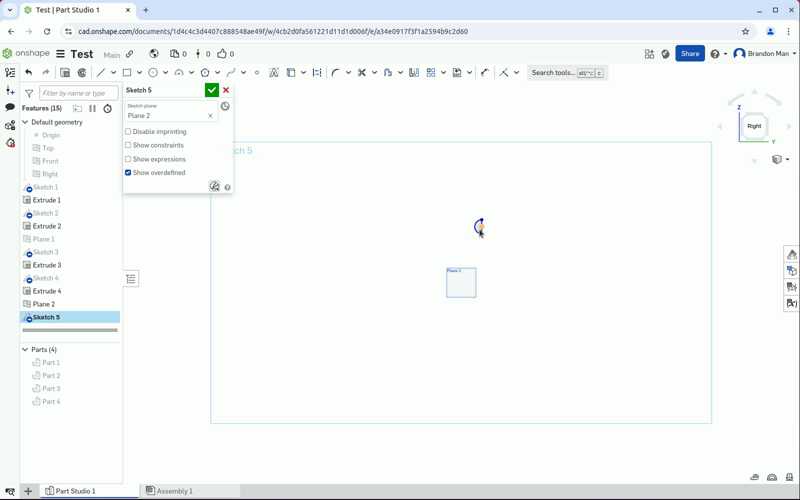
scroll(6)
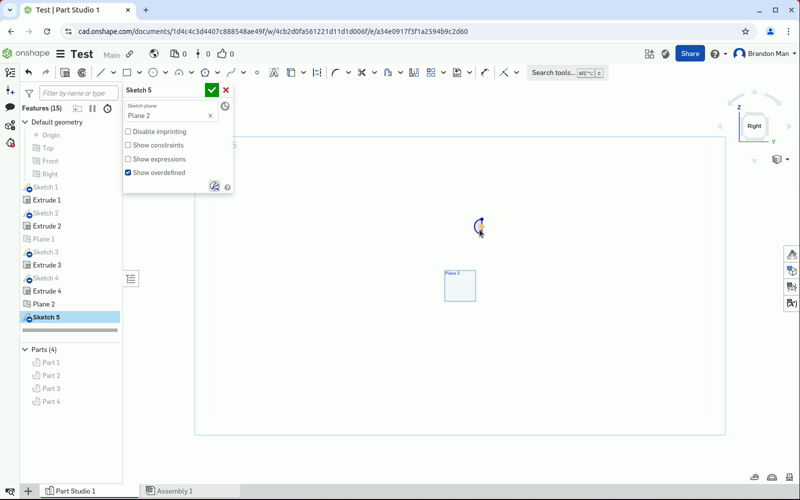
scroll(6)
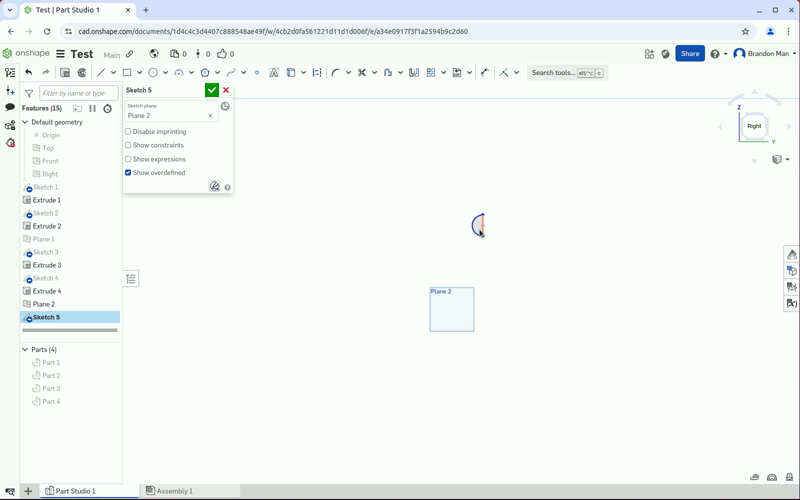
scroll(6)
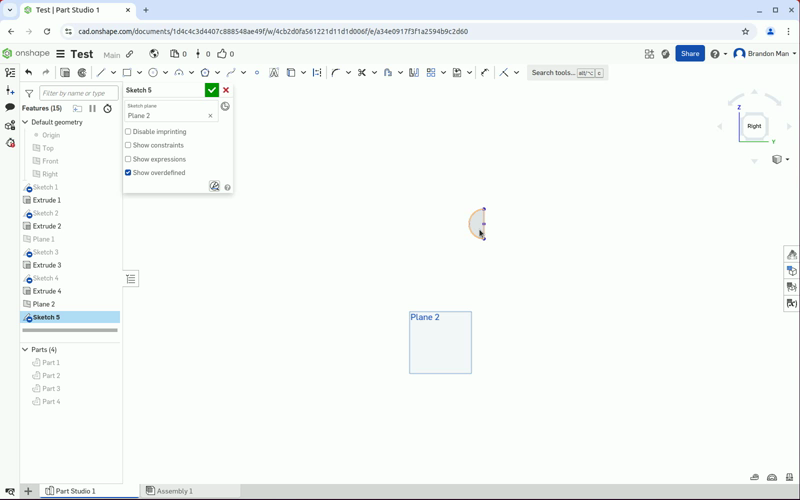
scroll(6)
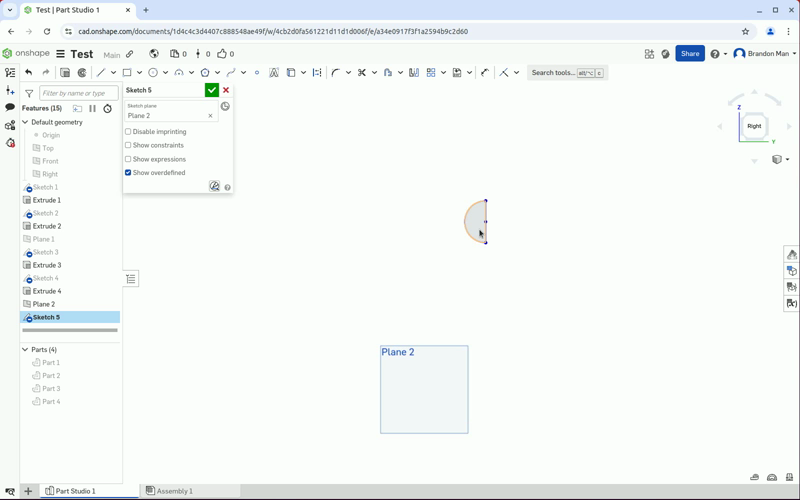
scroll(6)
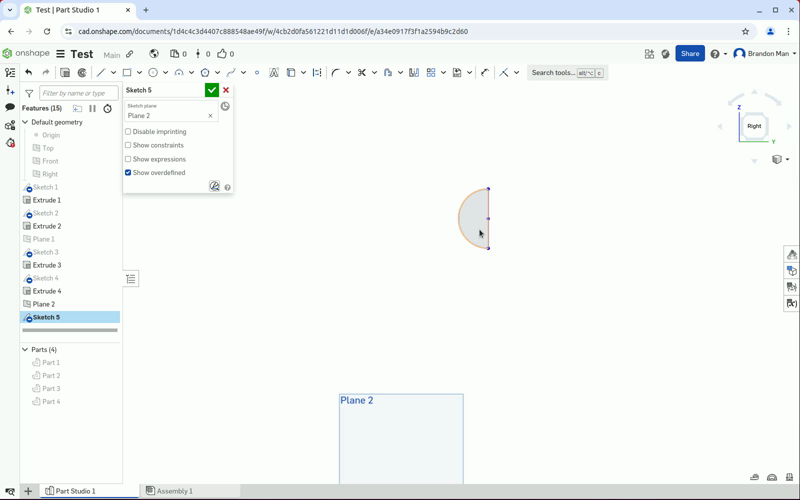
scroll(6)
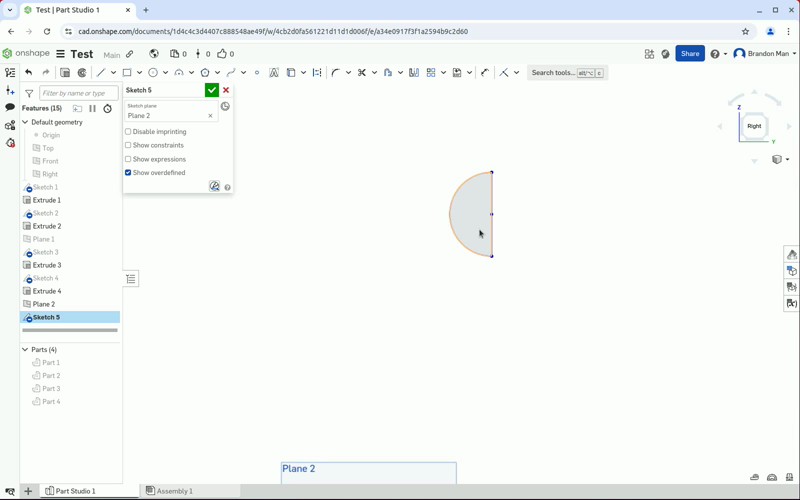
scroll(6)
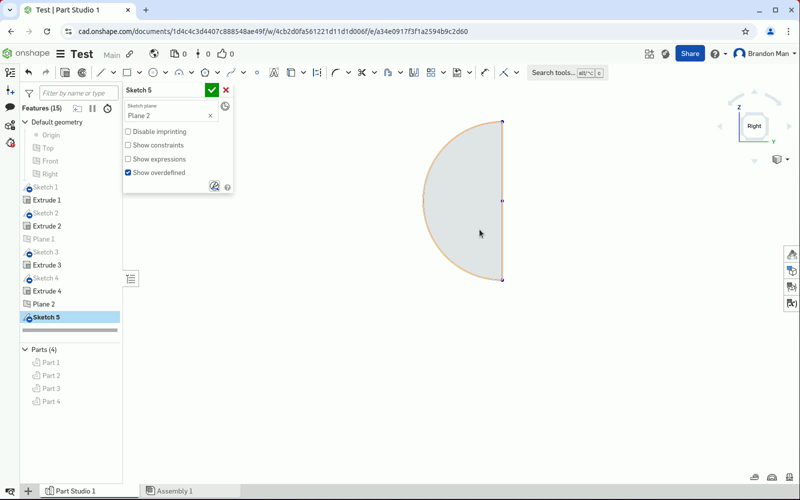
click(479, 229)
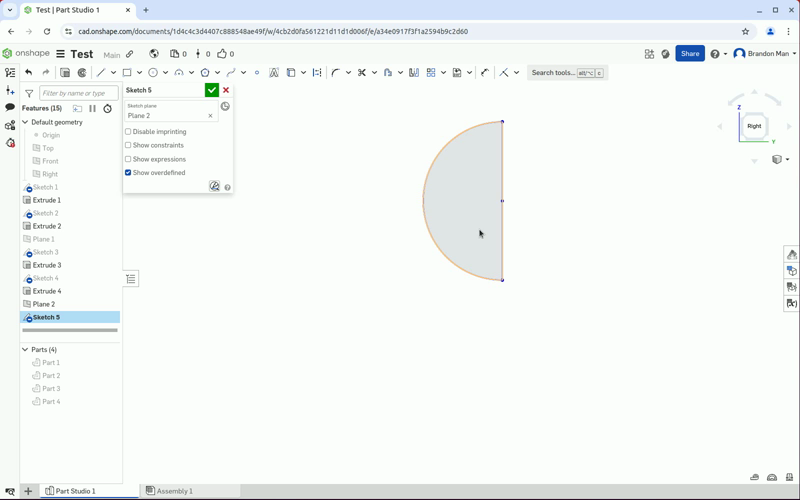
scroll(-6)
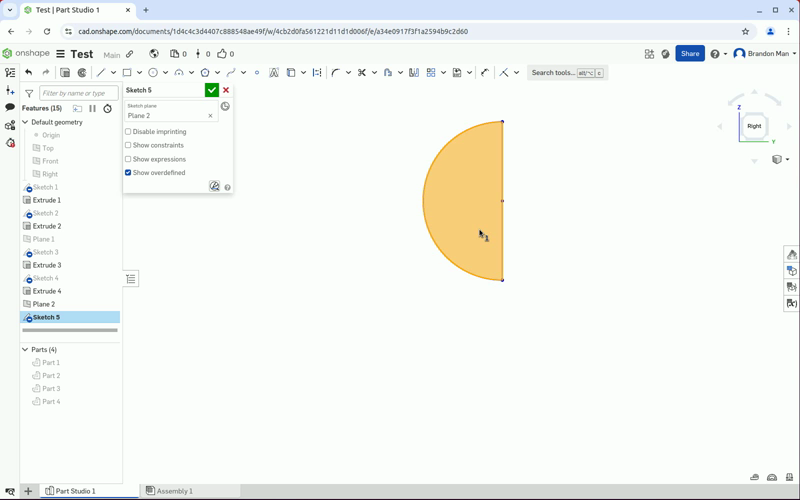
scroll(-6)
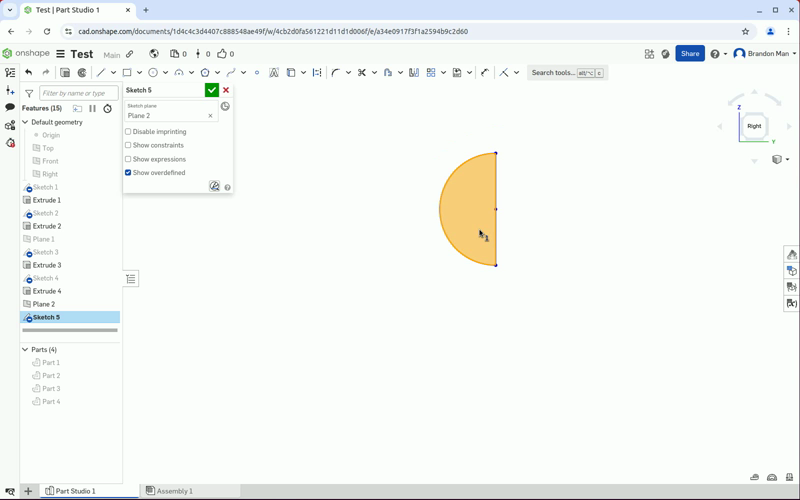
scroll(-6)
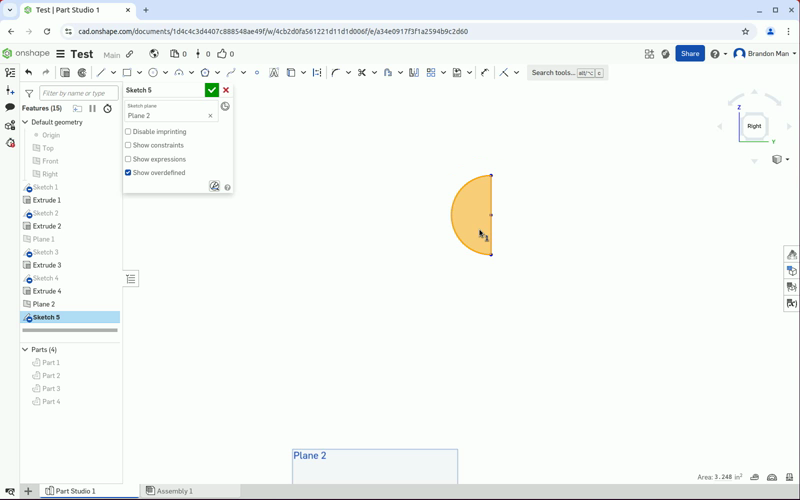
scroll(-6)
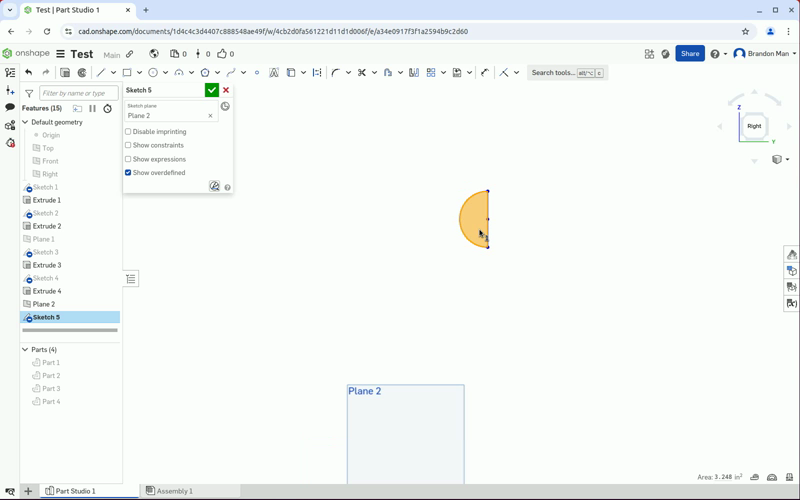
scroll(-6)
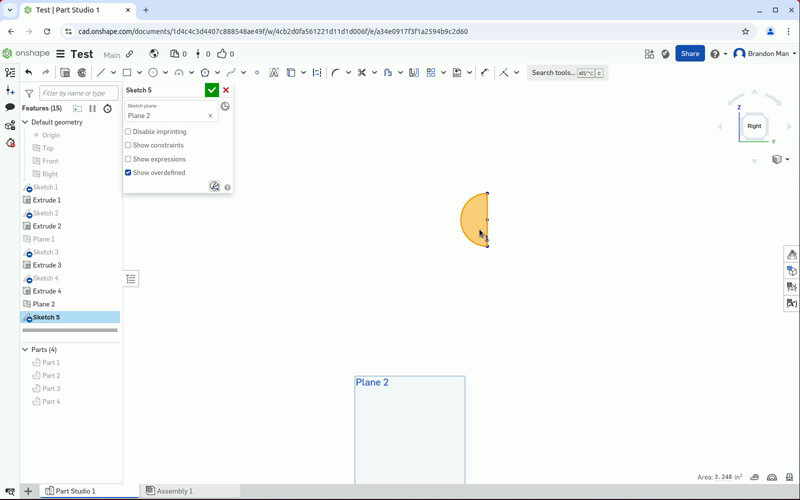
scroll(-6)
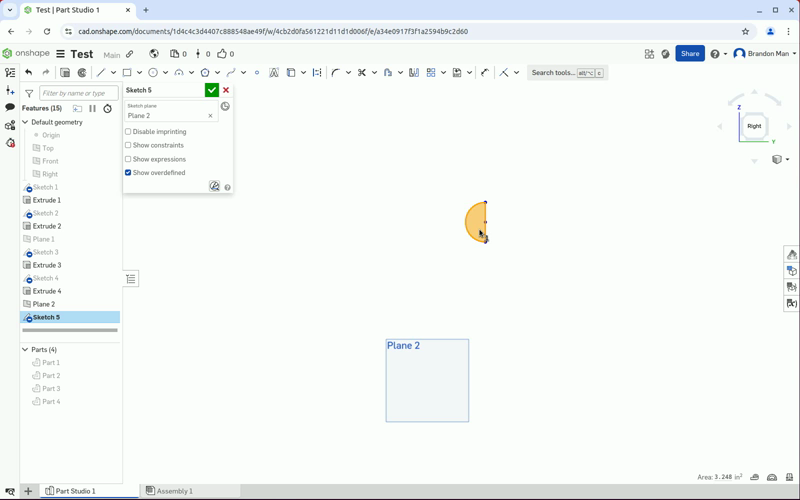
scroll(-6)
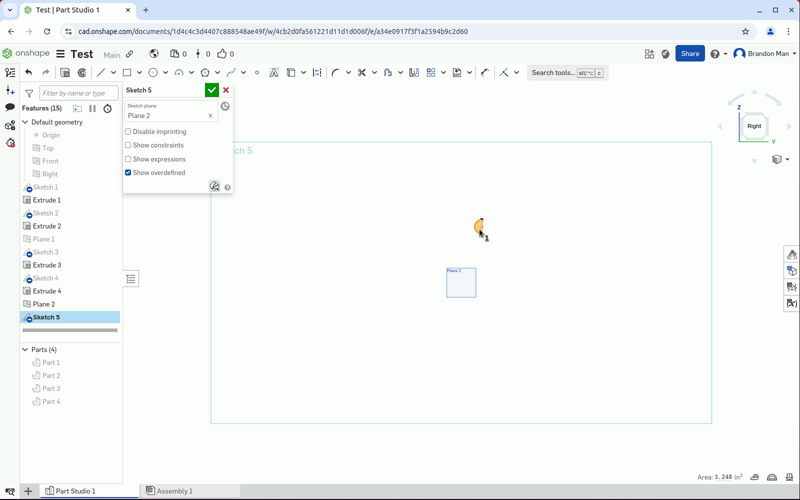
mouse_move(73, 352)
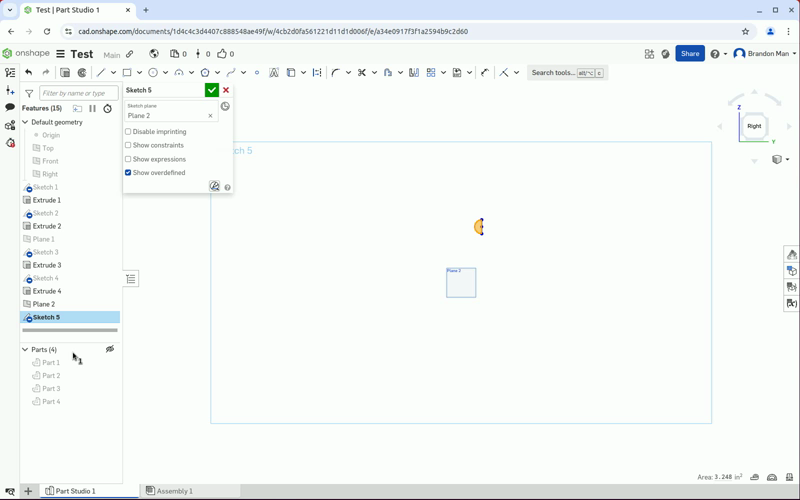
key(shift+y)
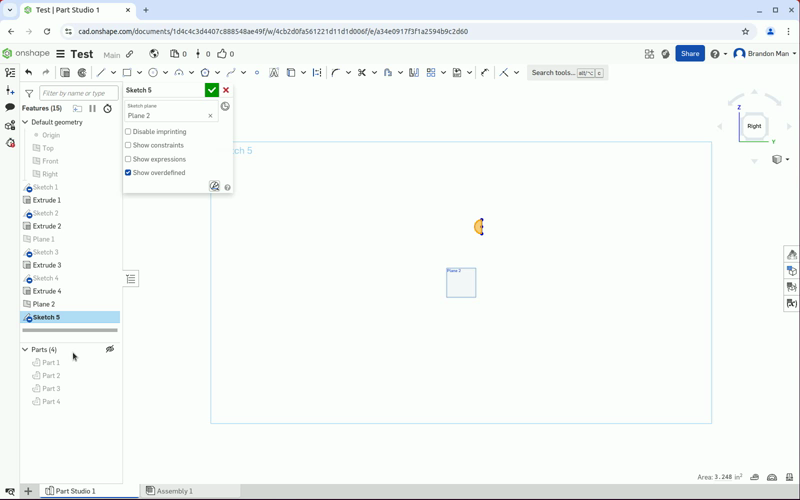
key(shift+e)
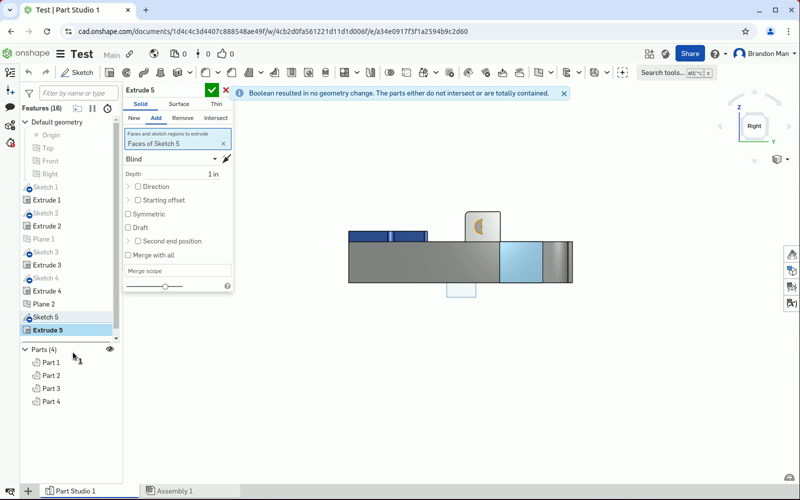
mouse_move(143, 106)
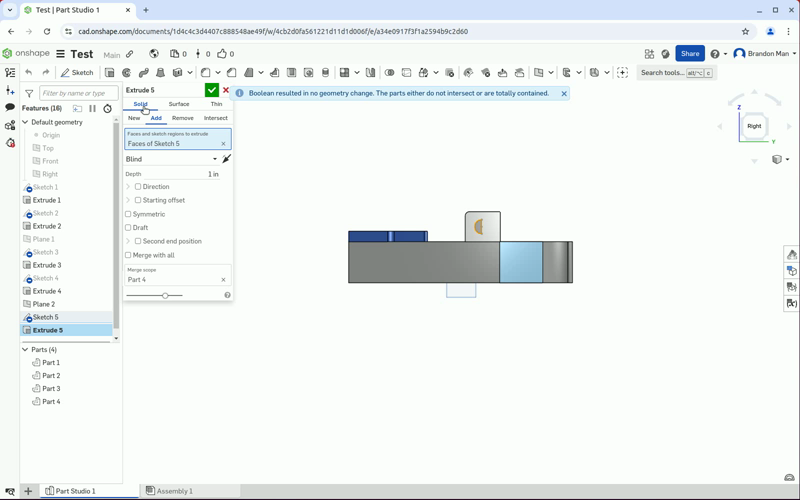
click(143, 106)
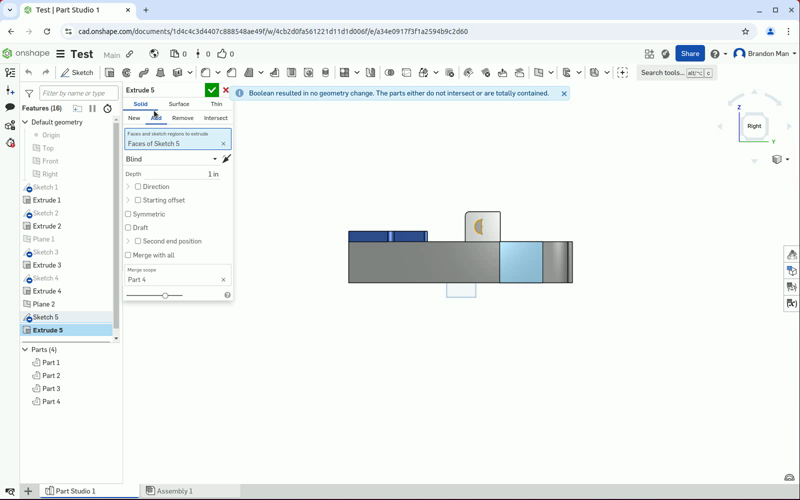
mouse_move(186, 120)
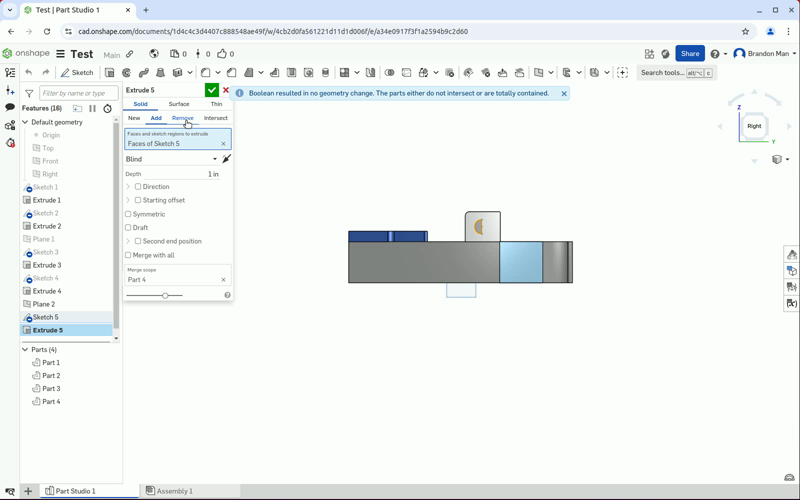
click(186, 120)
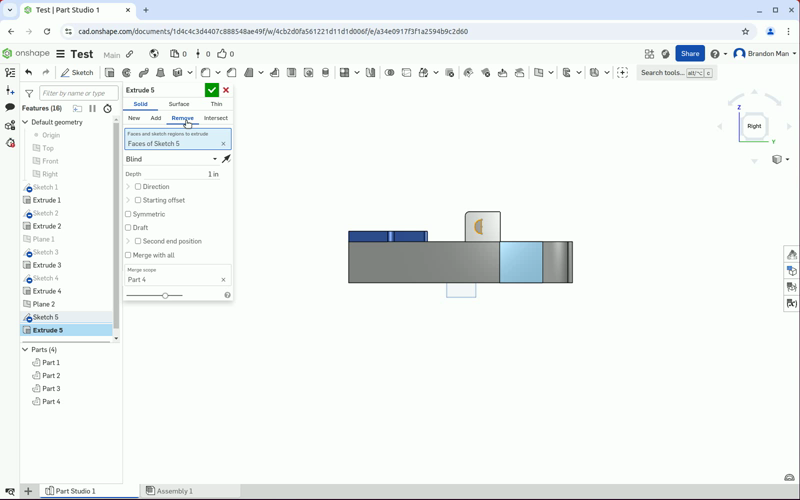
key(tab, 4)
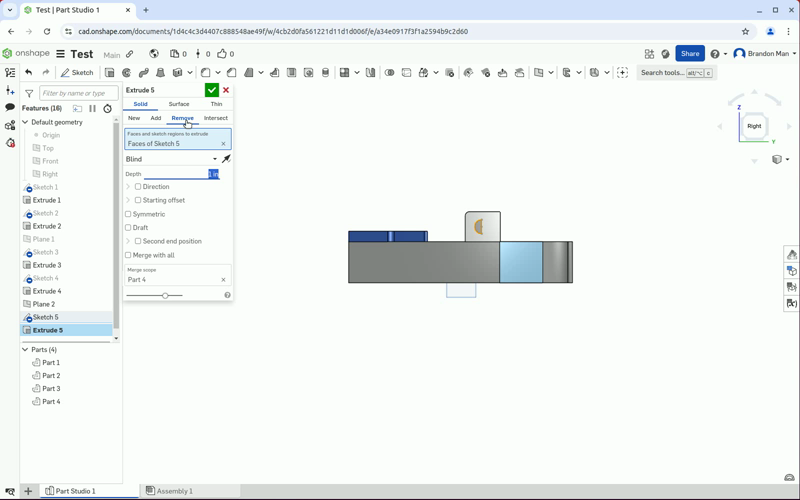
text(1.926)
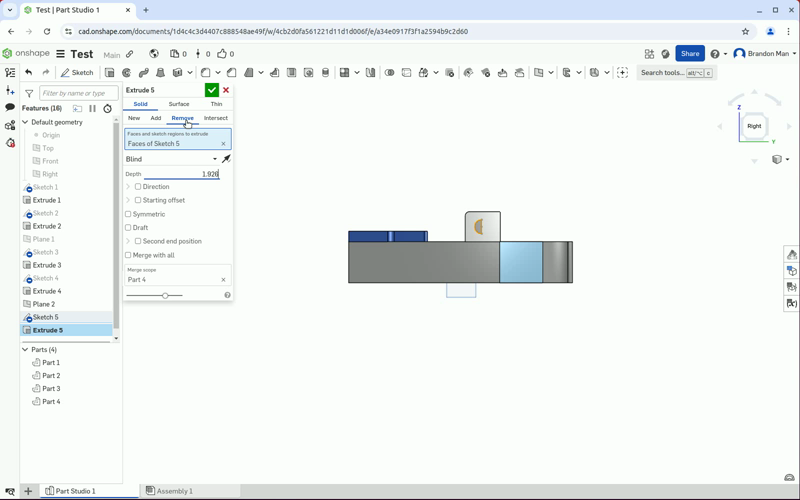
key(tab, 6)
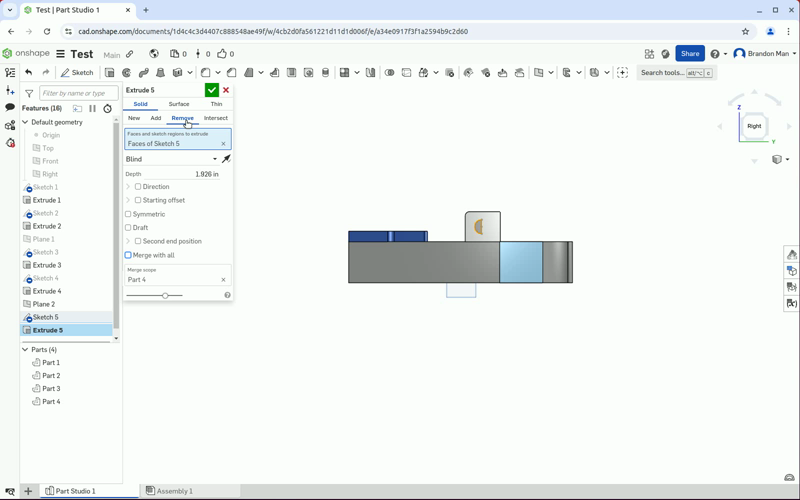
key(space)
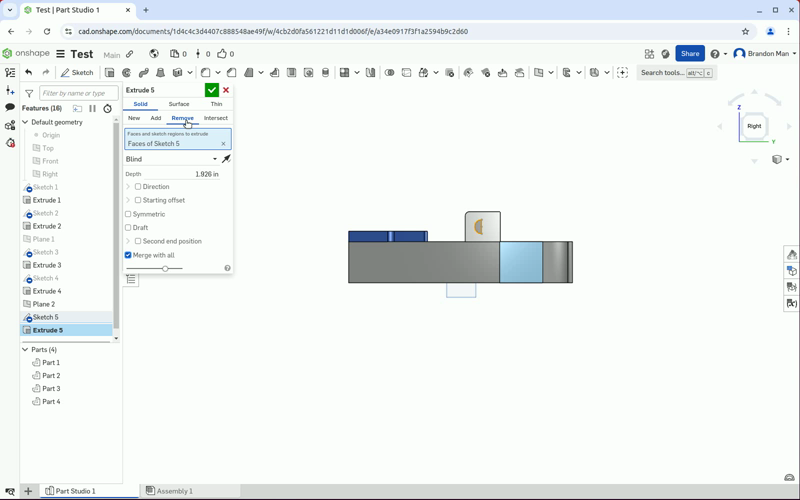
key(enter)
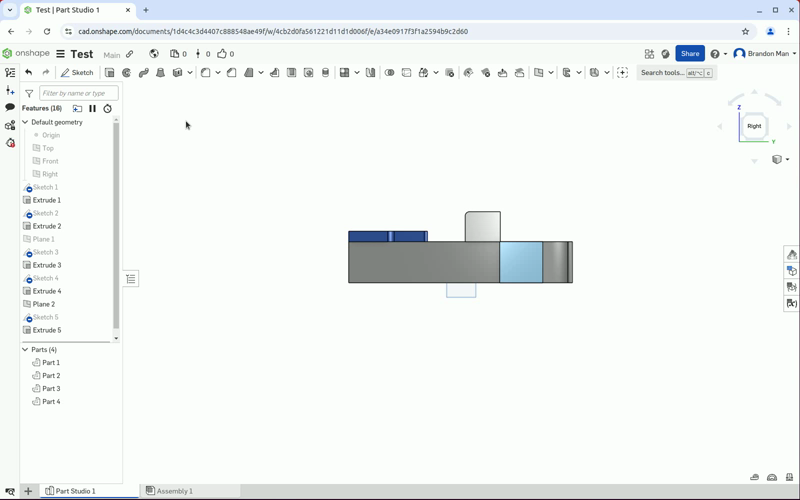
key(shift+h)
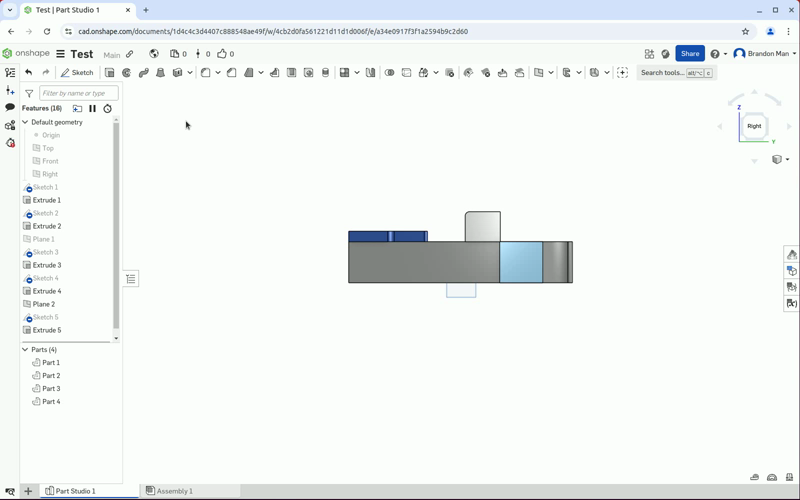
key(shift+h)
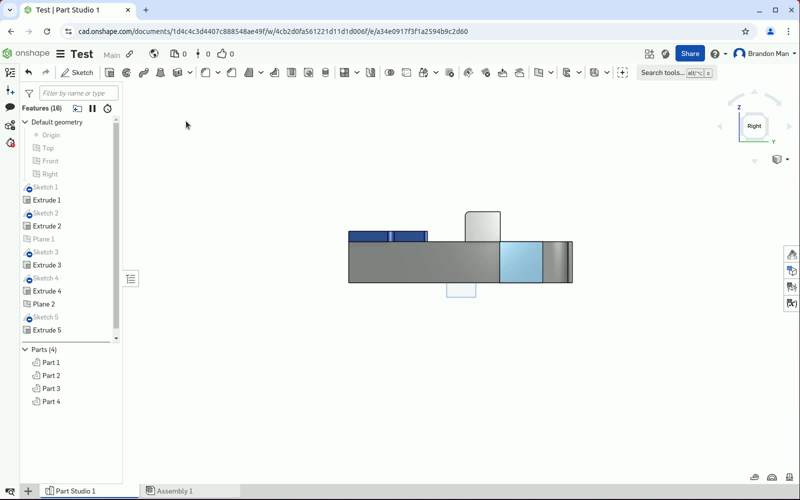
mouse_move(69, 189)
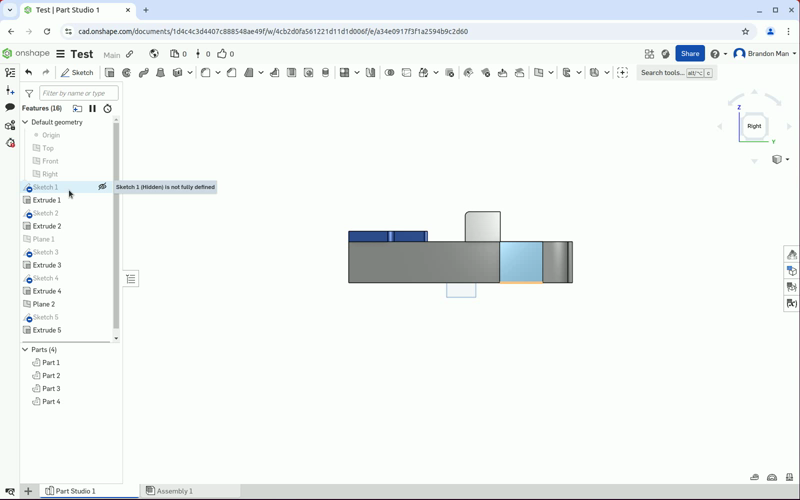
click(69, 189)
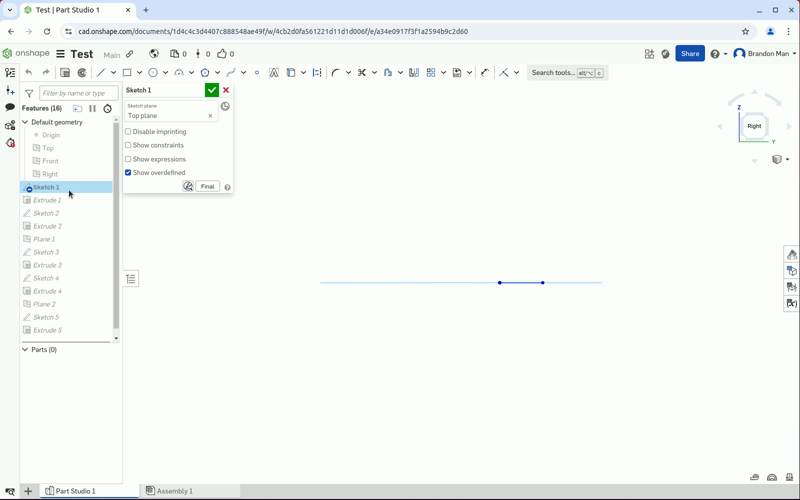
mouse_move(229, 92)
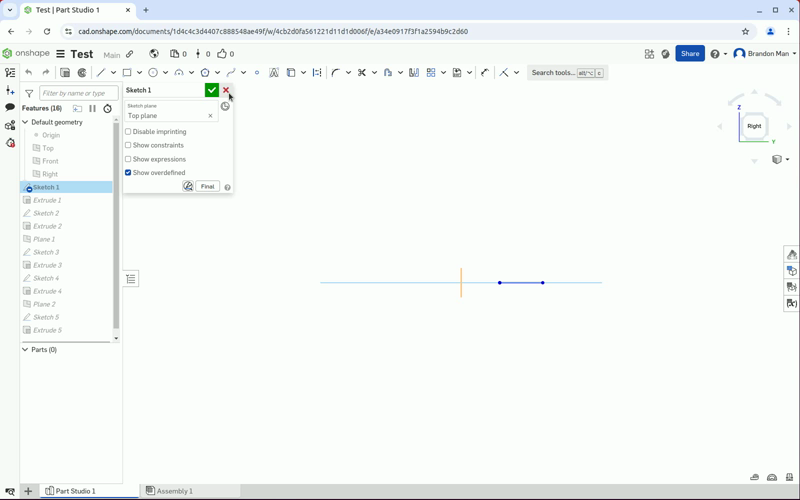
click(229, 92)
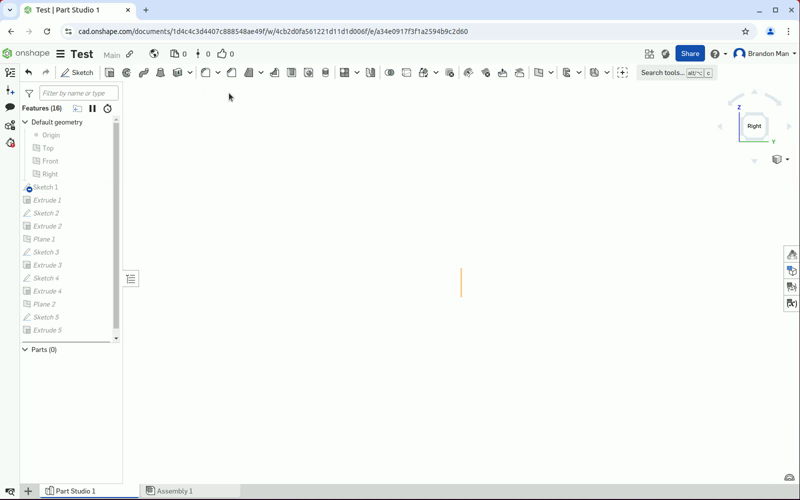
key(shift+s)
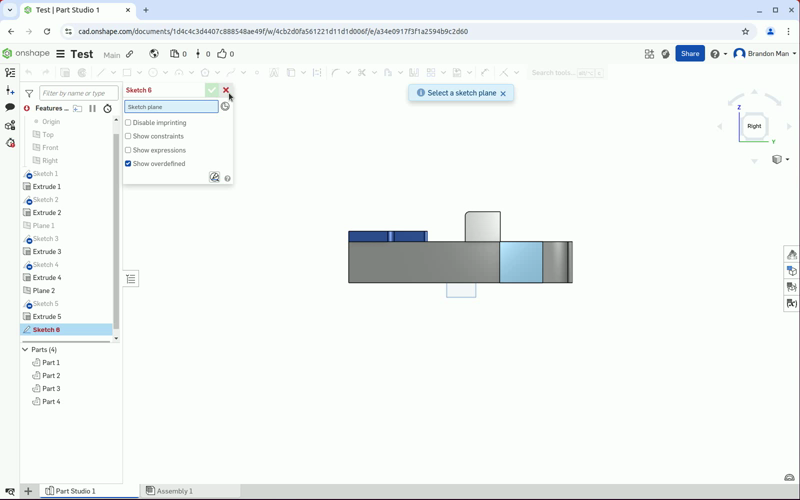
mouse_move(69, 293)
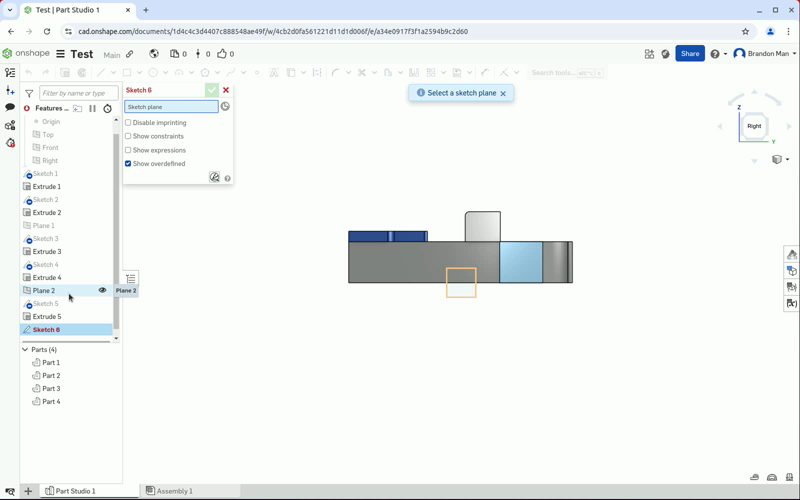
click(69, 293)
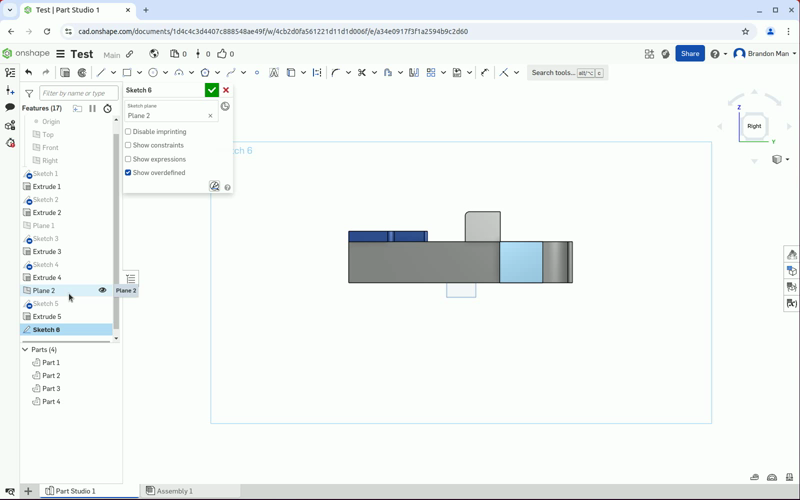
mouse_move(73, 352)
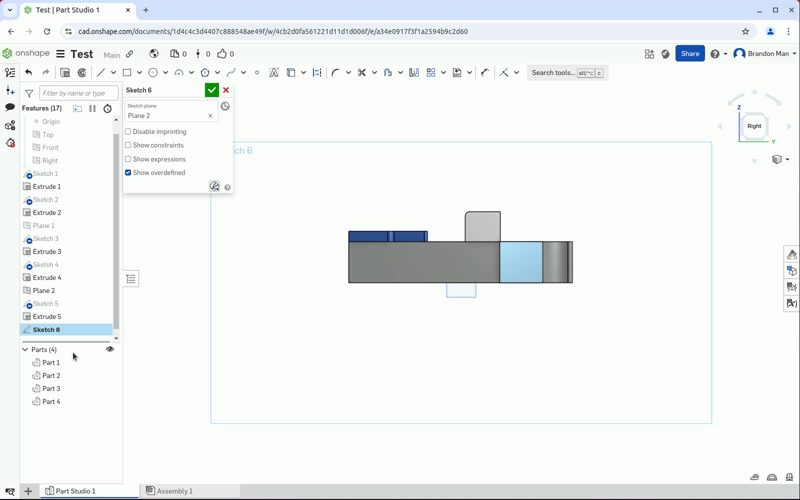
key(y)
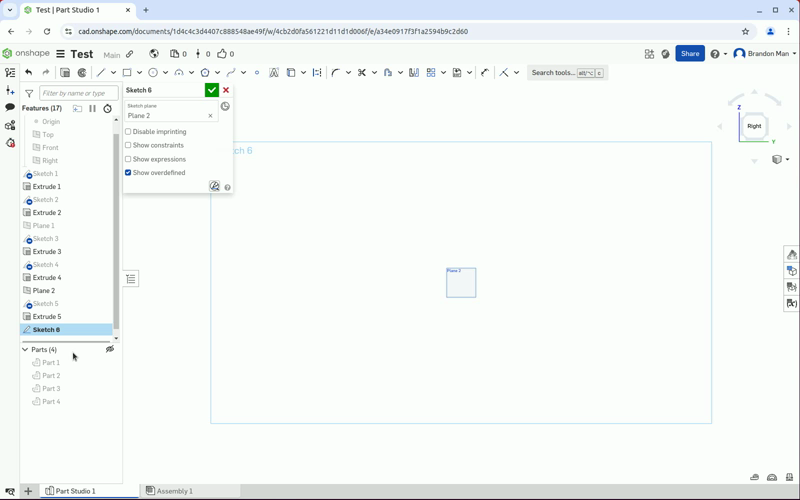
key(a)
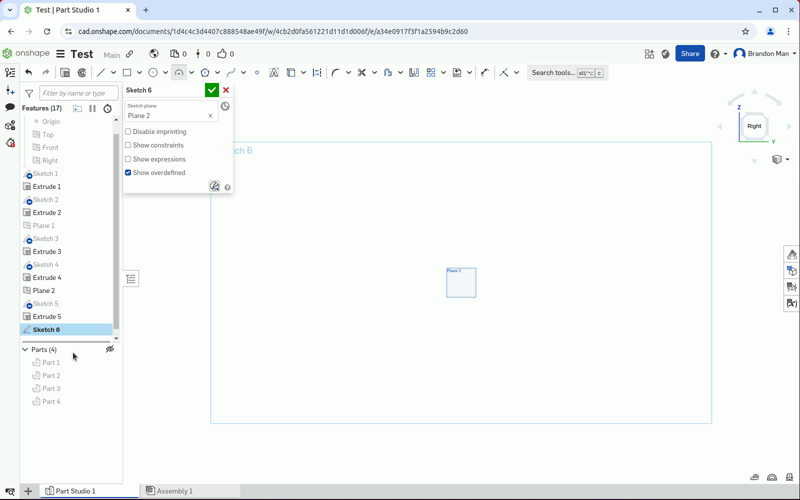
key_down(shift)
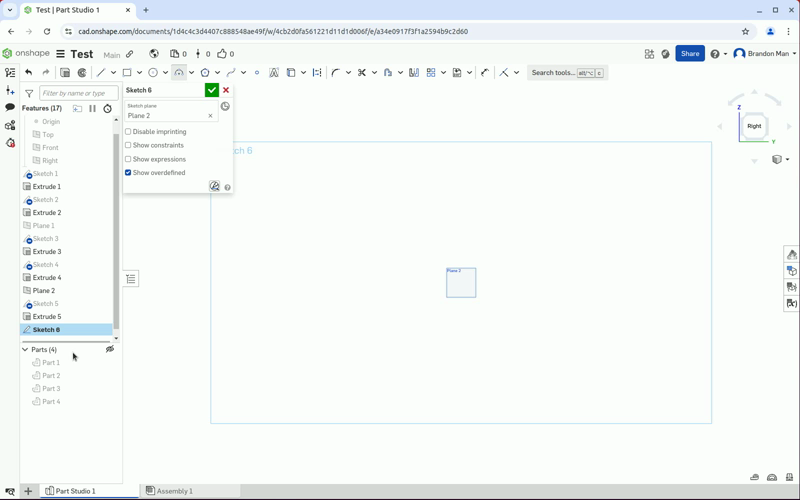
mouse_move(481, 233)
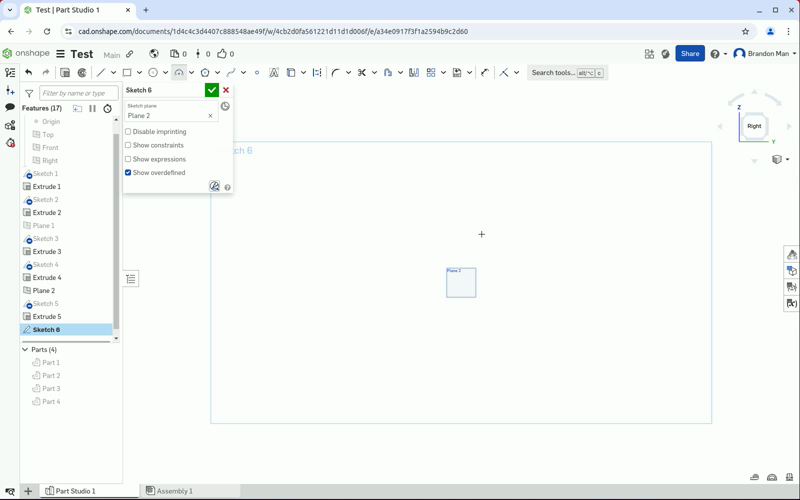
click(481, 233)
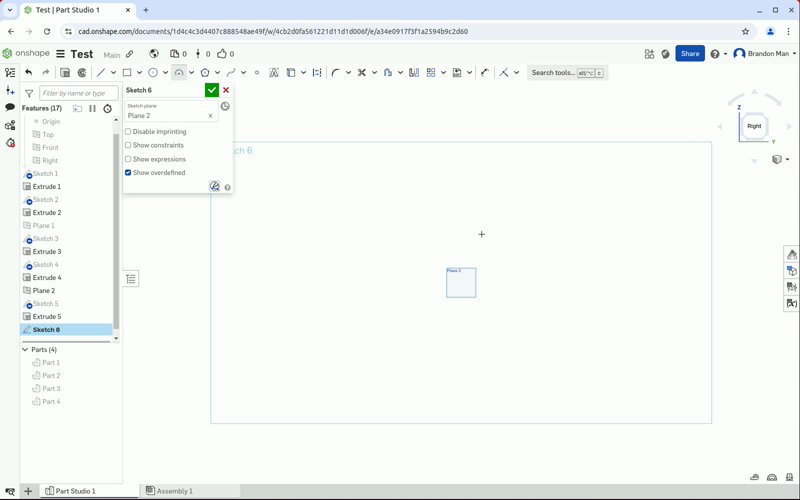
key_up(shift)
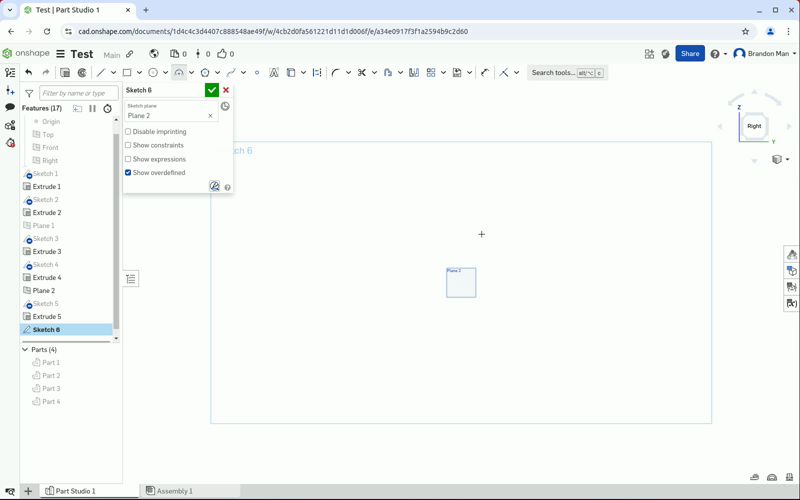
key_down(shift)
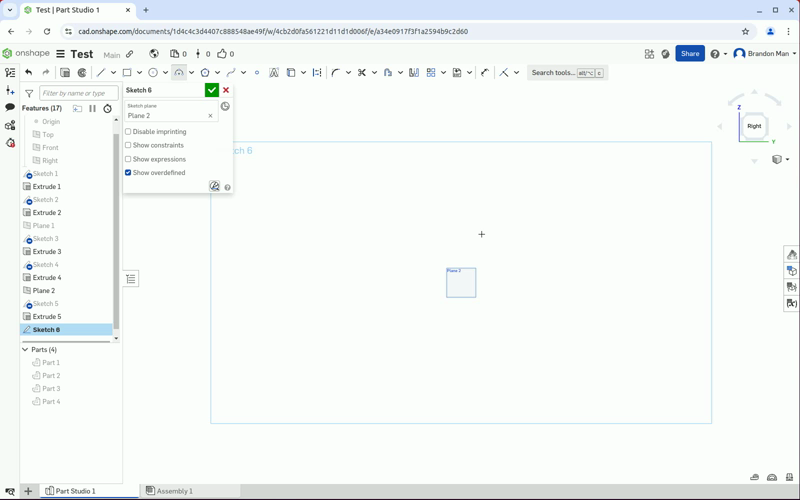
mouse_move(481, 219)
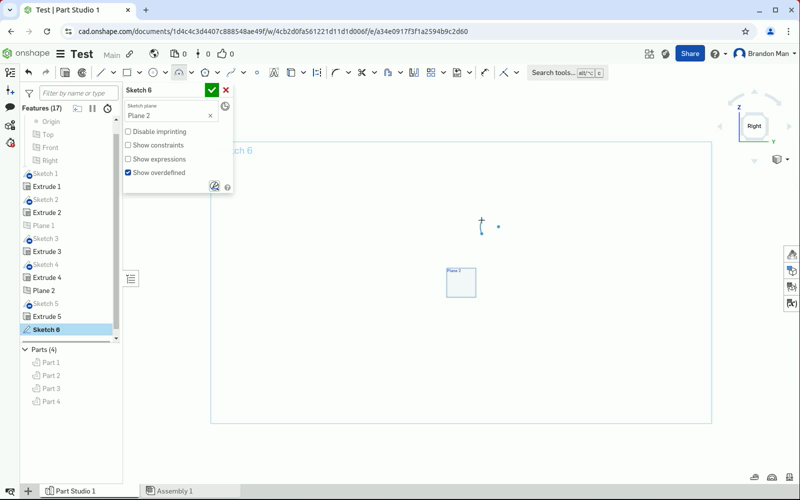
click(481, 219)
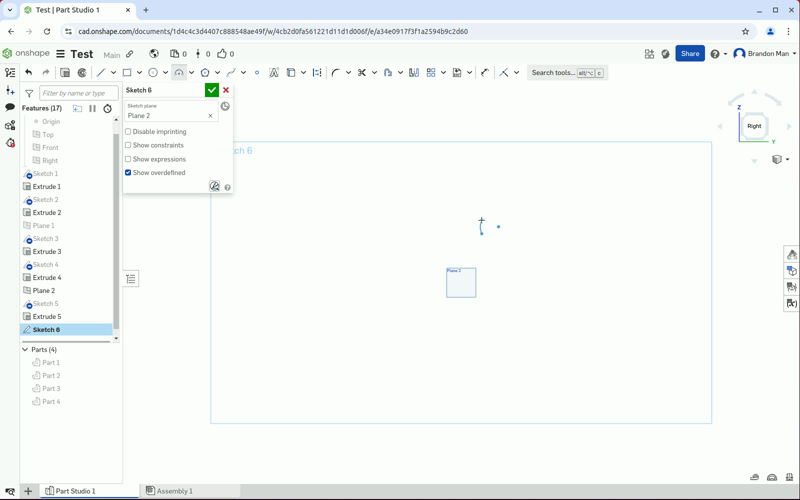
mouse_move(489, 226)
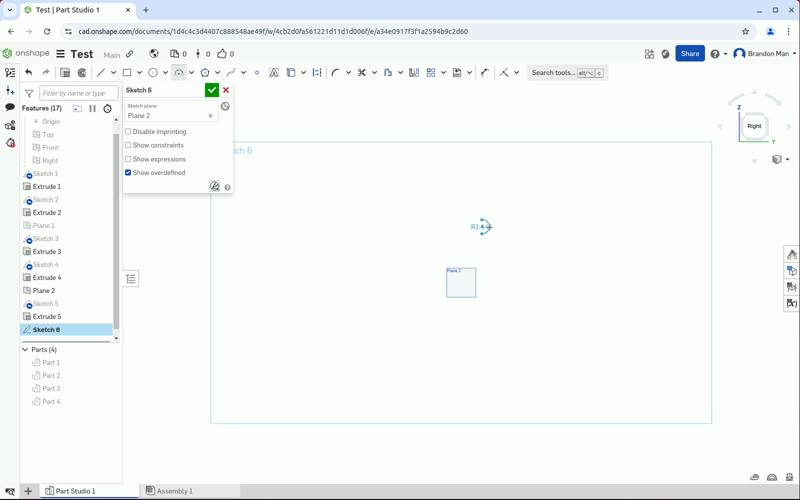
click(489, 226)
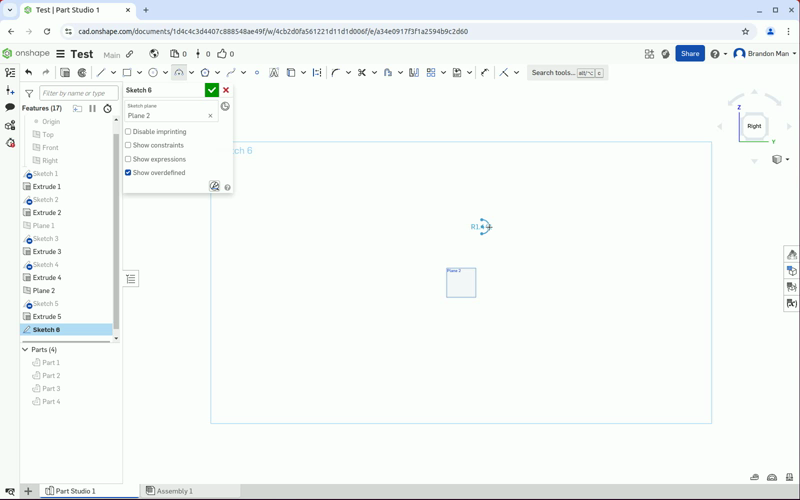
key_up(shift)
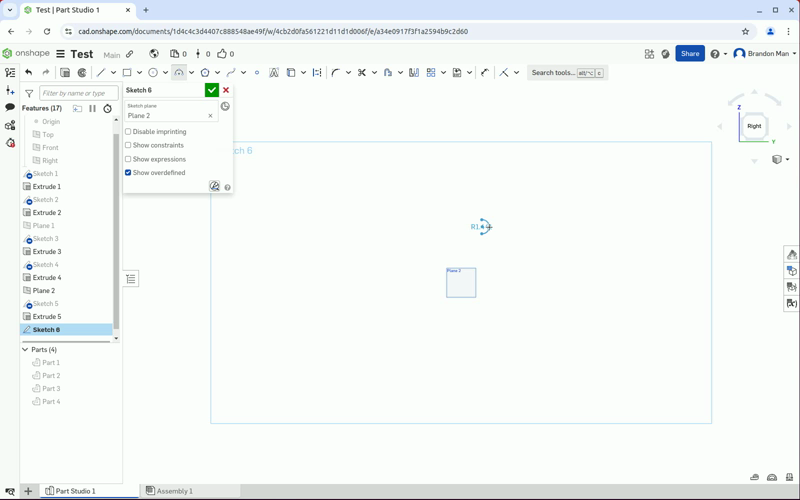
key(esc)
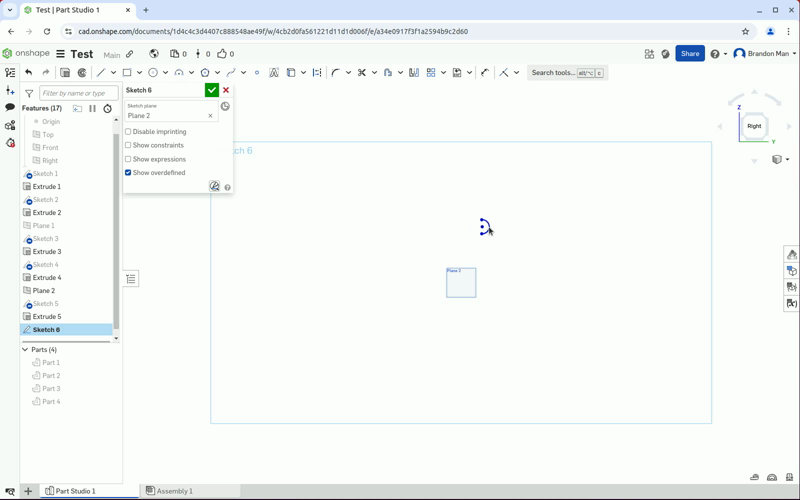
key(l)
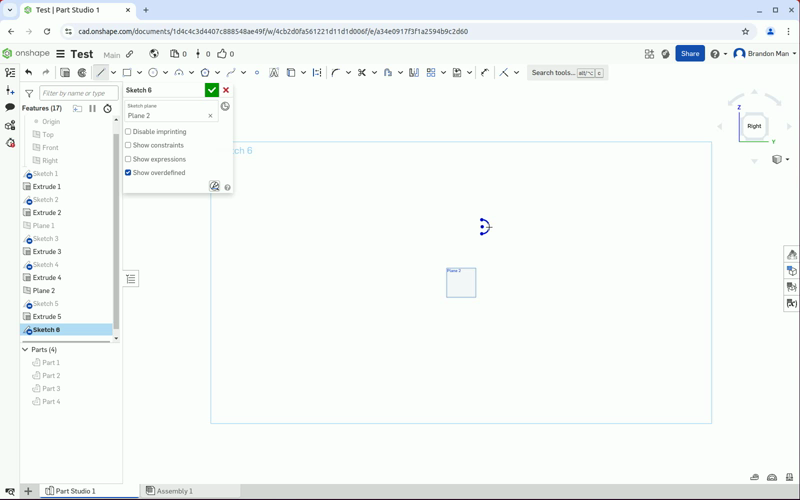
mouse_move(481, 219)
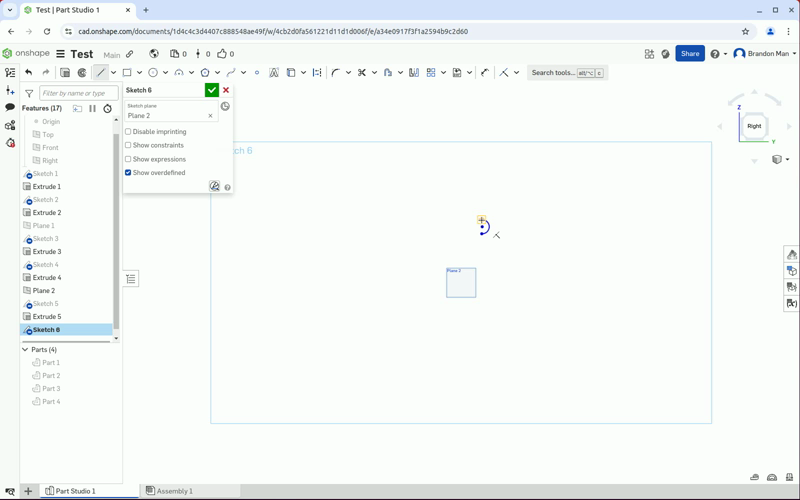
click(481, 219)
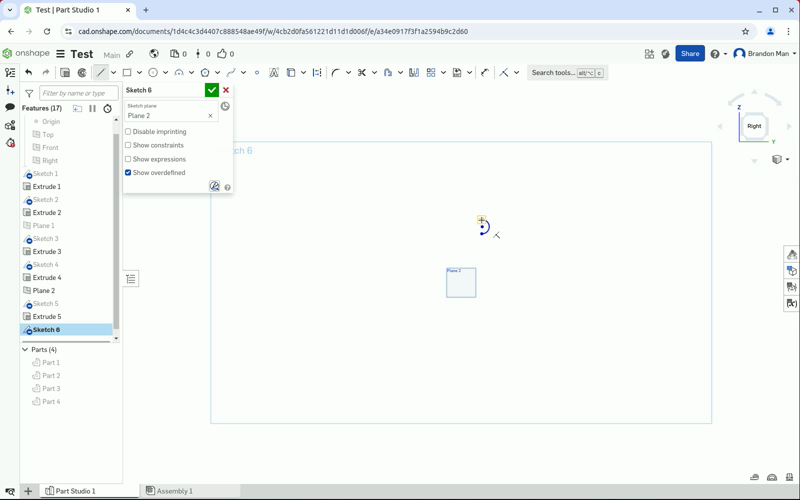
mouse_move(511, 219)
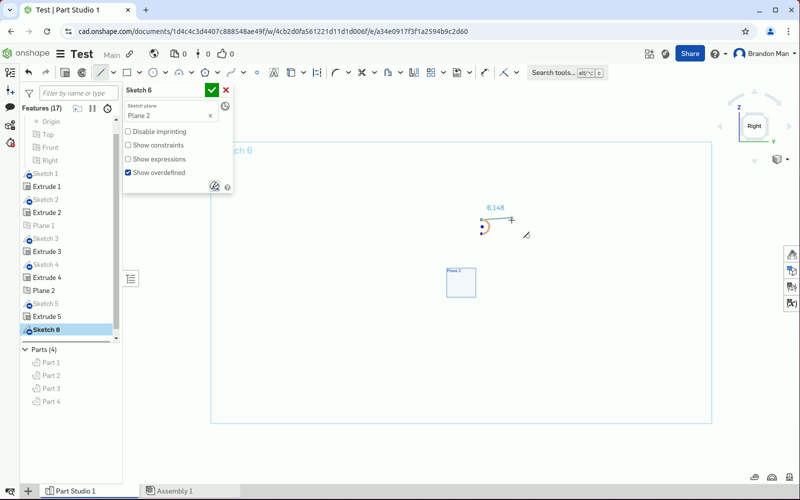
key_down(shift)
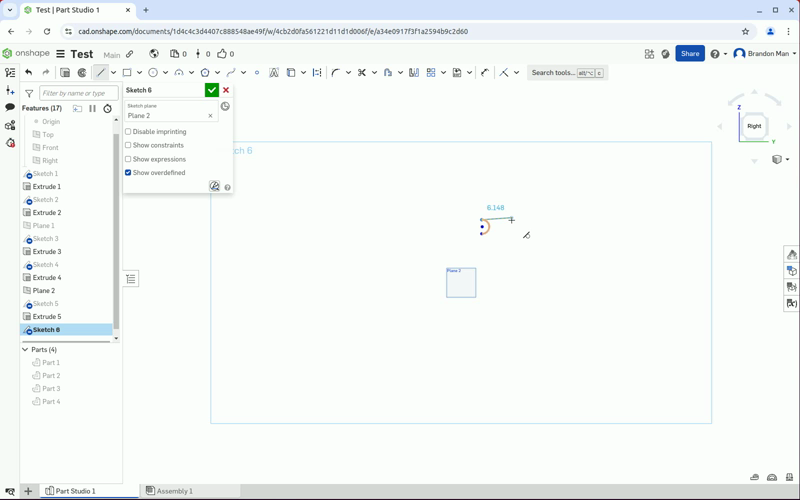
mouse_move(481, 233)
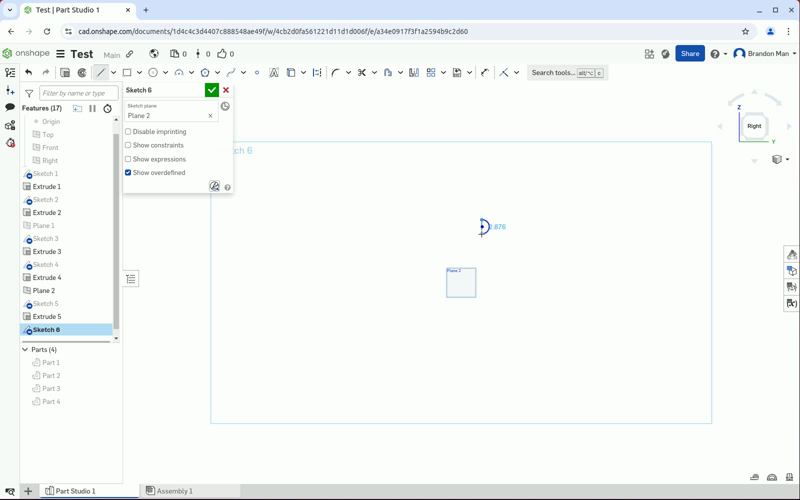
key_up(shift)
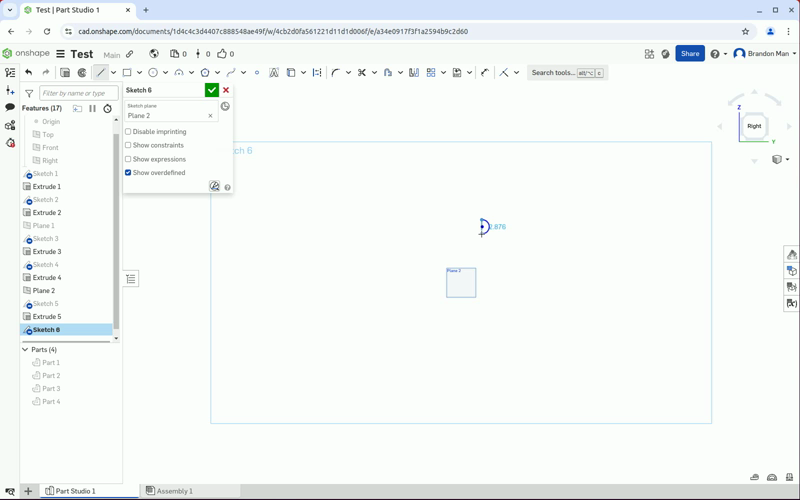
click(481, 233)
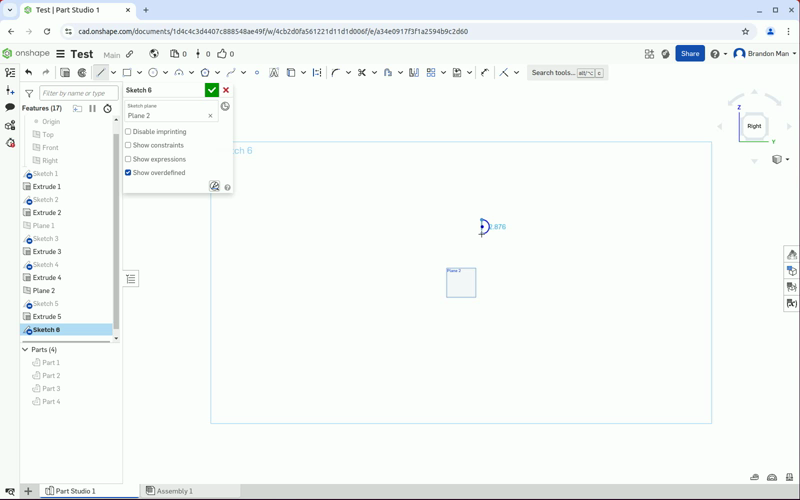
key(esc)
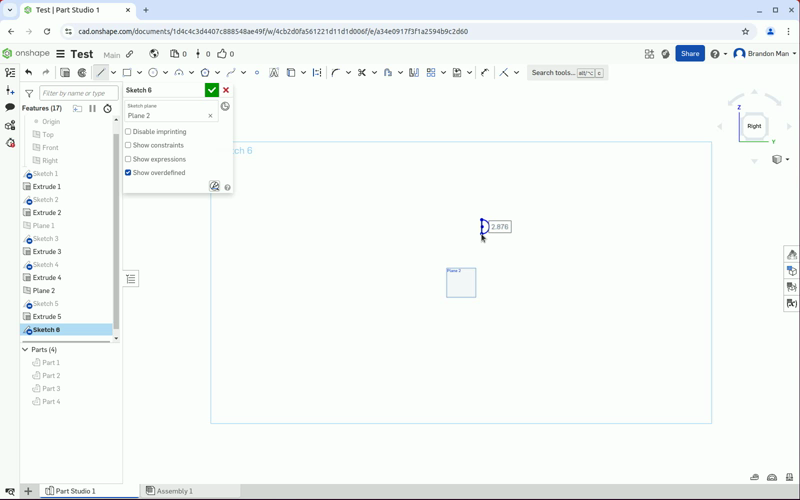
mouse_move(483, 224)
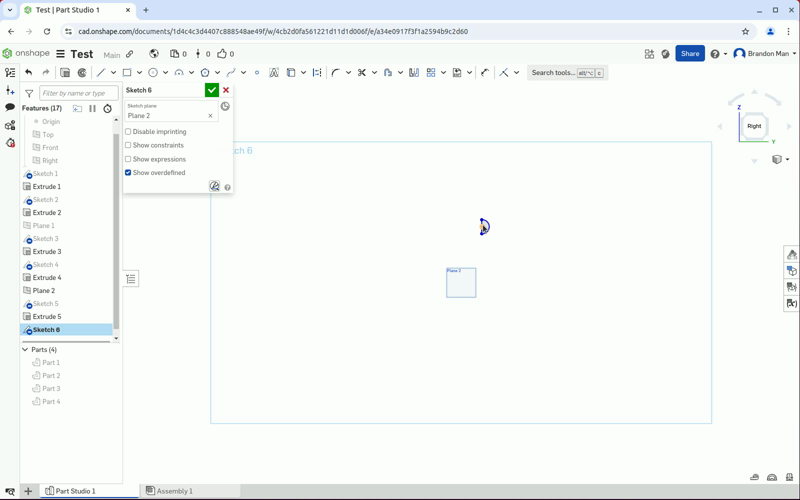
scroll(6)
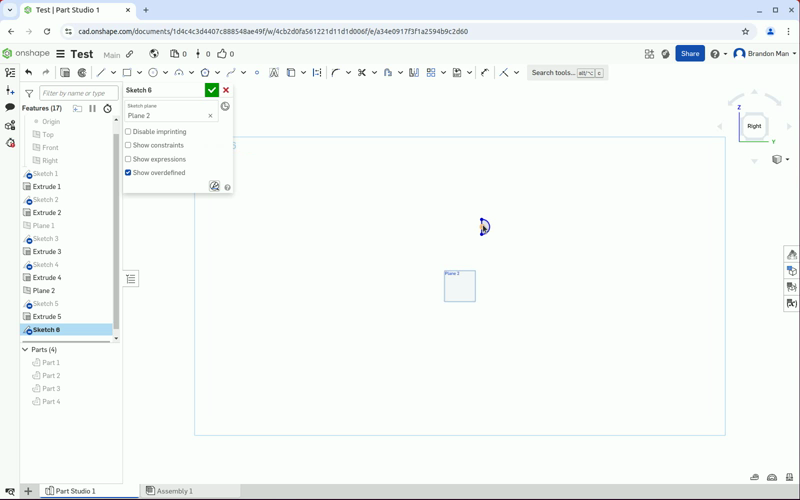
scroll(6)
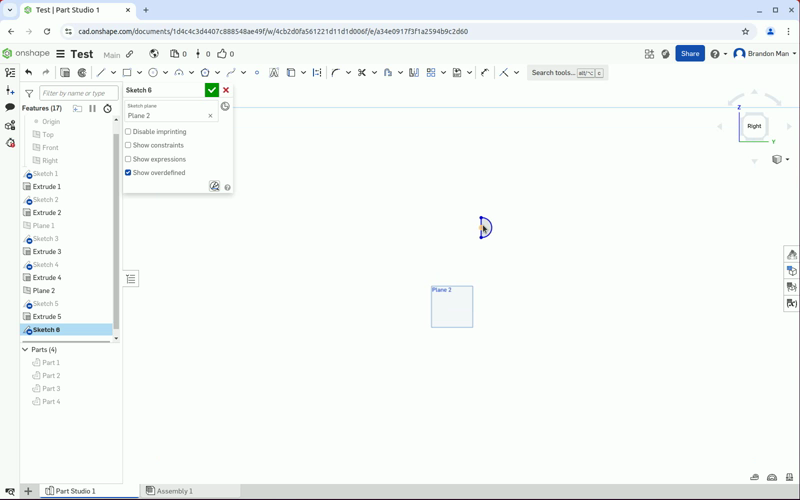
scroll(6)
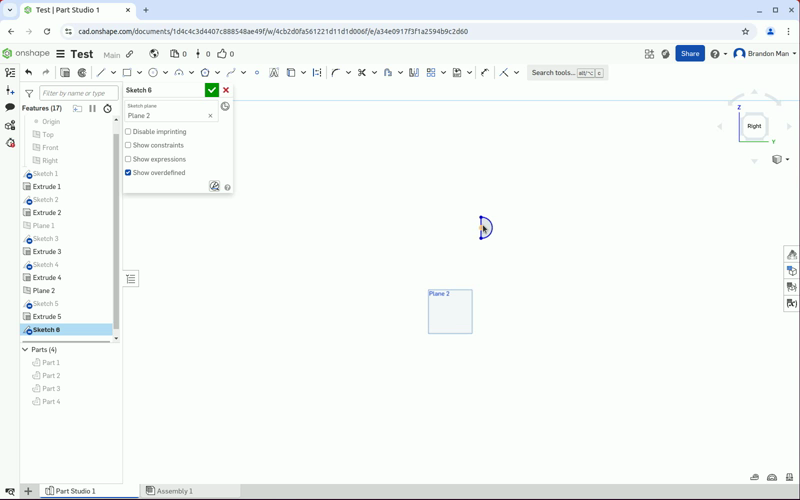
scroll(6)
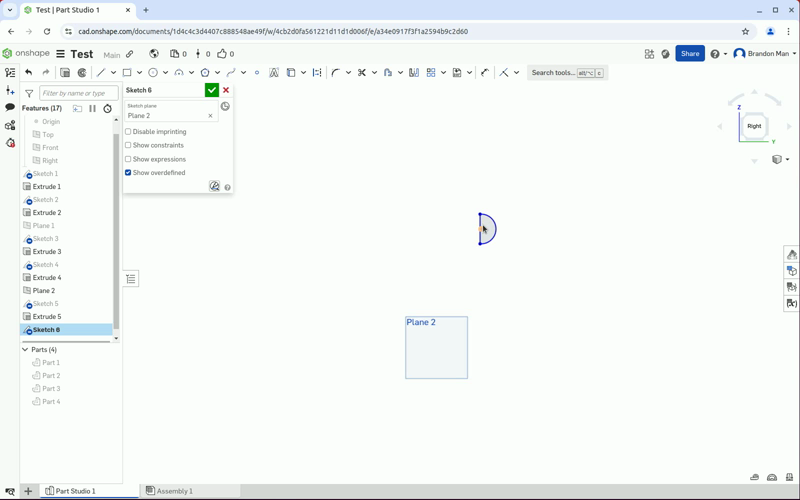
scroll(6)
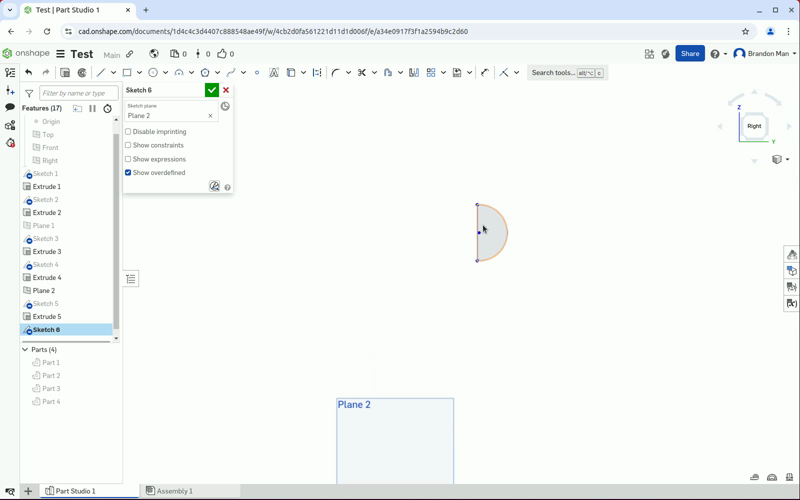
scroll(6)
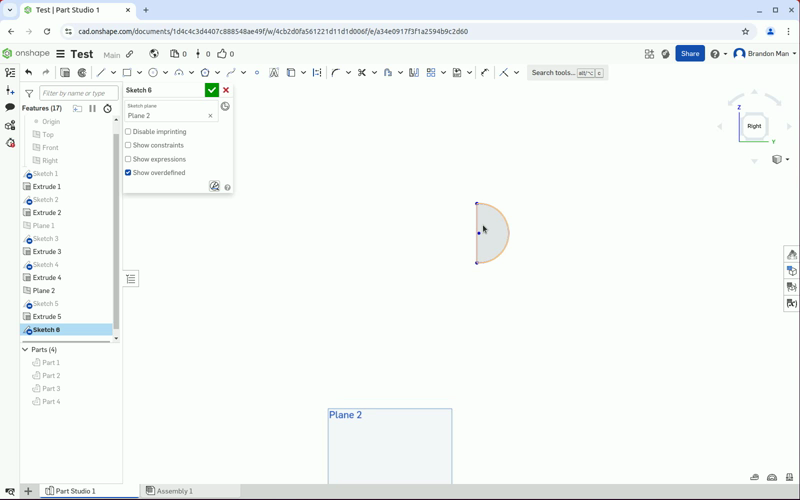
scroll(6)
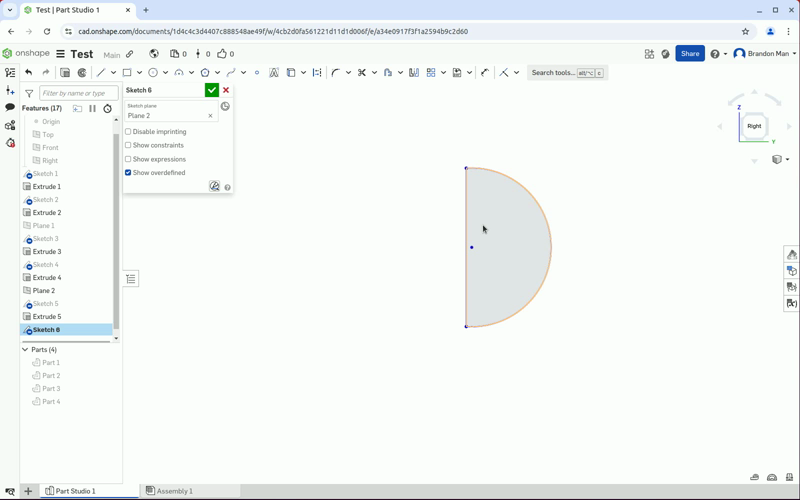
click(483, 224)
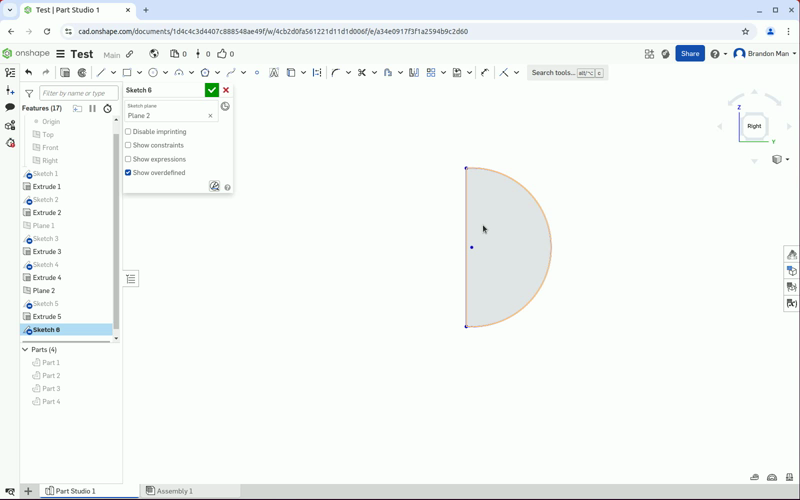
scroll(-6)
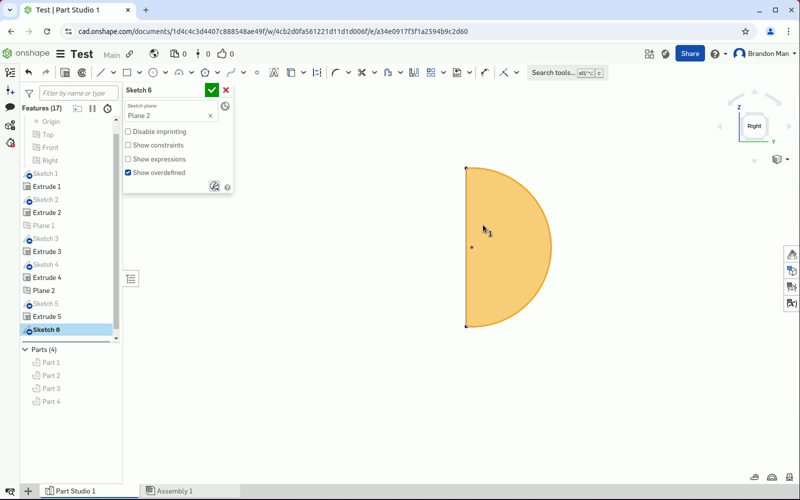
scroll(-6)
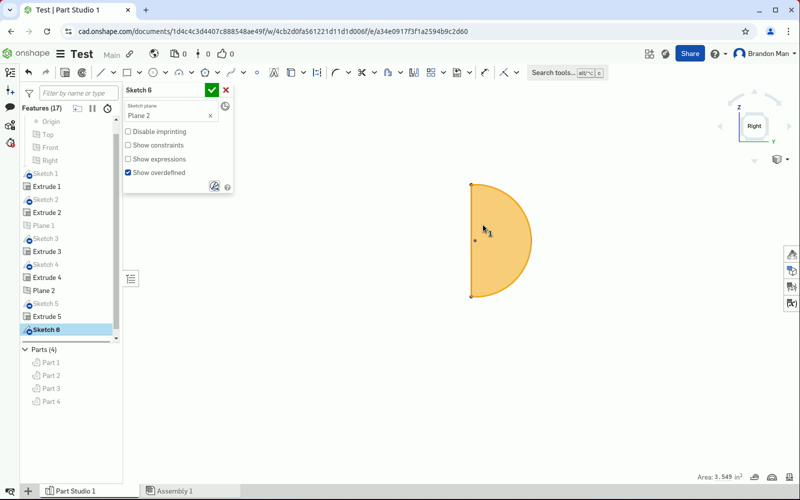
scroll(-6)
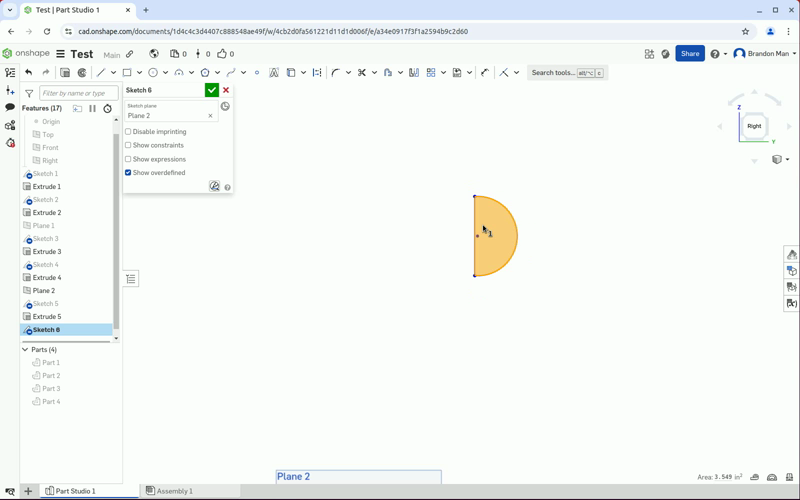
scroll(-6)
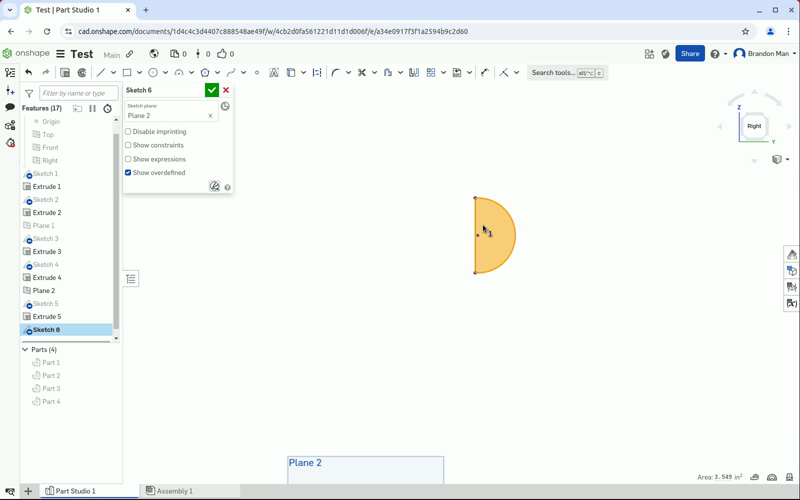
scroll(-6)
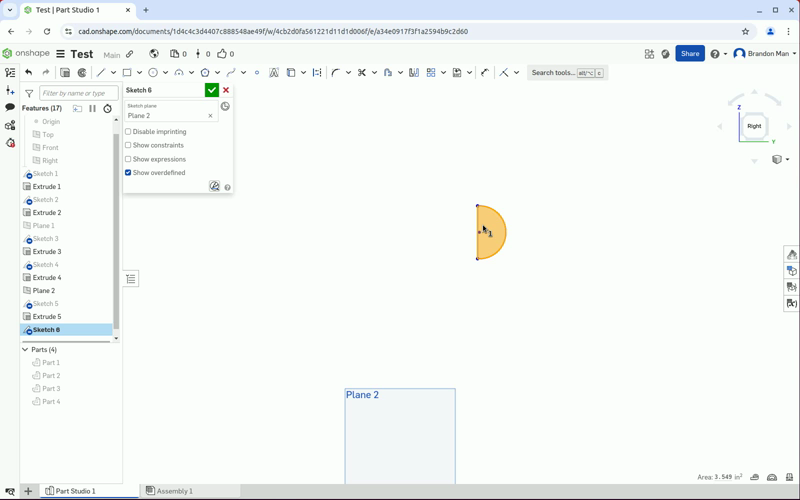
scroll(-6)
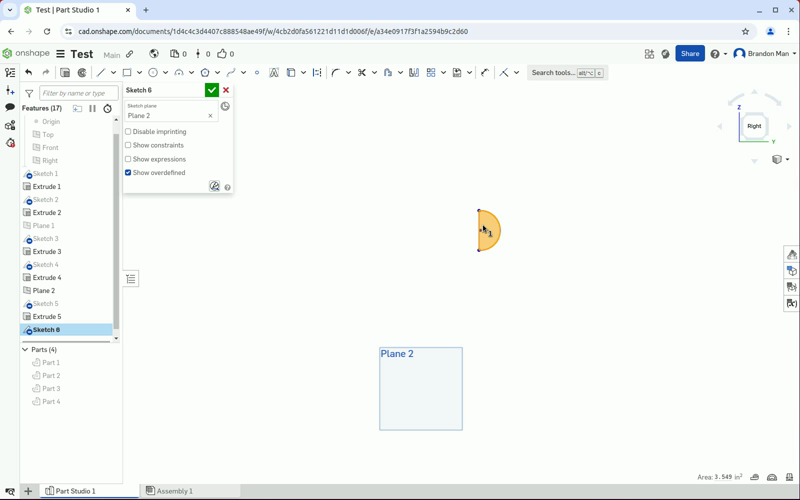
scroll(-6)
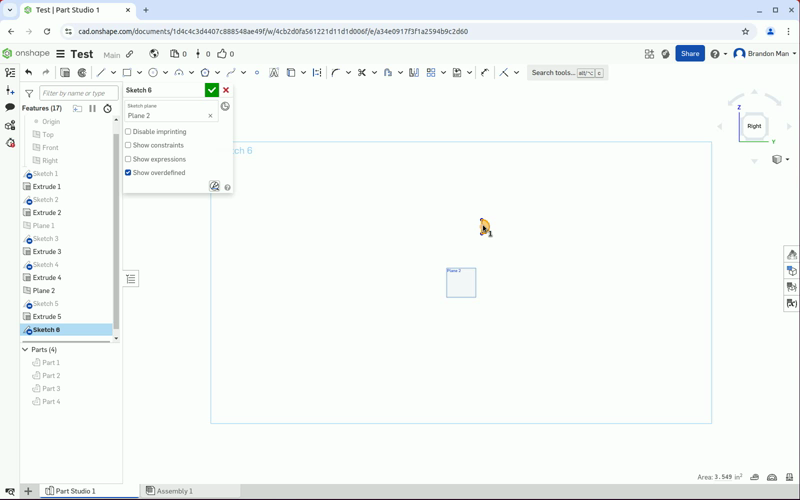
mouse_move(73, 352)
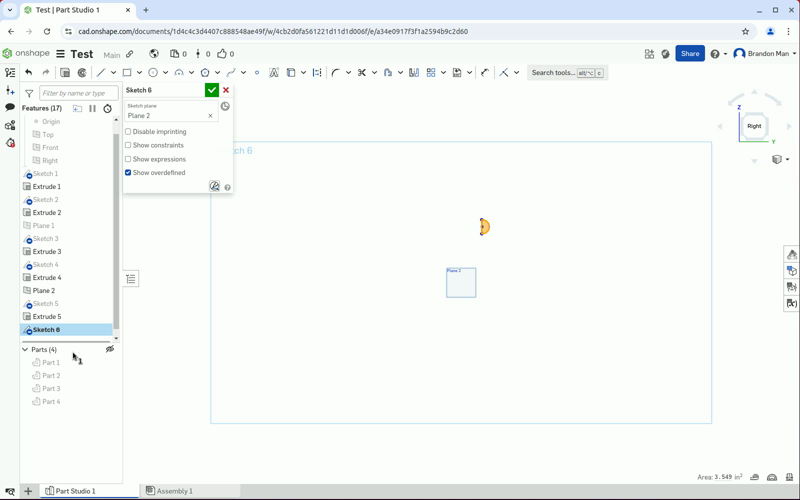
key(shift+y)
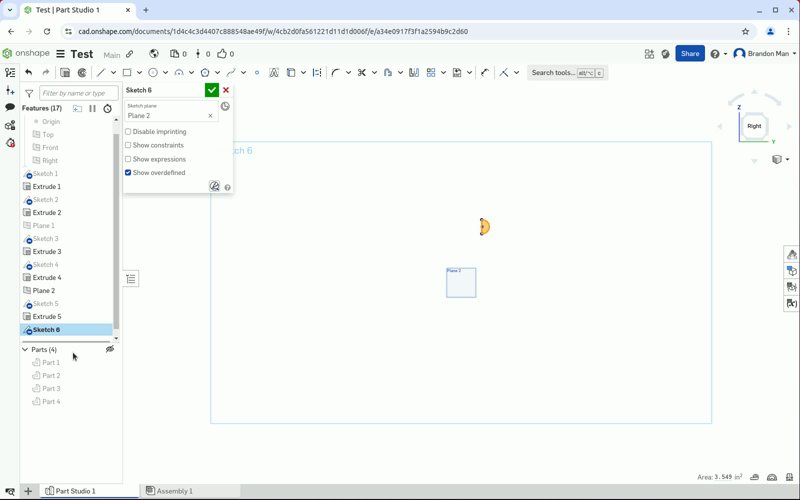
key(shift+e)
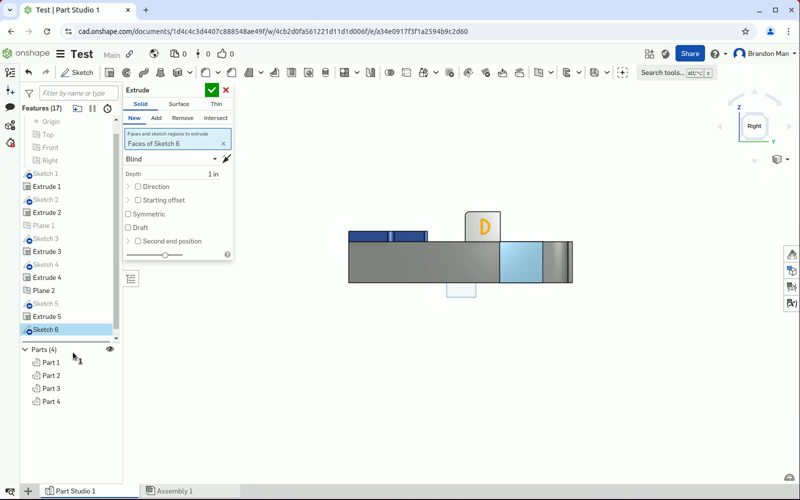
mouse_move(143, 106)
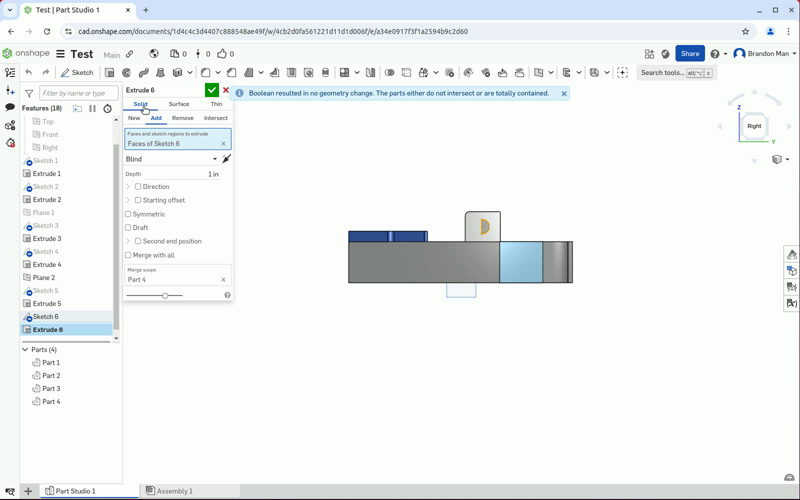
click(143, 106)
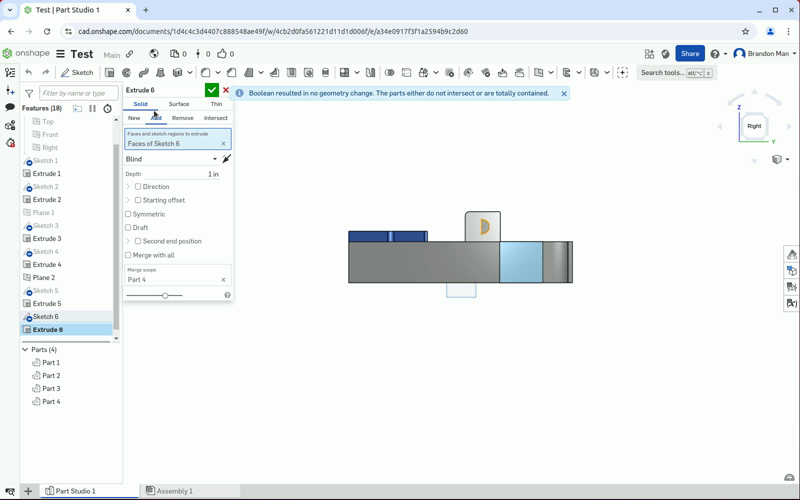
mouse_move(186, 120)
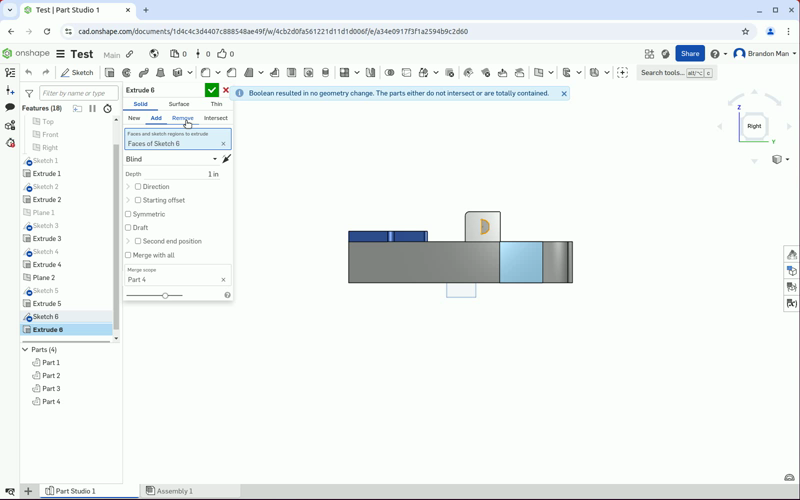
click(186, 120)
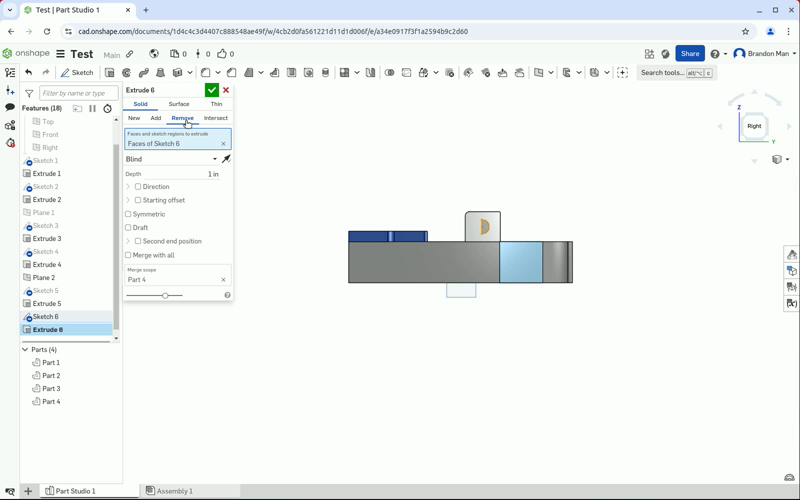
key(tab, 4)
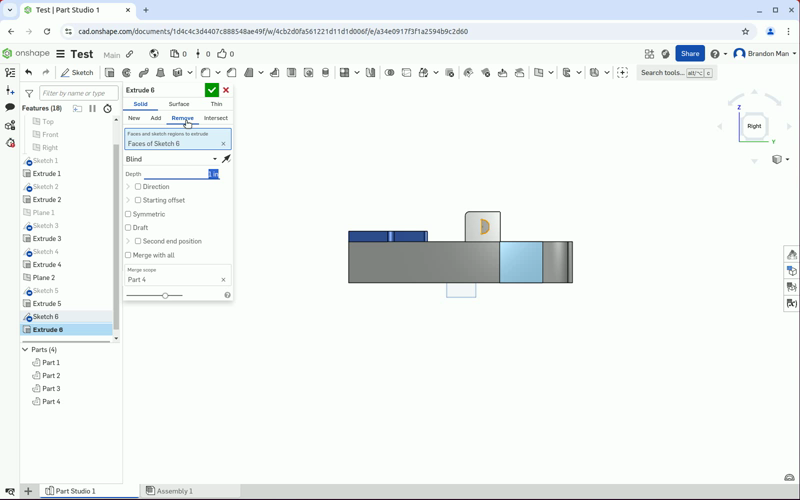
text(1.926)
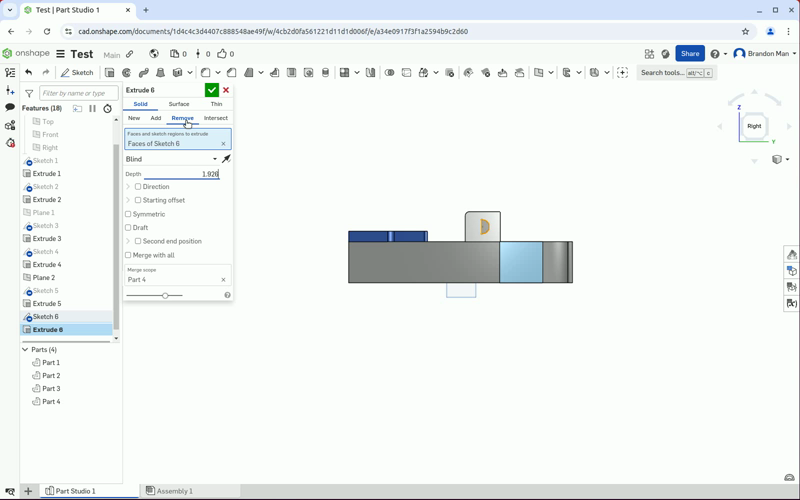
key(tab, 6)
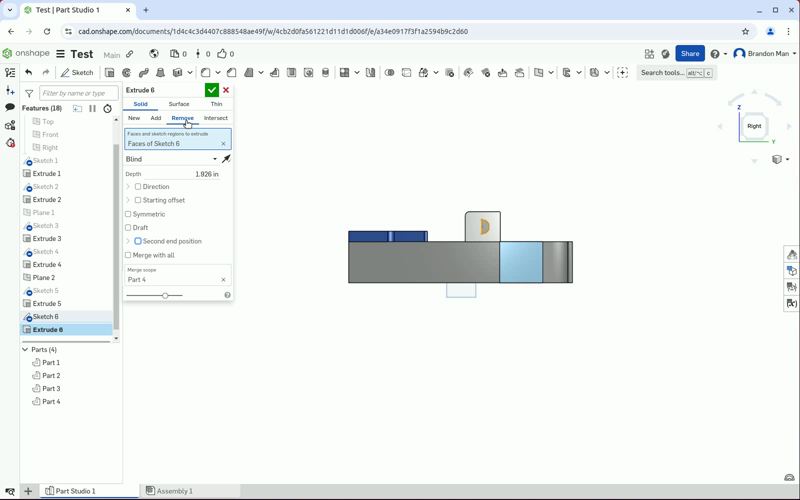
key(space)
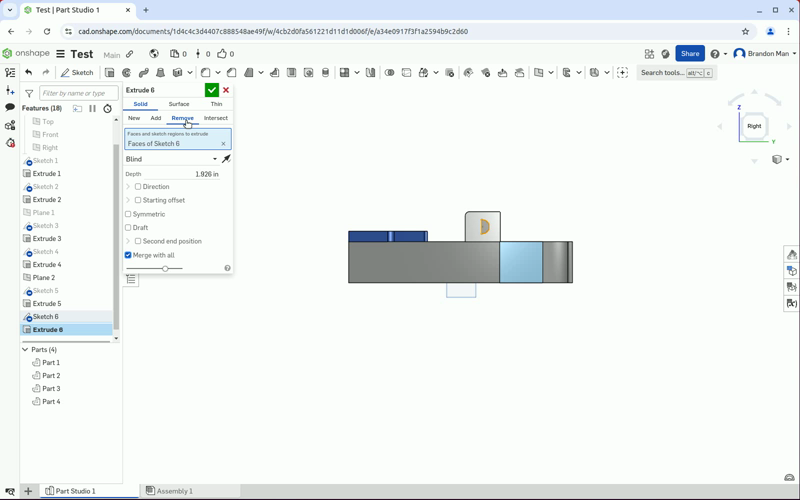
key(enter)
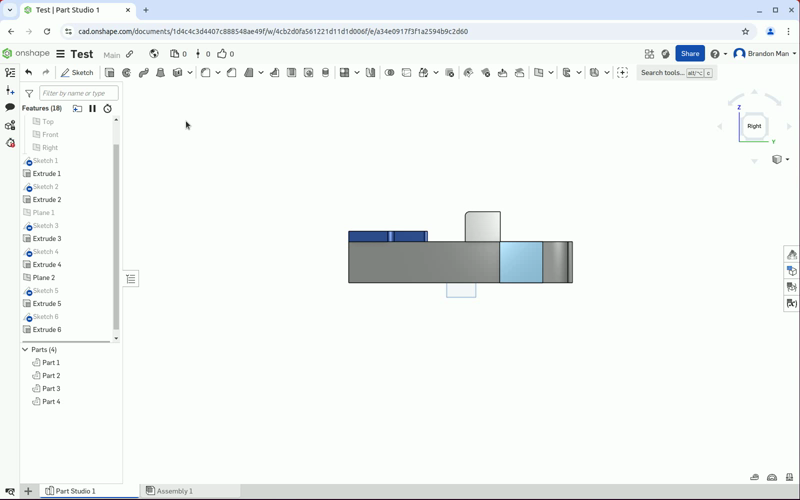
key(shift+h)
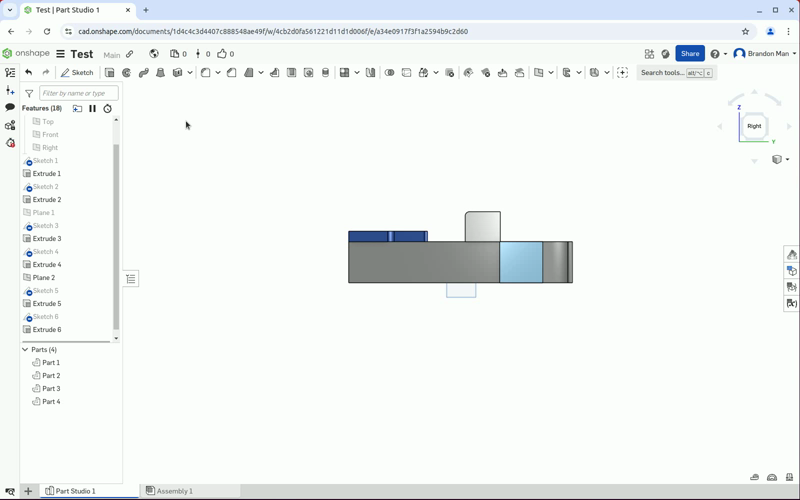
key(shift+h)
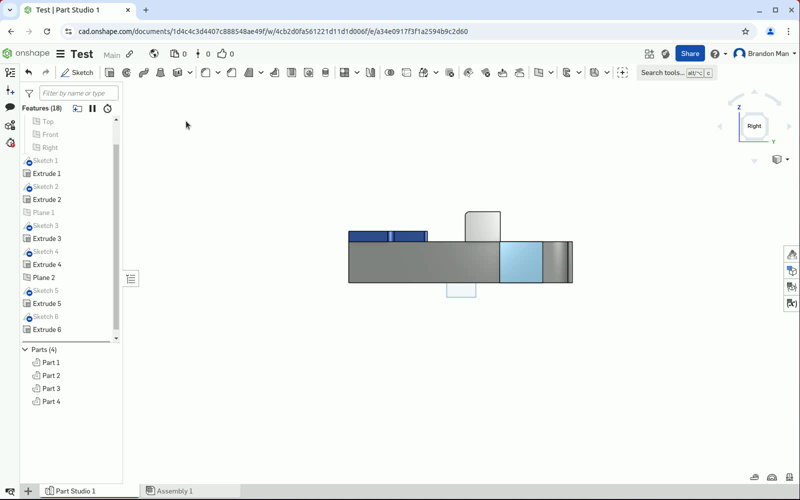
key(shift+7)
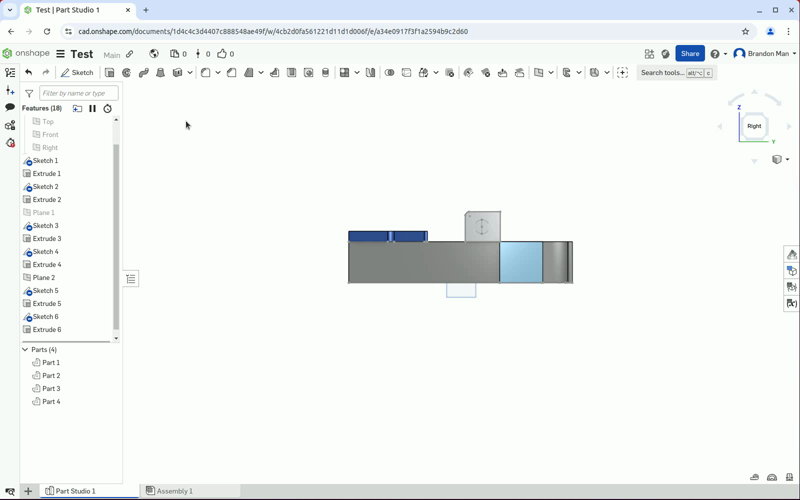
key(right, 2)
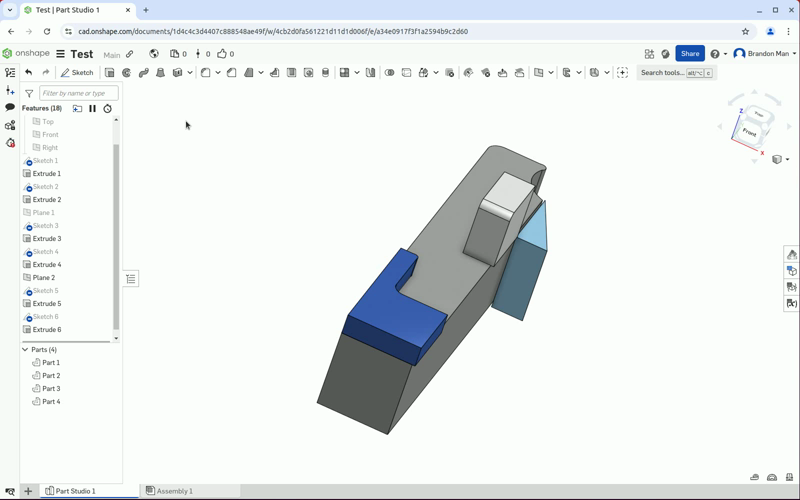
key(down, 2)
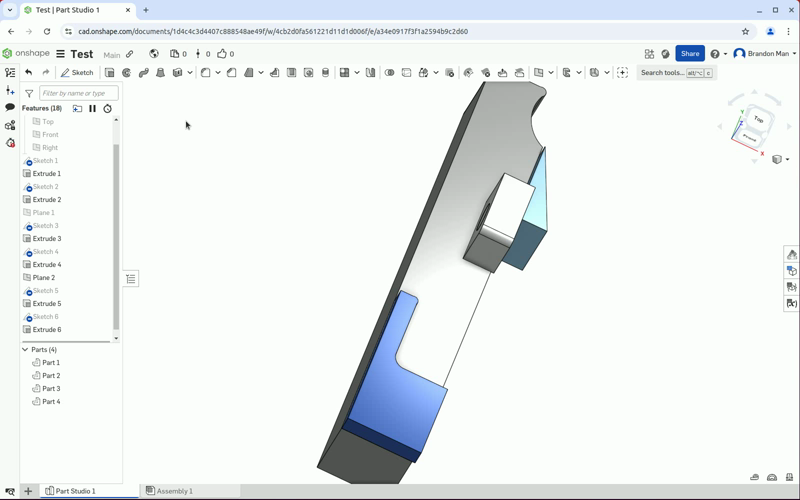
key(up, 2)
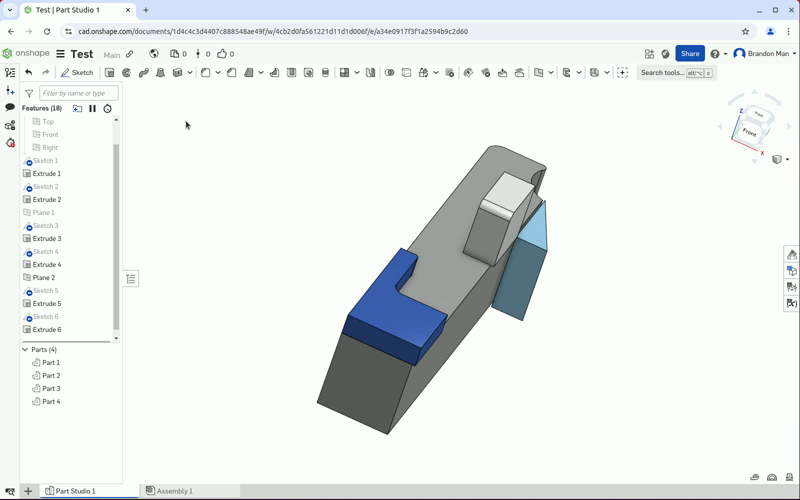
key(left, 2)
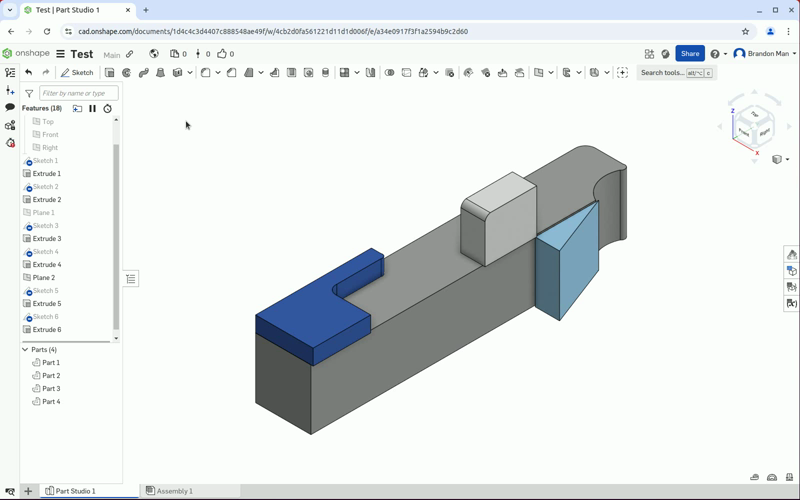
mouse_move(69, 163)
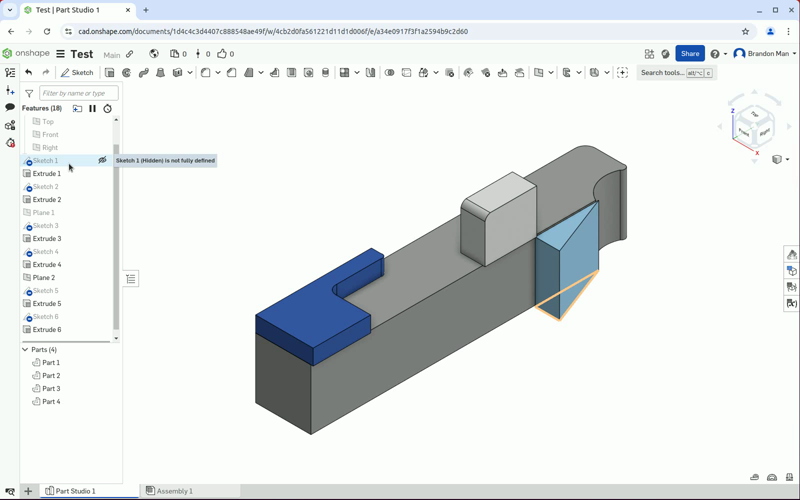
click(69, 163)